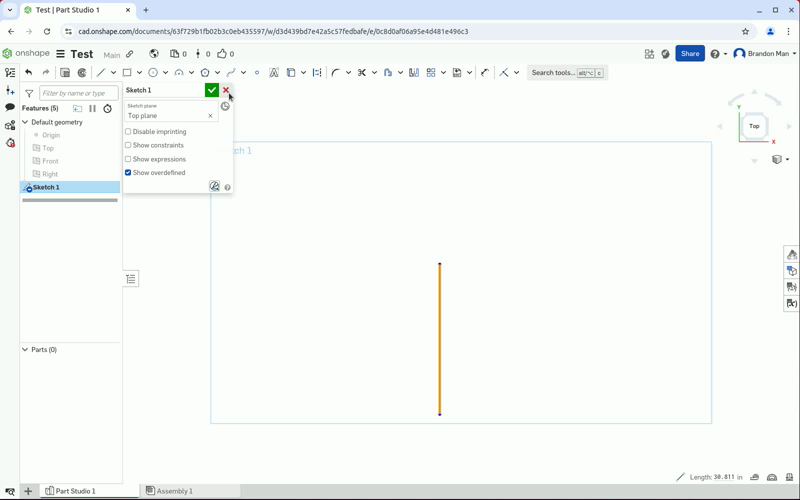
key(shift+h)
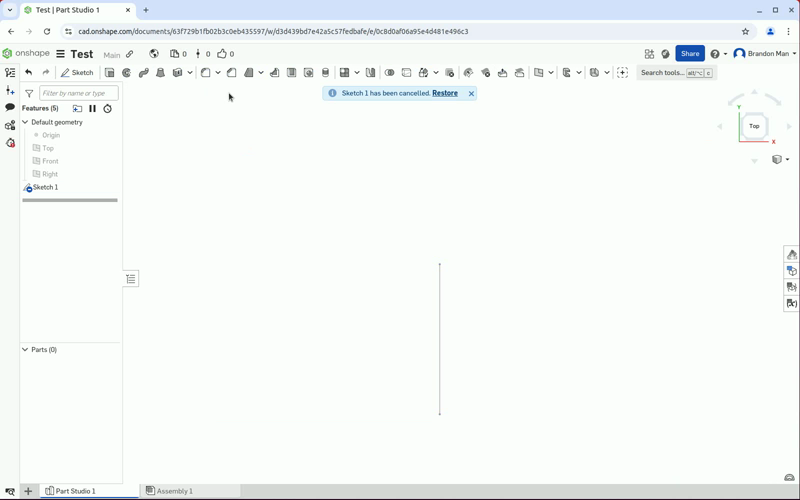
key(shift+s)
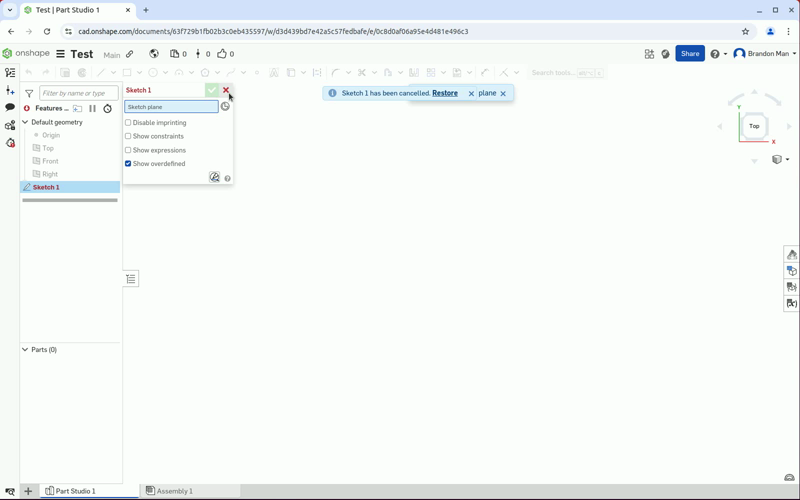
mouse_move(73, 150)
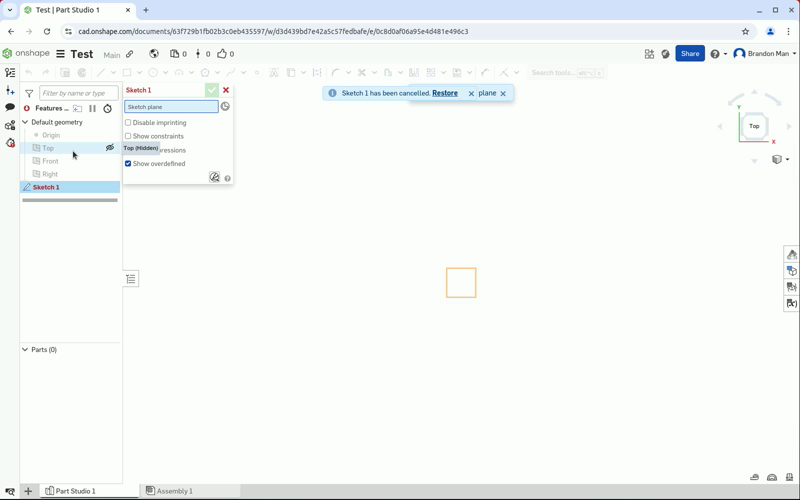
click(73, 150)
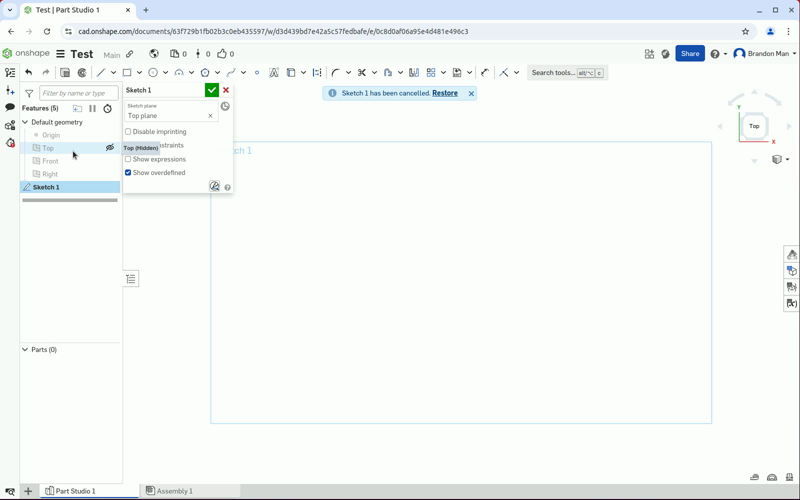
mouse_move(73, 352)
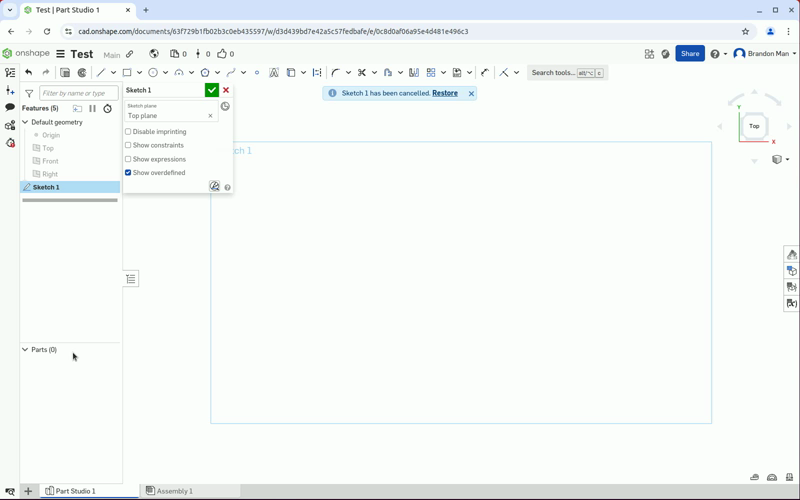
key(y)
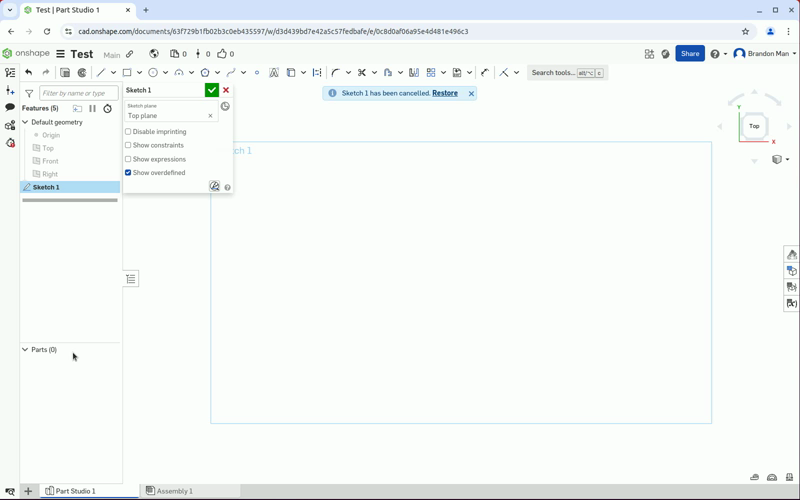
key(c)
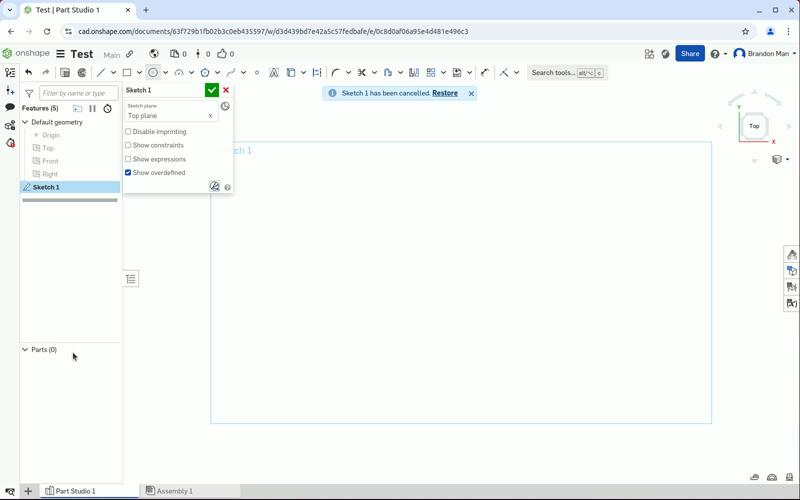
key_down(shift)
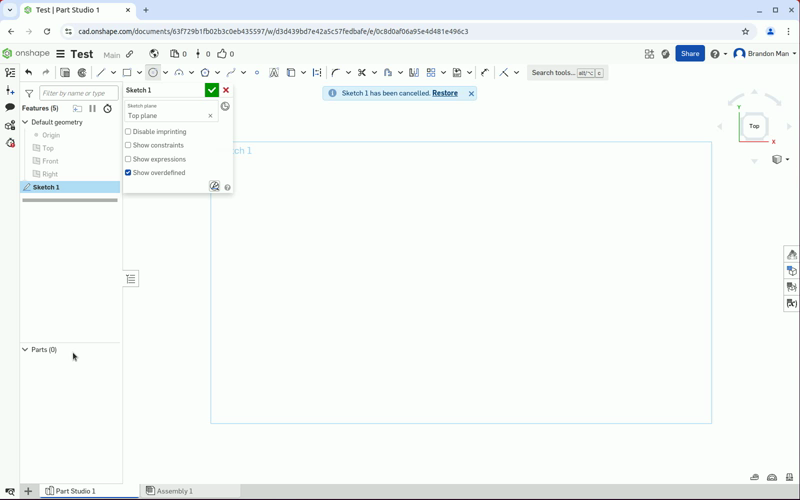
mouse_move(461, 197)
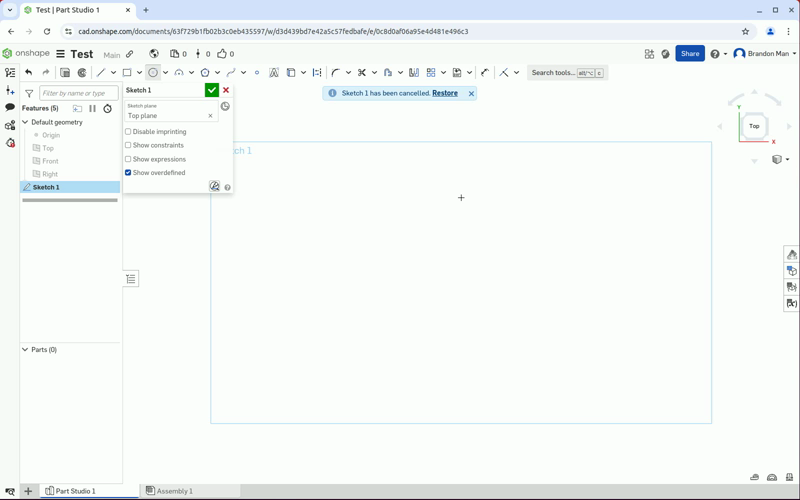
click(461, 197)
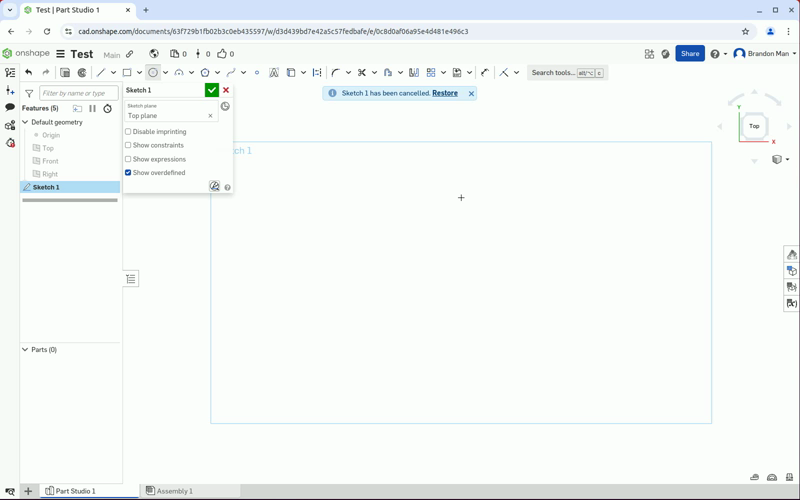
key_up(shift)
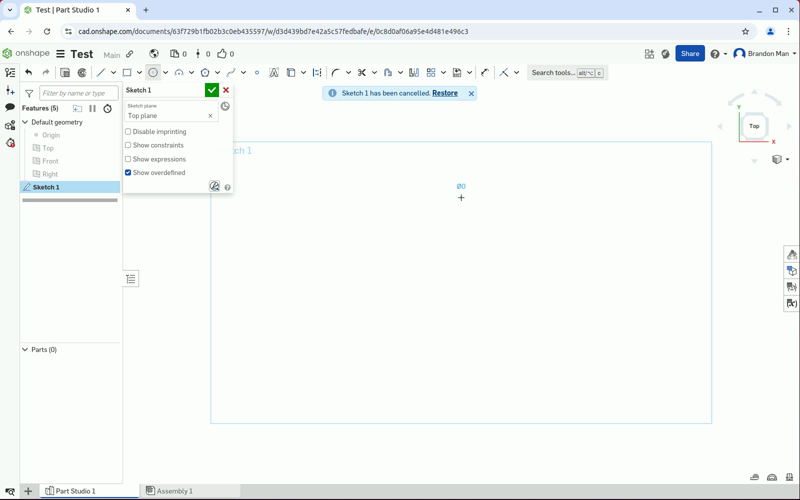
mouse_move(484, 197)
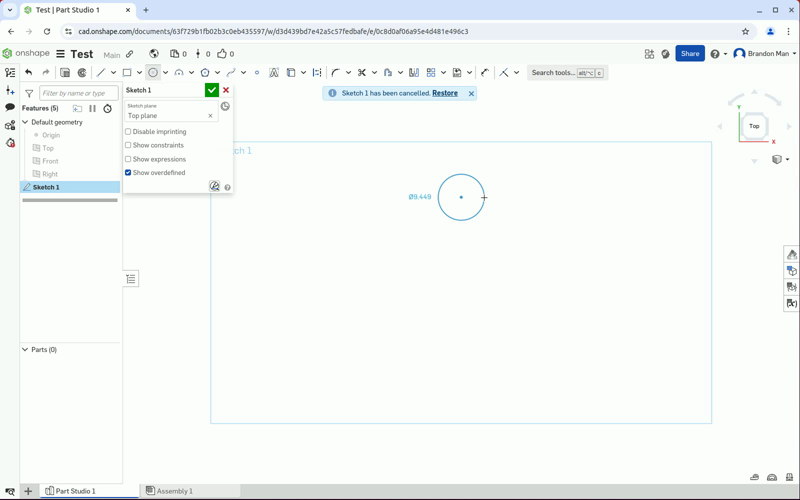
click(484, 197)
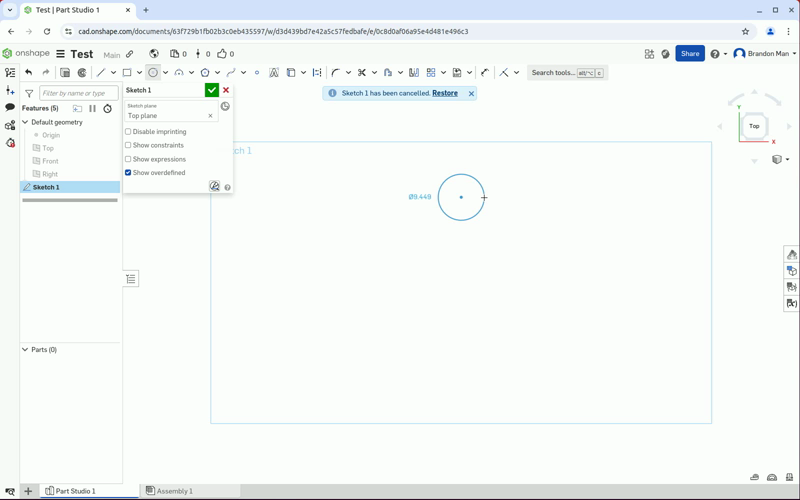
key(esc)
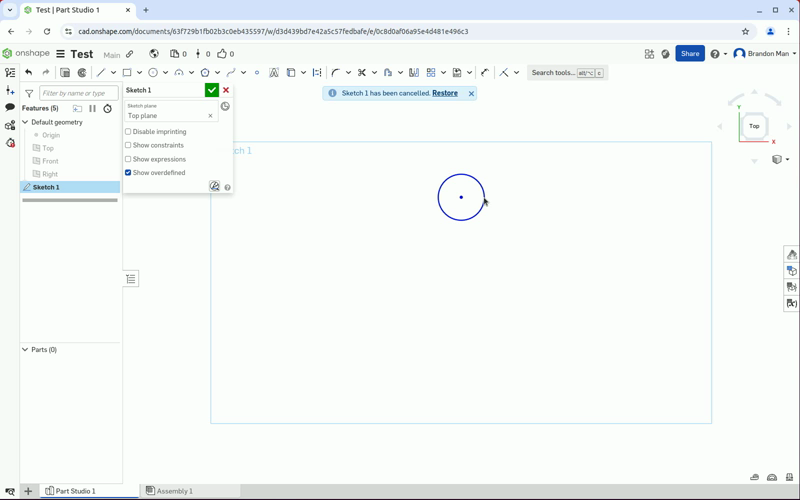
key(c)
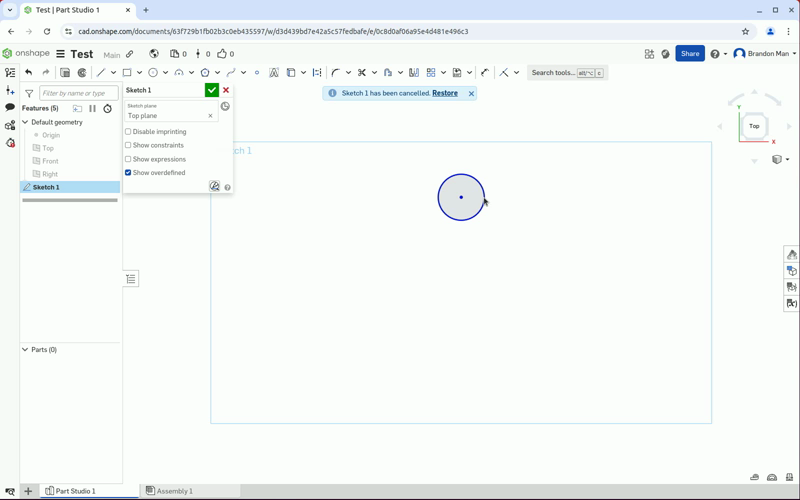
key_down(shift)
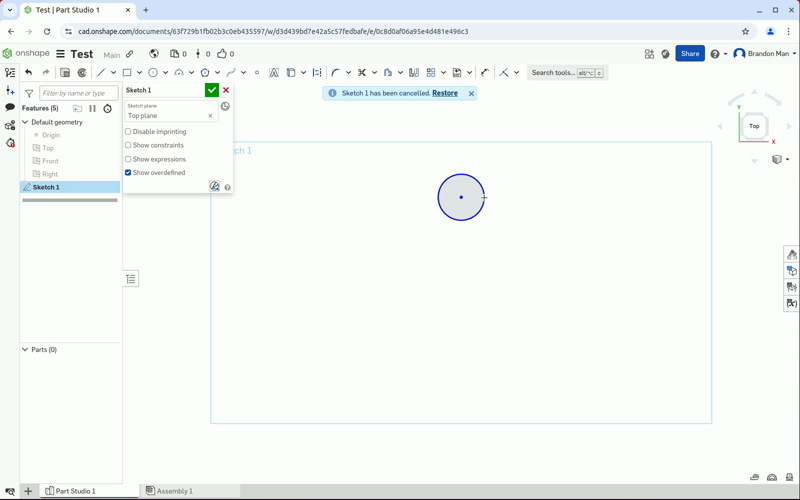
mouse_move(461, 197)
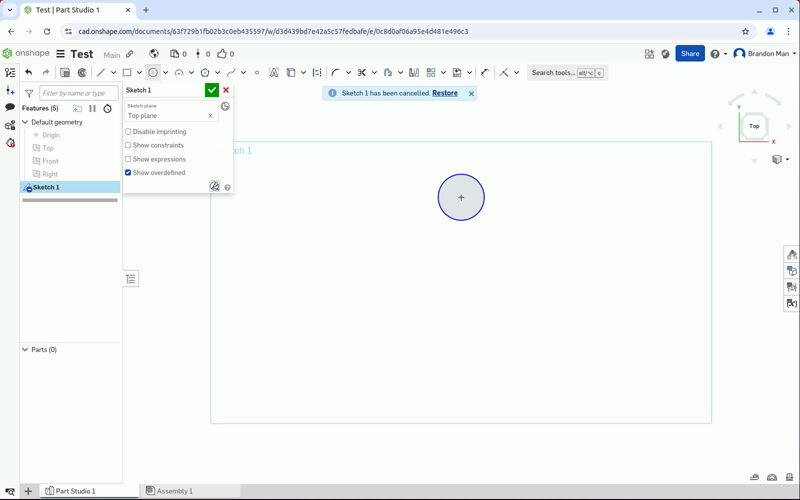
click(461, 197)
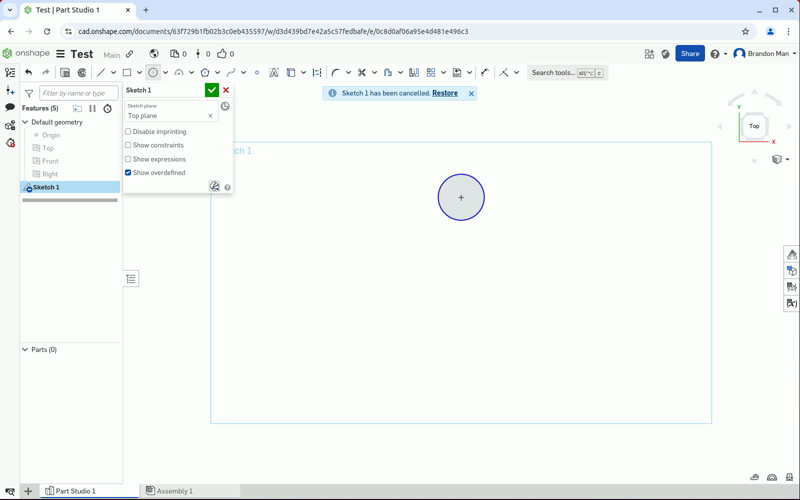
key_up(shift)
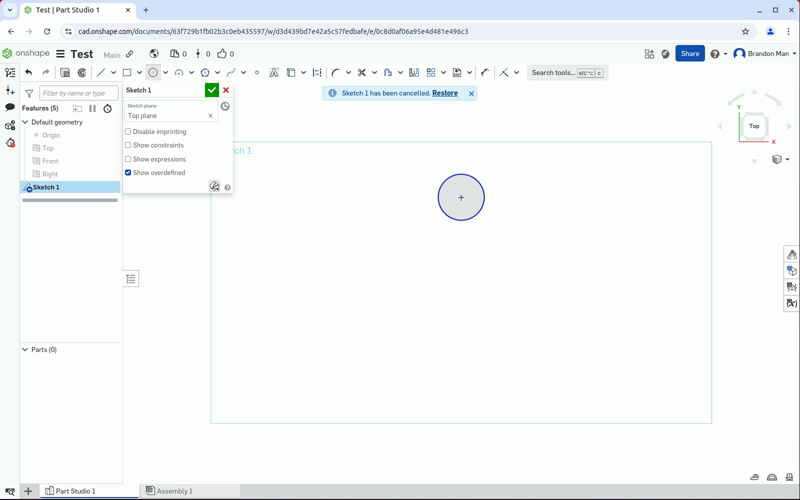
mouse_move(467, 197)
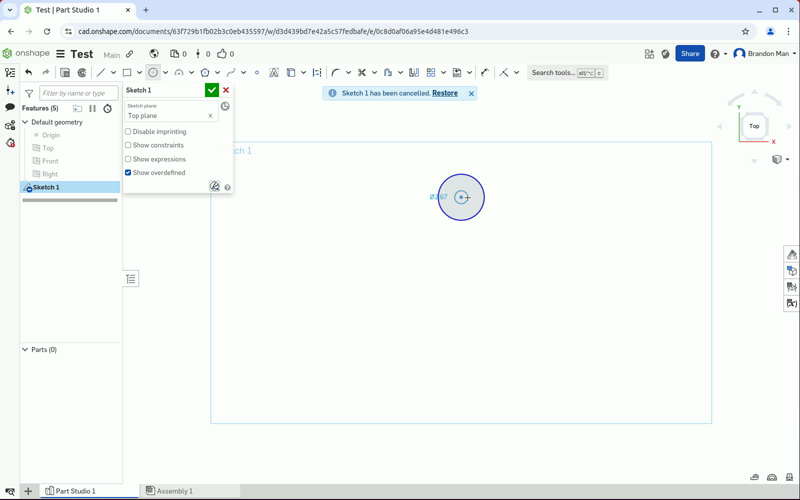
click(467, 197)
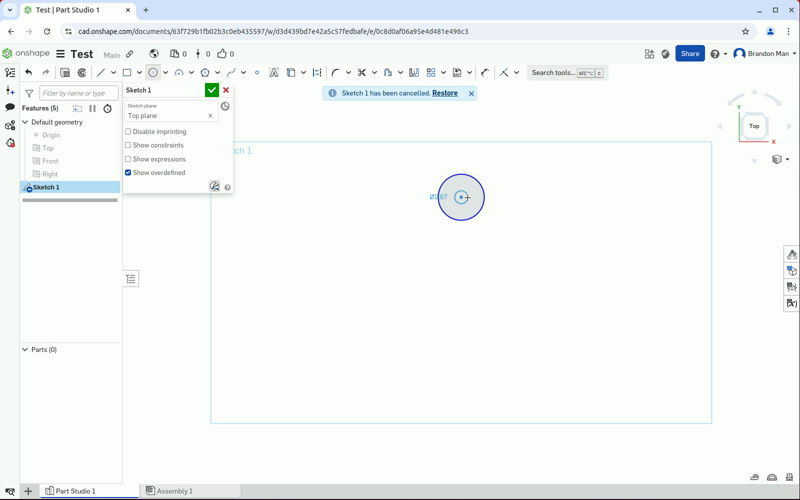
key(esc)
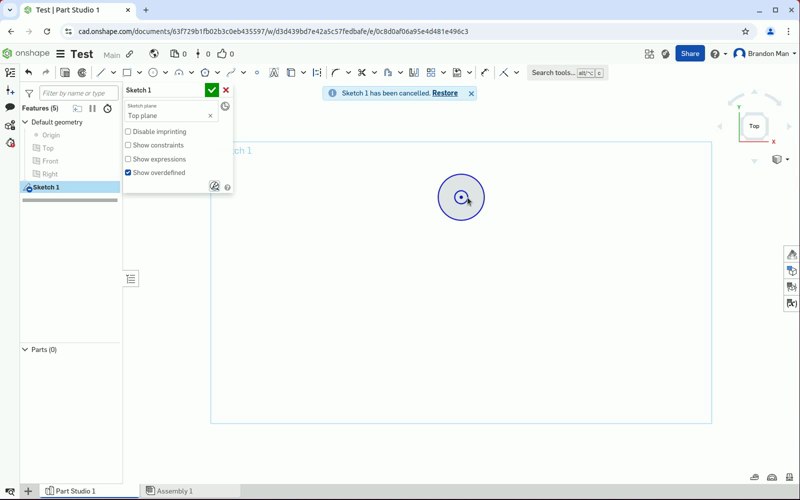
mouse_move(479, 192)
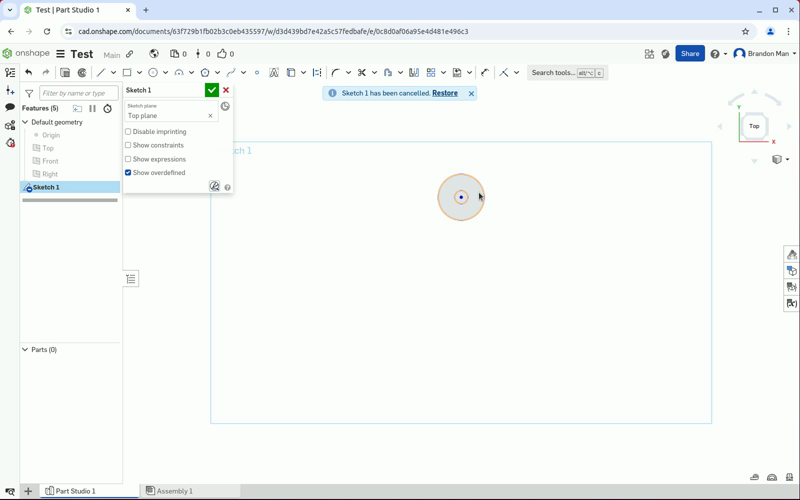
scroll(6)
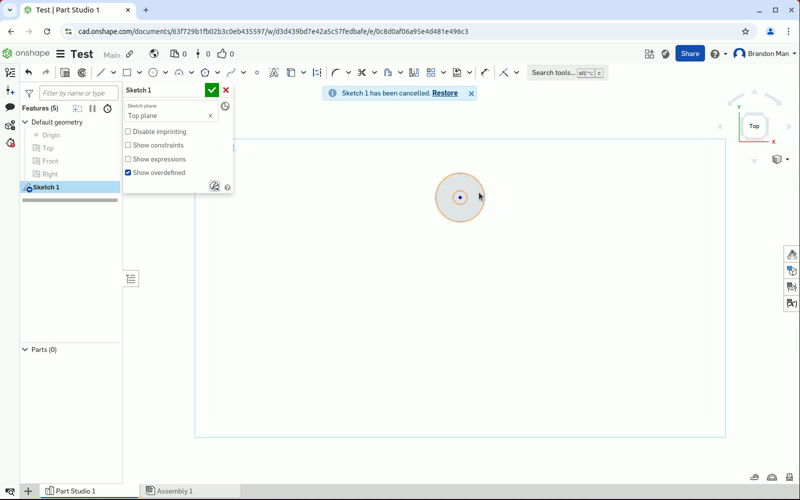
scroll(6)
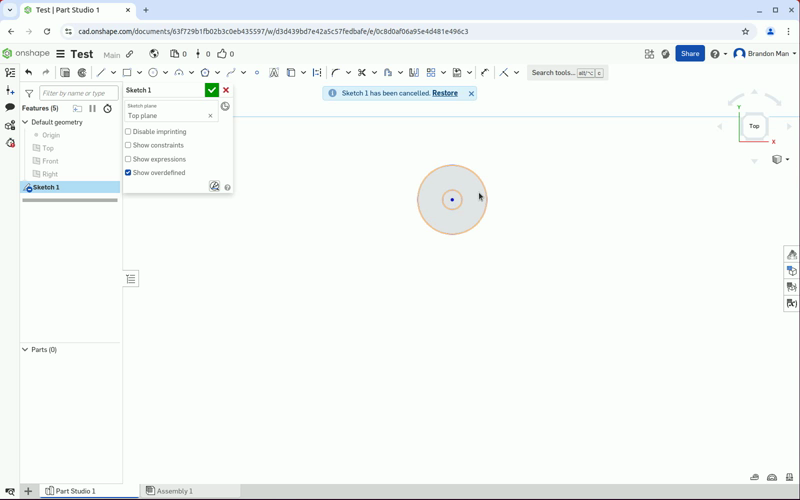
scroll(6)
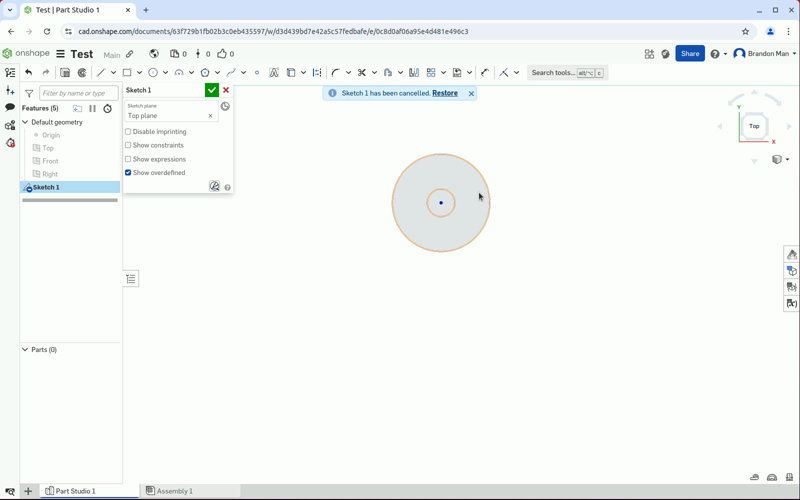
scroll(6)
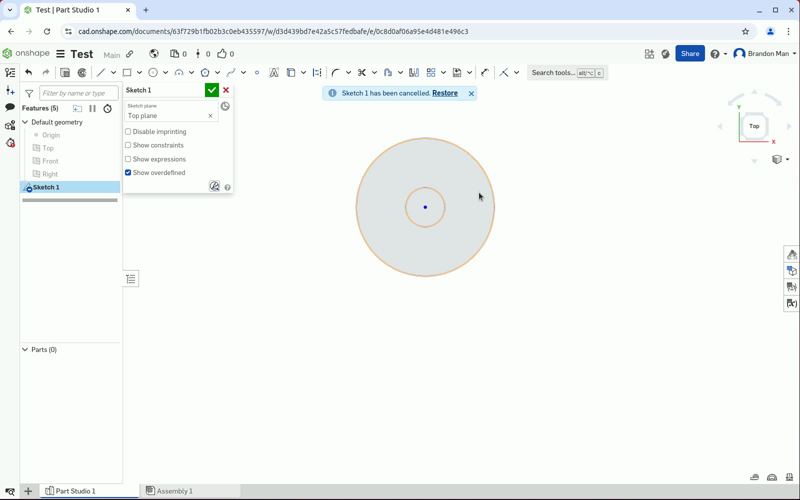
scroll(6)
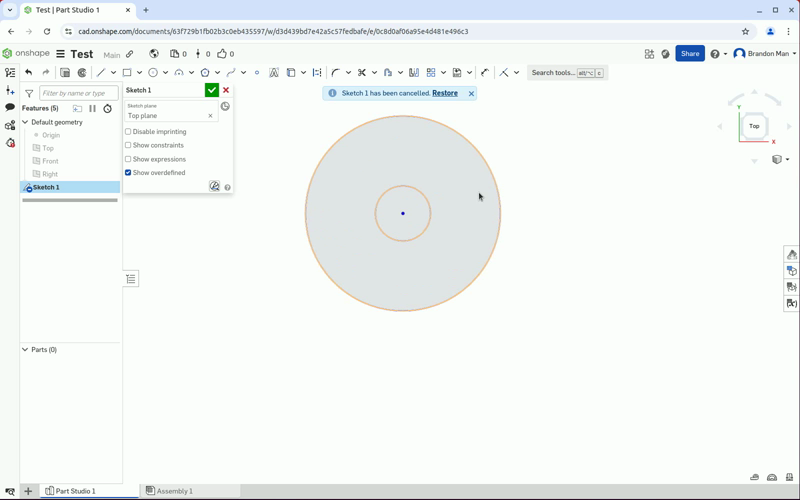
scroll(6)
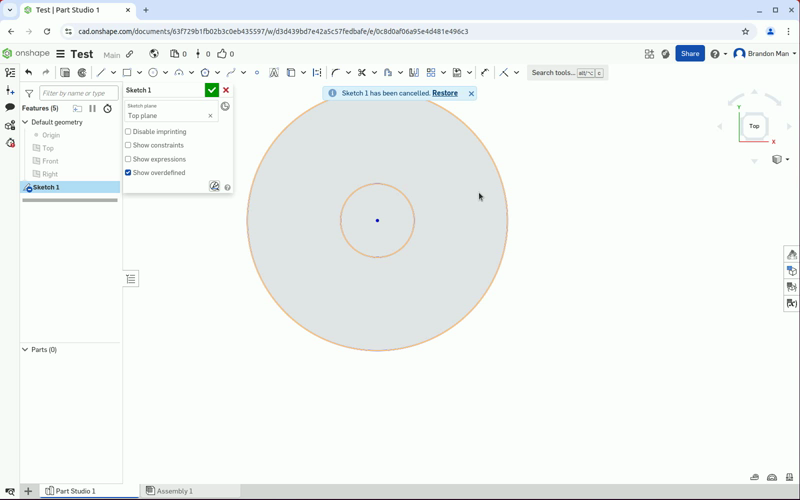
scroll(6)
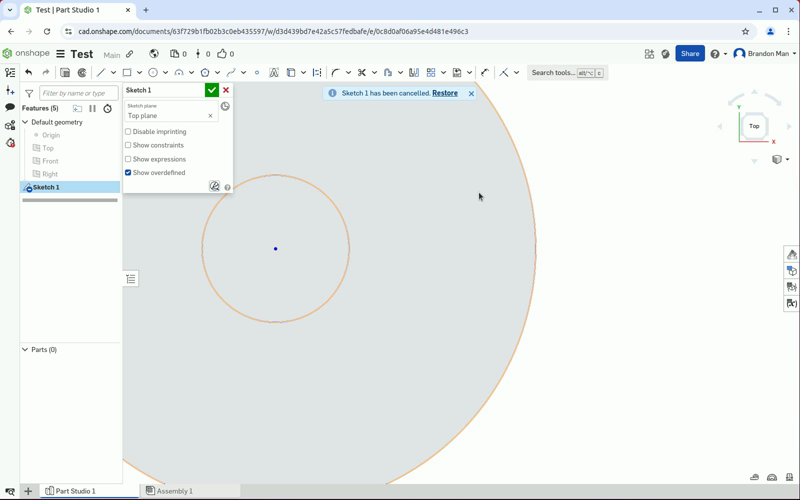
click(479, 192)
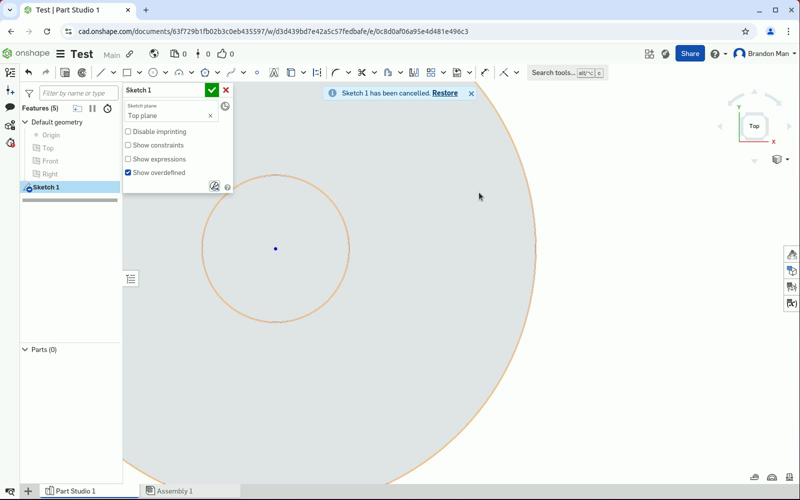
scroll(-6)
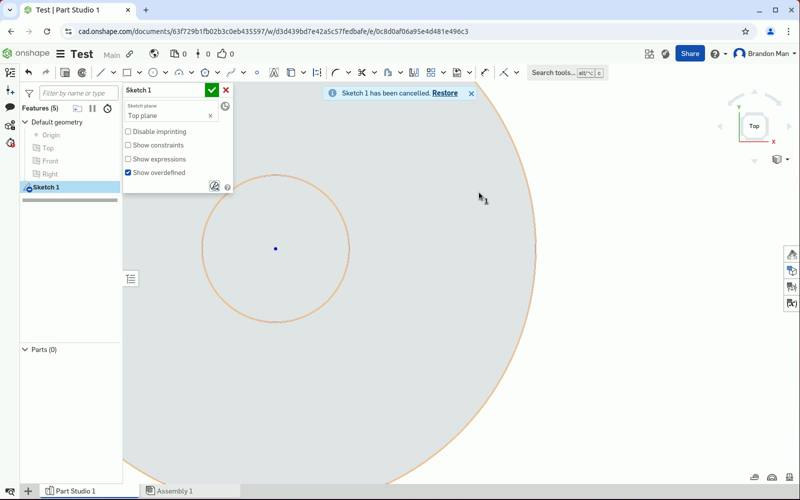
scroll(-6)
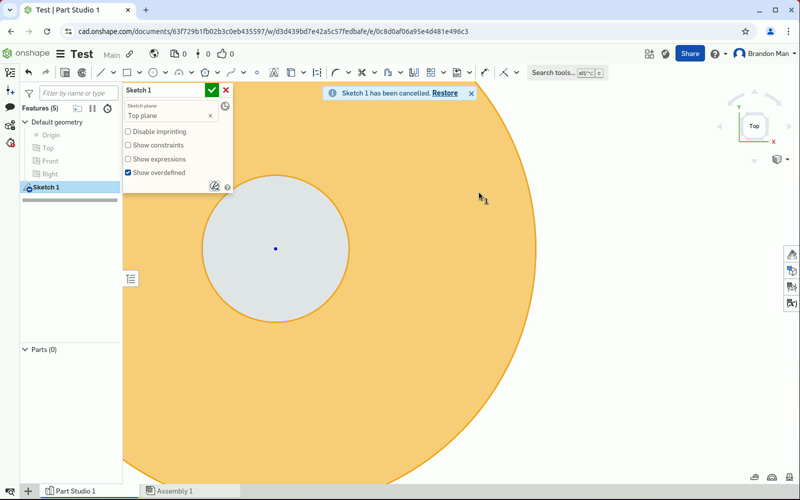
scroll(-6)
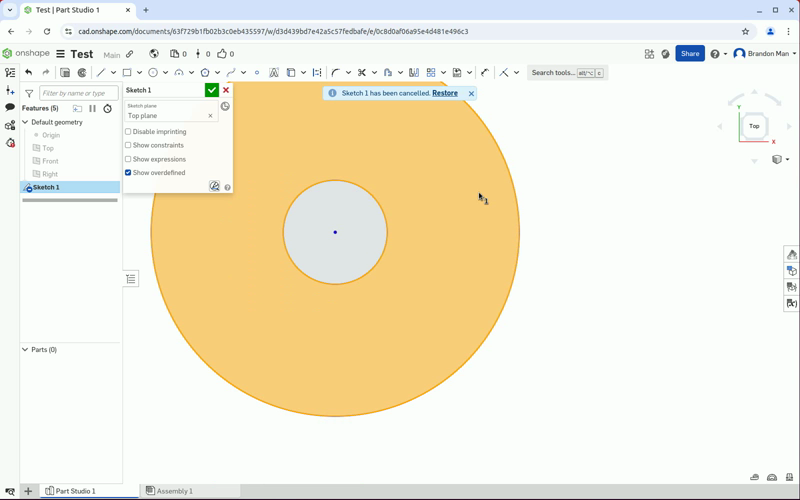
scroll(-6)
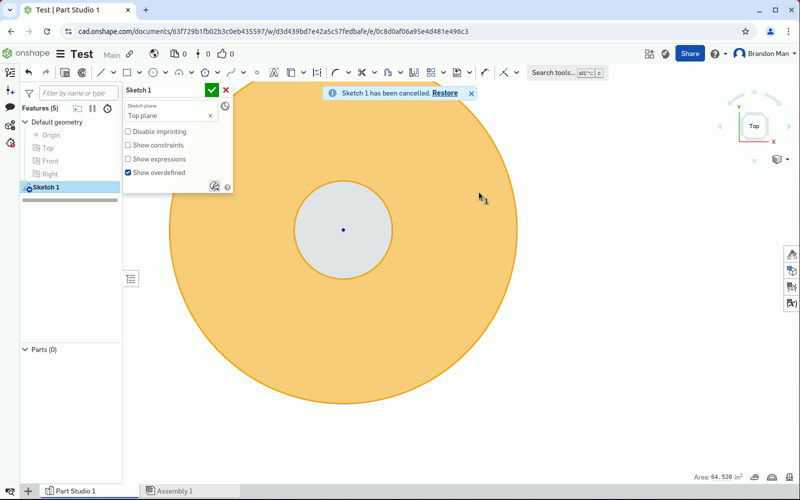
scroll(-6)
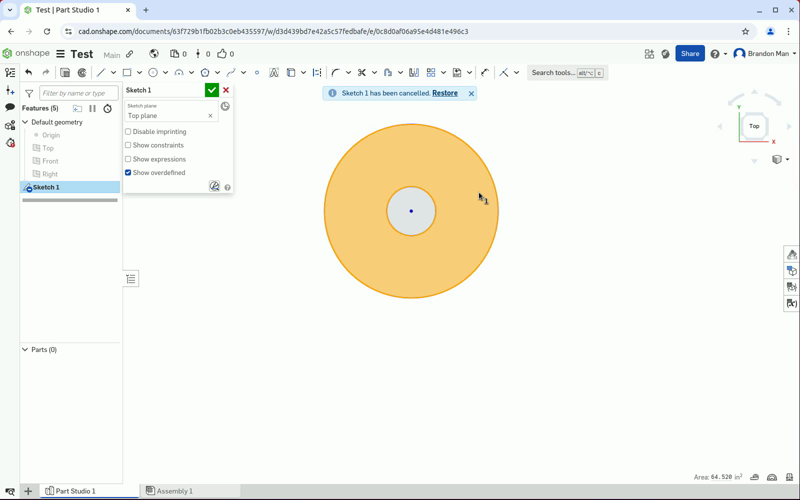
scroll(-6)
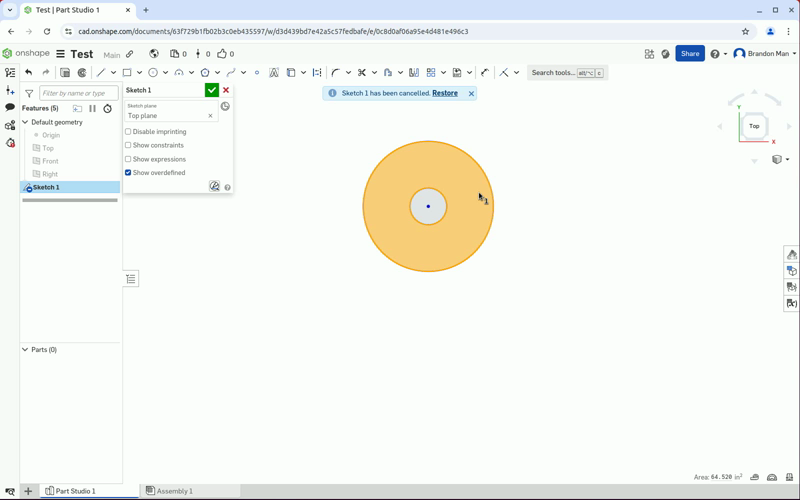
scroll(-6)
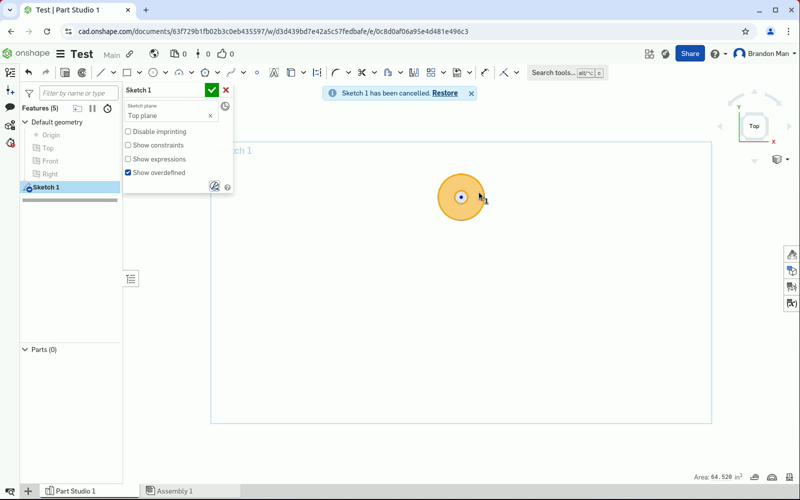
mouse_move(73, 352)
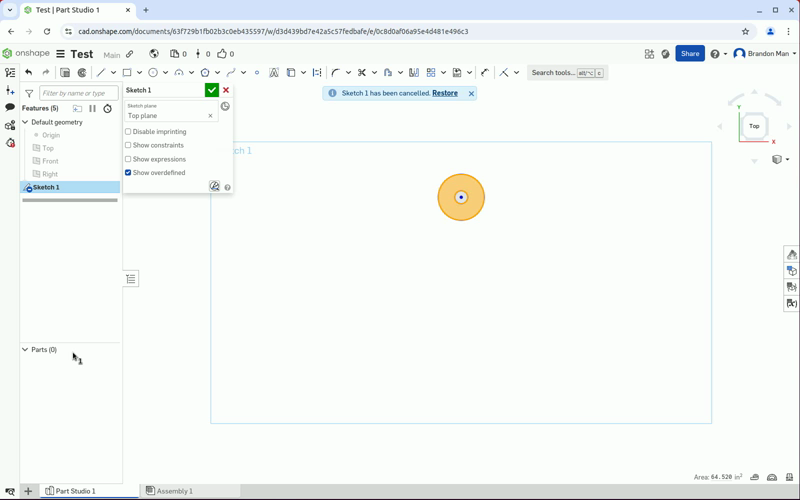
key(shift+y)
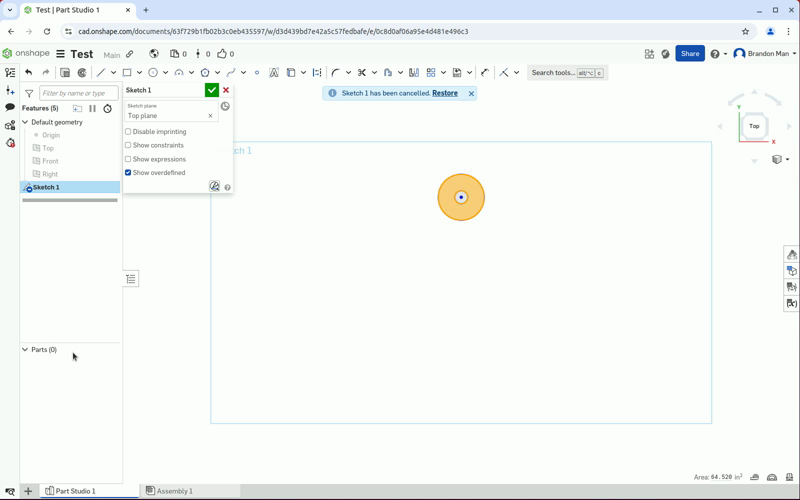
key(shift+e)
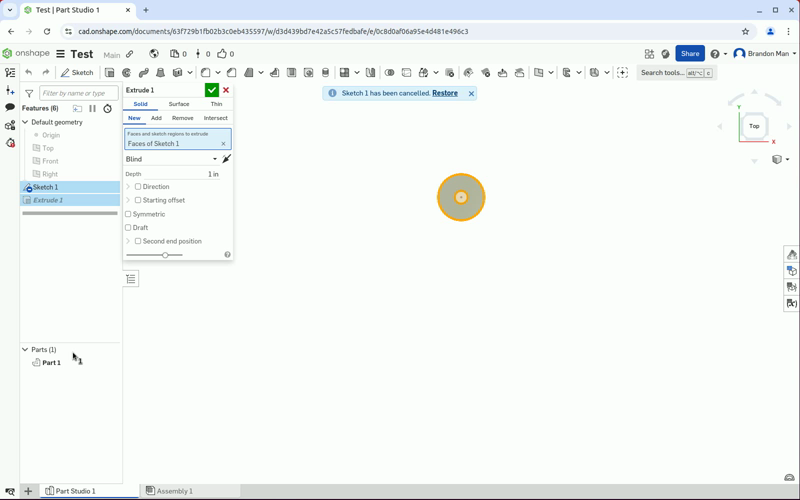
mouse_move(143, 106)
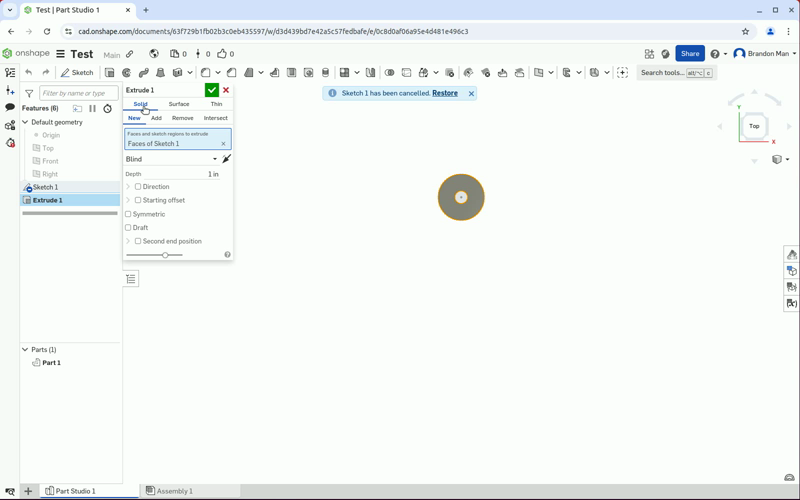
click(143, 106)
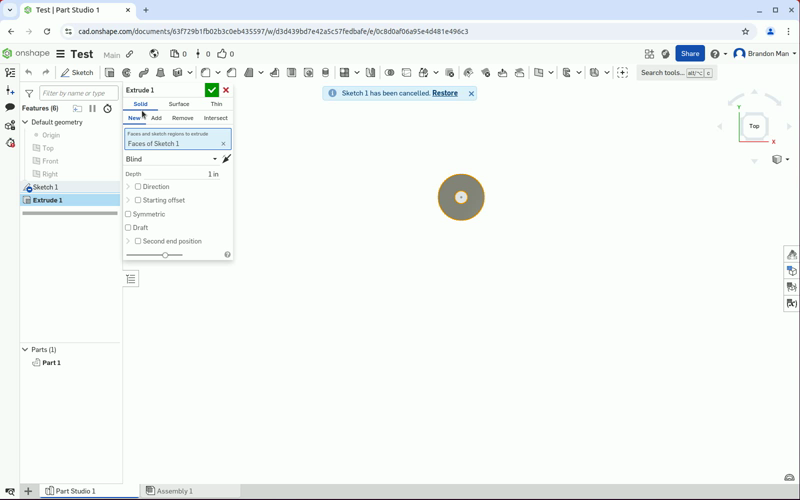
mouse_move(137, 120)
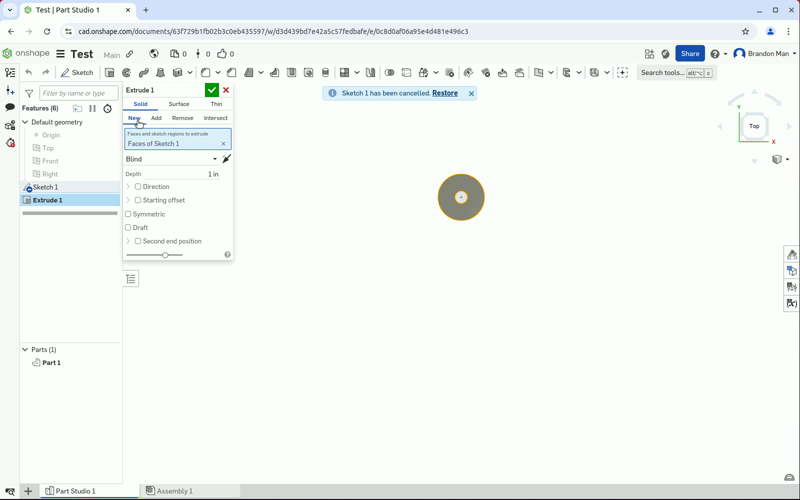
click(137, 120)
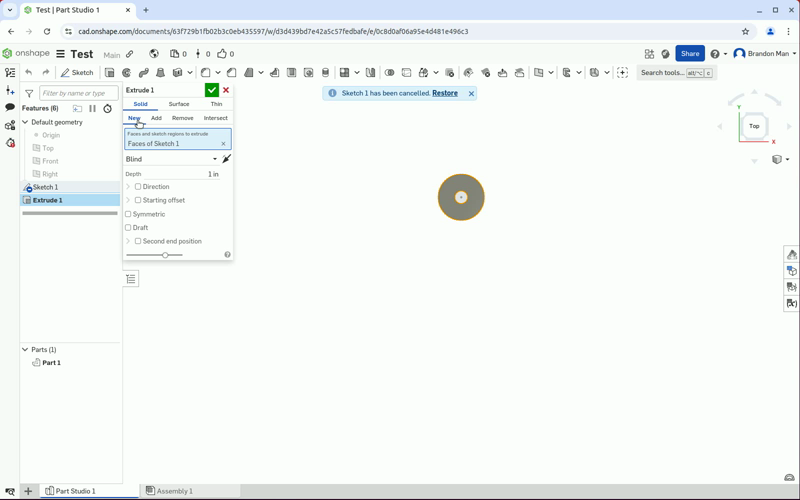
key(tab, 4)
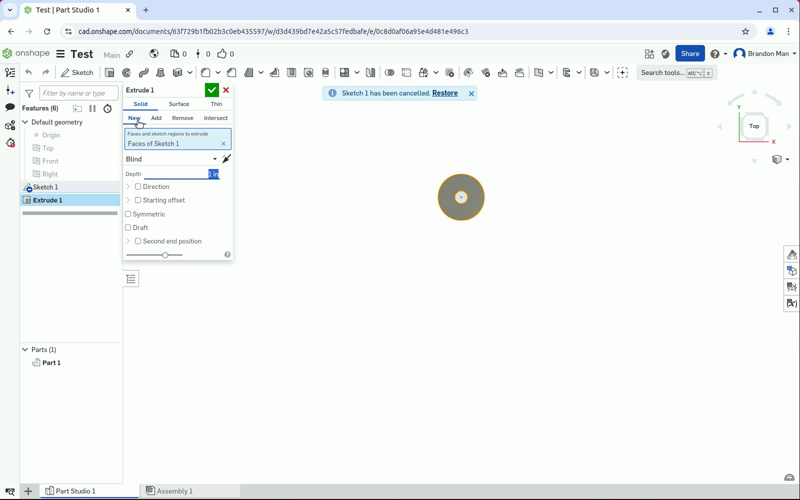
text(3.129)
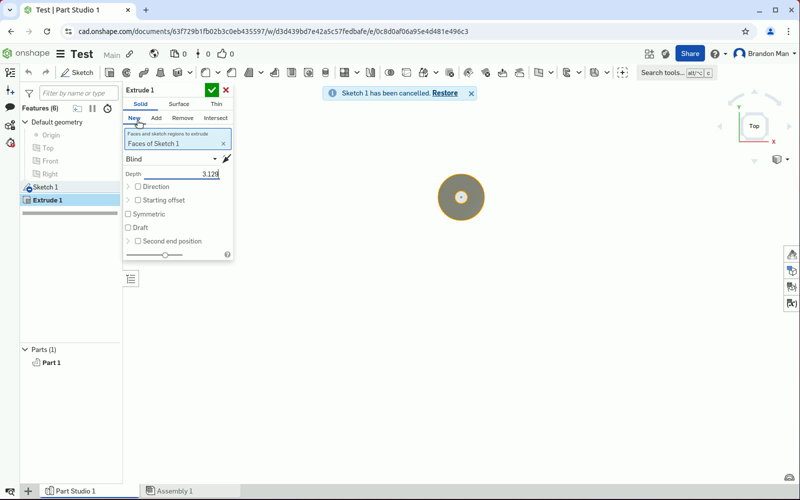
key(enter)
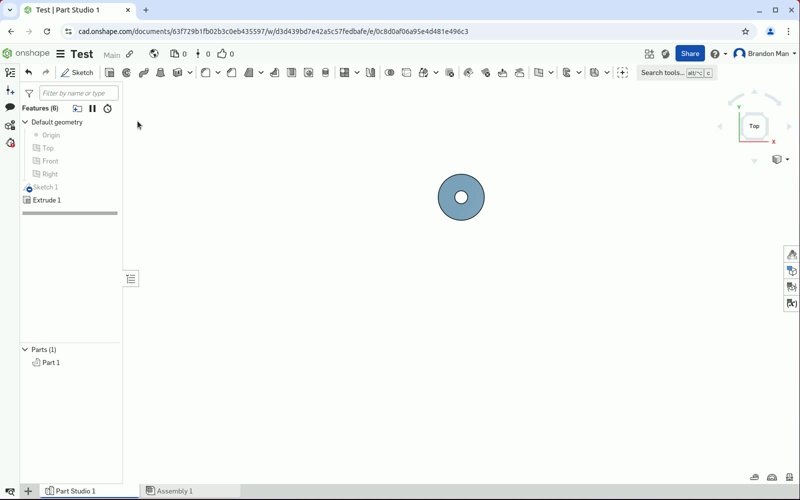
key(shift+h)
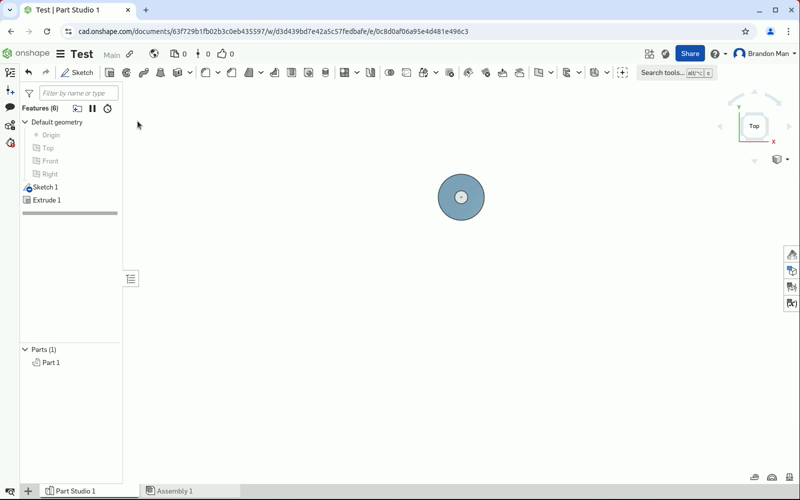
key(shift+h)
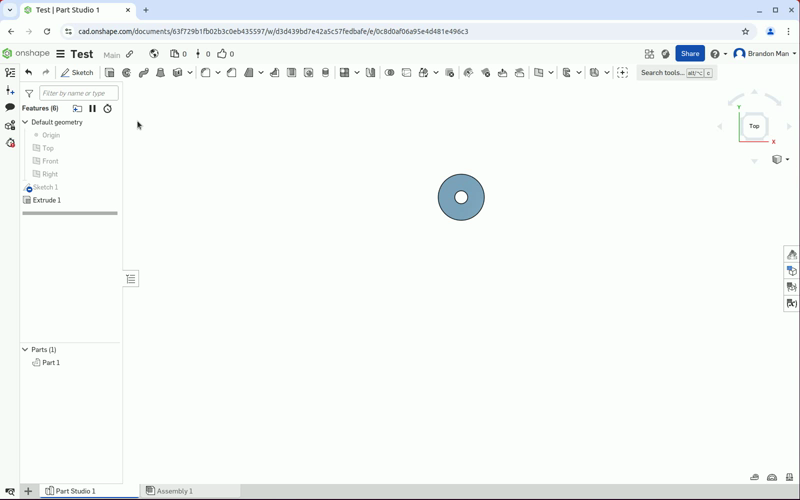
mouse_move(73, 189)
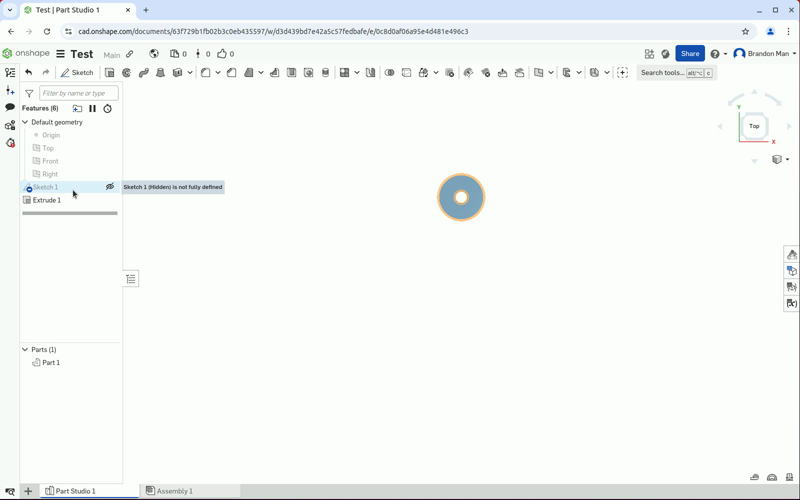
click(73, 189)
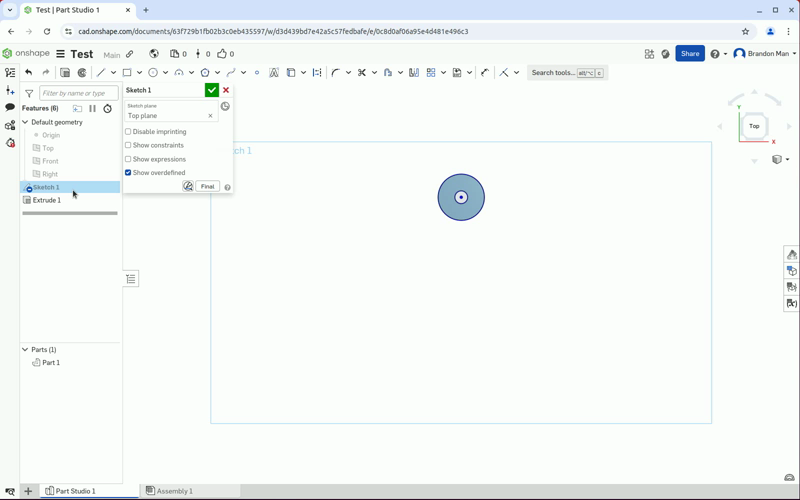
mouse_move(229, 92)
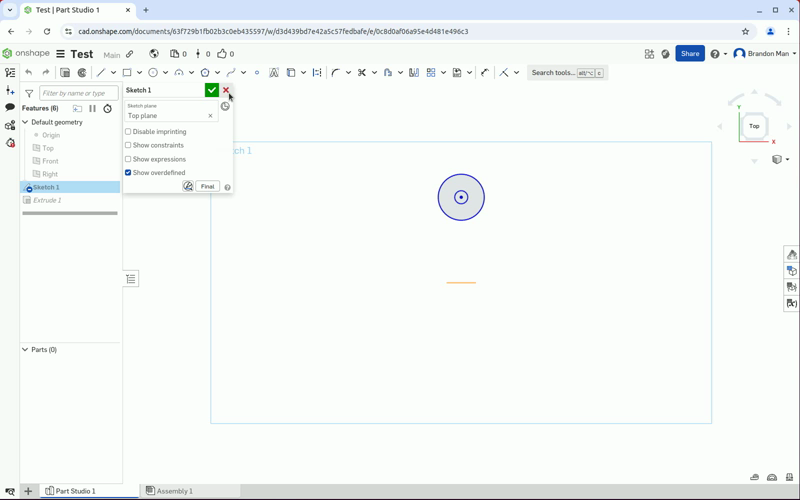
click(229, 92)
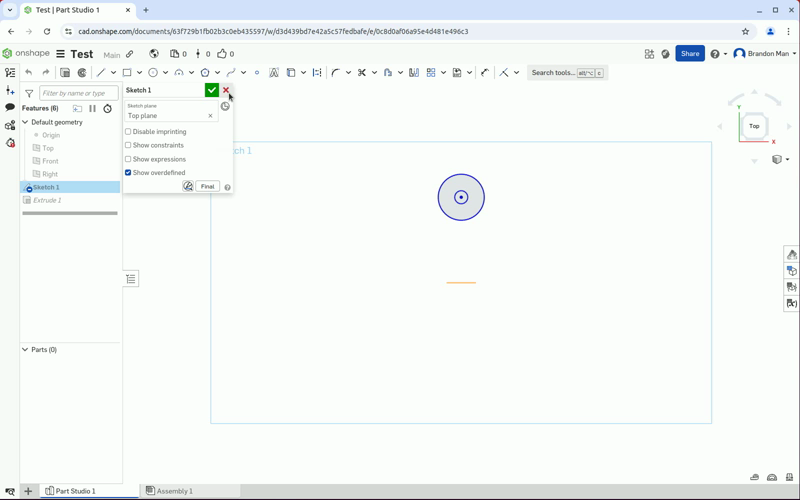
key(shift+s)
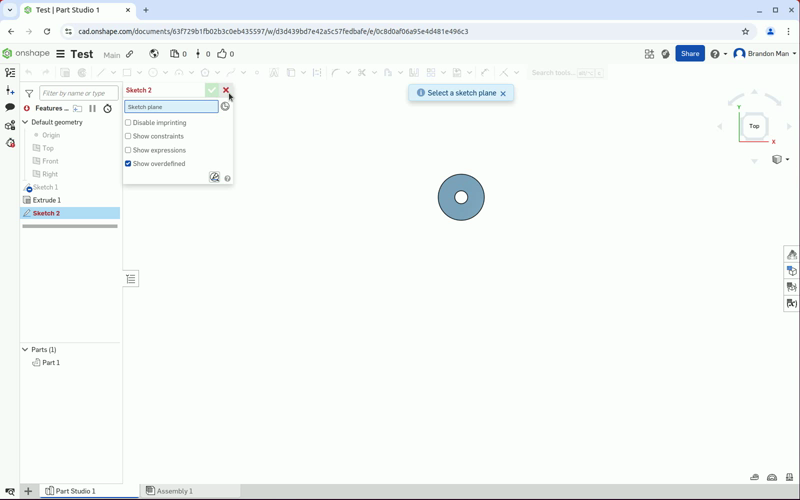
mouse_move(73, 150)
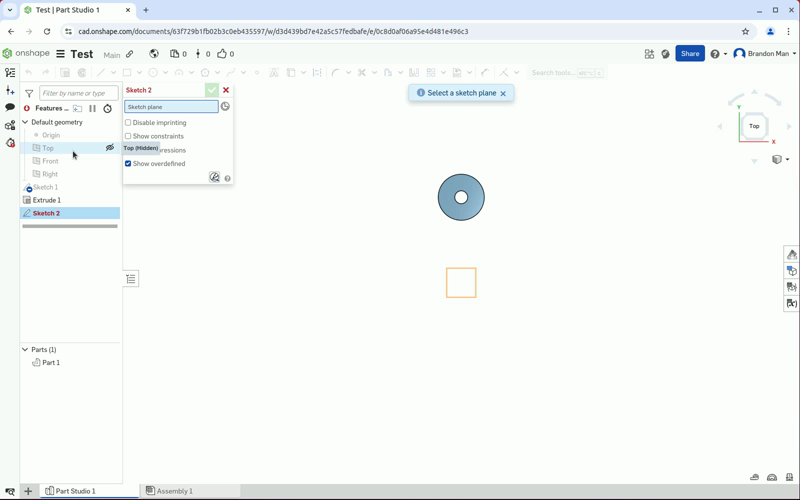
click(73, 150)
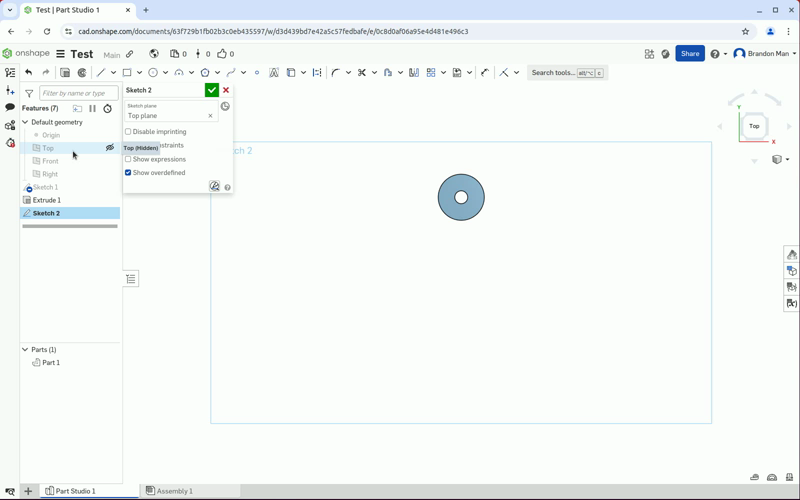
mouse_move(73, 352)
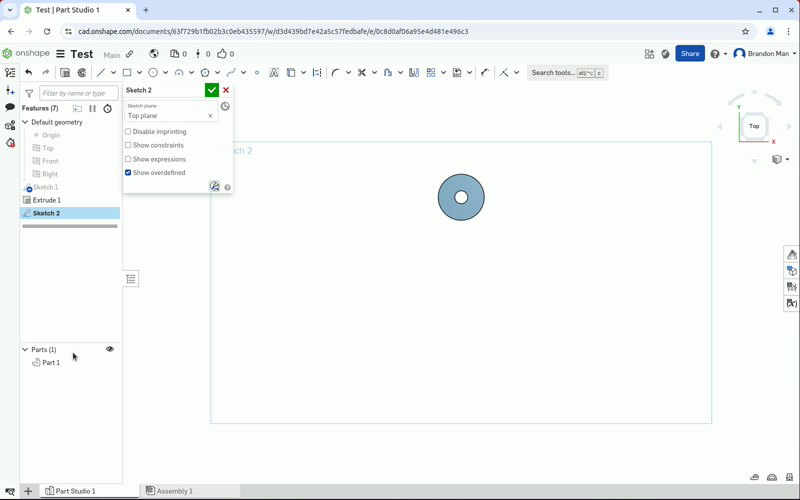
key(y)
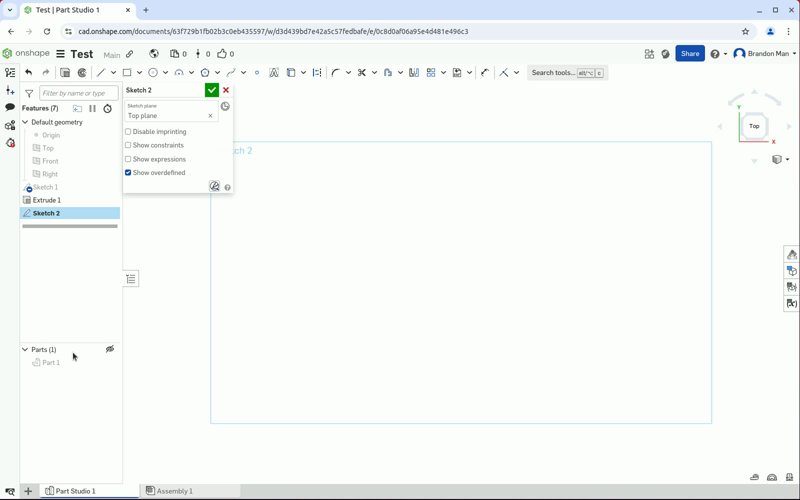
key(a)
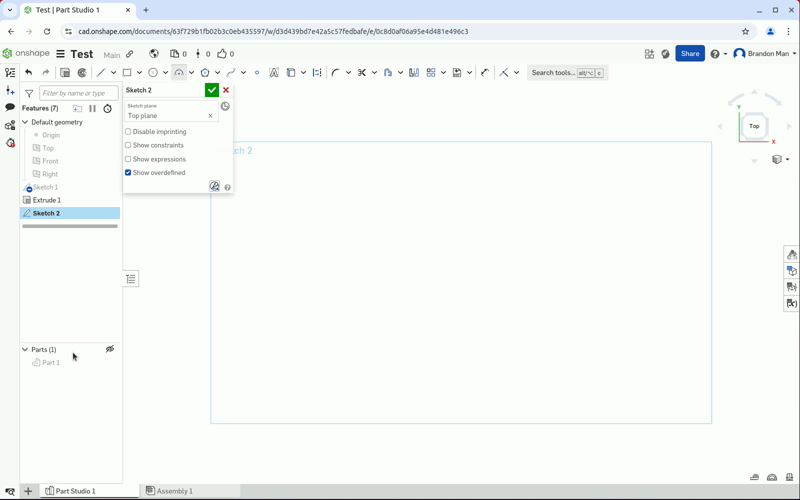
key_down(shift)
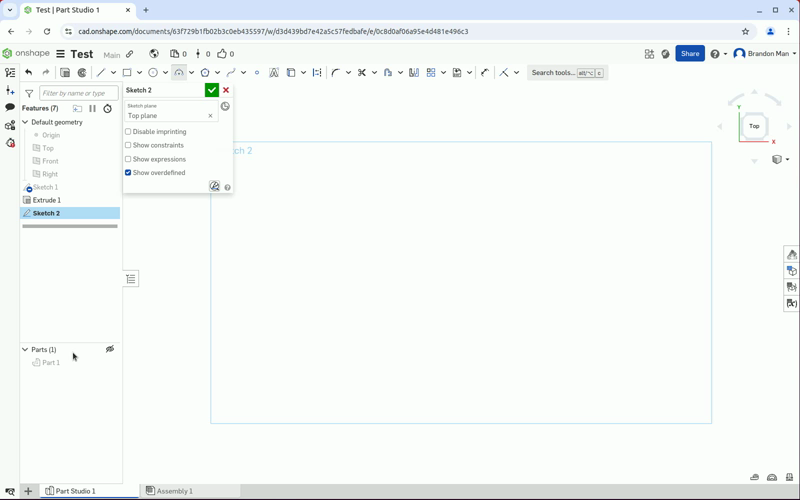
mouse_move(433, 303)
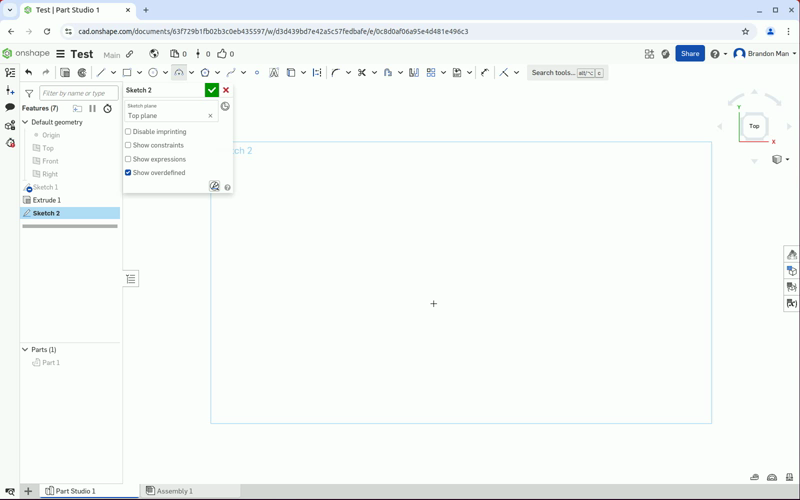
click(433, 303)
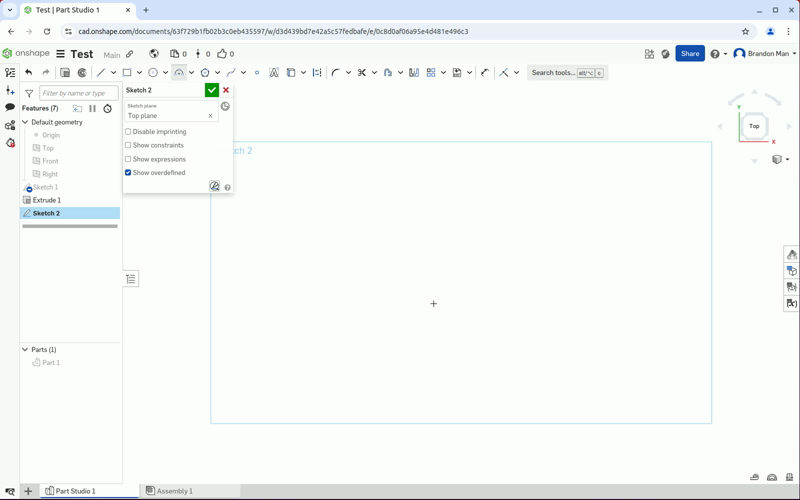
key_up(shift)
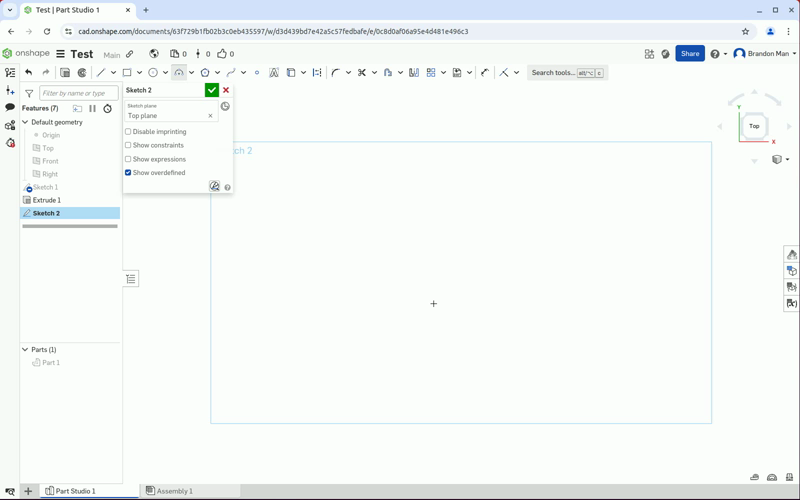
key_down(shift)
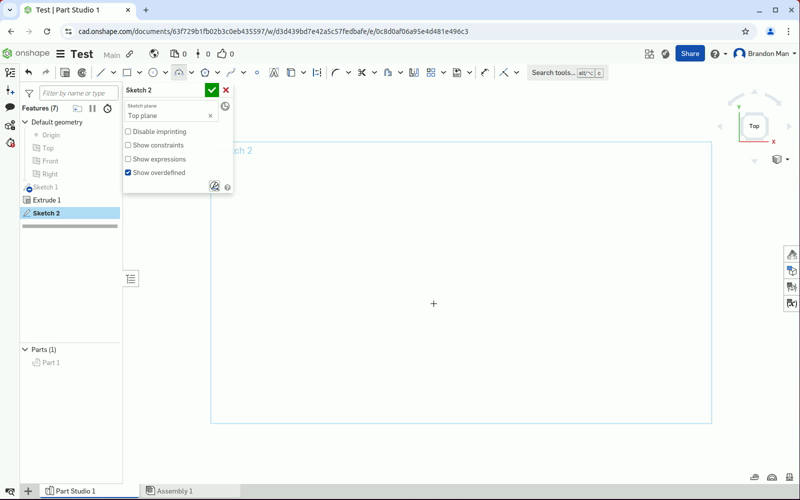
mouse_move(487, 303)
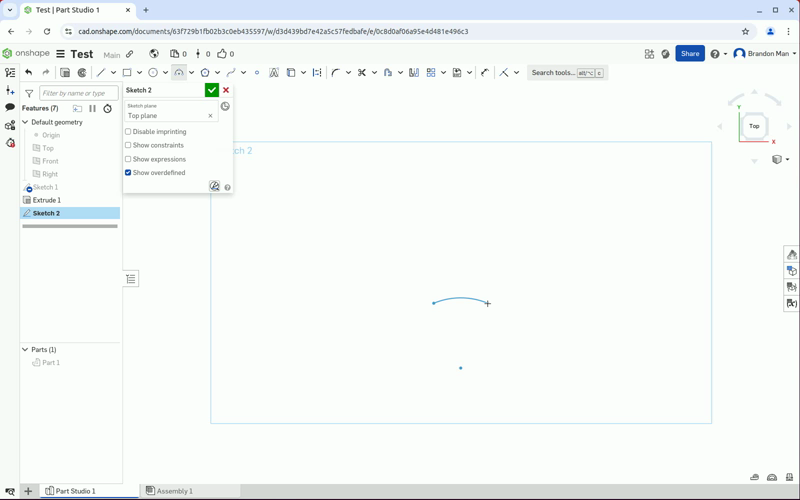
click(487, 303)
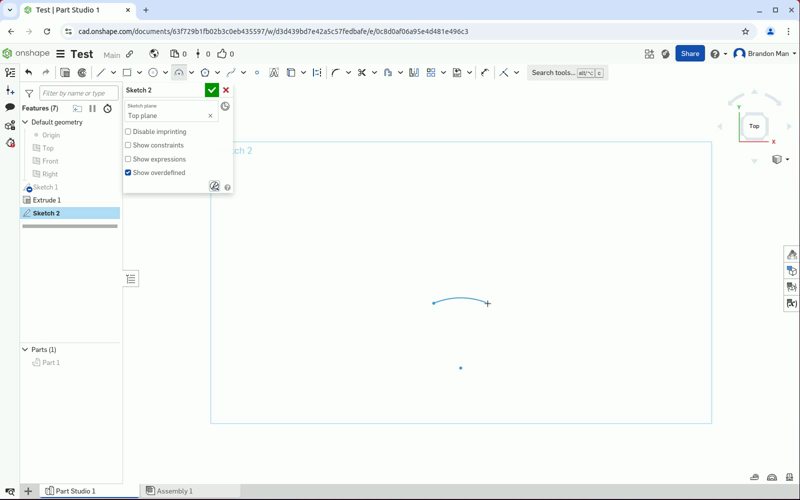
mouse_move(460, 276)
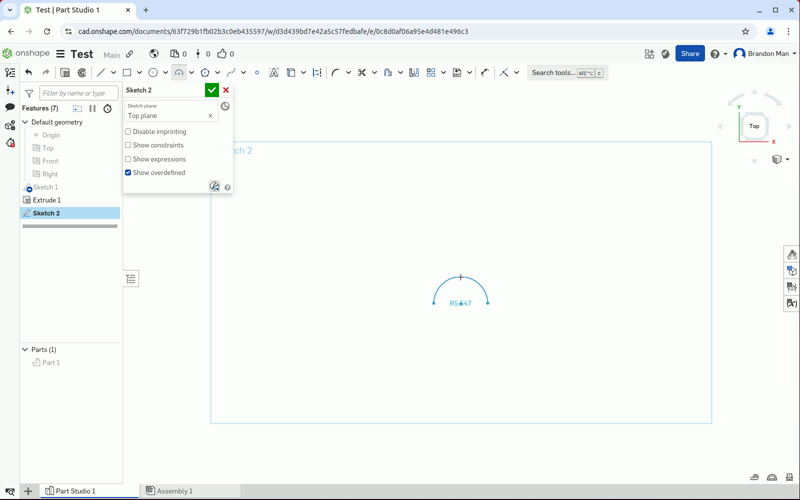
click(460, 276)
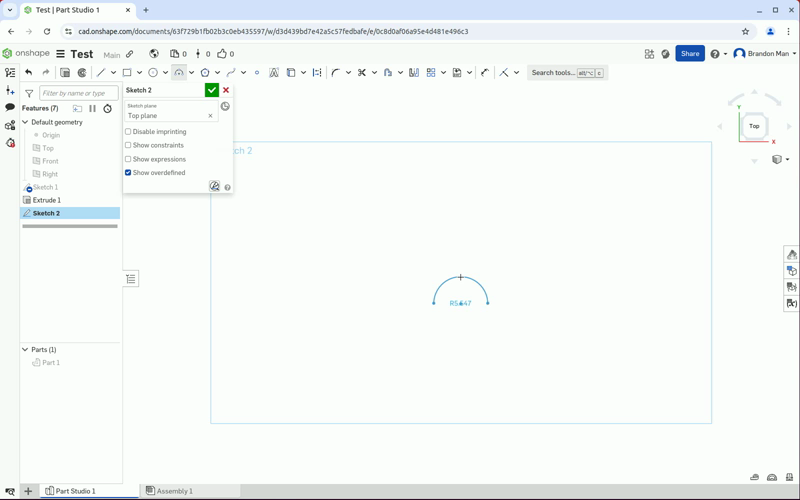
key_up(shift)
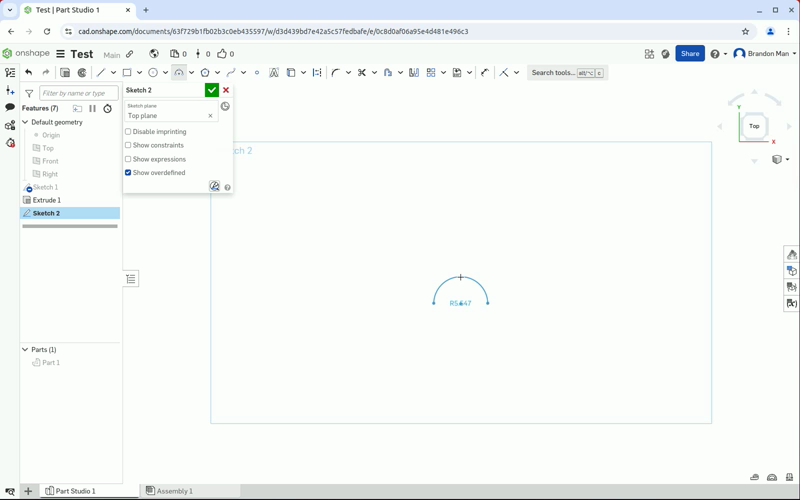
key(esc)
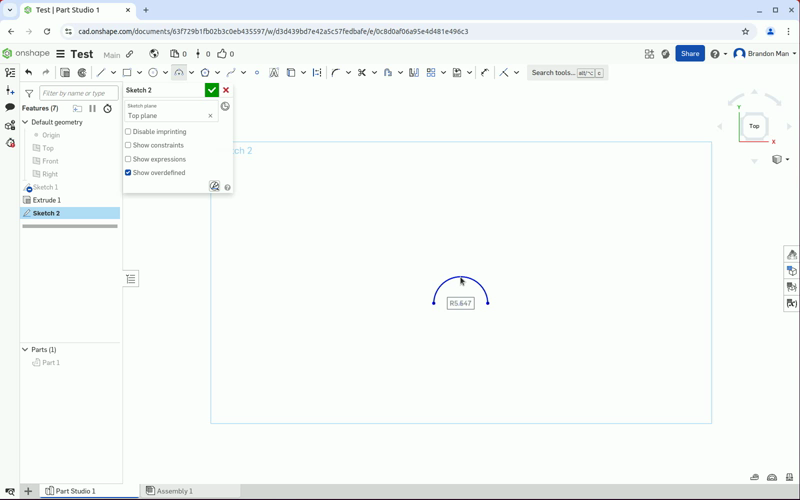
key(l)
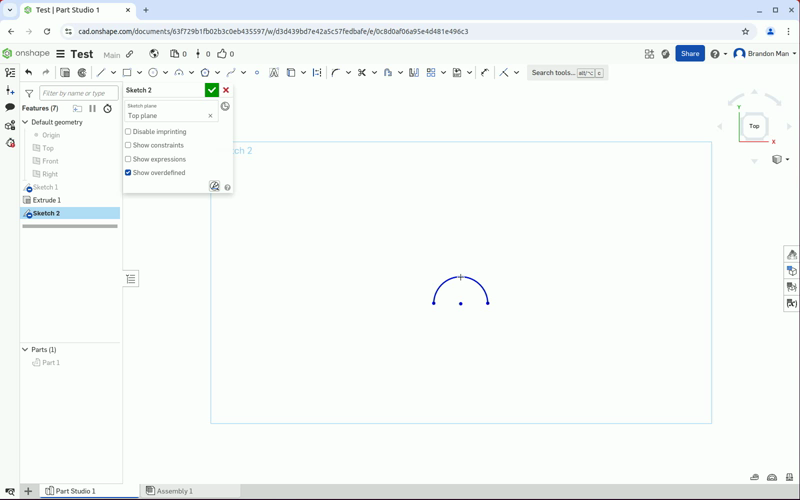
mouse_move(487, 303)
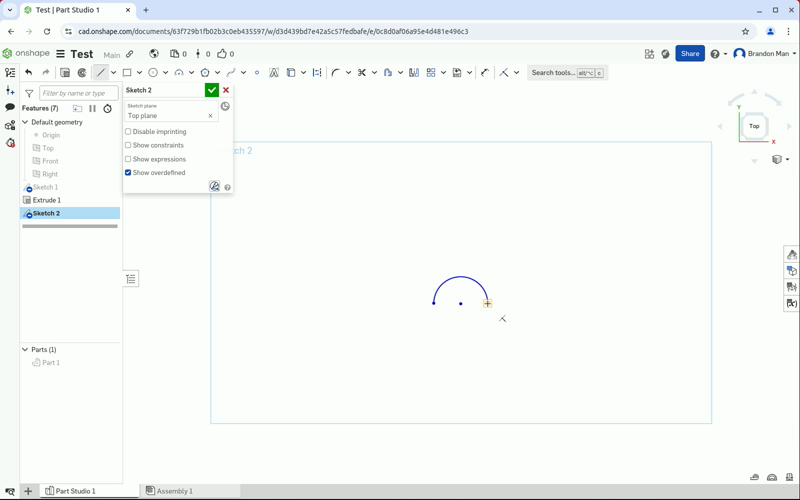
click(487, 303)
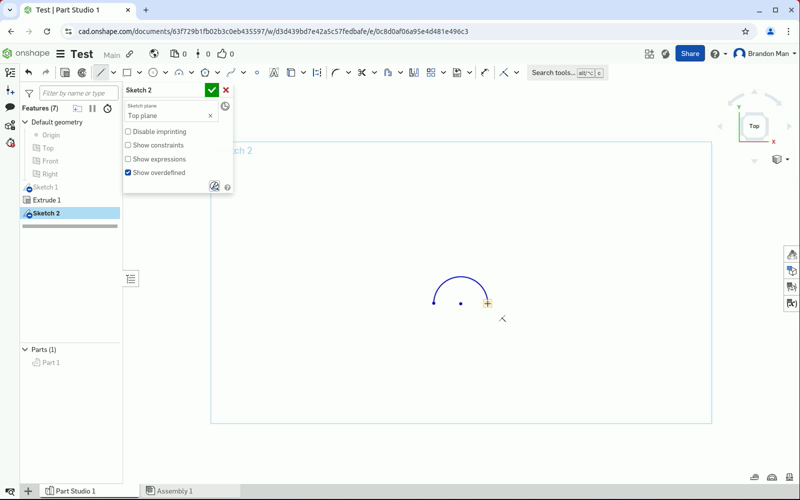
key_down(shift)
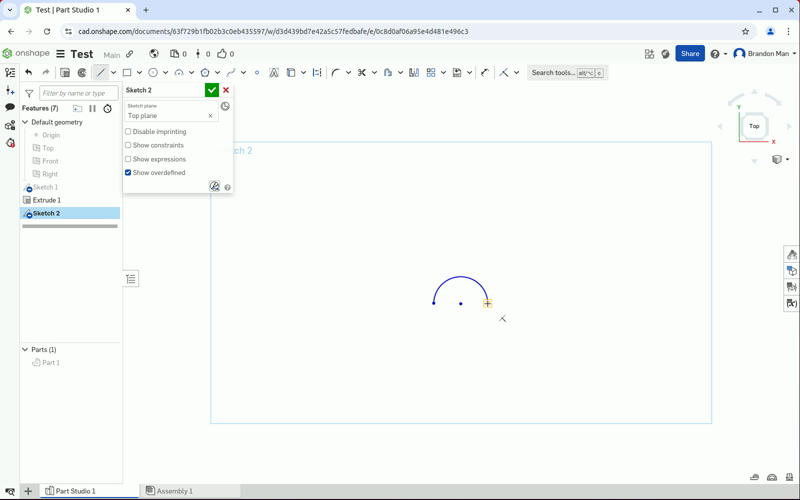
mouse_move(483, 196)
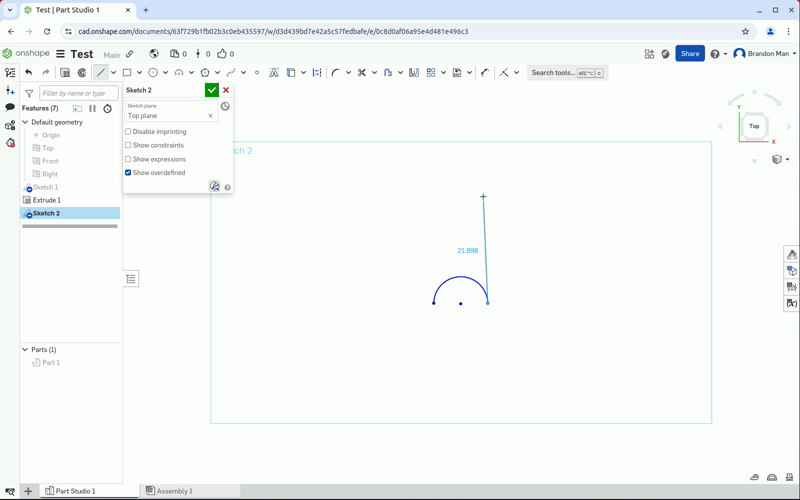
click(483, 196)
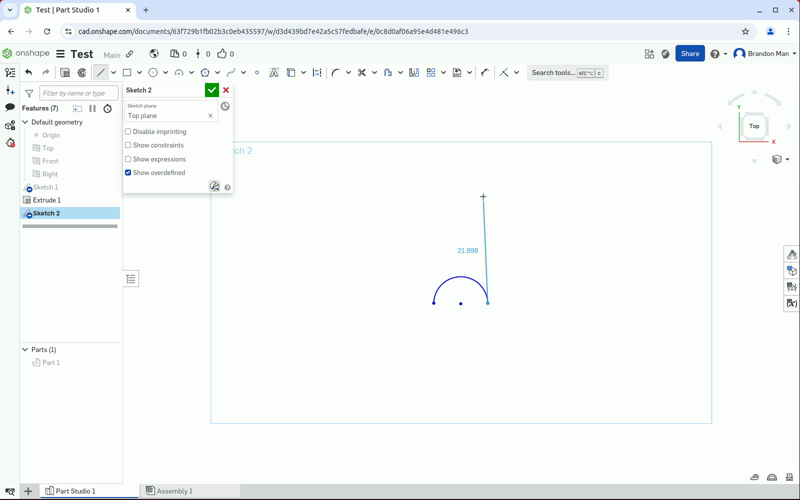
key_up(shift)
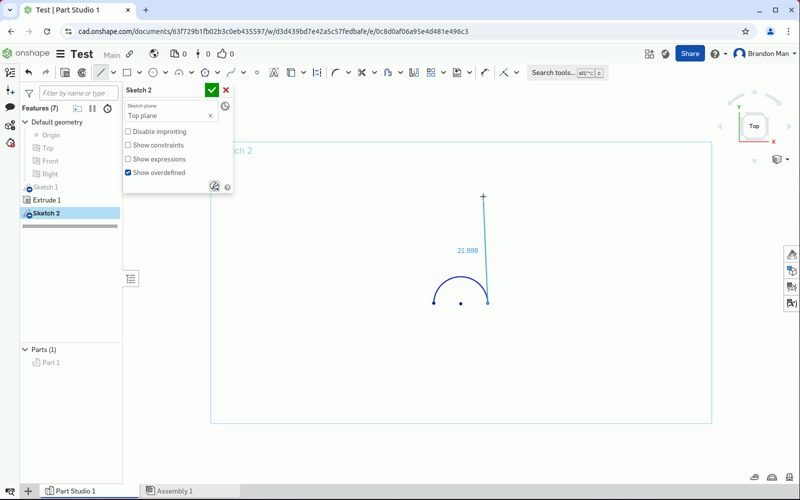
key(esc)
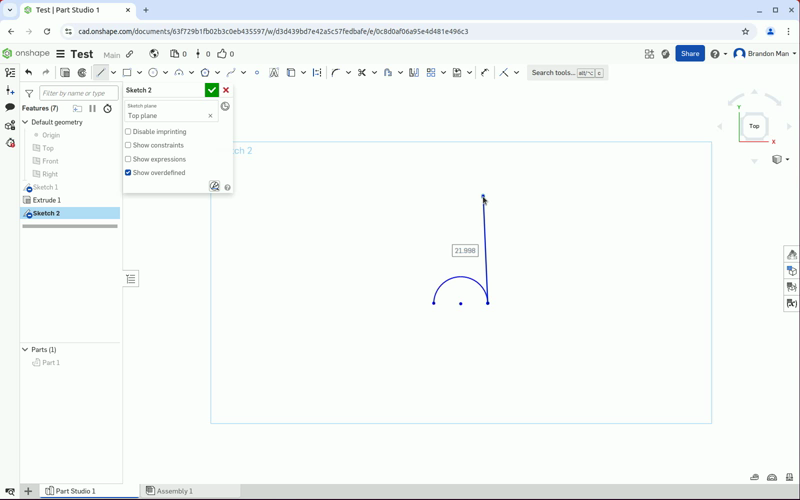
key(a)
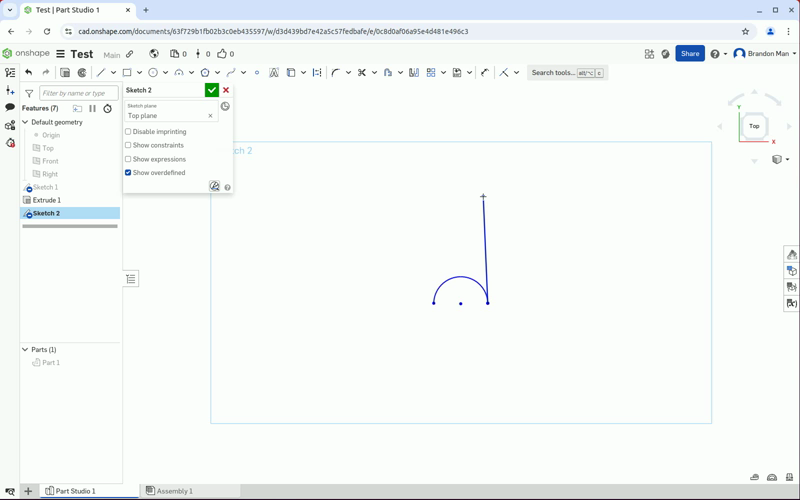
mouse_move(483, 196)
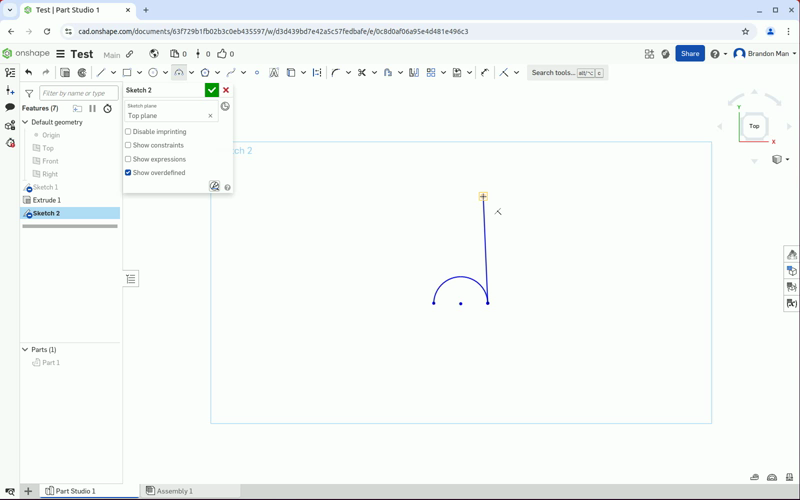
click(483, 196)
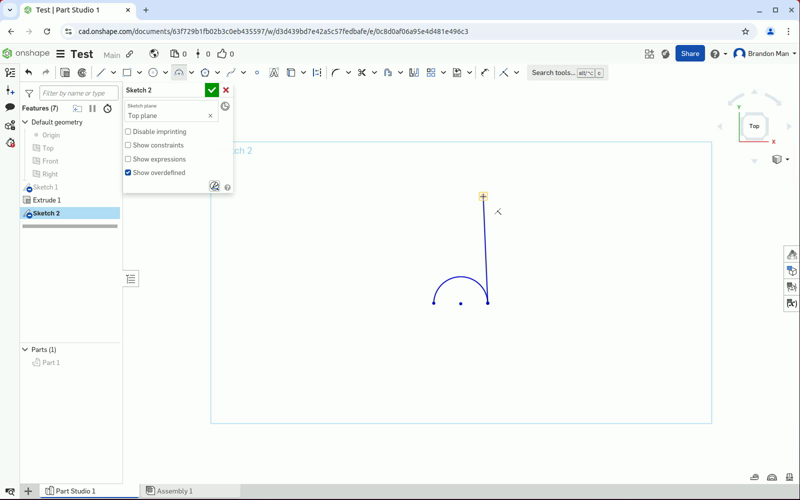
key_down(shift)
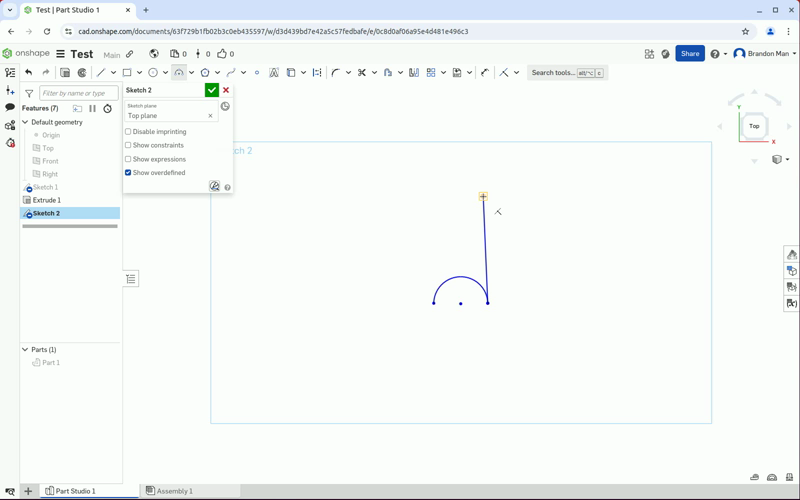
mouse_move(438, 196)
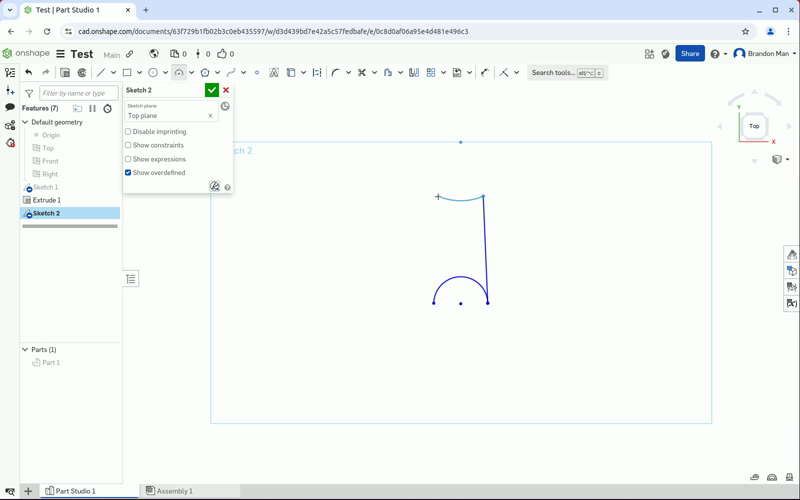
click(438, 196)
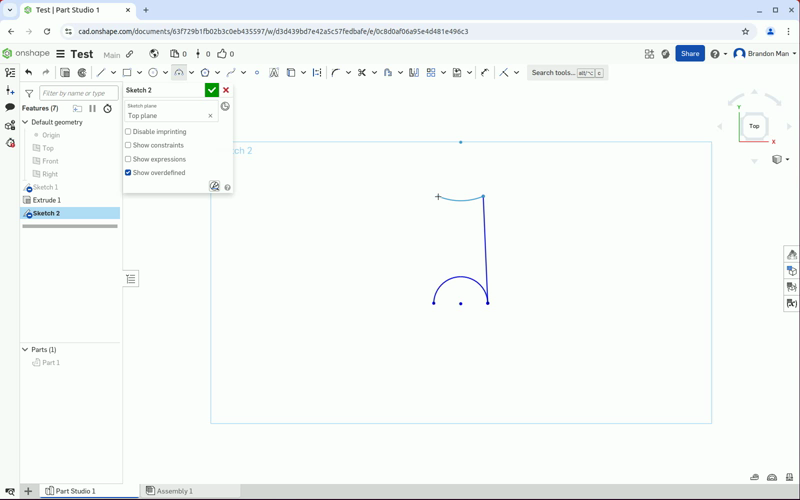
mouse_move(460, 219)
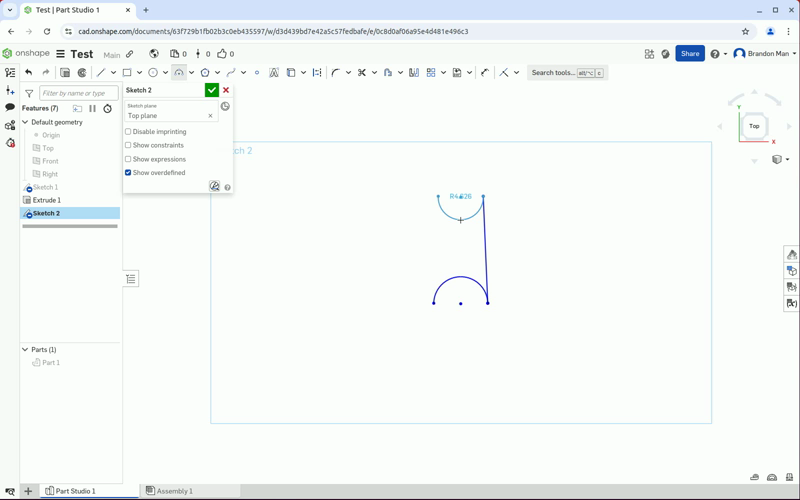
click(460, 219)
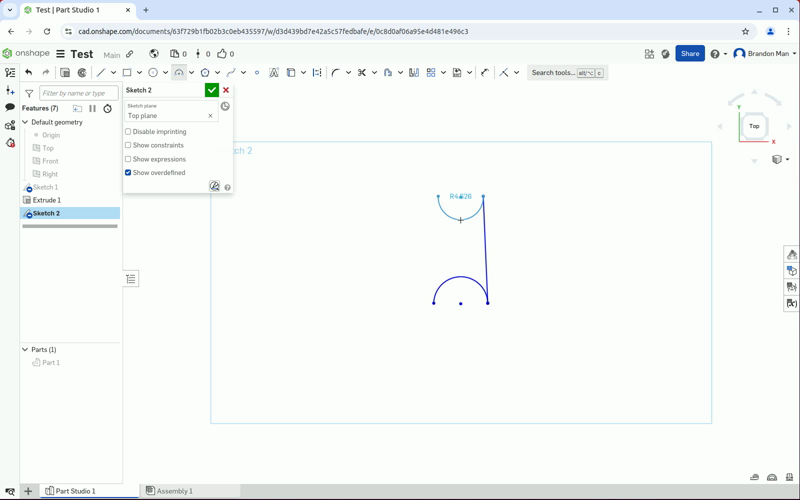
key_up(shift)
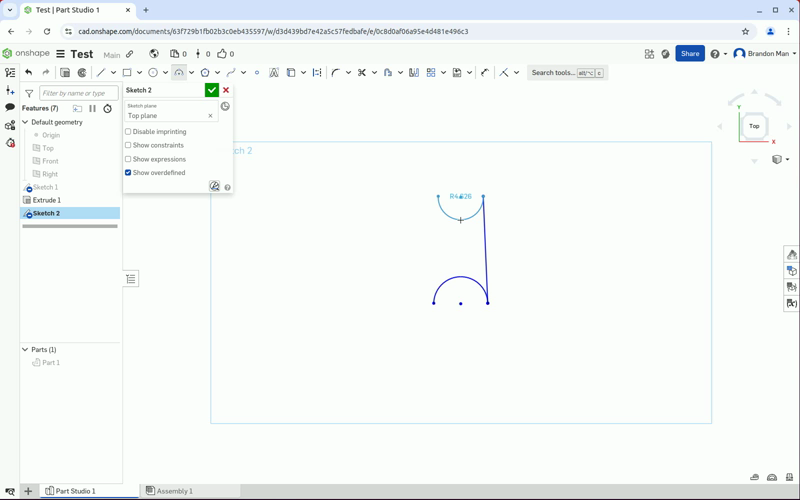
key(esc)
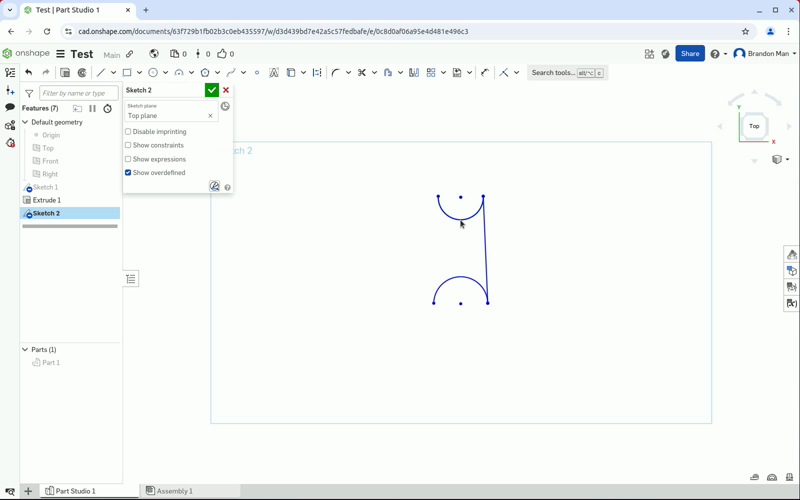
key(l)
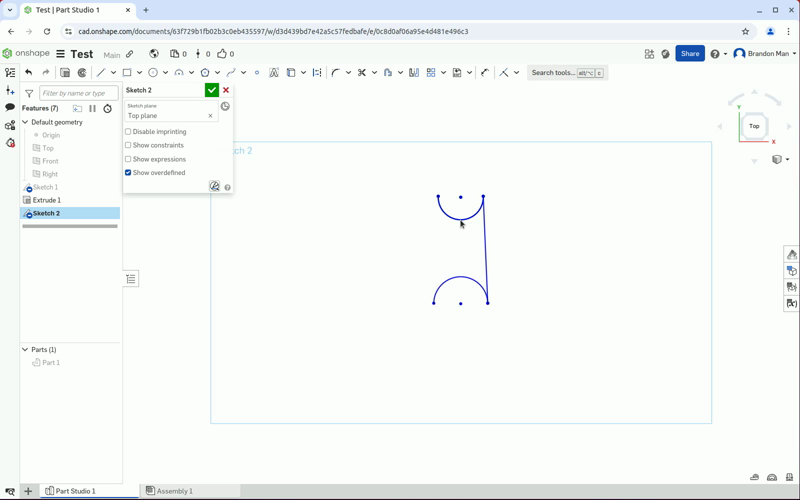
mouse_move(438, 196)
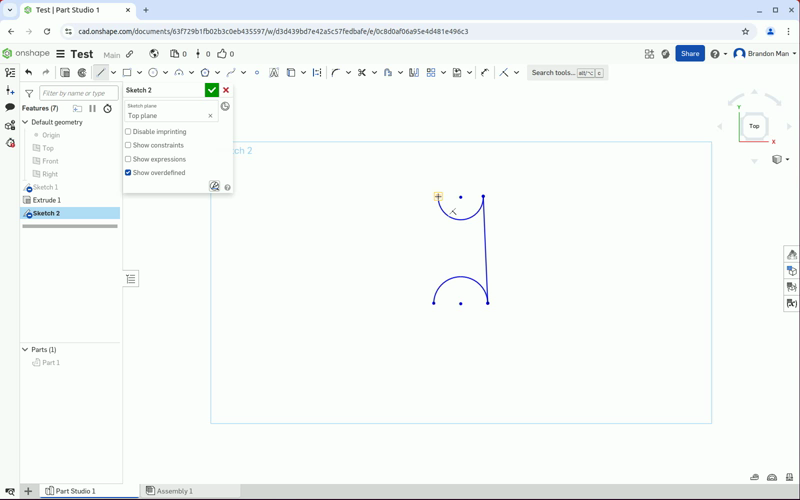
click(438, 196)
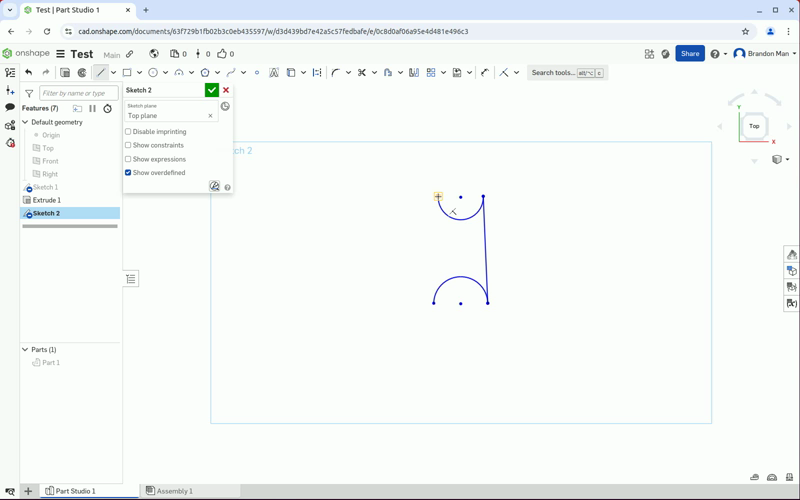
key_down(shift)
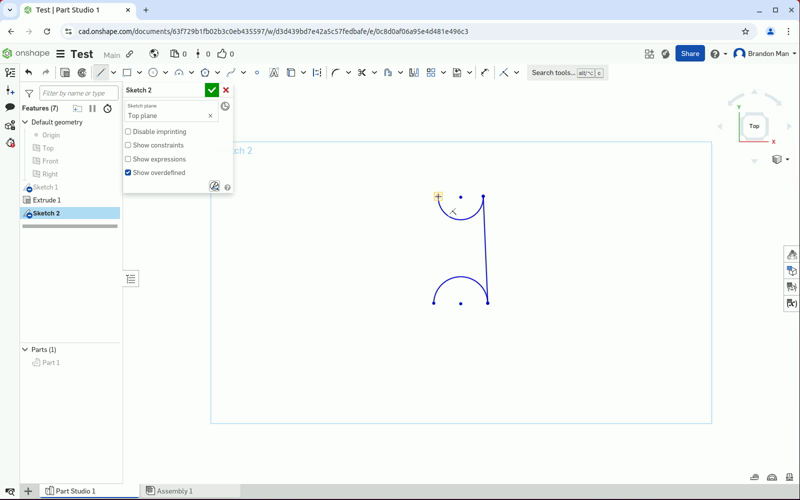
mouse_move(433, 303)
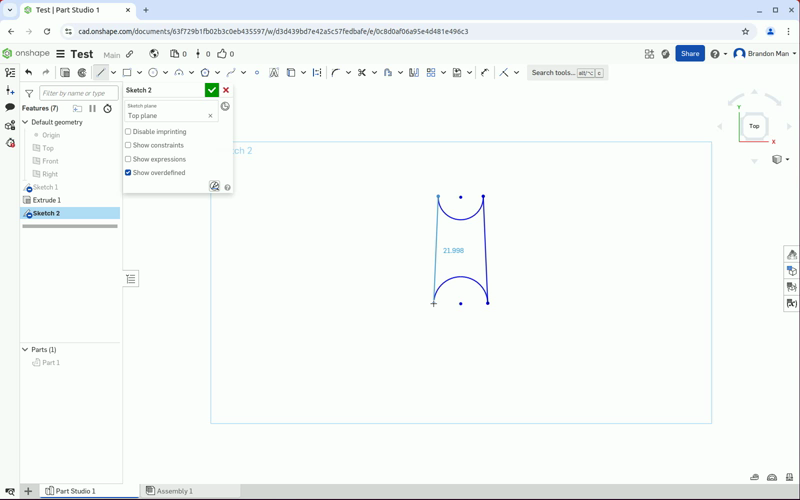
key_up(shift)
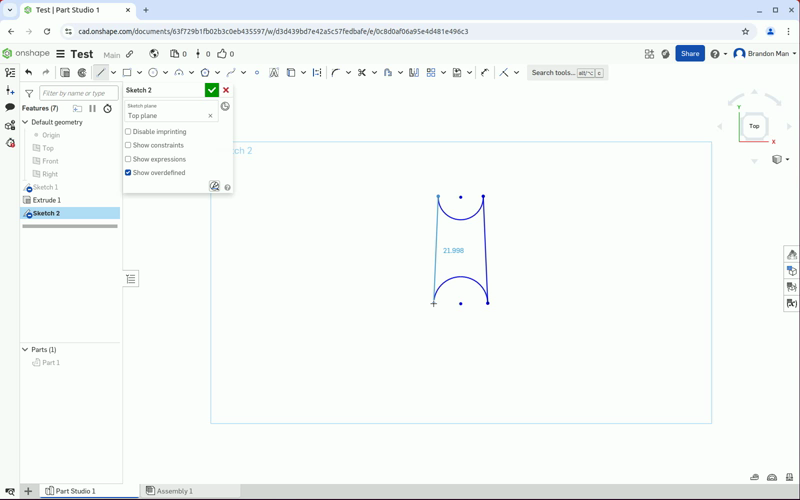
click(433, 303)
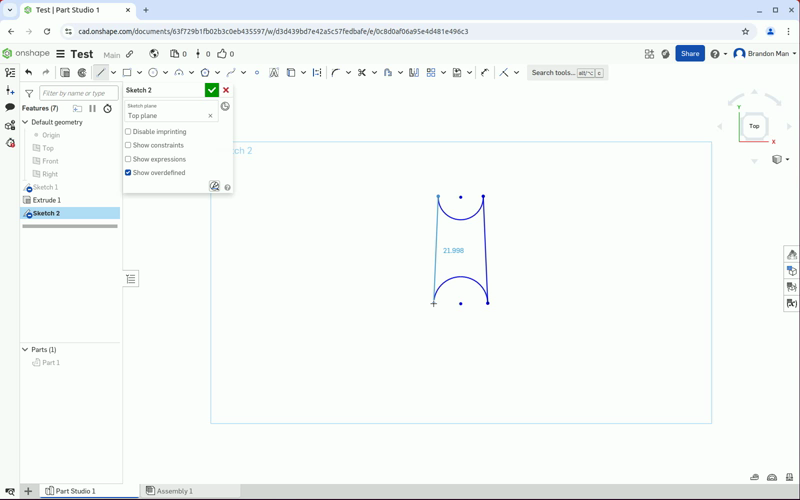
key(esc)
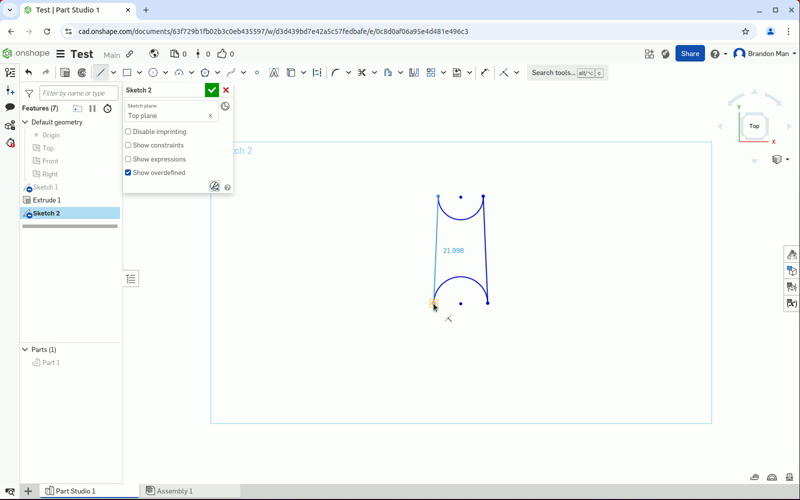
mouse_move(439, 251)
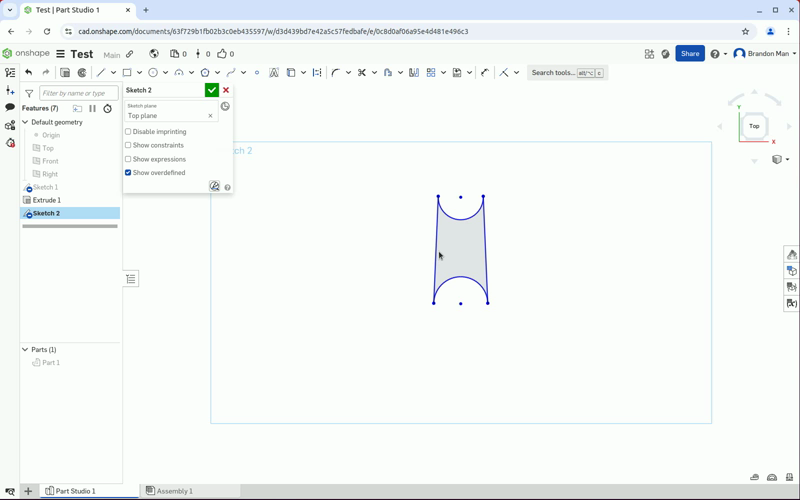
click(439, 251)
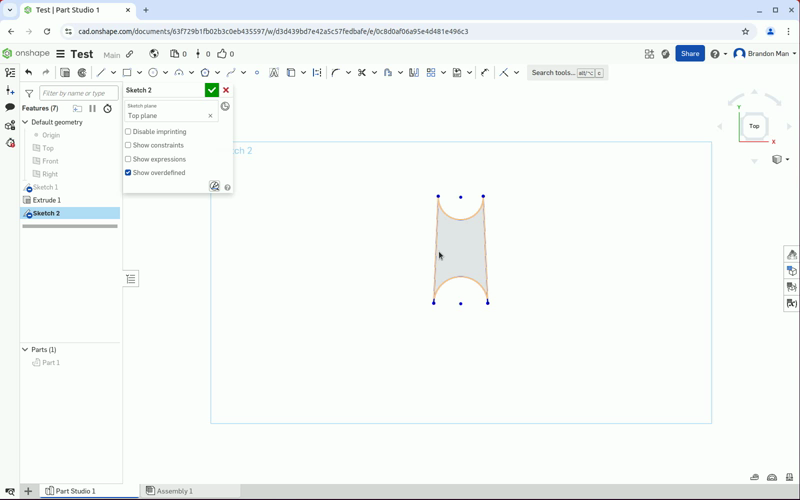
mouse_move(73, 352)
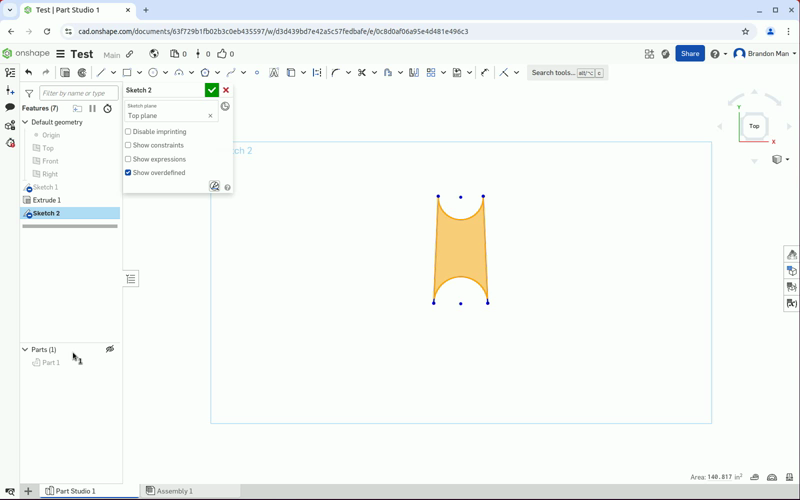
key(shift+y)
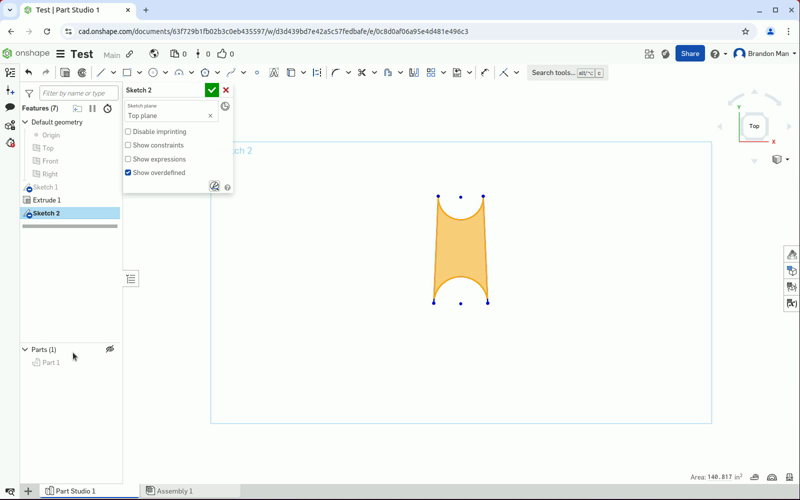
key(shift+e)
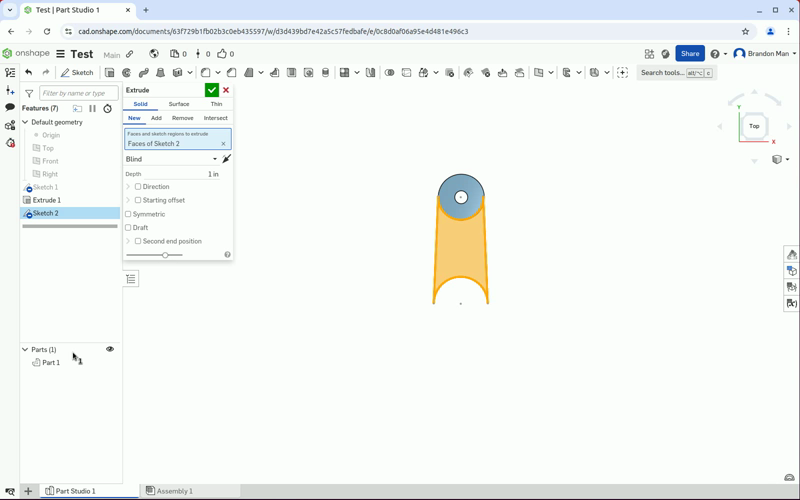
mouse_move(143, 106)
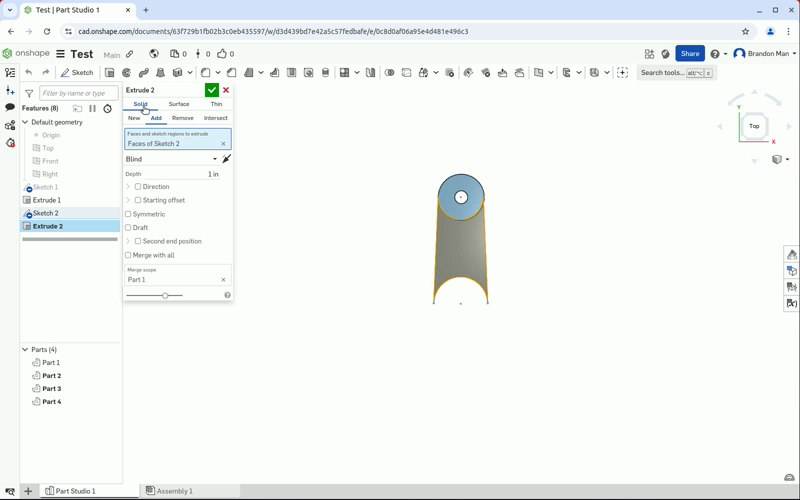
click(143, 106)
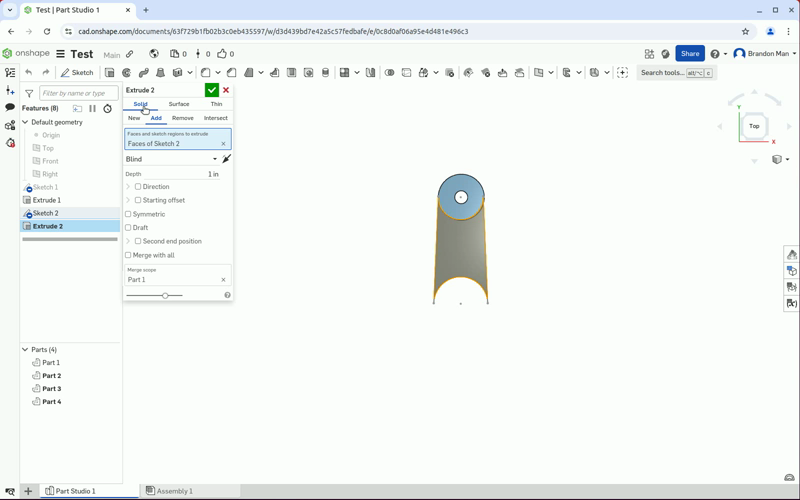
mouse_move(137, 120)
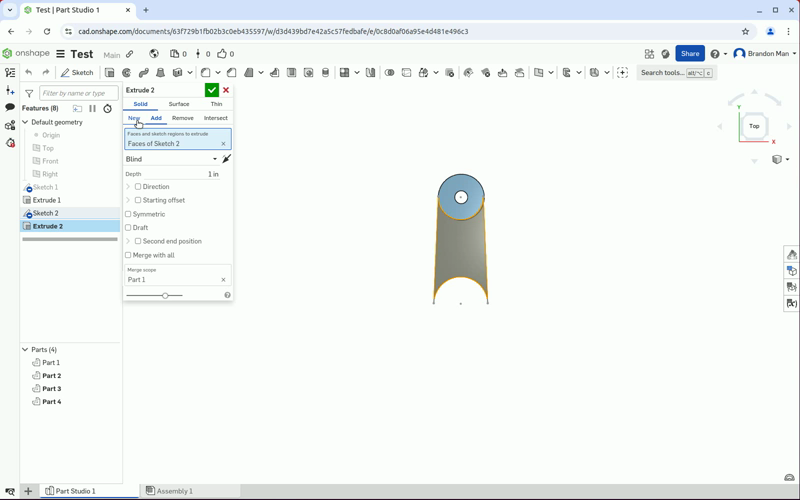
click(137, 120)
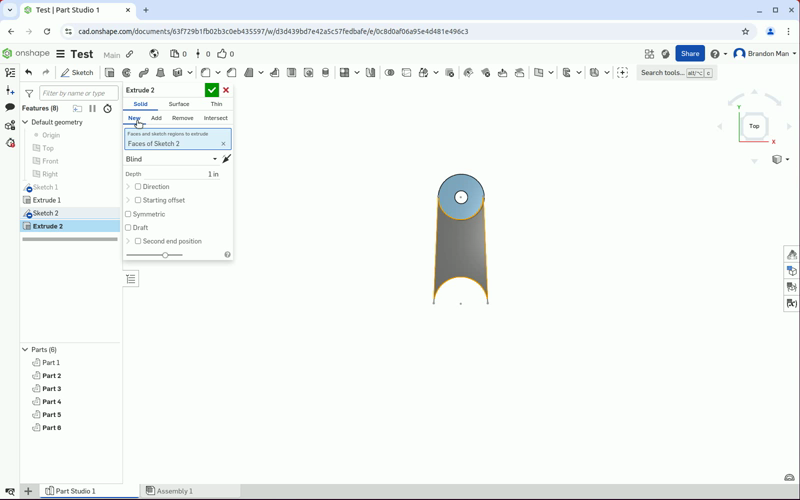
key(tab, 4)
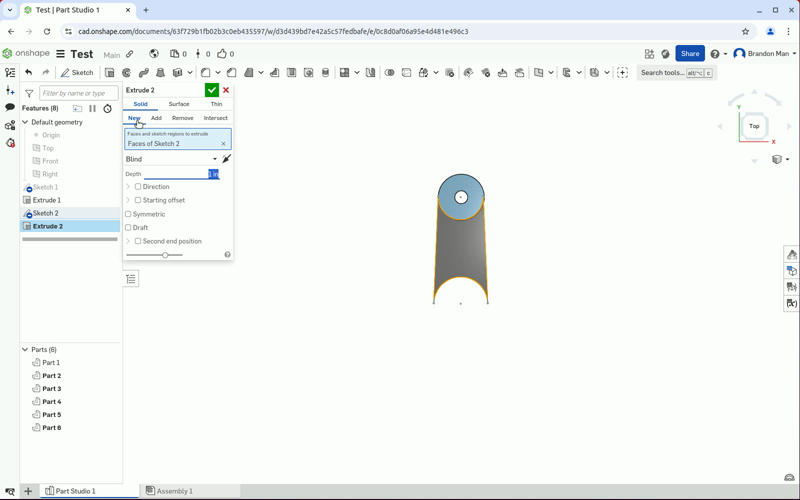
text(3.129)
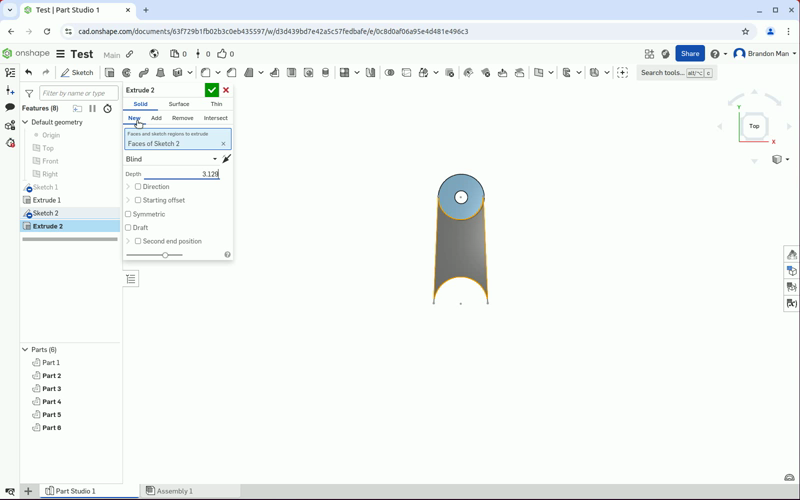
key(enter)
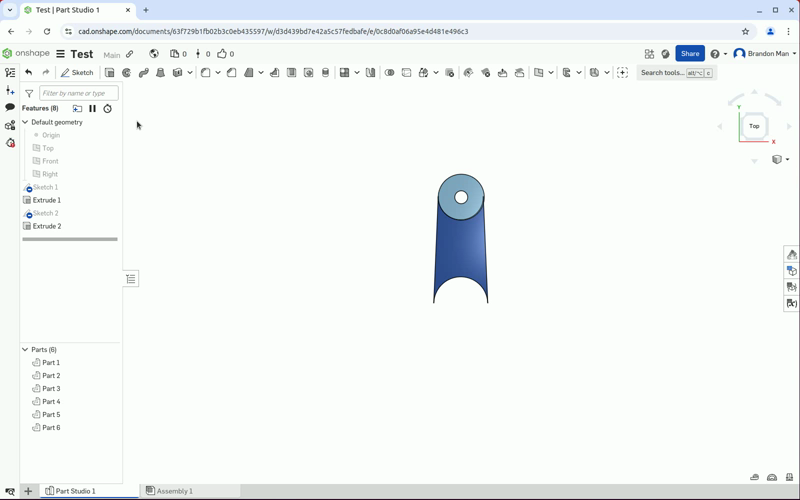
key(shift+h)
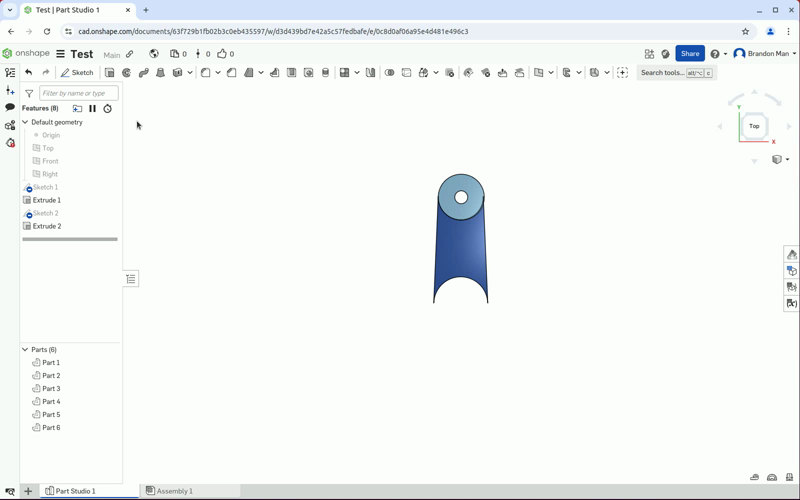
key(shift+h)
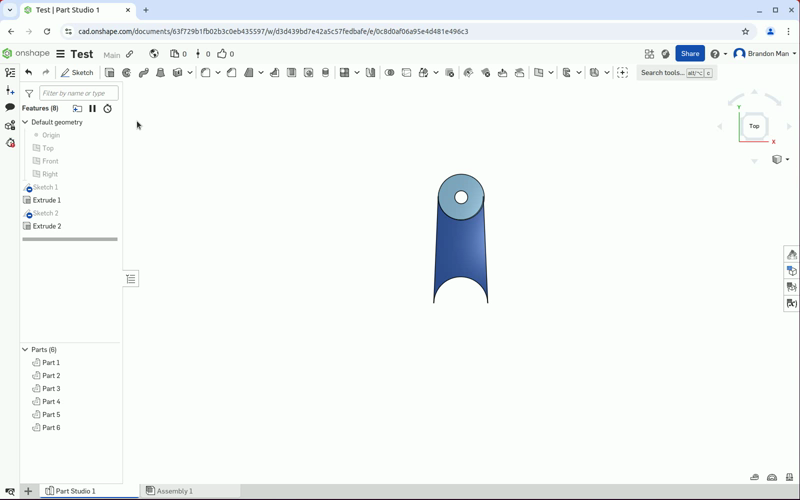
mouse_move(73, 189)
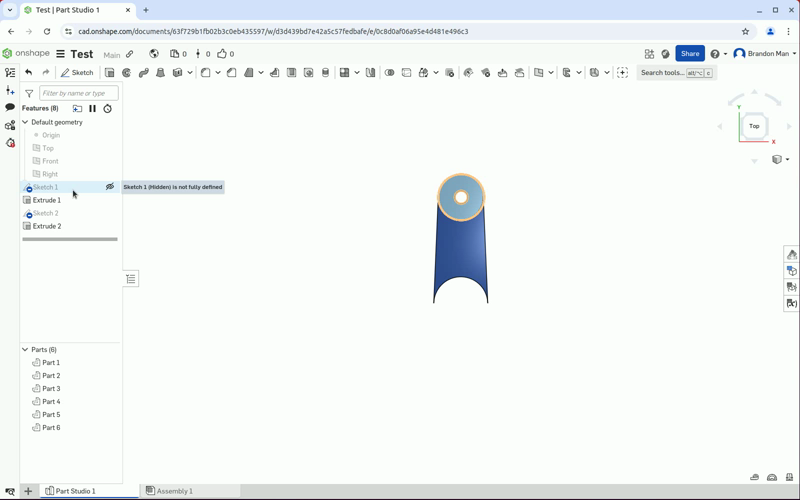
click(73, 189)
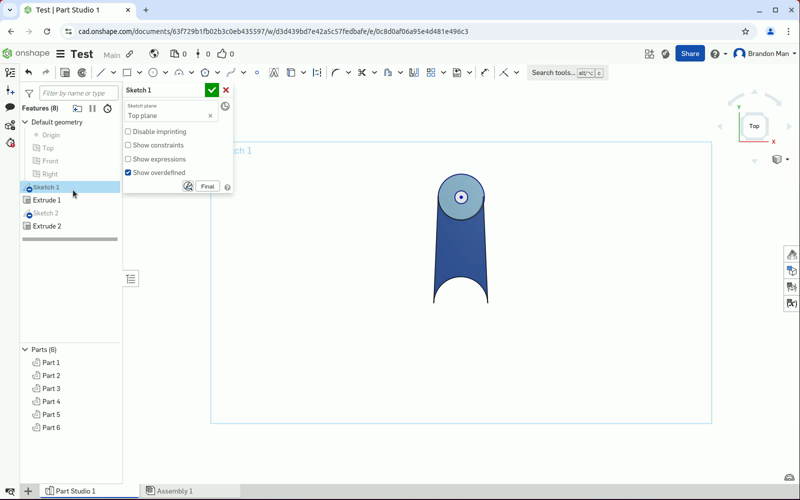
mouse_move(229, 92)
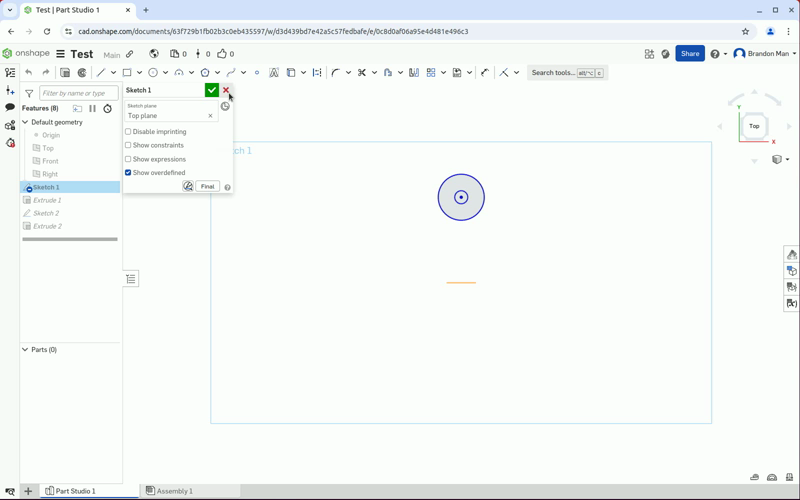
click(229, 92)
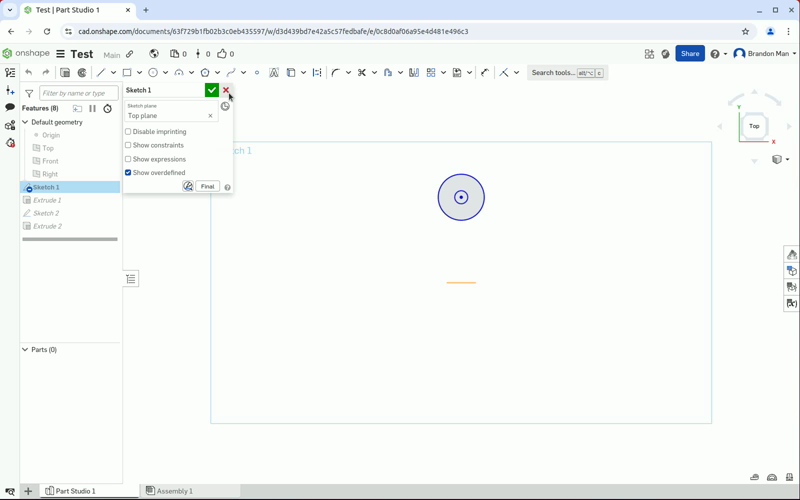
key(shift+s)
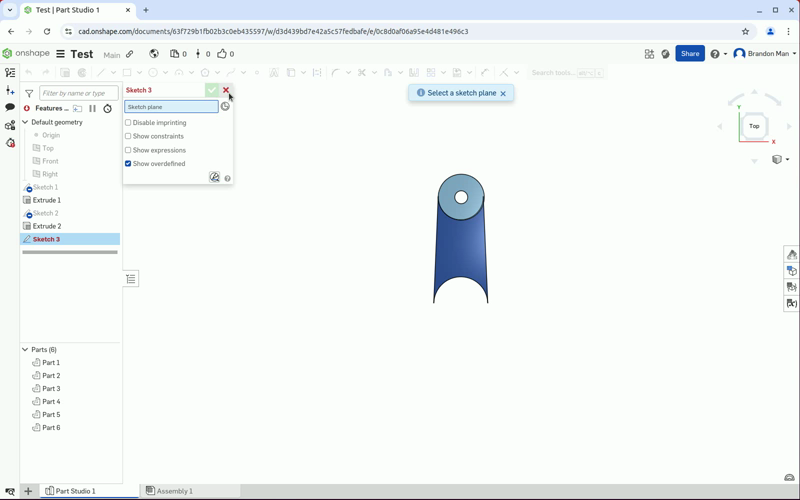
mouse_move(73, 150)
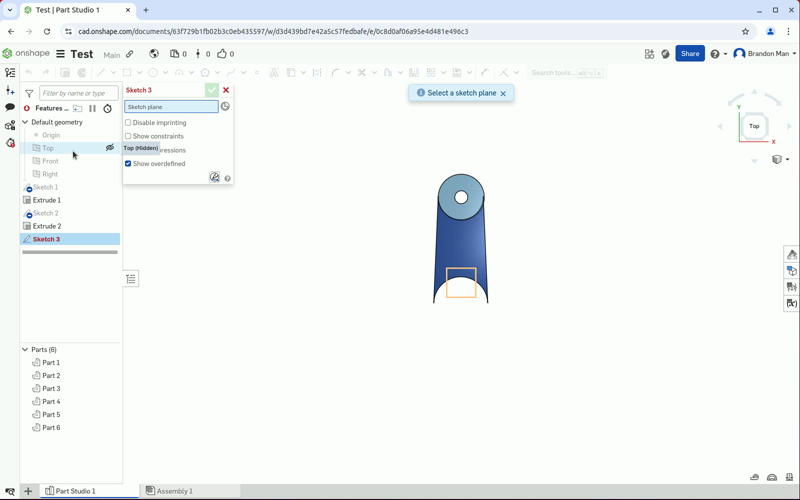
click(73, 150)
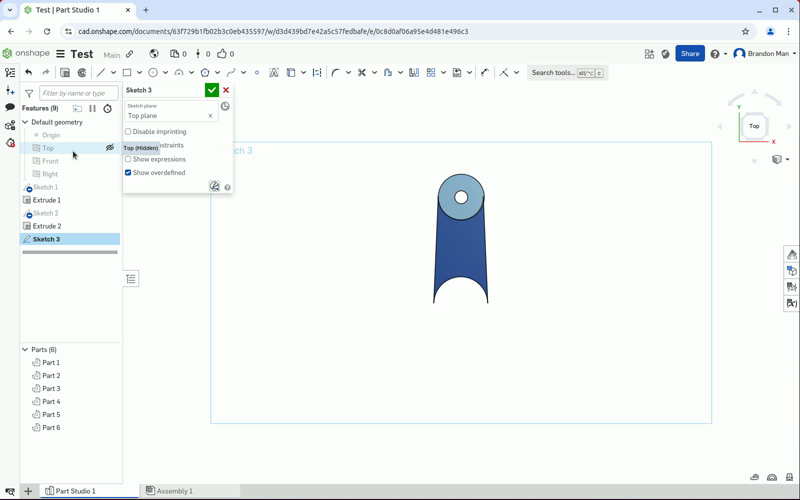
mouse_move(73, 352)
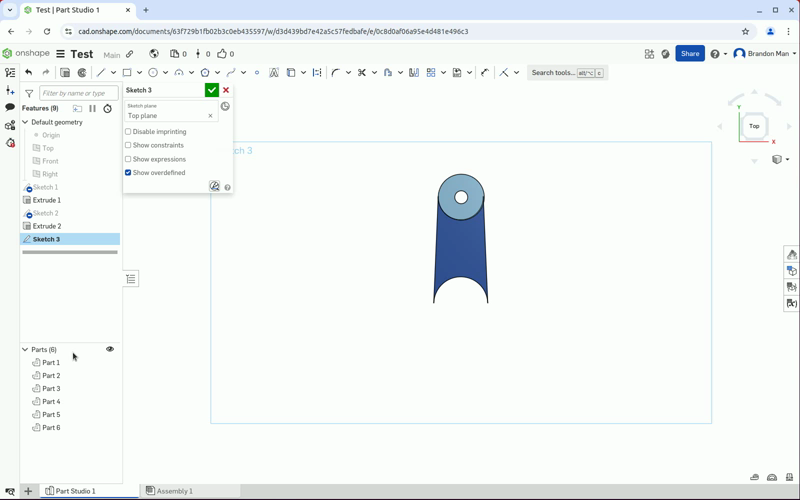
key(y)
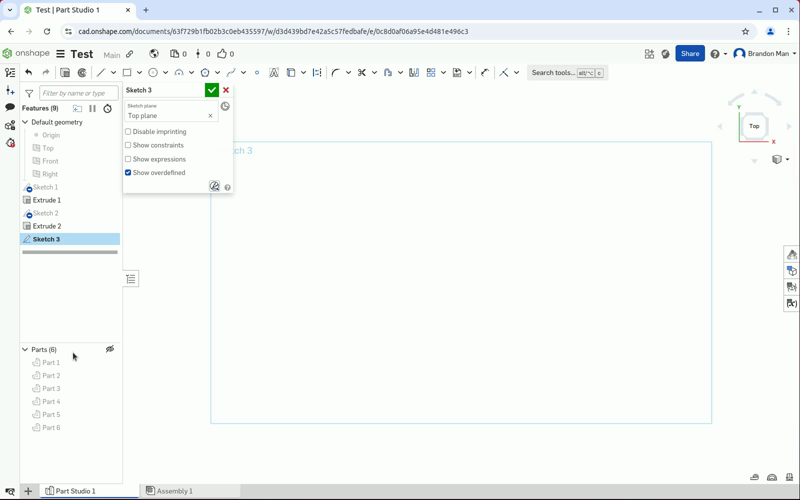
key(c)
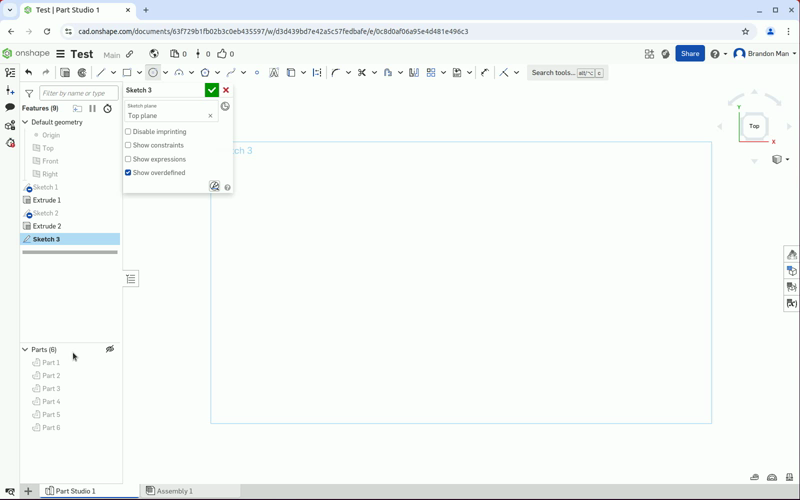
key_down(shift)
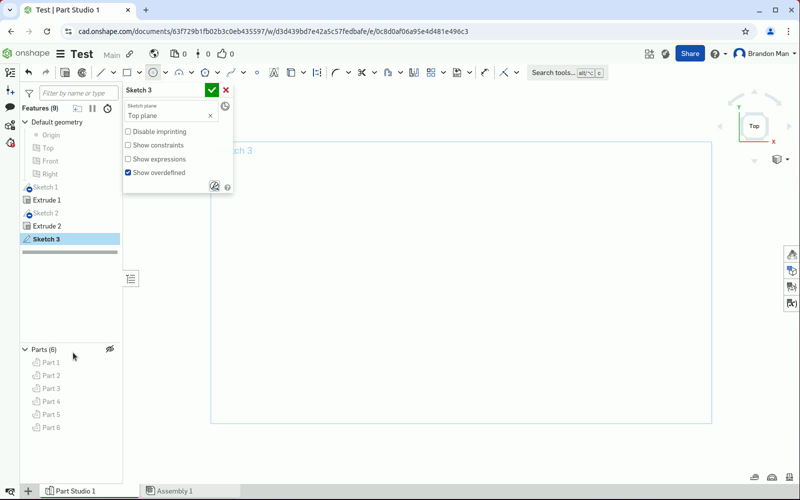
mouse_move(460, 304)
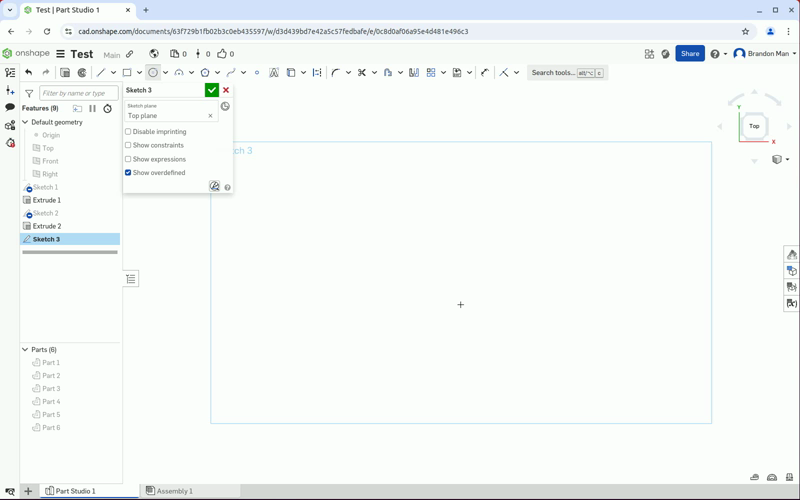
click(460, 304)
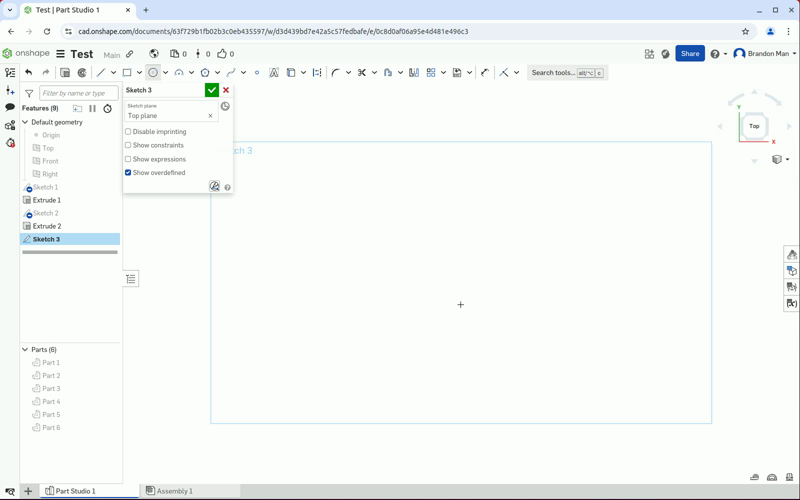
key_up(shift)
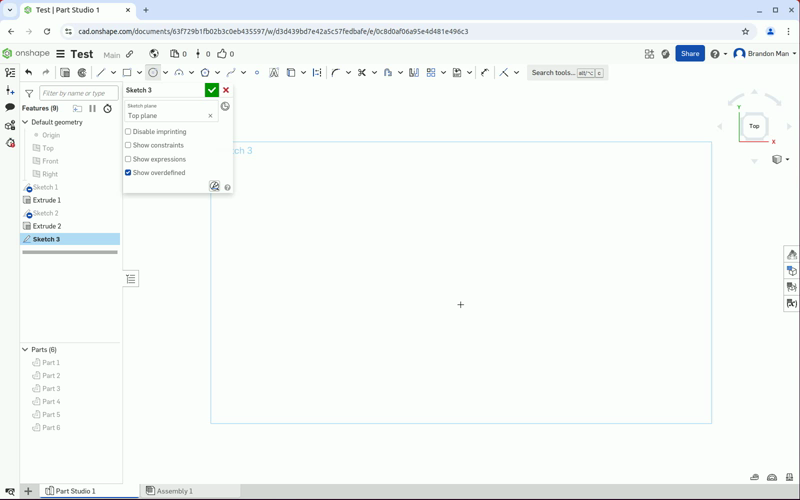
mouse_move(487, 304)
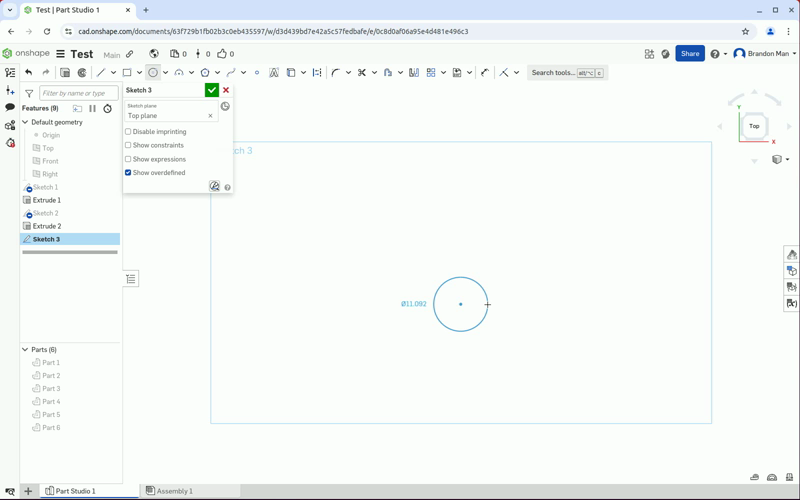
click(487, 304)
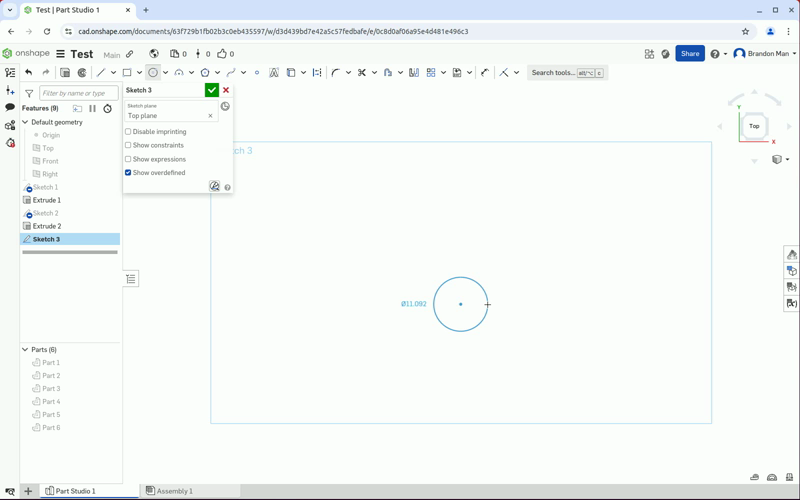
key(esc)
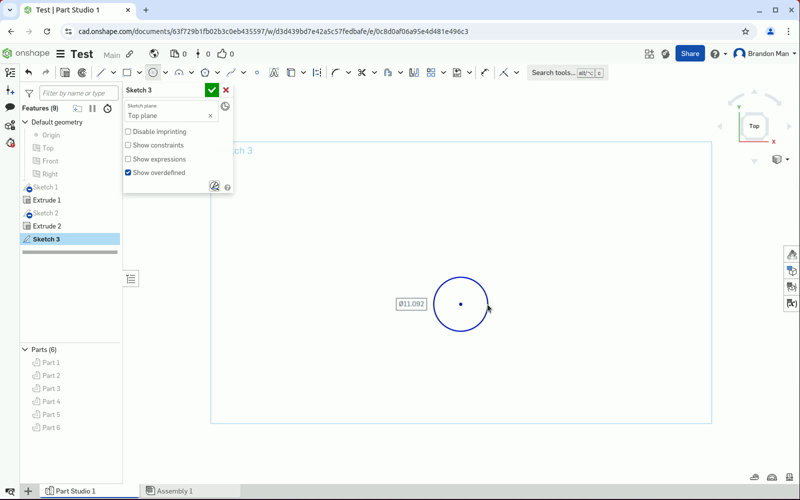
key(c)
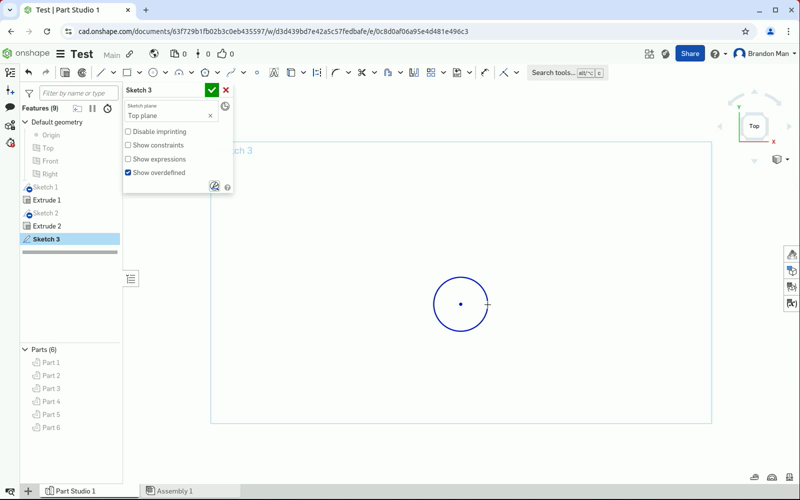
key_down(shift)
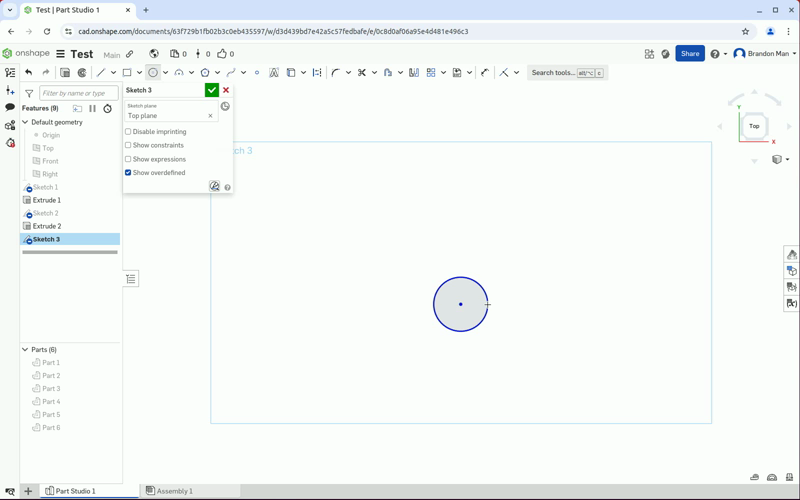
mouse_move(460, 304)
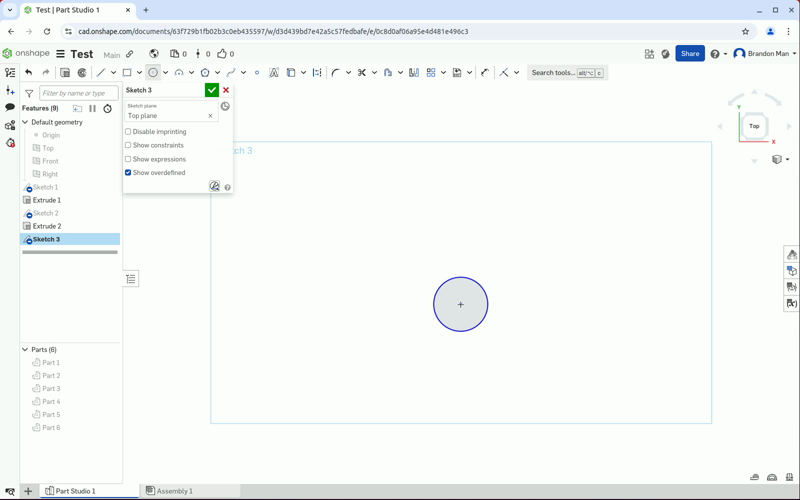
click(460, 304)
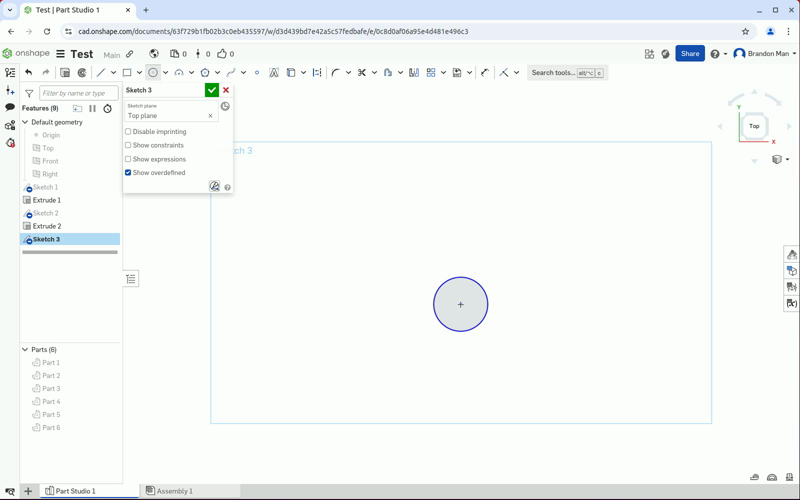
key_up(shift)
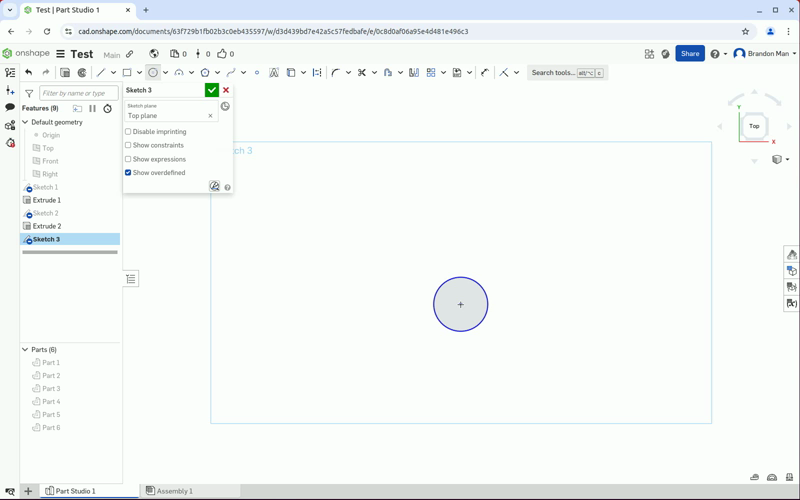
mouse_move(467, 304)
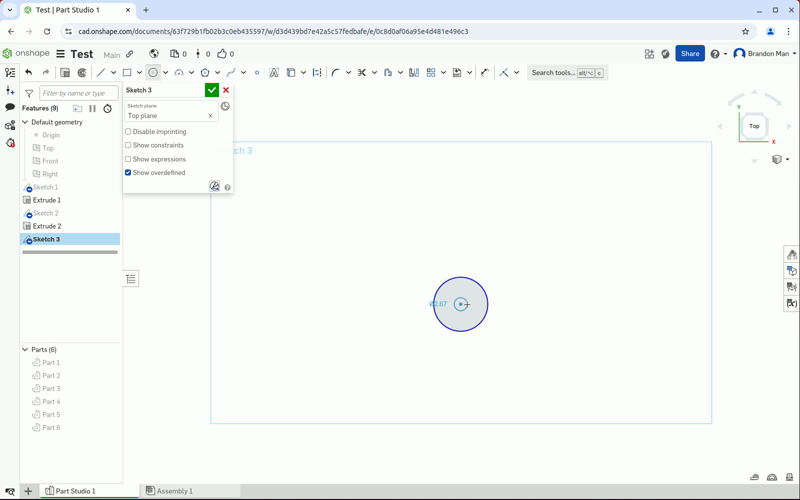
click(467, 304)
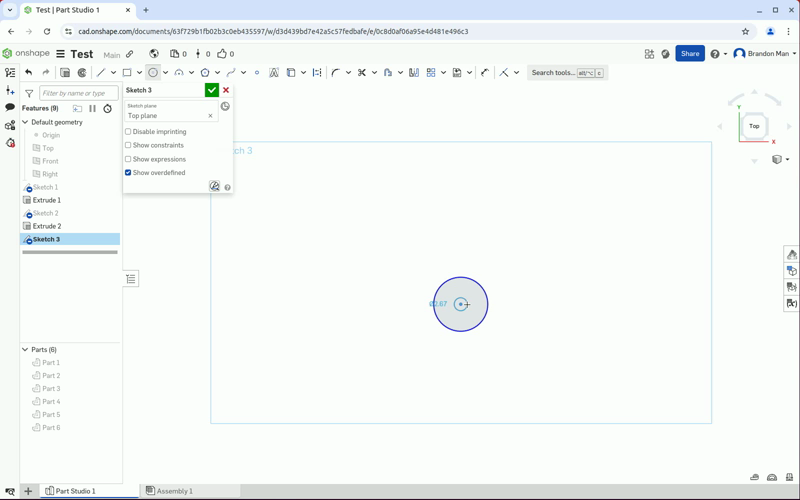
key(esc)
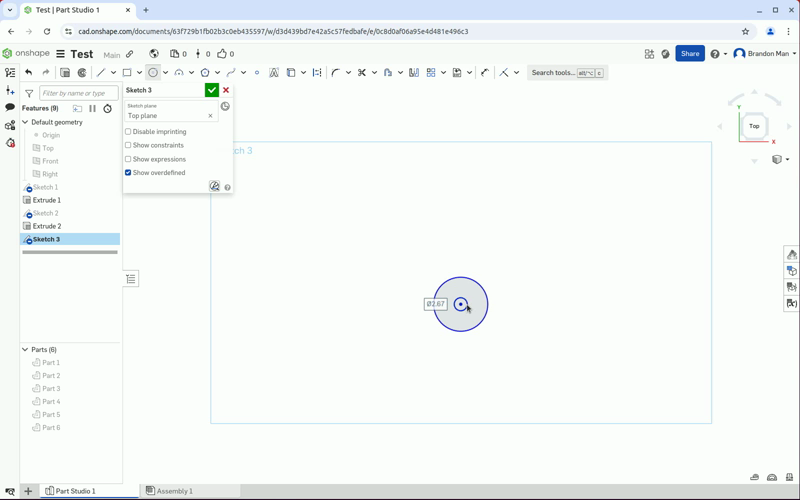
mouse_move(486, 300)
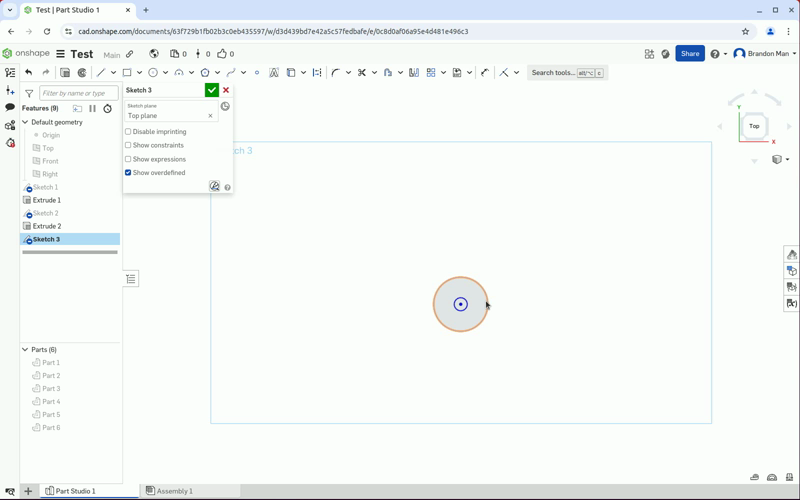
click(486, 300)
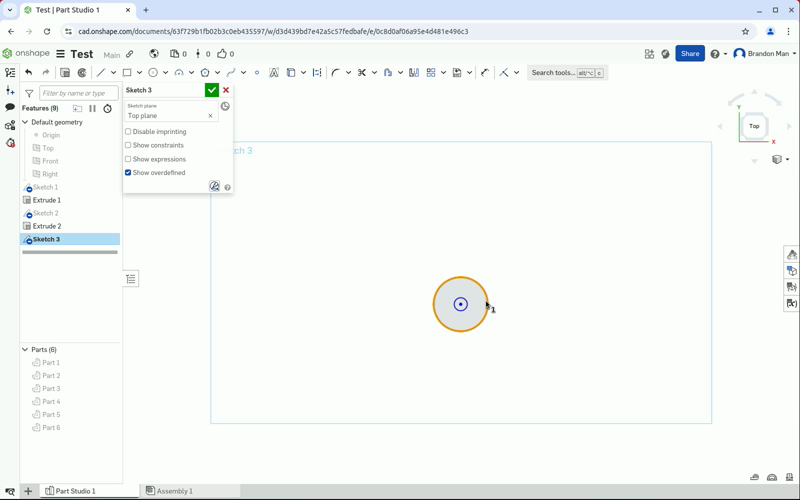
mouse_move(73, 352)
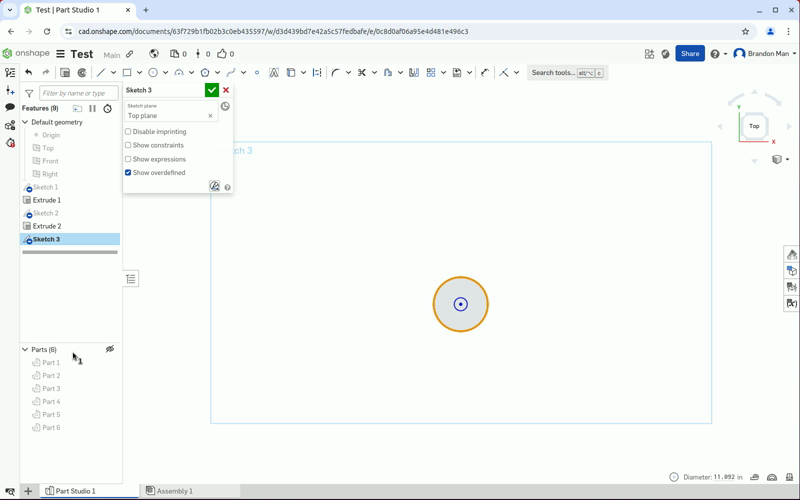
key(shift+y)
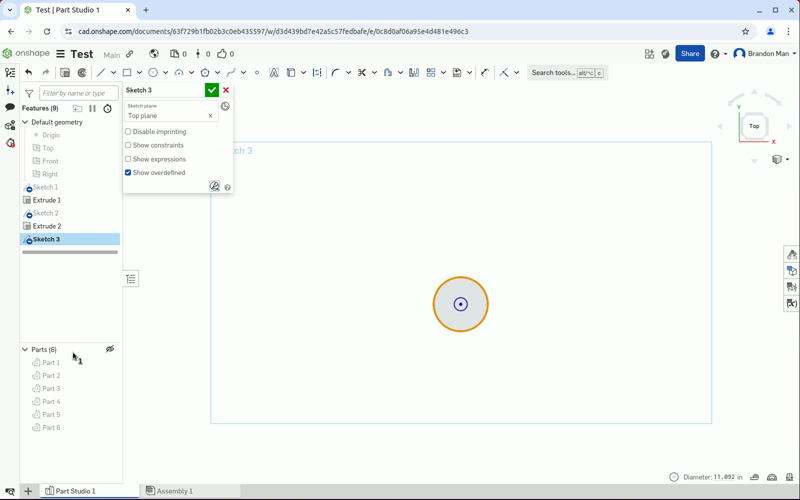
key(shift+e)
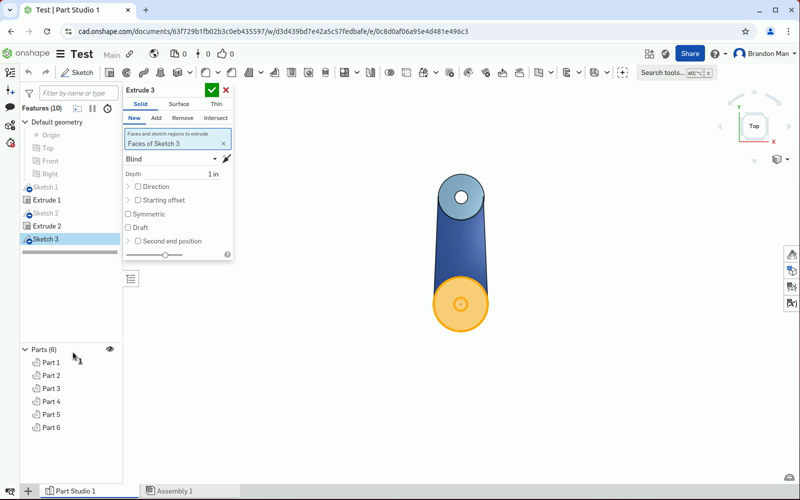
mouse_move(143, 106)
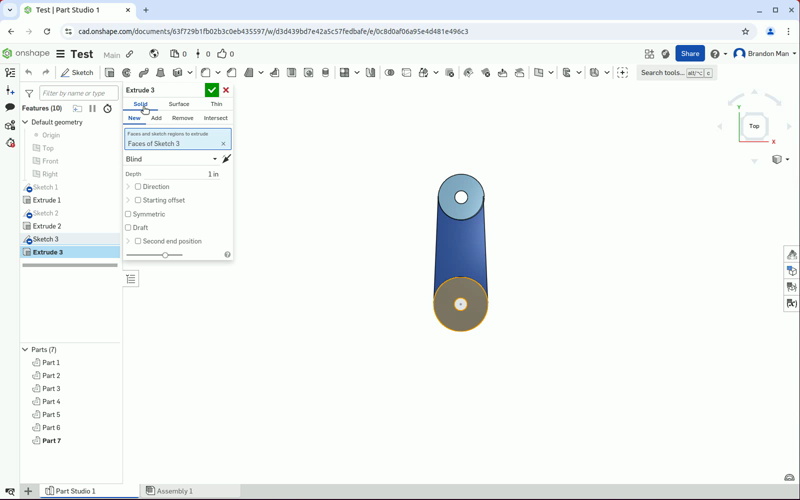
click(143, 106)
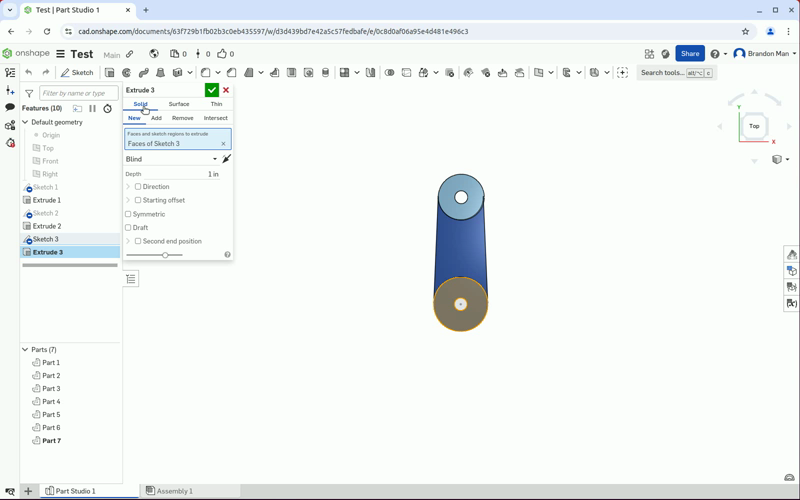
mouse_move(137, 120)
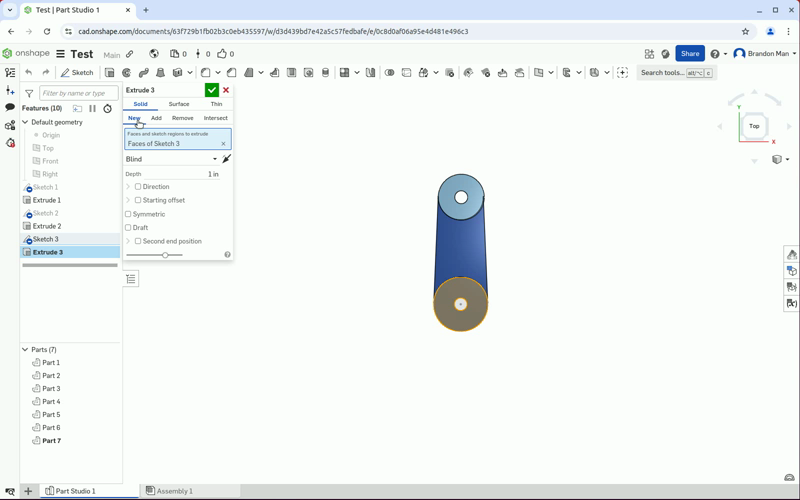
click(137, 120)
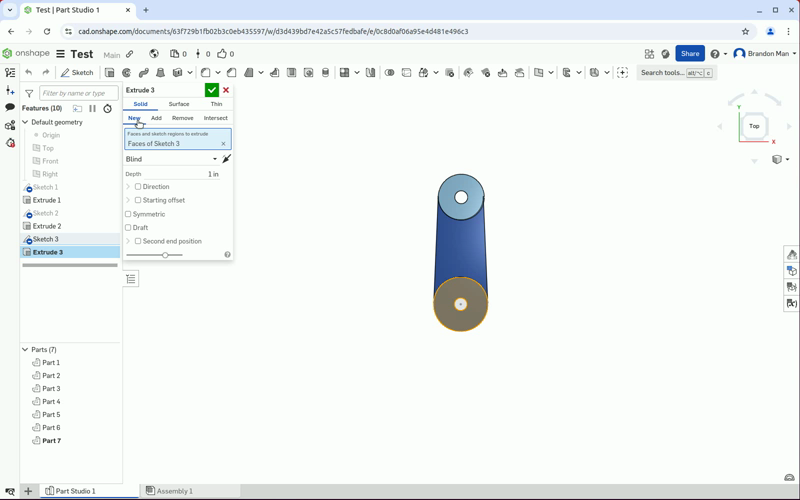
key(tab, 4)
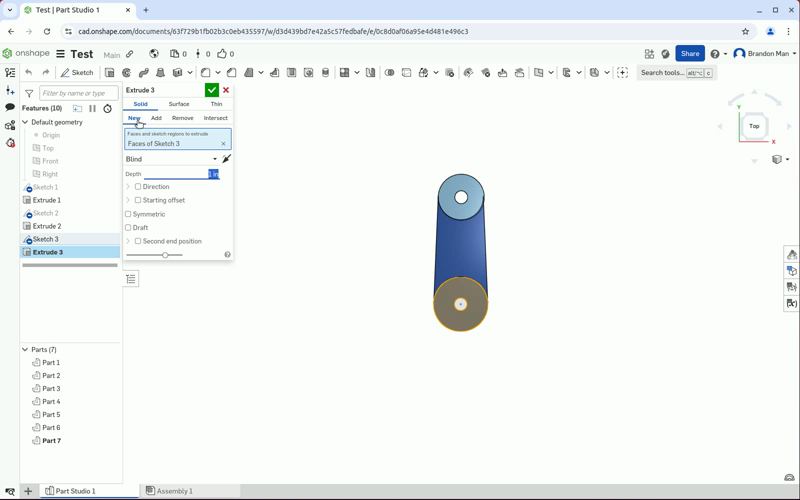
text(3.129)
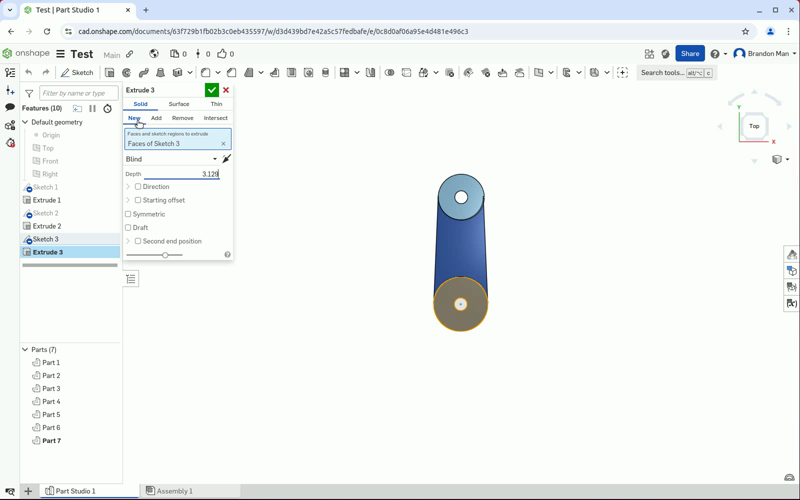
key(enter)
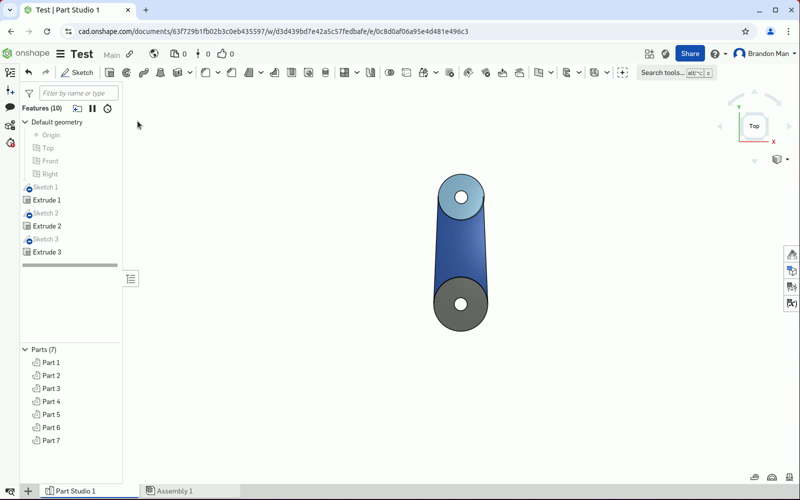
key(shift+h)
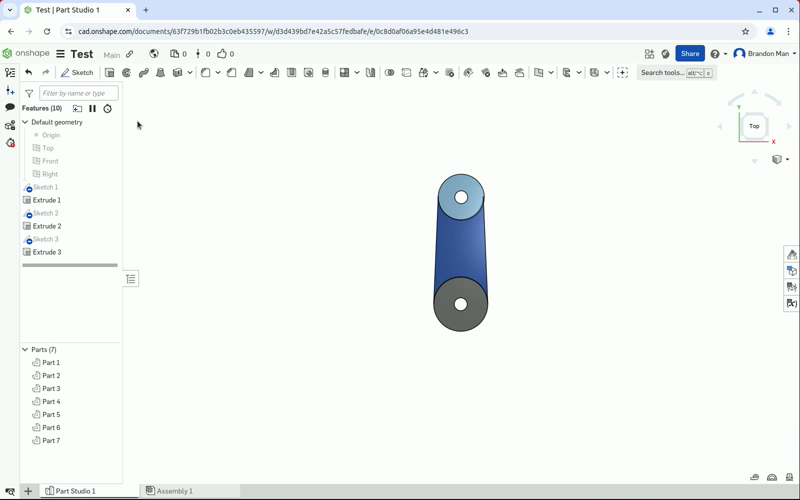
key(shift+h)
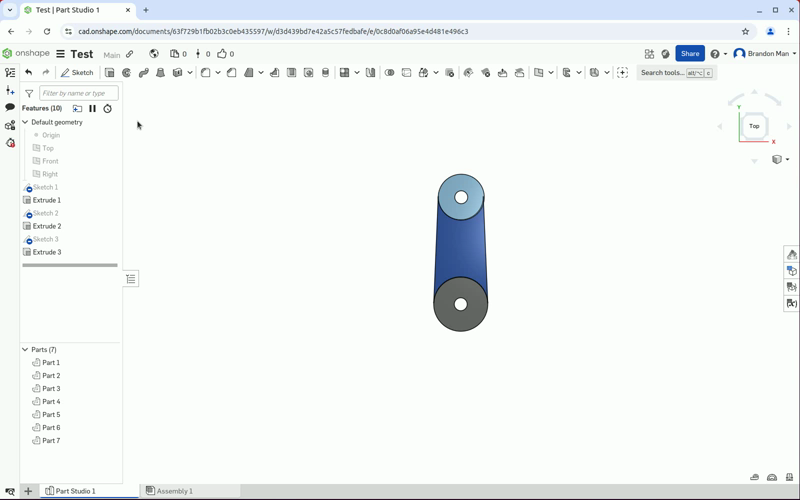
mouse_move(73, 189)
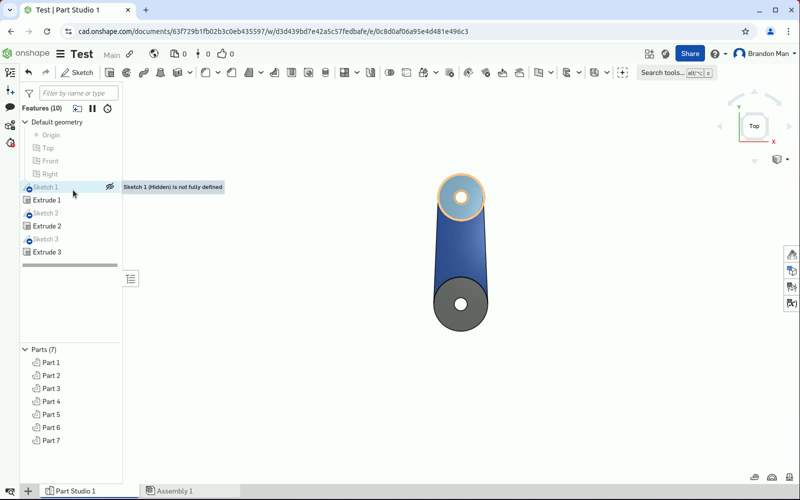
click(73, 189)
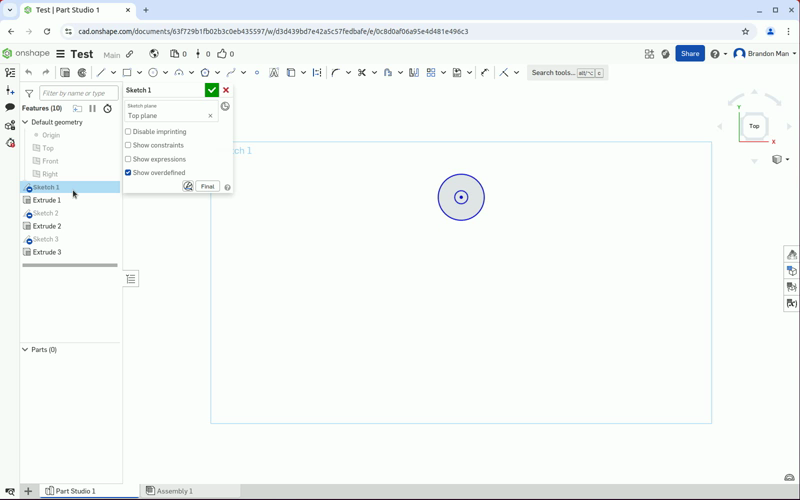
mouse_move(229, 92)
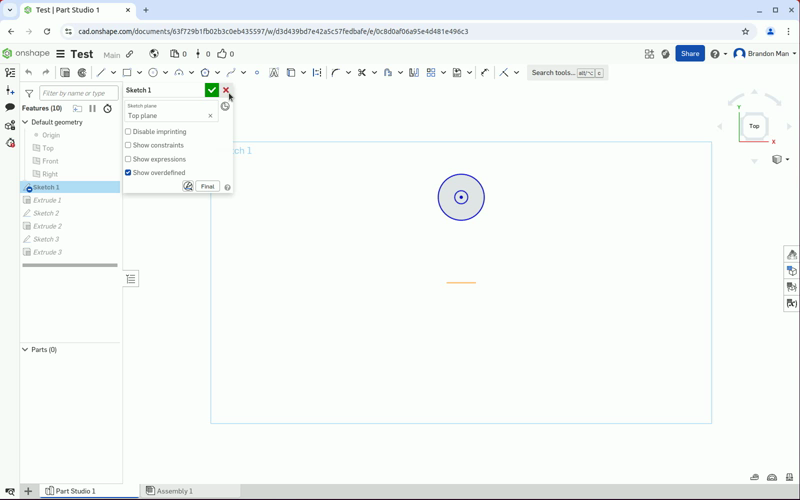
click(229, 92)
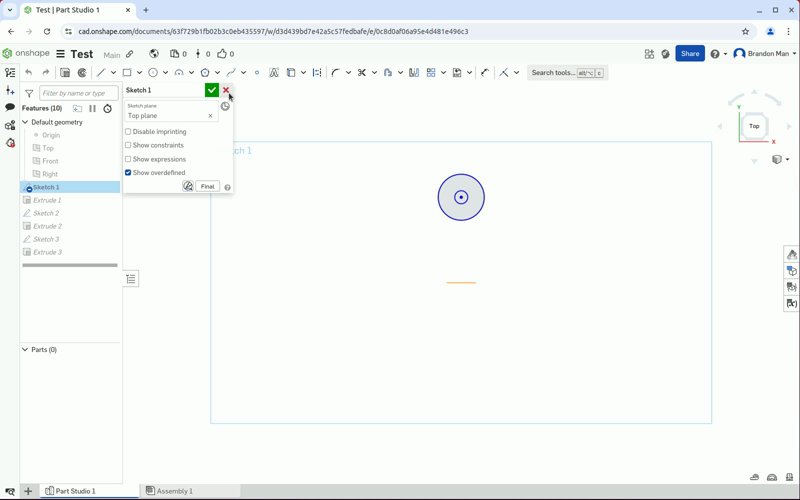
key(shift+s)
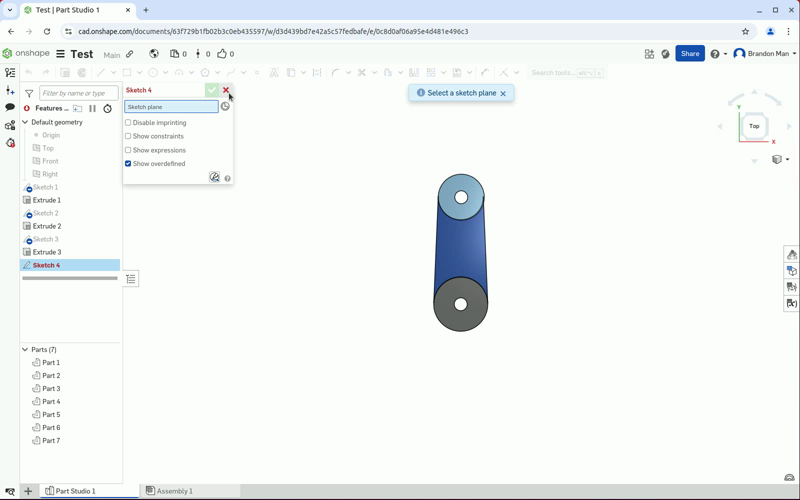
mouse_move(73, 150)
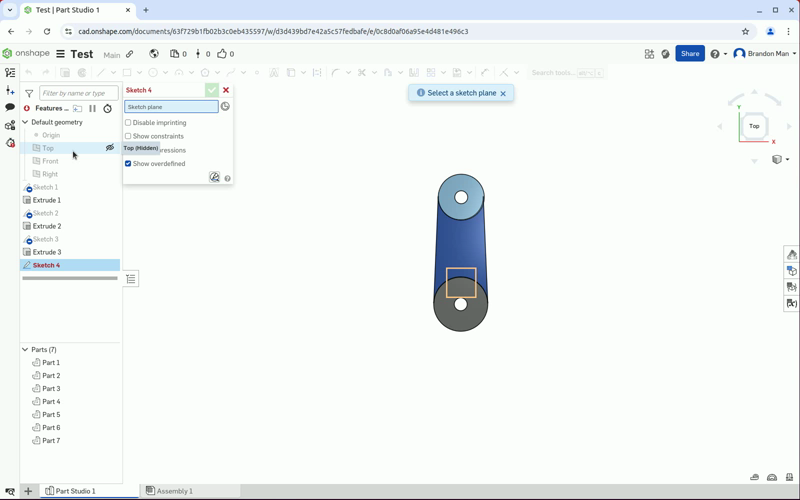
click(73, 150)
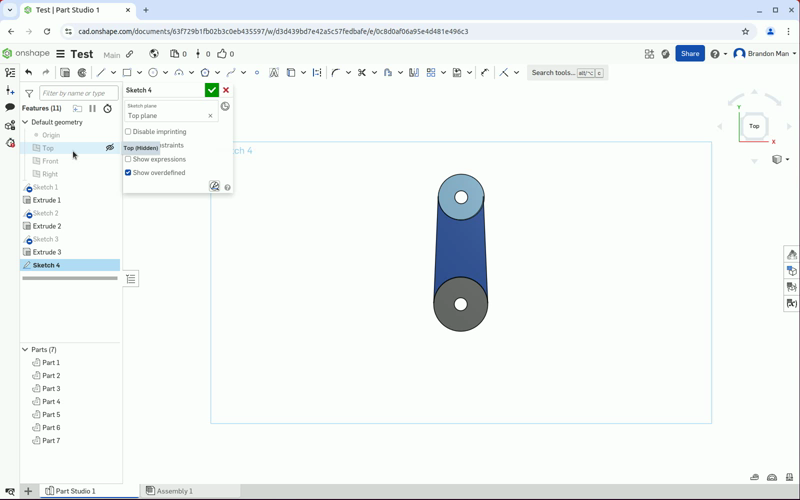
mouse_move(73, 352)
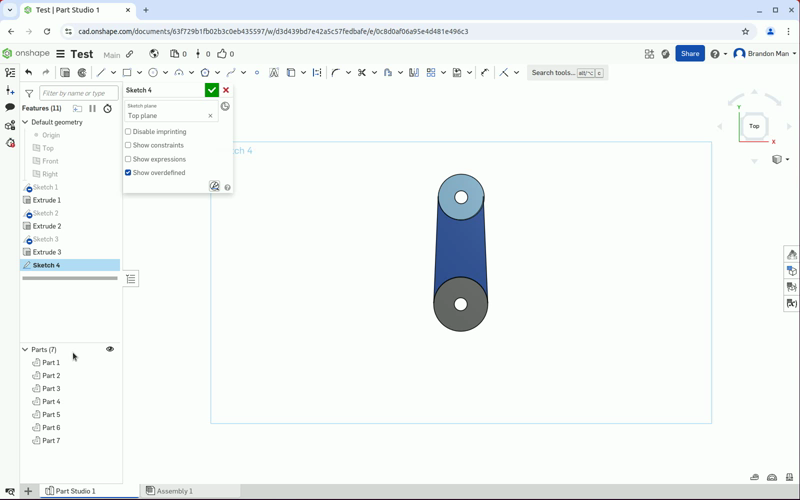
key(y)
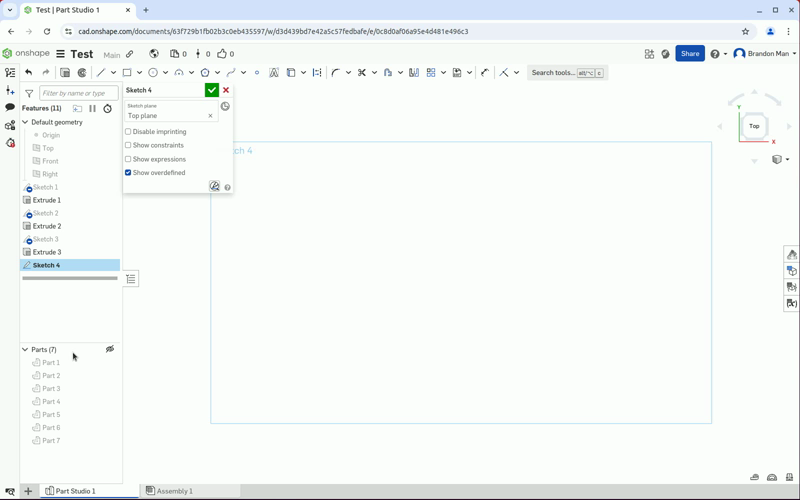
key(c)
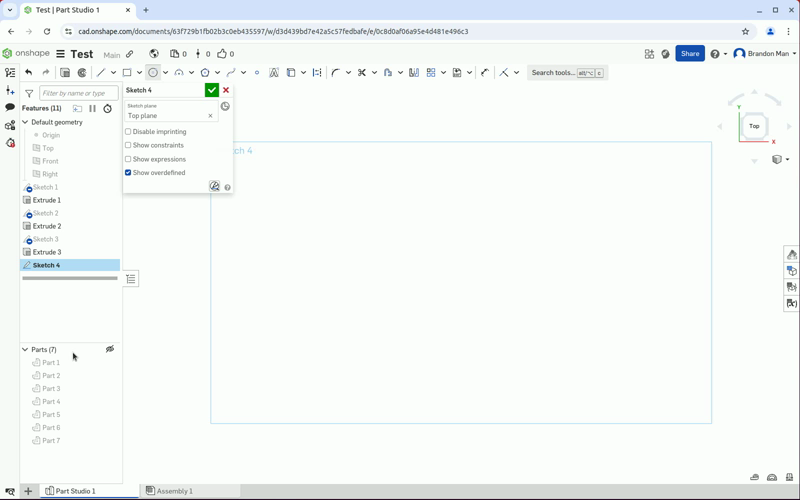
key_down(shift)
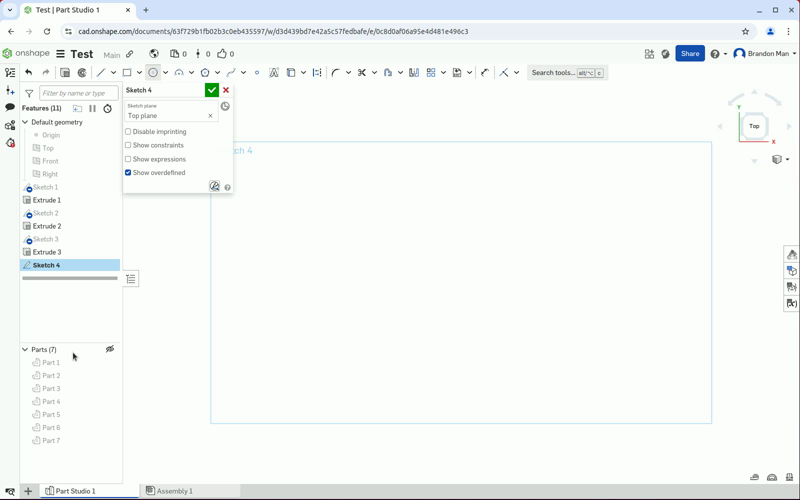
mouse_move(461, 363)
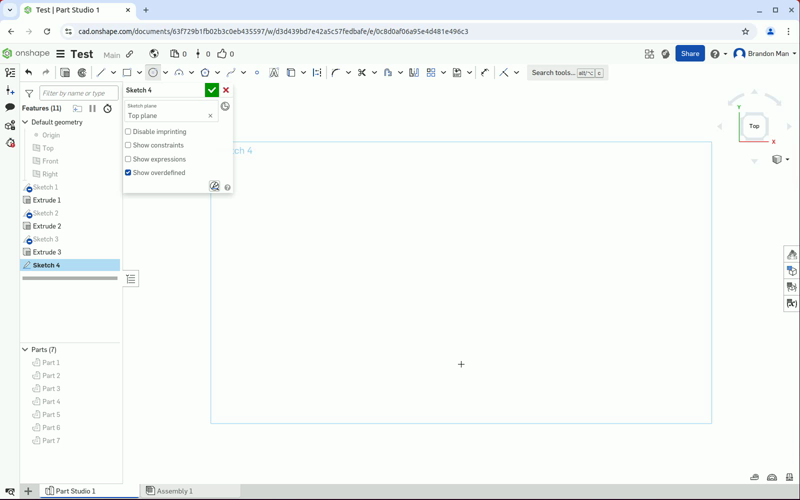
click(461, 363)
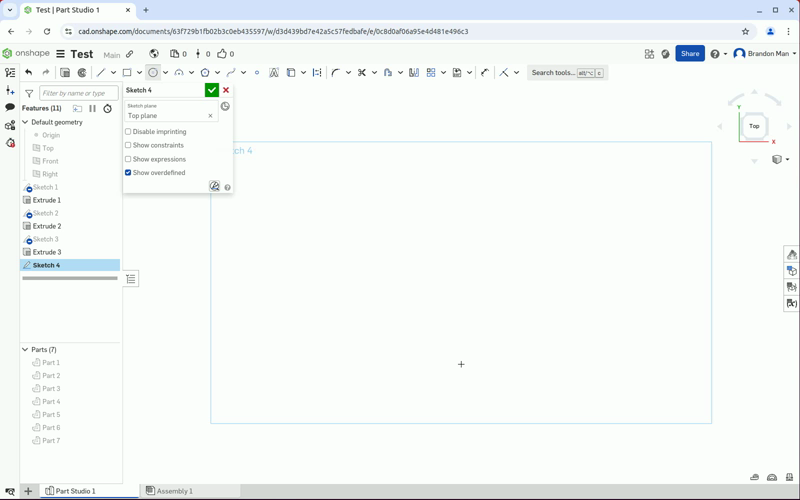
key_up(shift)
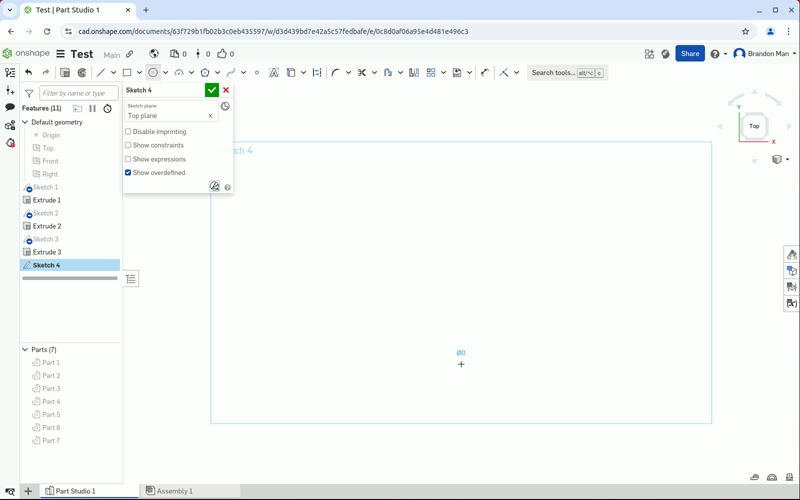
mouse_move(484, 363)
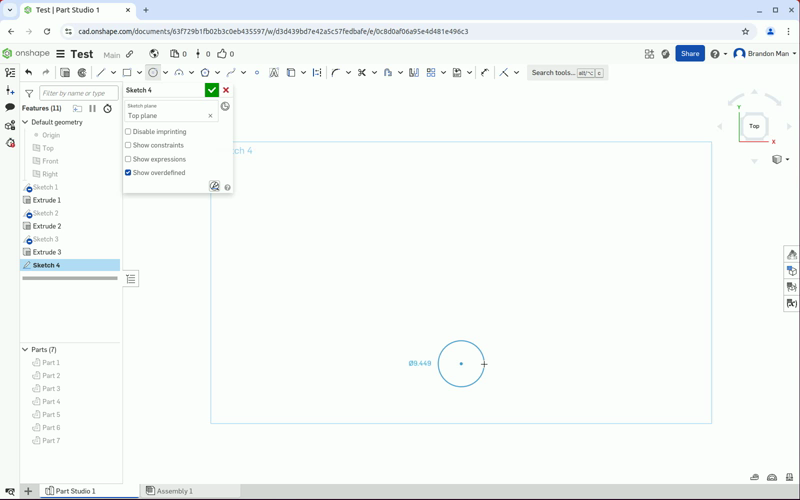
click(484, 363)
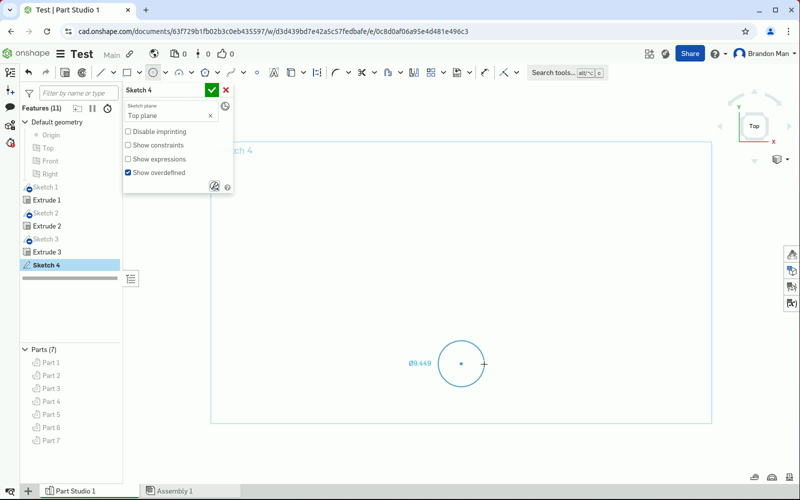
key(esc)
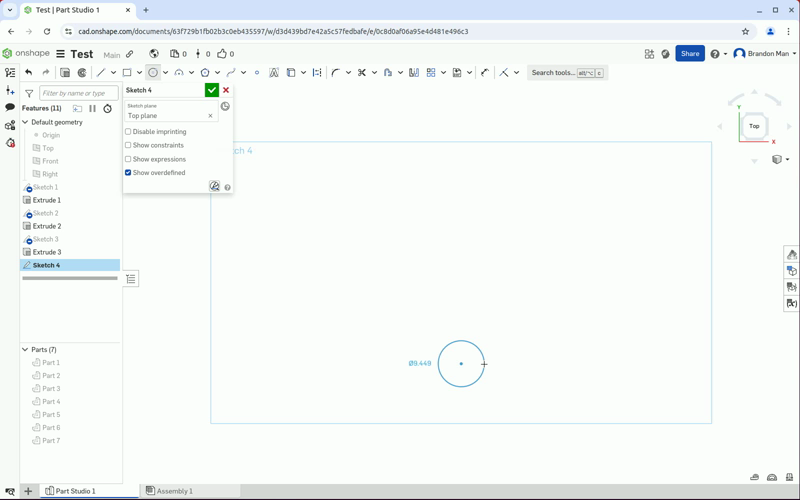
key(c)
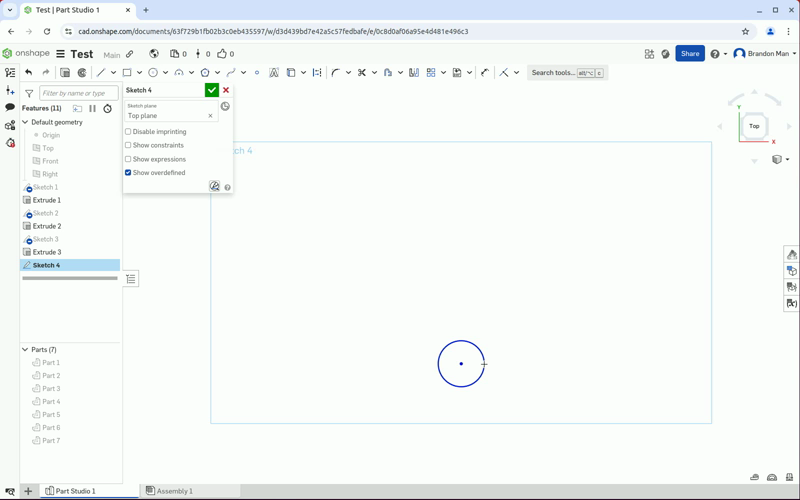
key_down(shift)
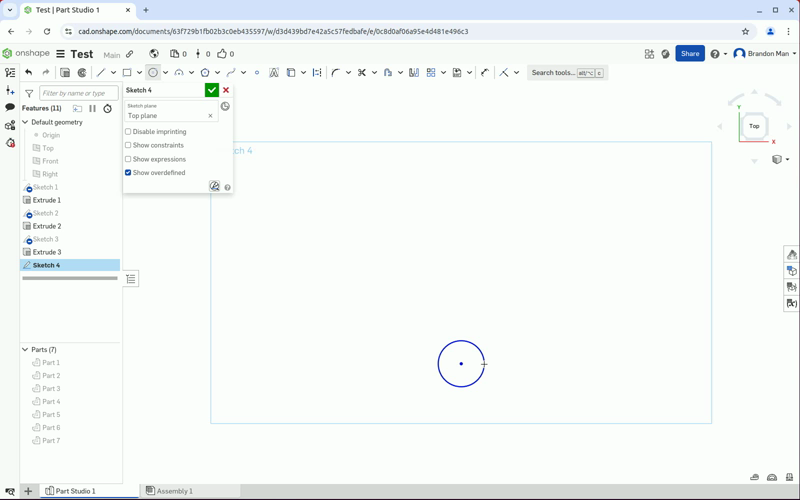
mouse_move(461, 363)
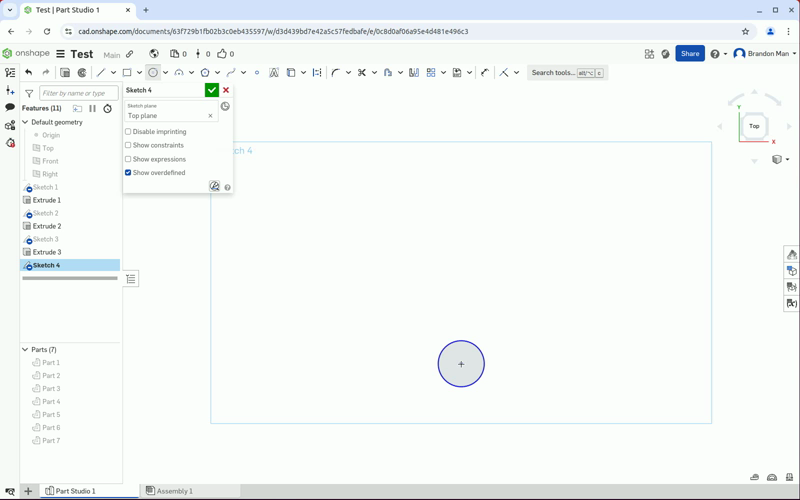
click(461, 363)
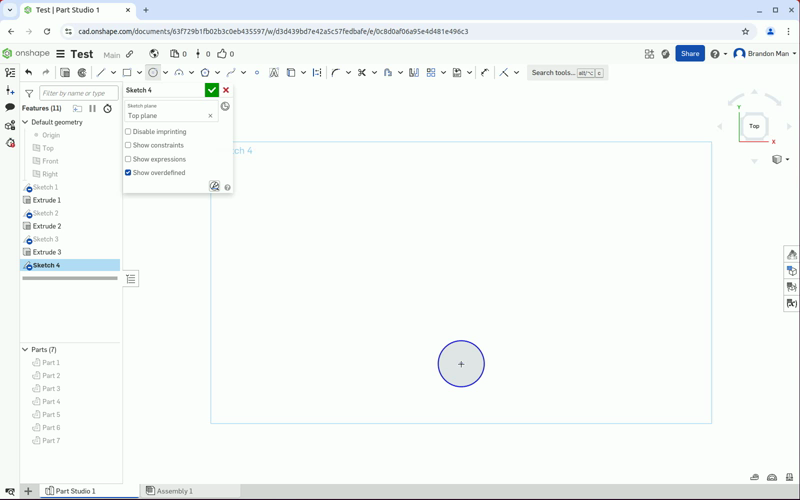
key_up(shift)
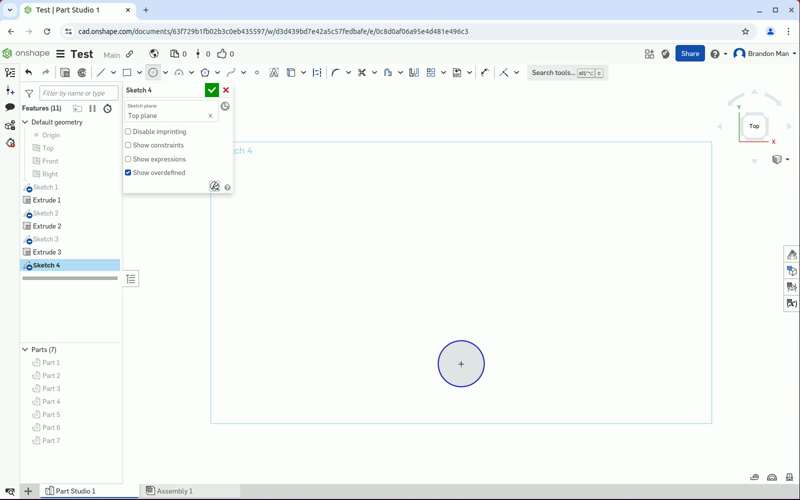
mouse_move(467, 363)
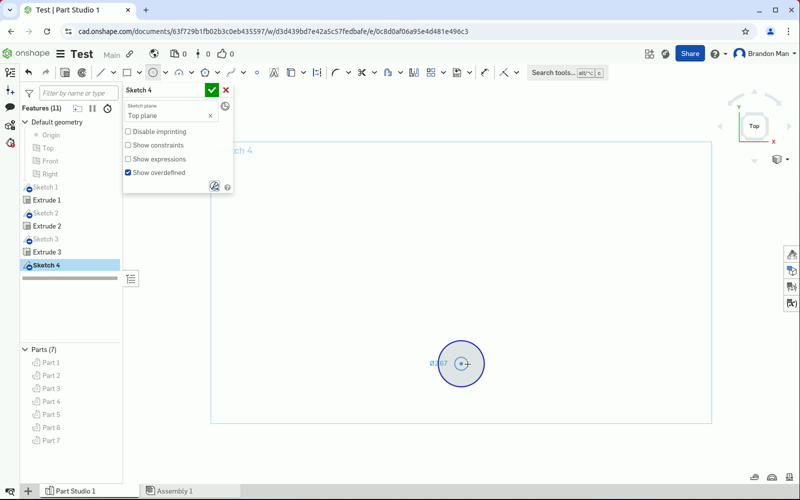
click(467, 363)
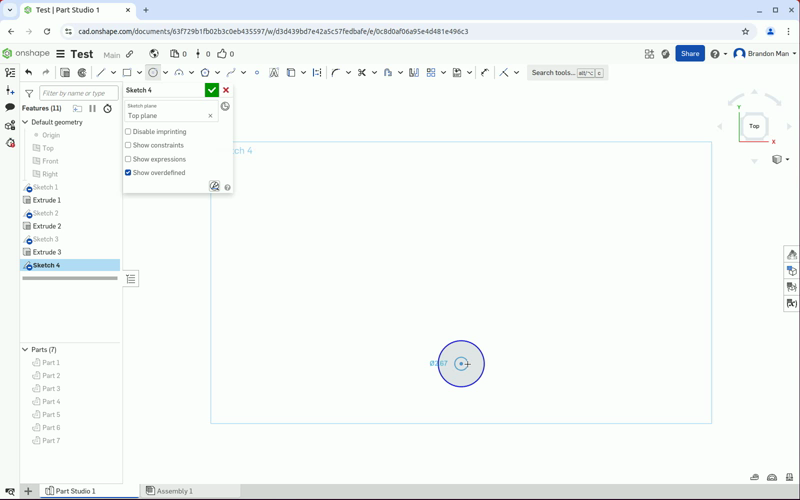
key(esc)
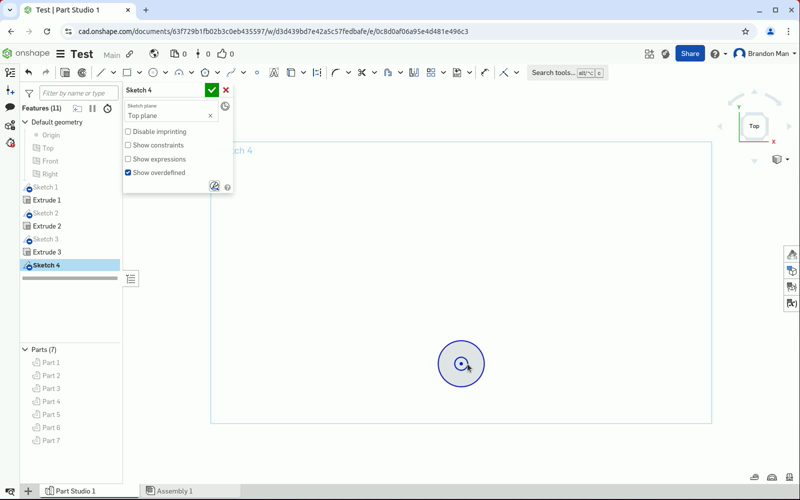
mouse_move(458, 376)
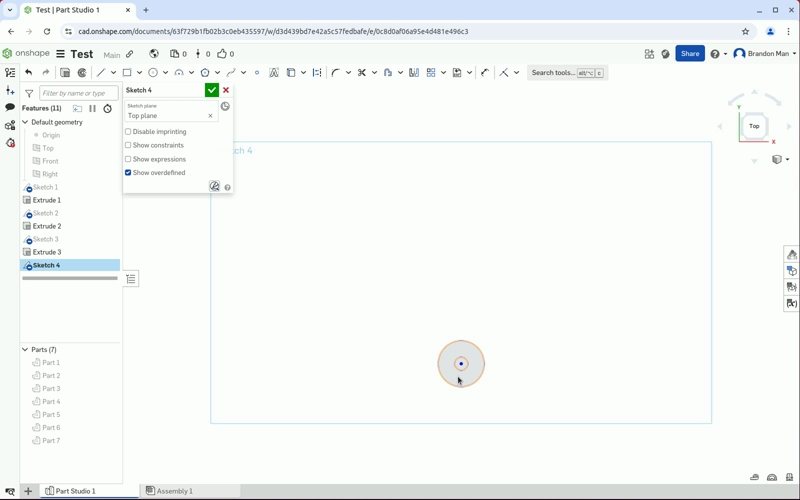
scroll(6)
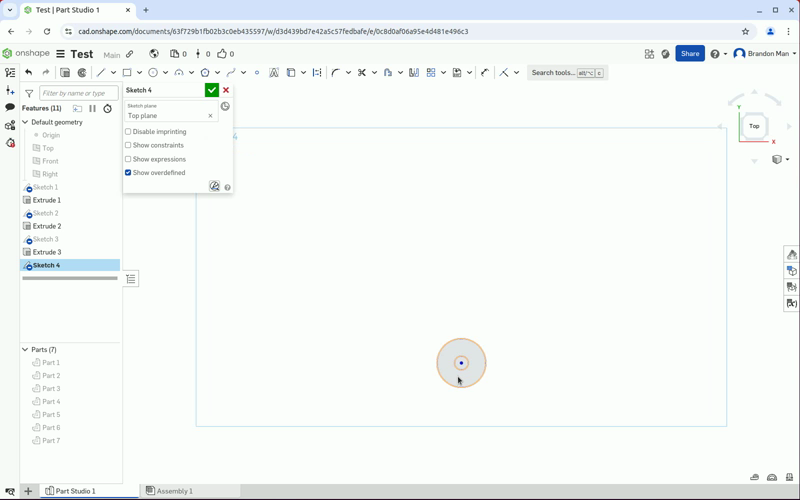
scroll(6)
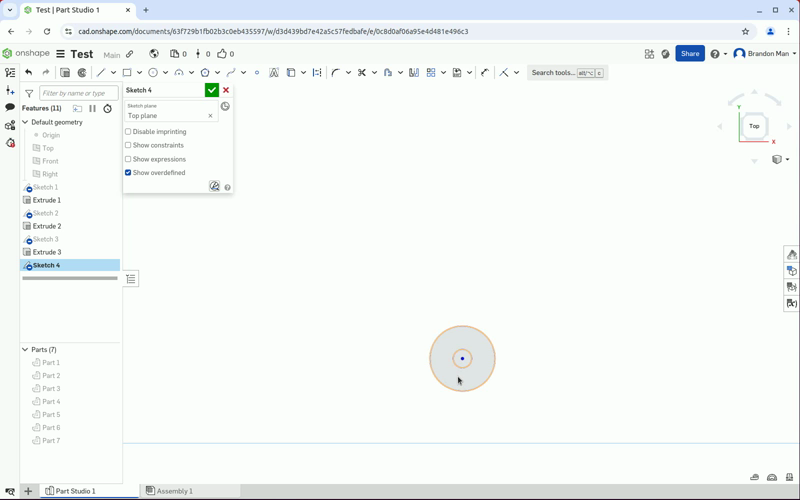
scroll(6)
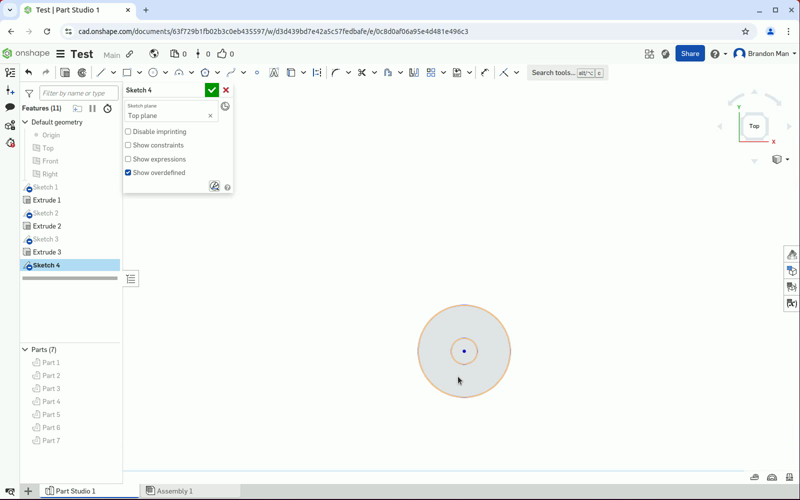
scroll(6)
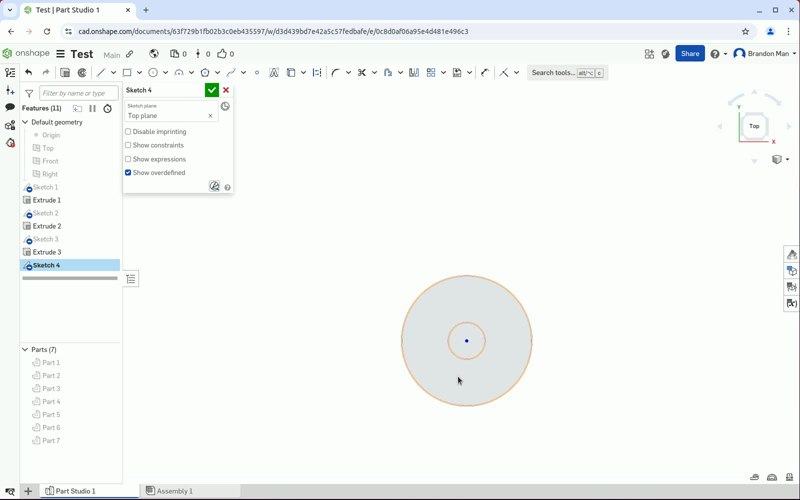
scroll(6)
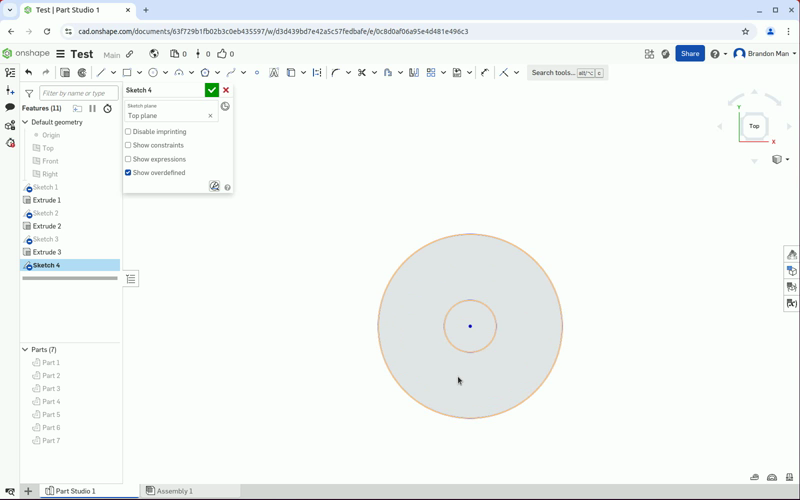
scroll(6)
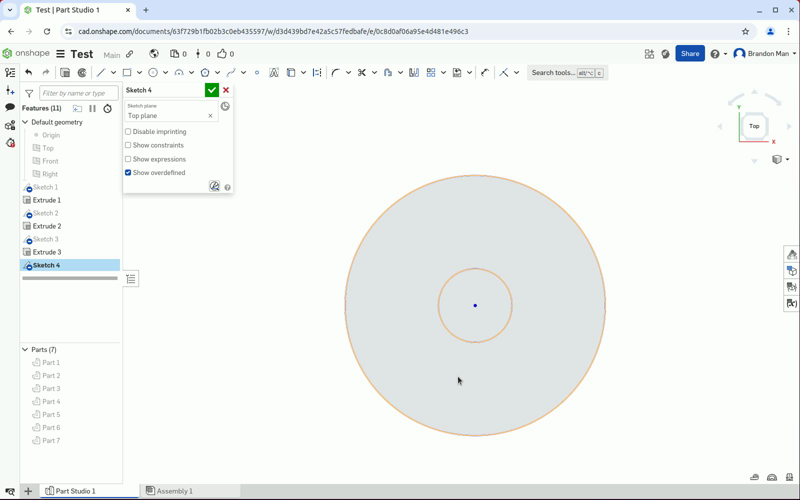
scroll(6)
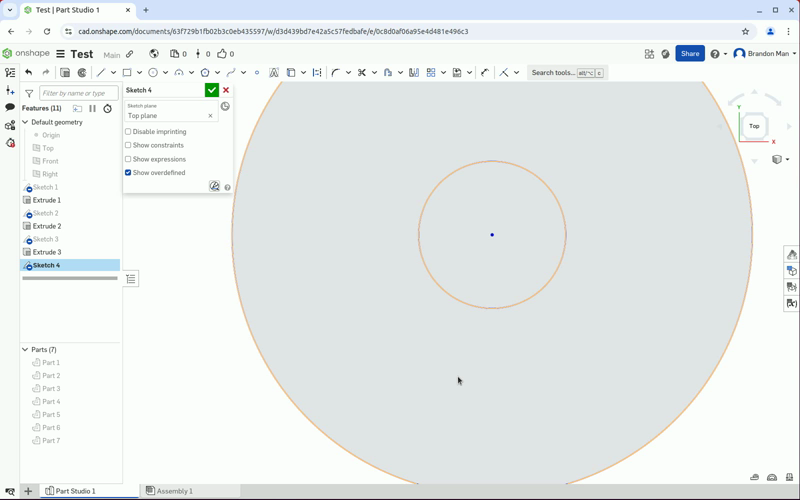
click(458, 376)
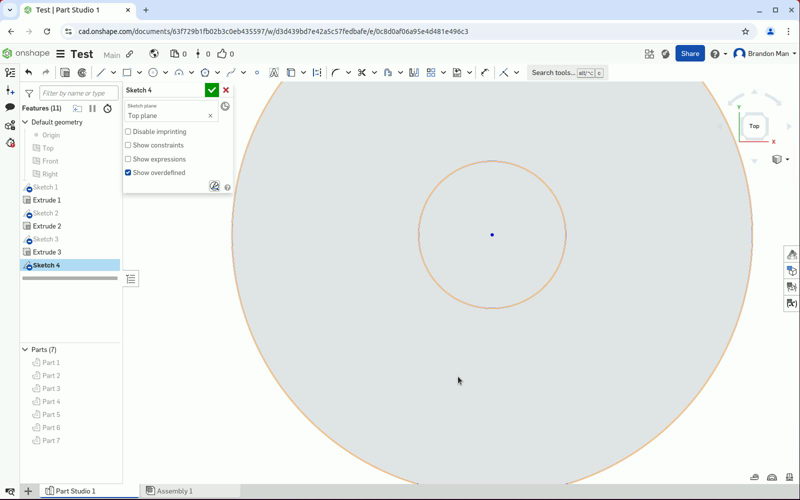
scroll(-6)
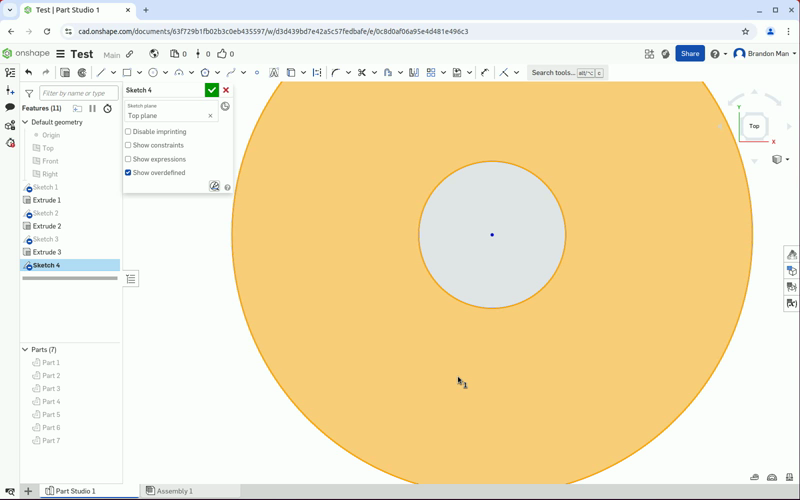
scroll(-6)
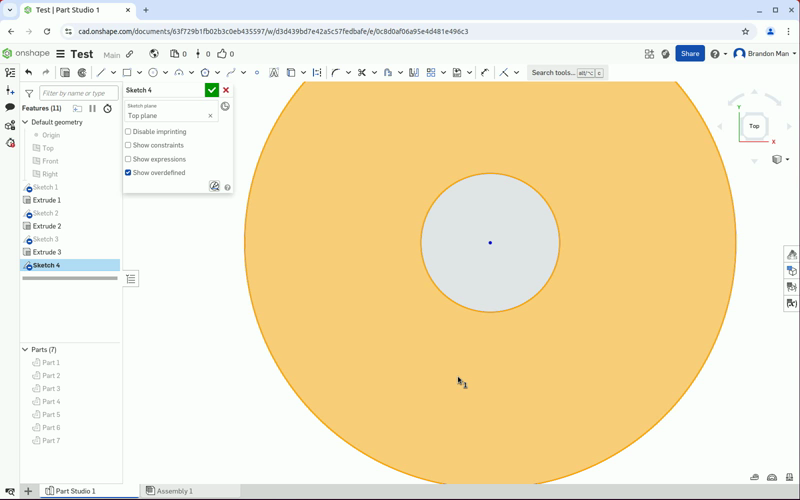
scroll(-6)
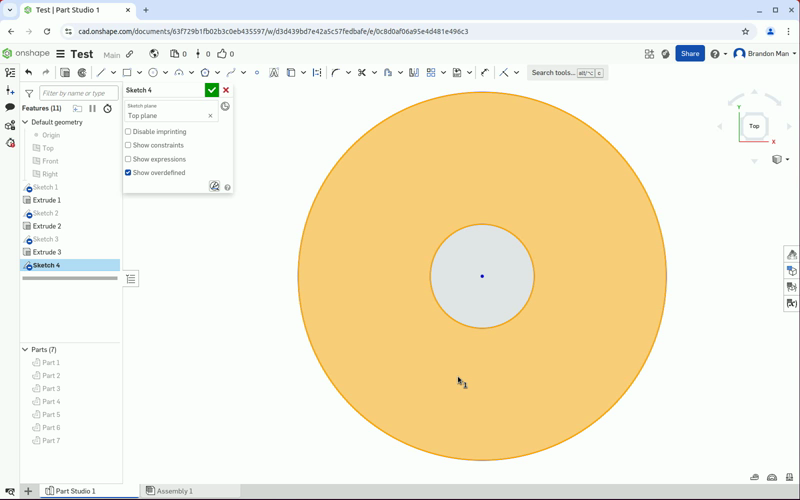
scroll(-6)
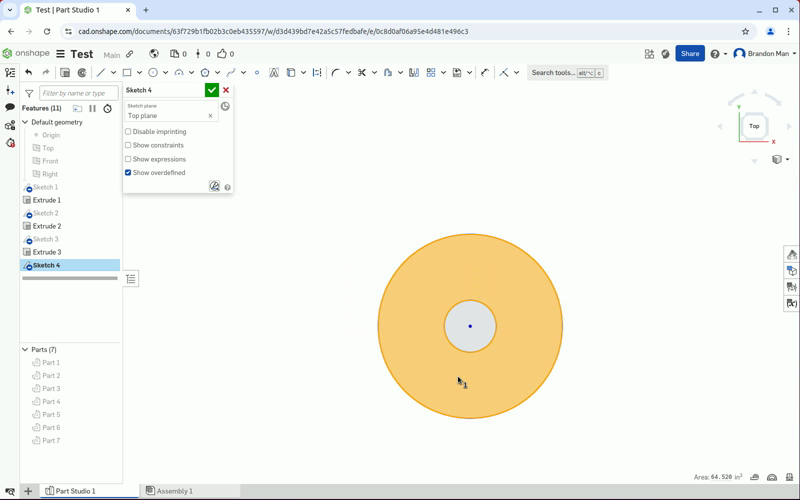
scroll(-6)
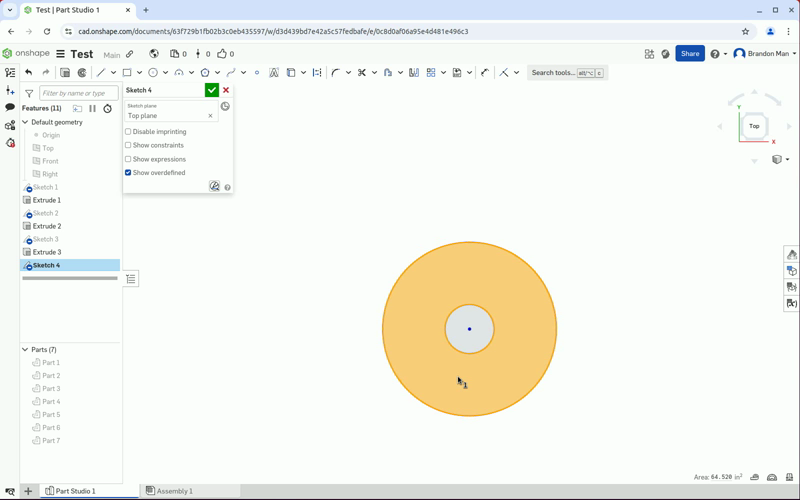
scroll(-6)
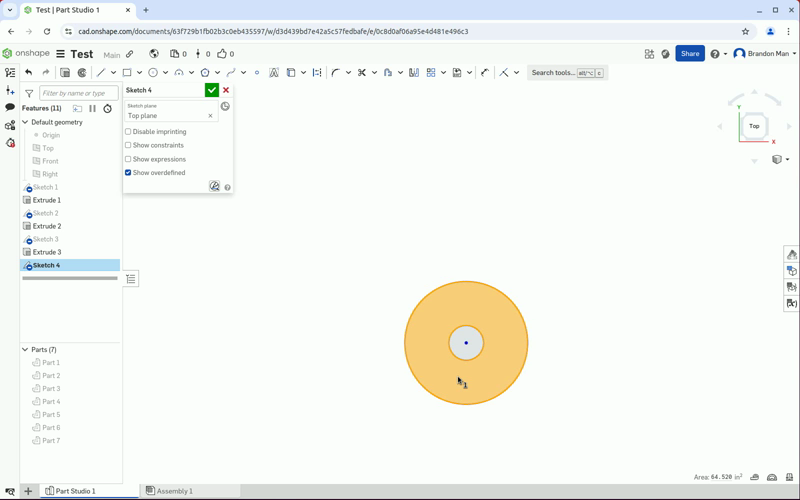
scroll(-6)
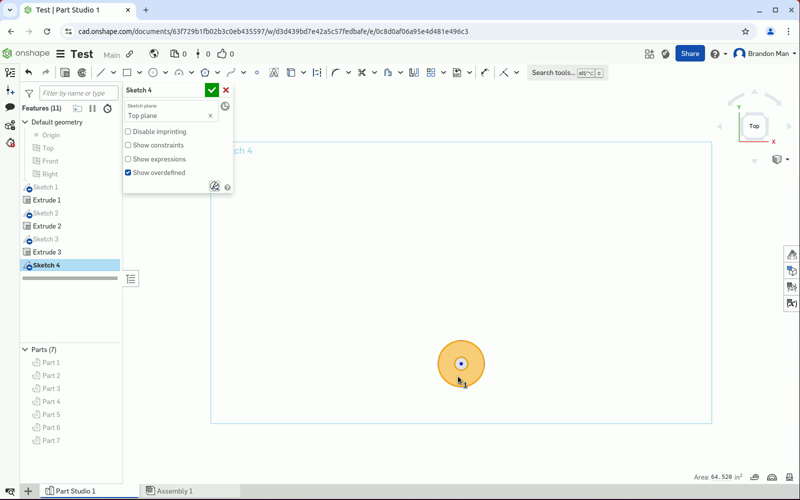
mouse_move(73, 352)
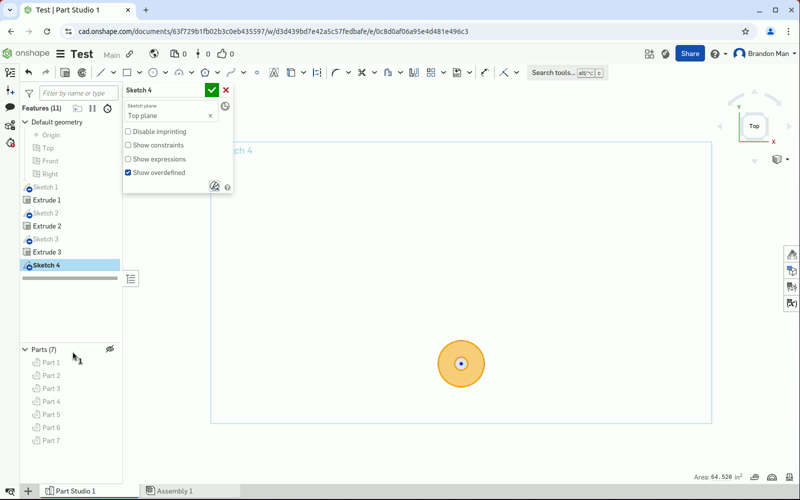
key(shift+y)
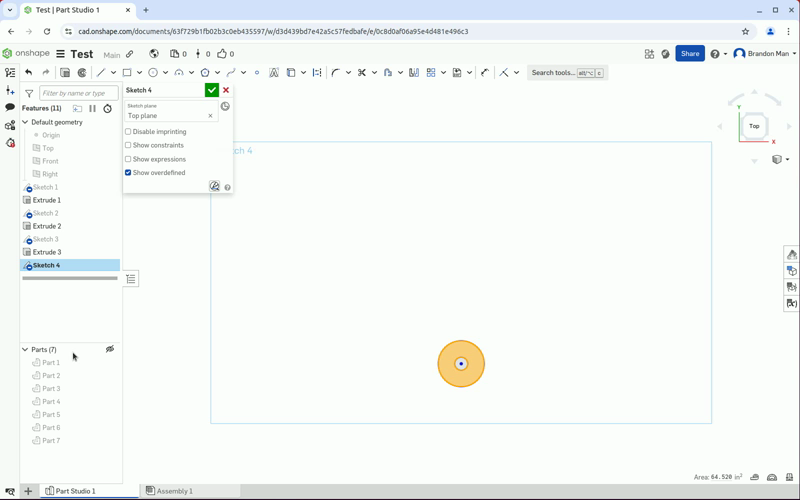
key(shift+e)
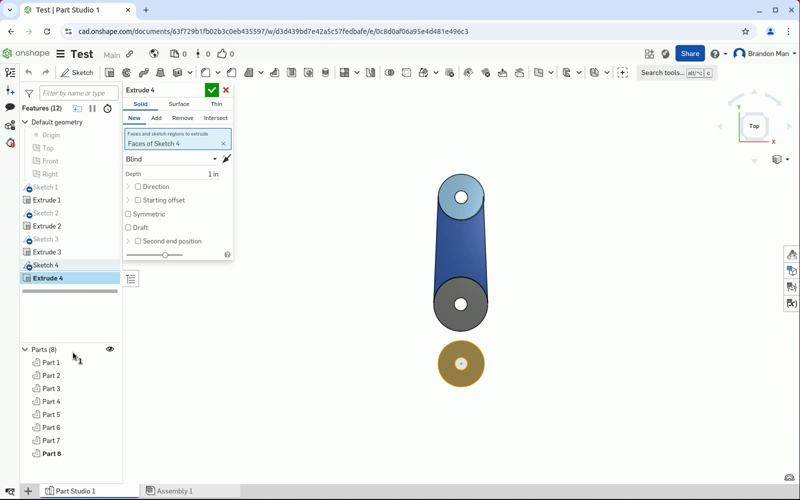
mouse_move(143, 106)
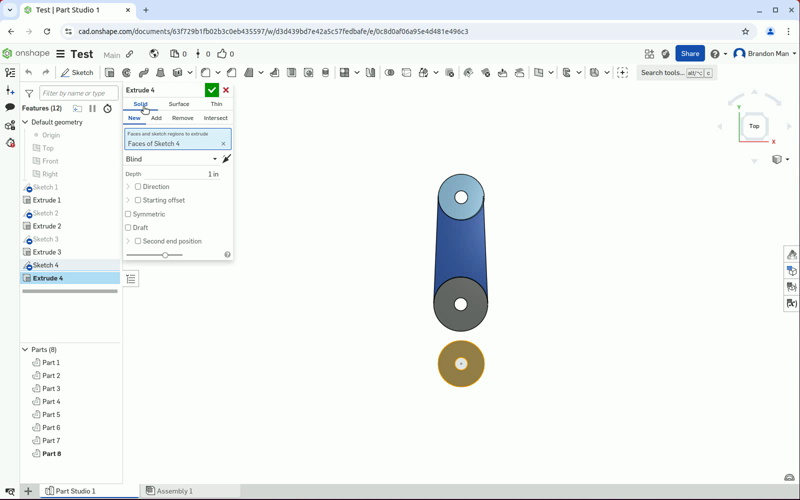
click(143, 106)
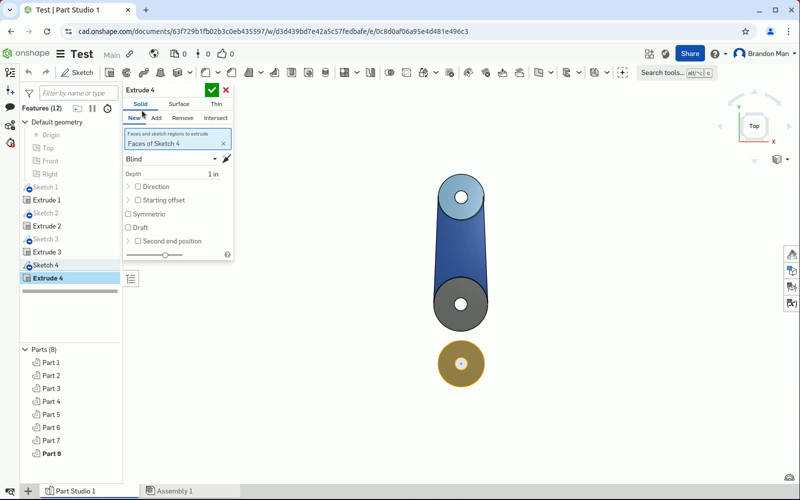
mouse_move(137, 120)
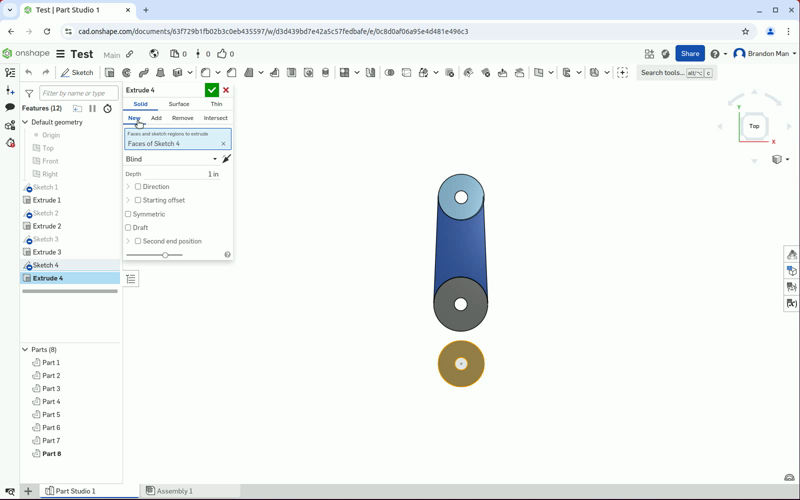
click(137, 120)
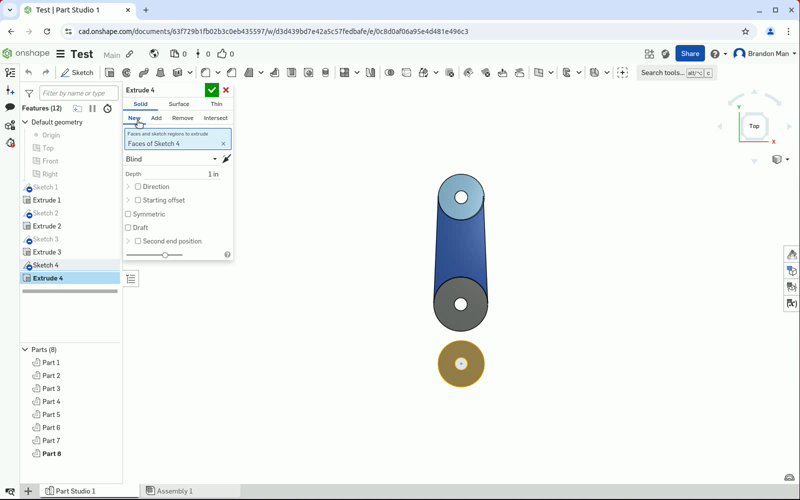
key(tab, 4)
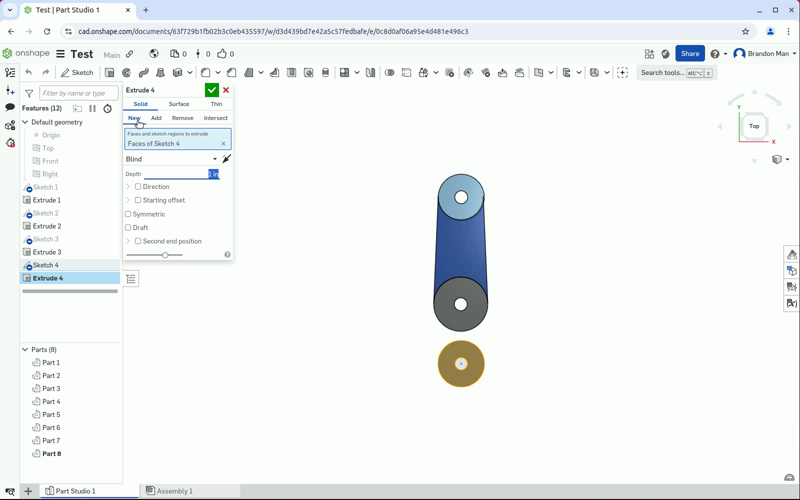
text(3.129)
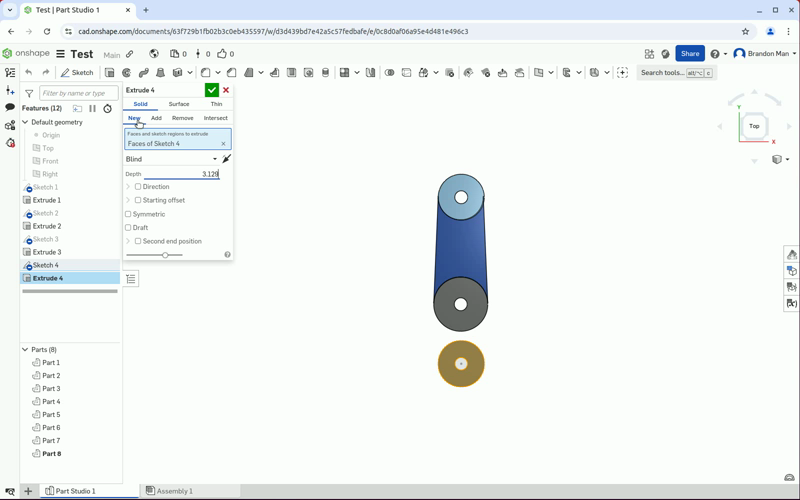
key(enter)
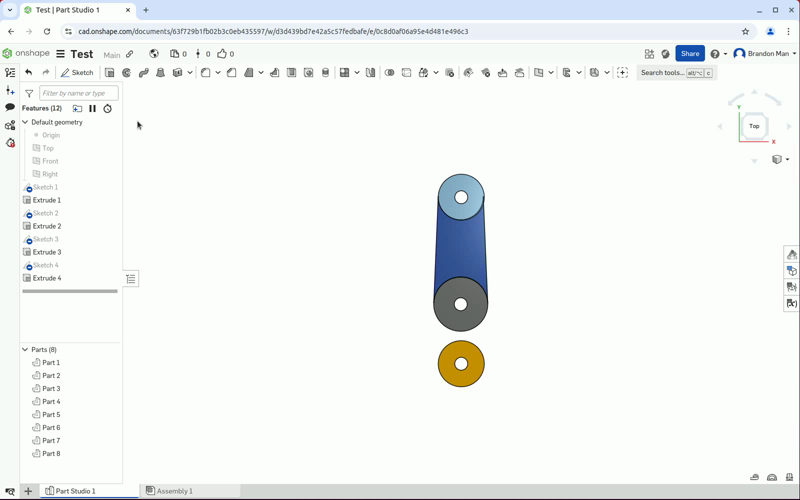
key(shift+h)
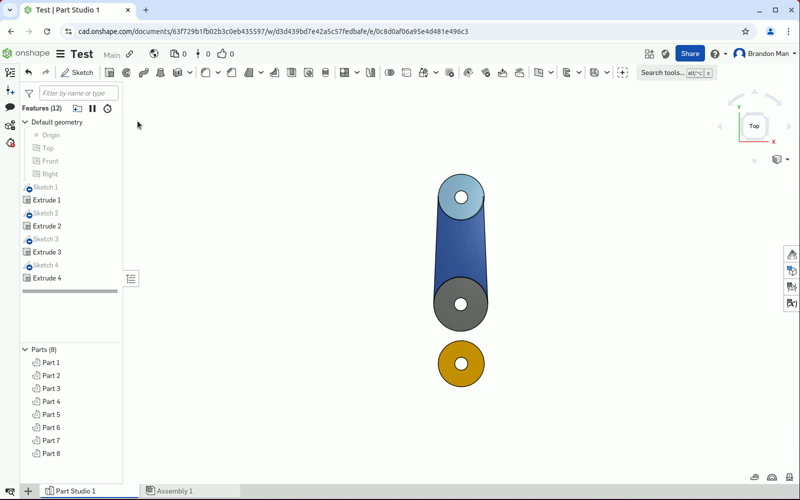
key(shift+h)
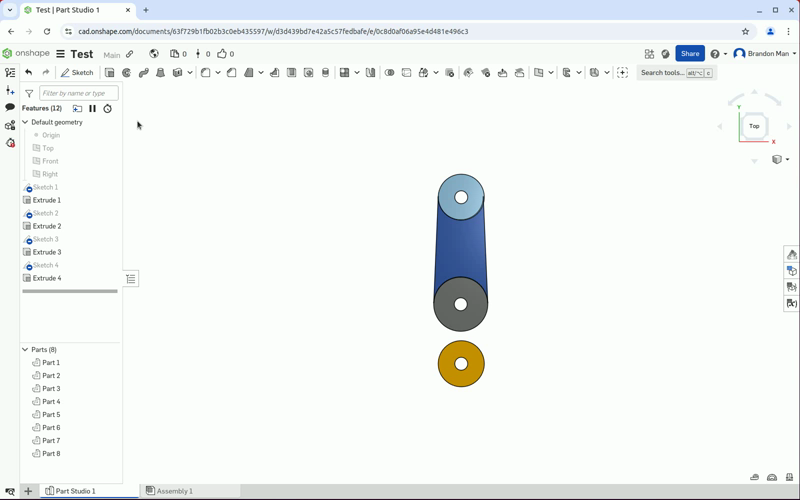
mouse_move(73, 189)
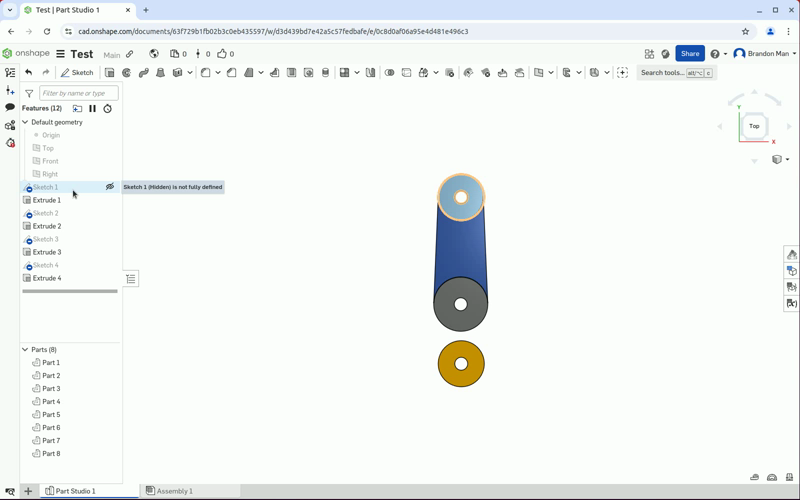
click(73, 189)
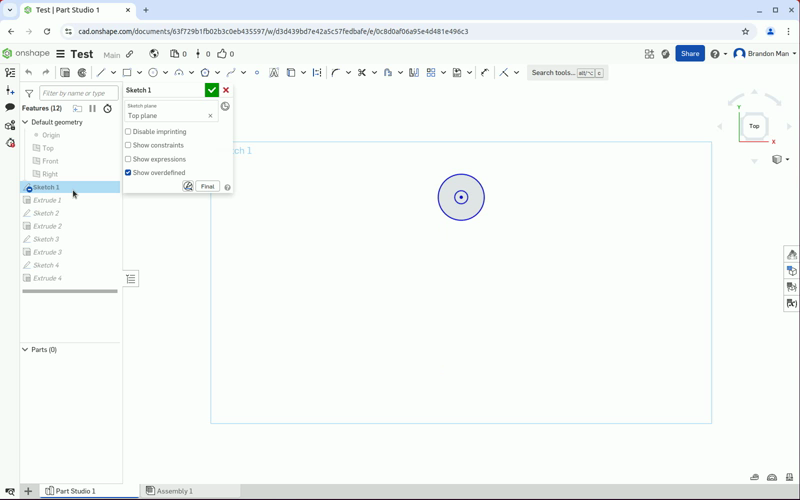
mouse_move(229, 92)
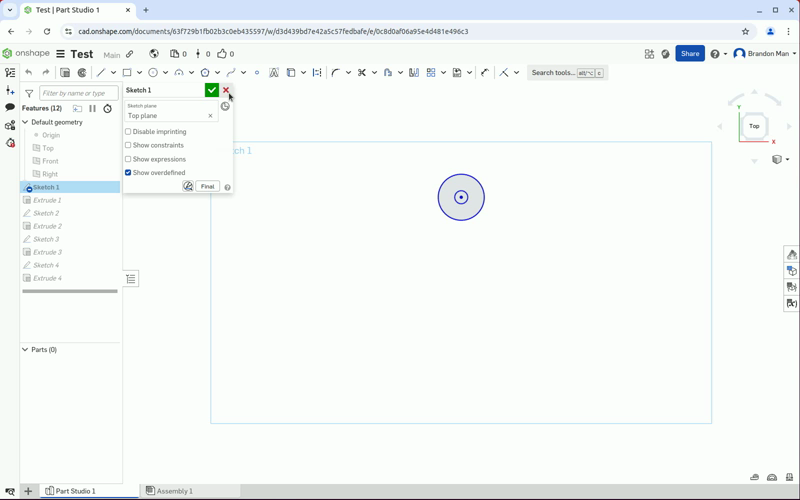
click(229, 92)
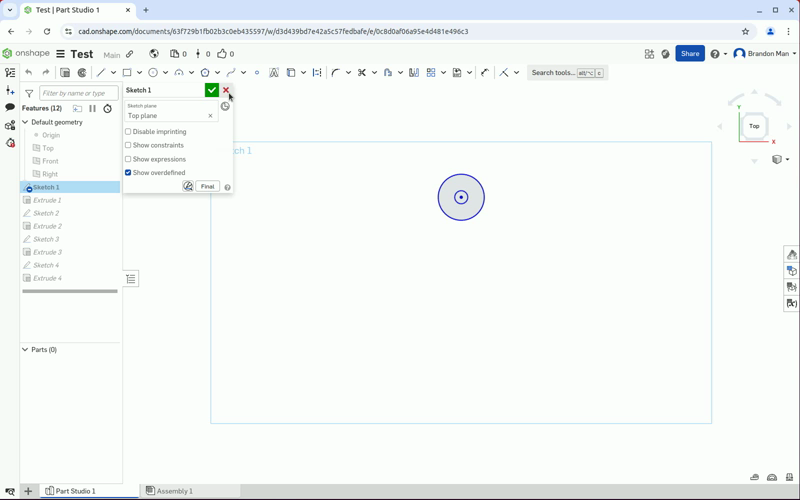
key(shift+s)
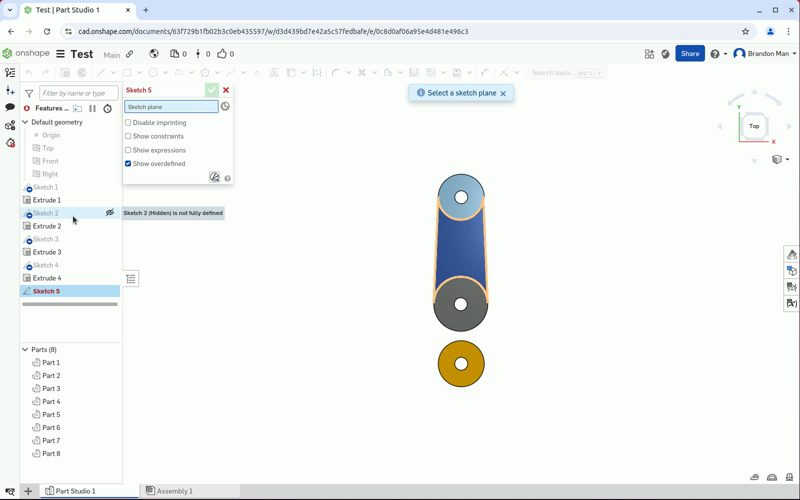
scroll(3)
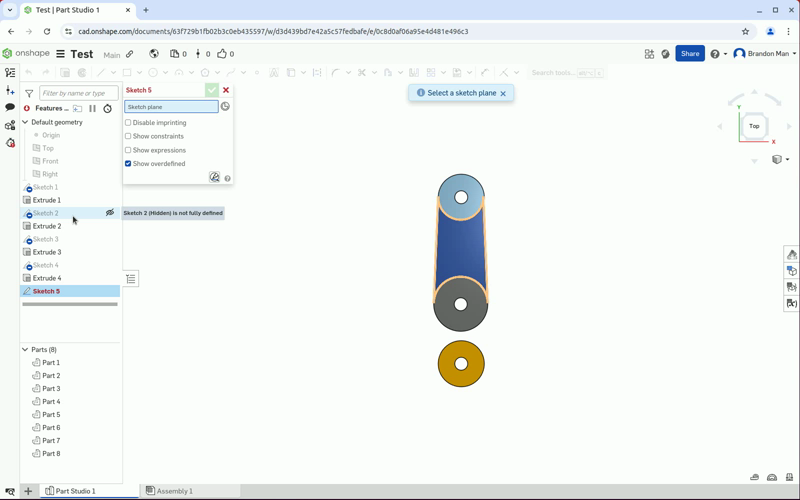
mouse_move(73, 150)
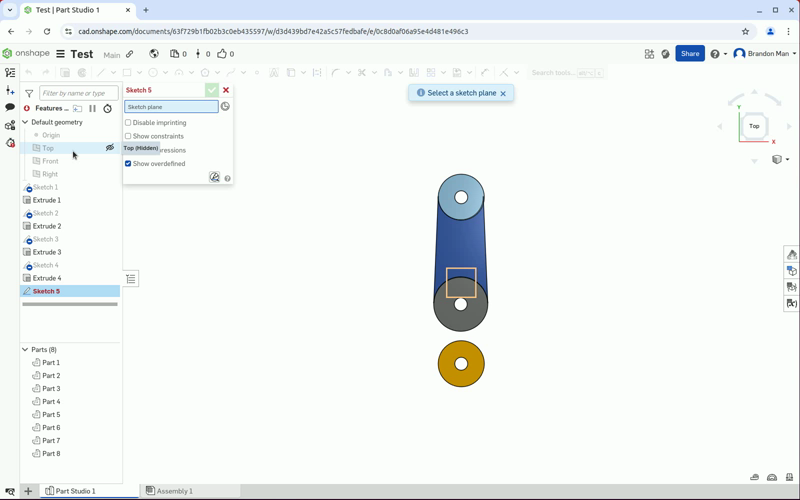
click(73, 150)
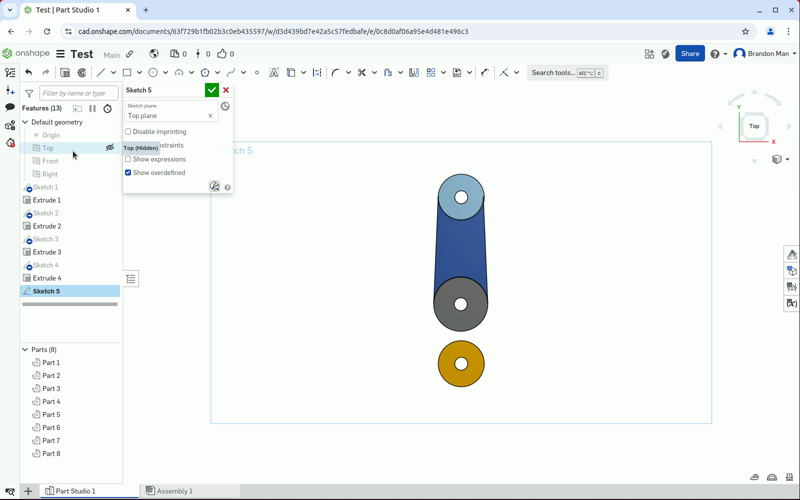
mouse_move(73, 352)
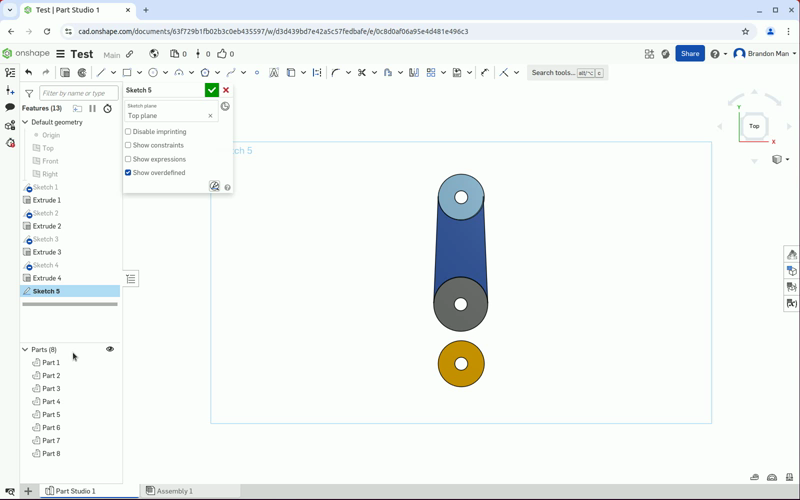
key(y)
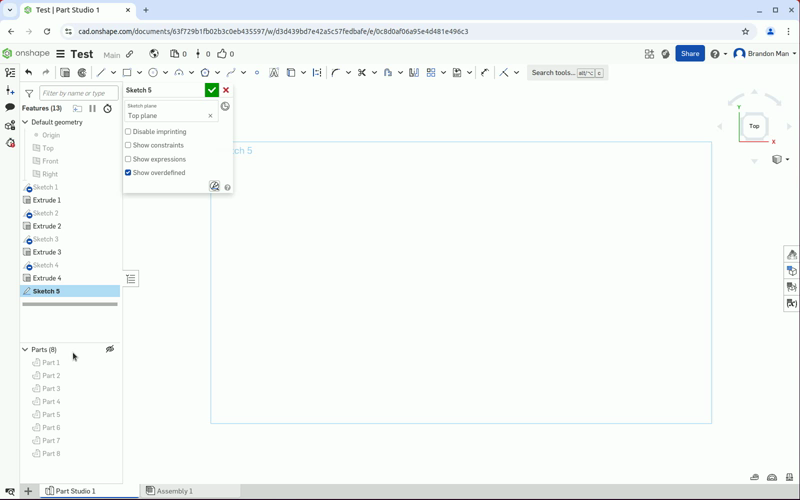
key(l)
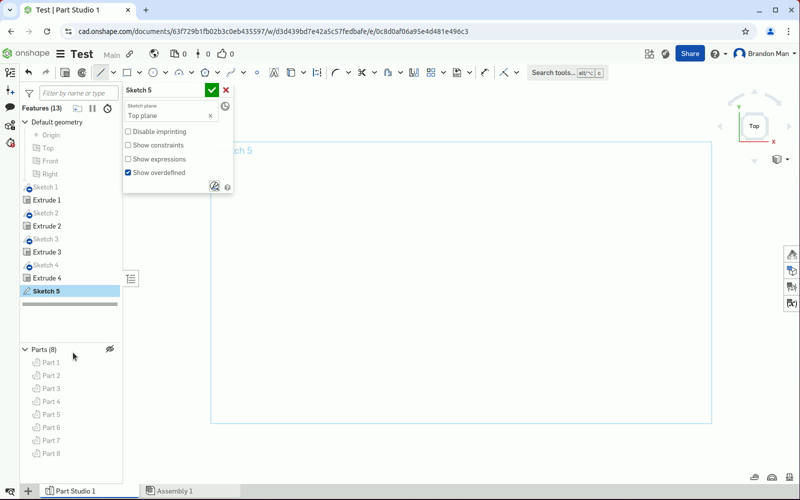
key_down(shift)
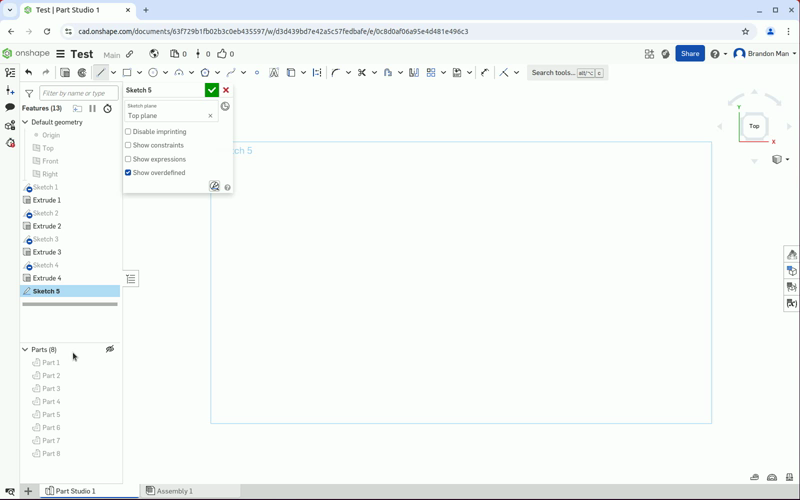
mouse_move(433, 306)
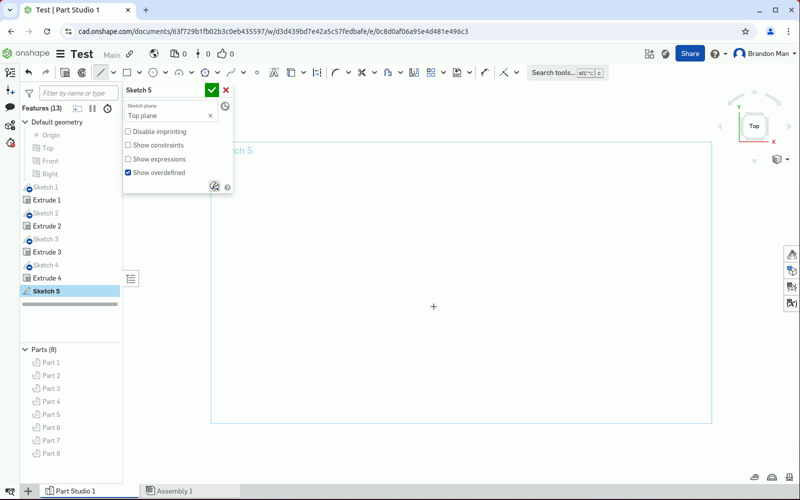
click(433, 306)
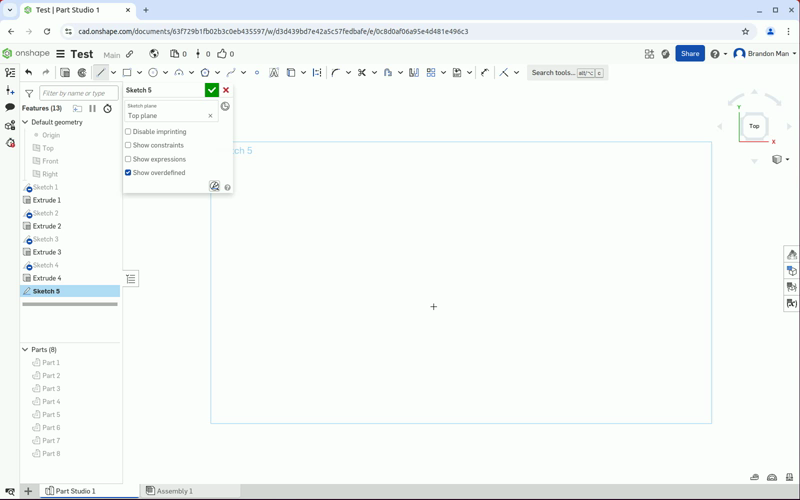
key_up(shift)
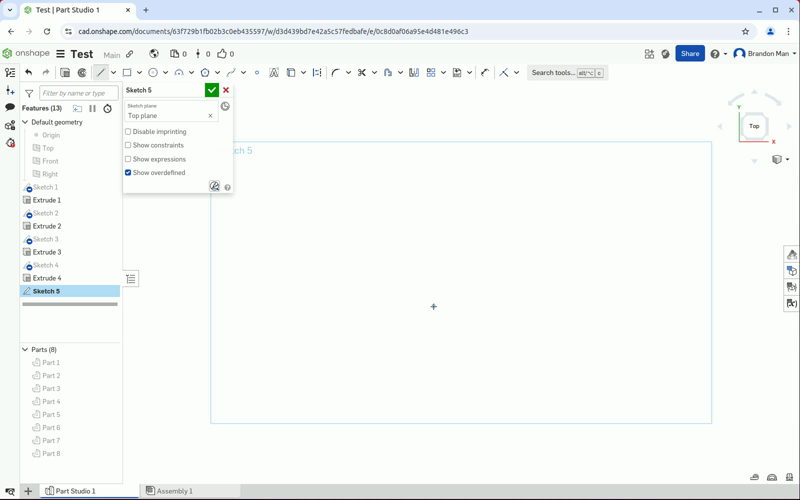
key_down(shift)
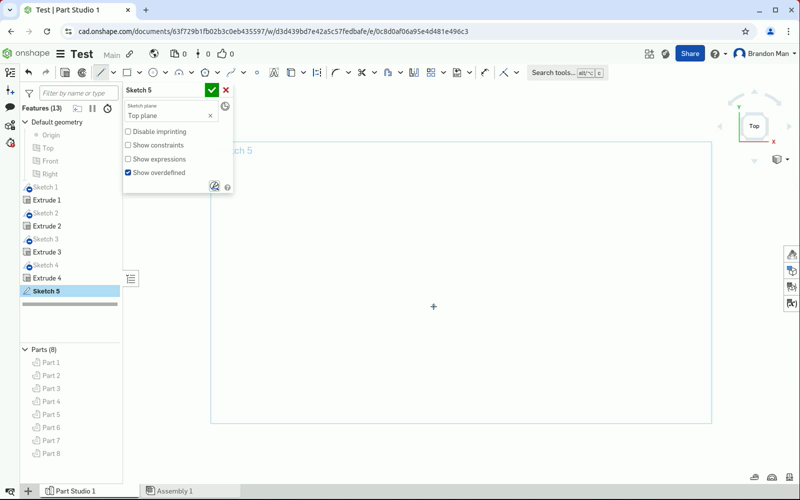
mouse_move(463, 306)
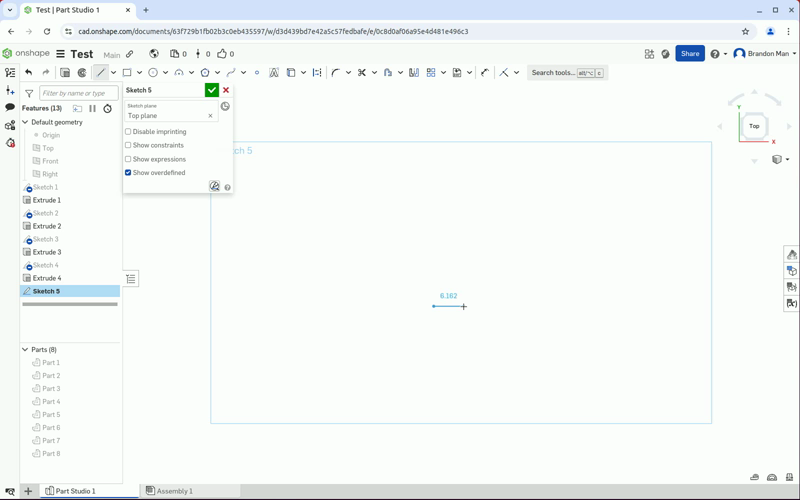
mouse_move(437, 365)
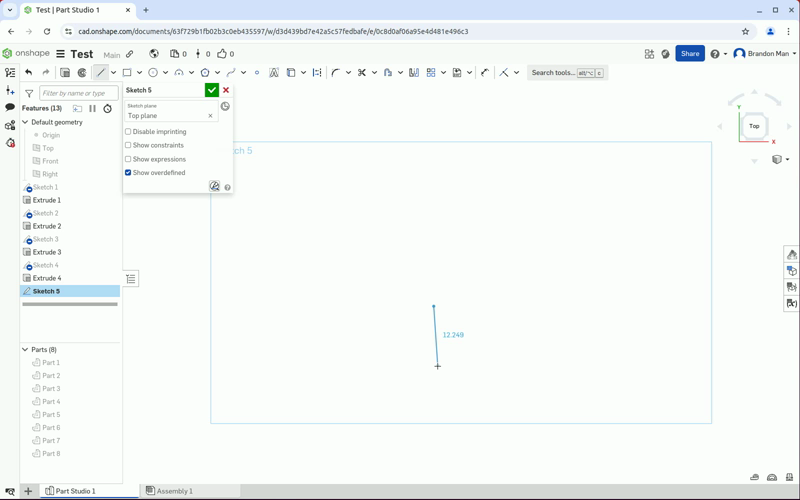
click(437, 365)
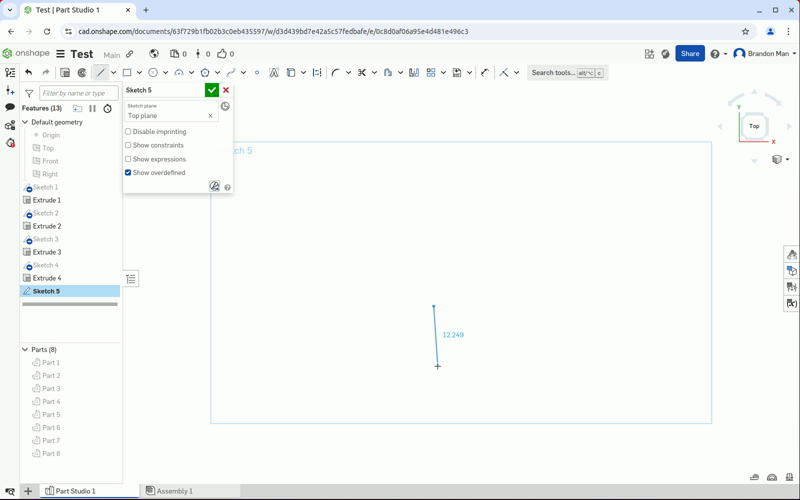
key_up(shift)
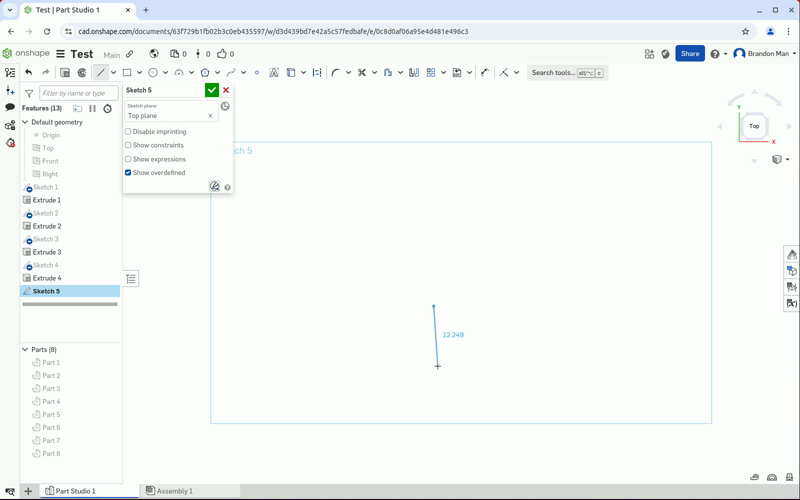
key(esc)
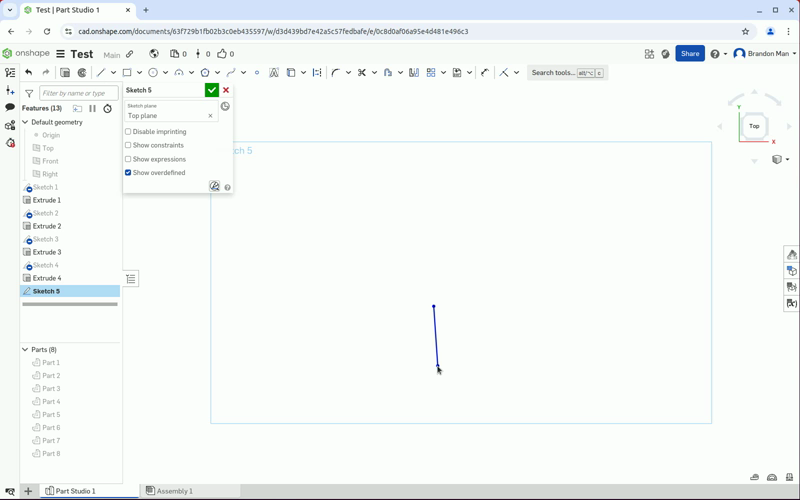
key(a)
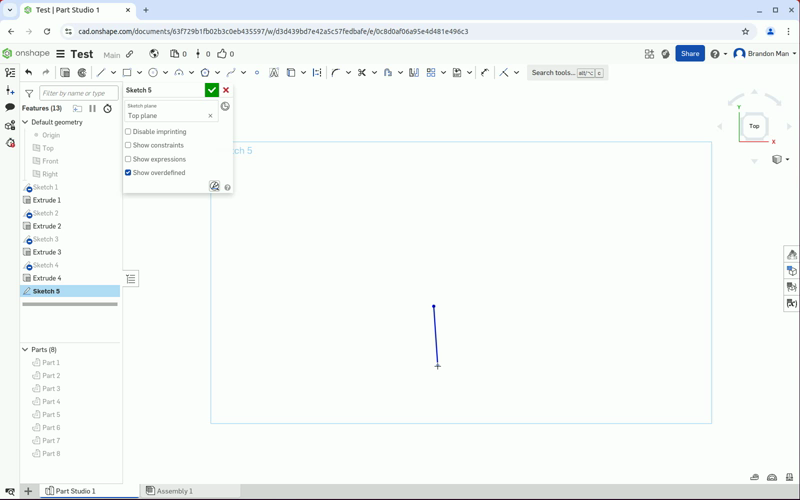
mouse_move(437, 365)
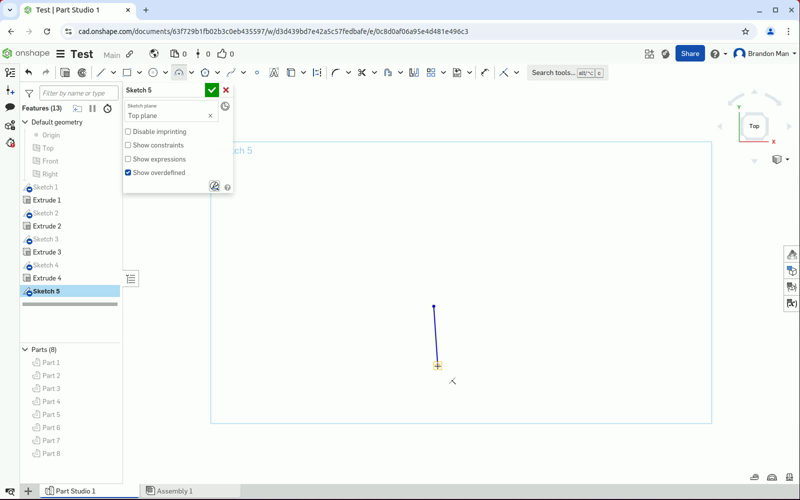
click(437, 365)
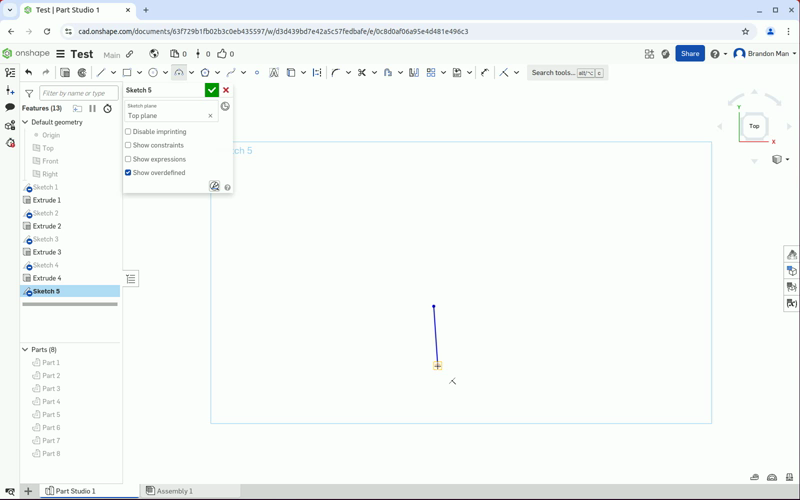
key_down(shift)
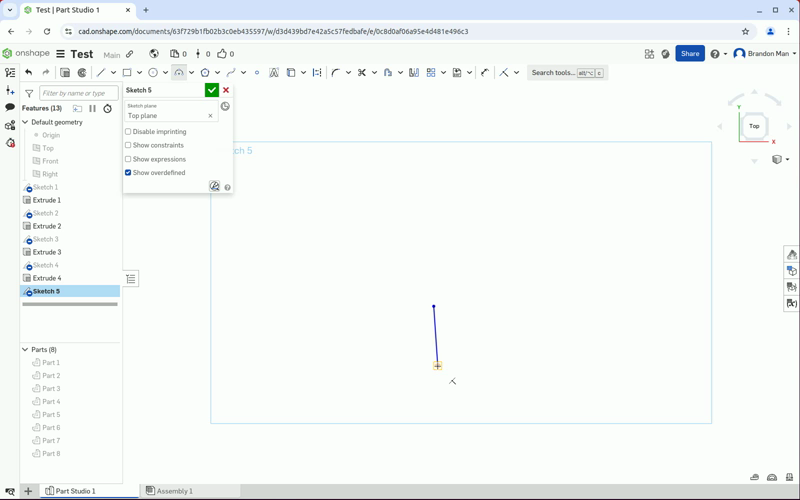
mouse_move(462, 384)
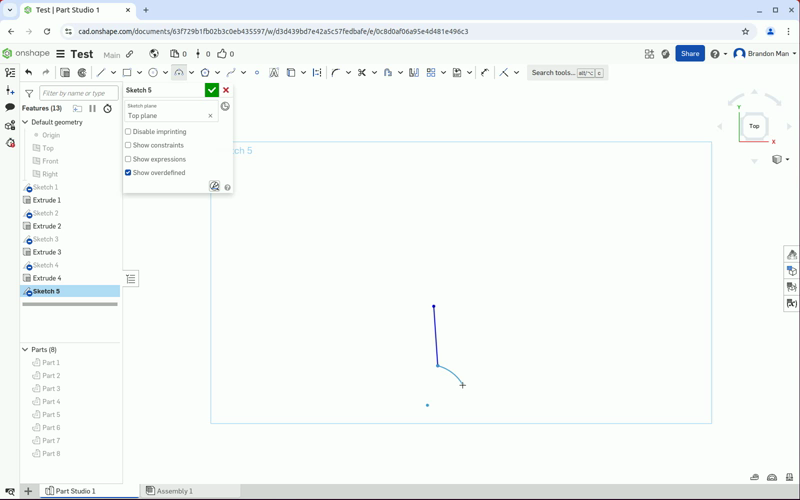
click(462, 384)
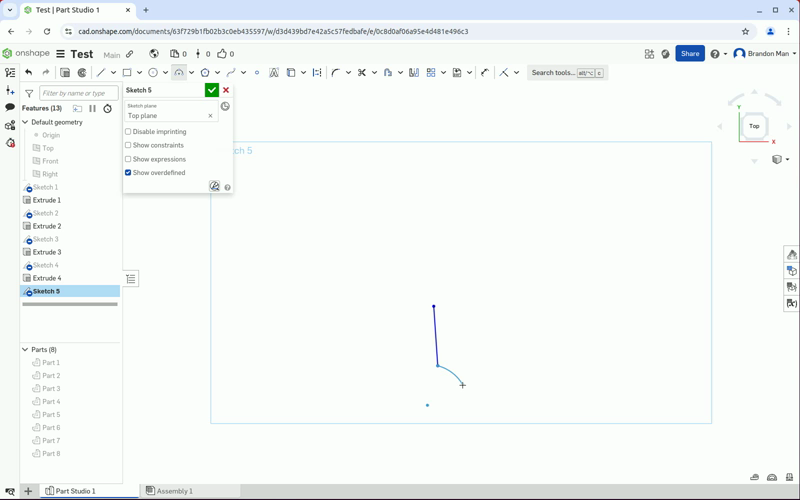
mouse_move(472, 346)
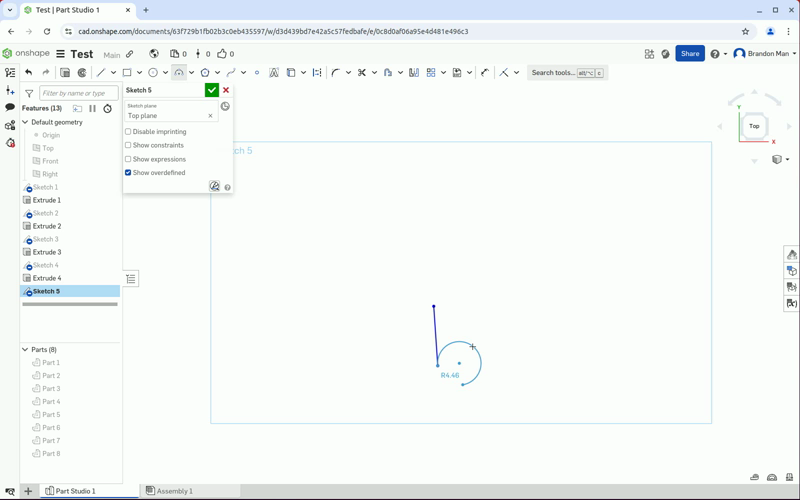
click(472, 346)
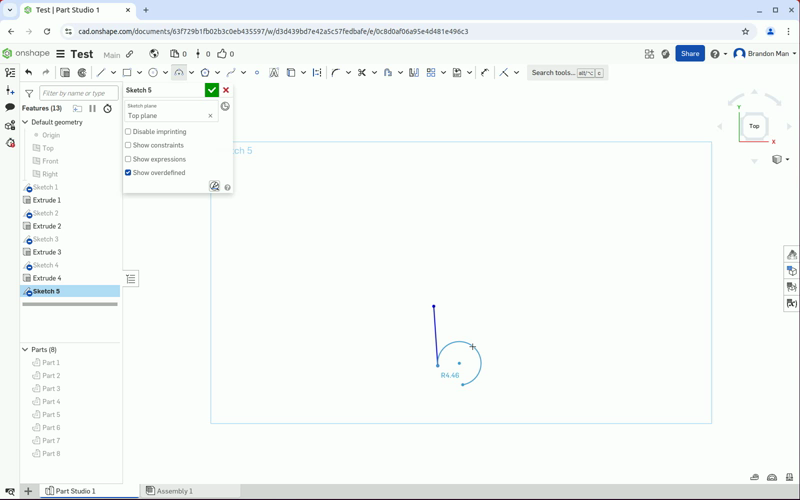
key_up(shift)
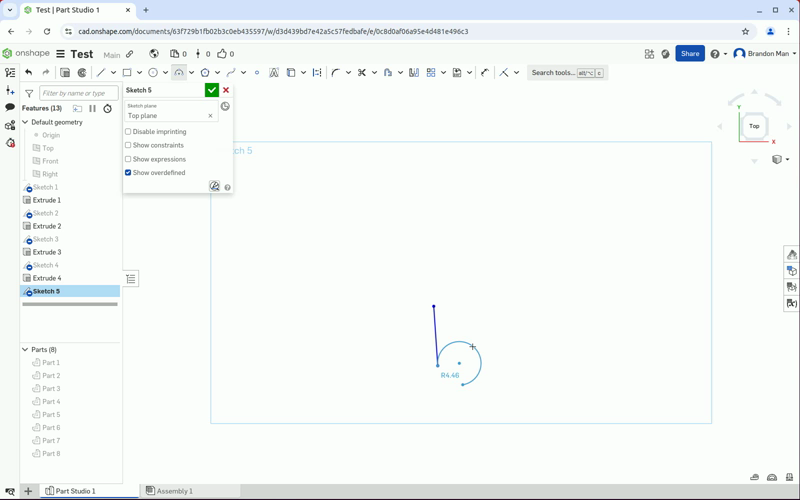
key(esc)
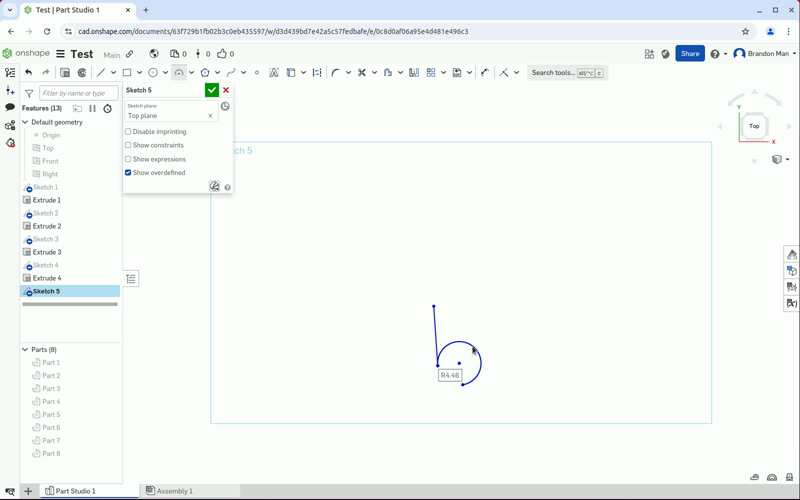
key(l)
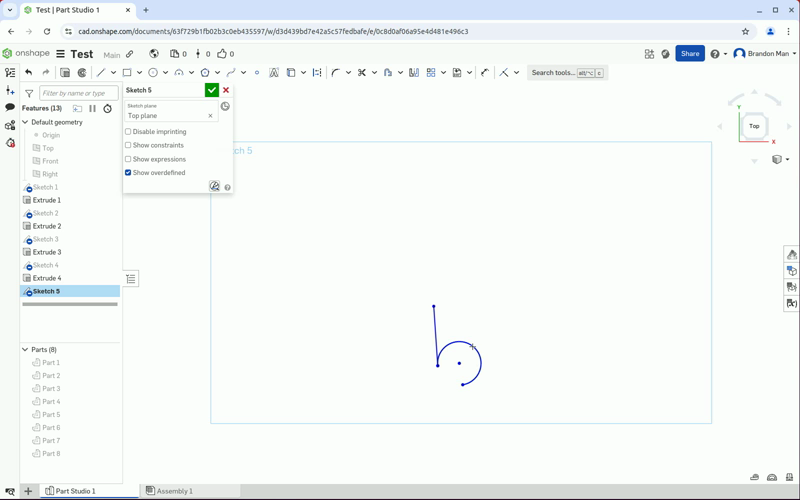
mouse_move(462, 384)
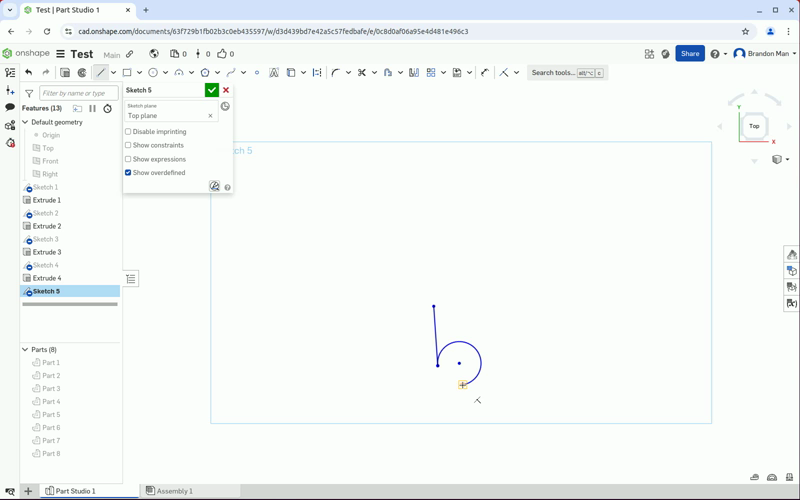
click(462, 384)
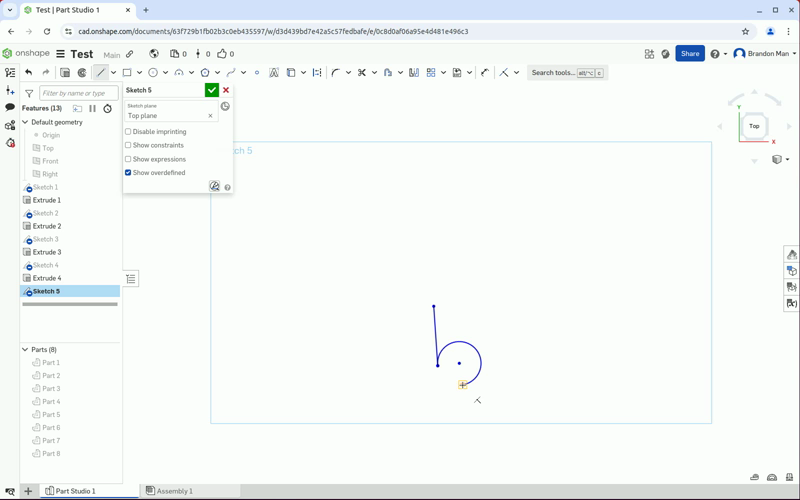
key_down(shift)
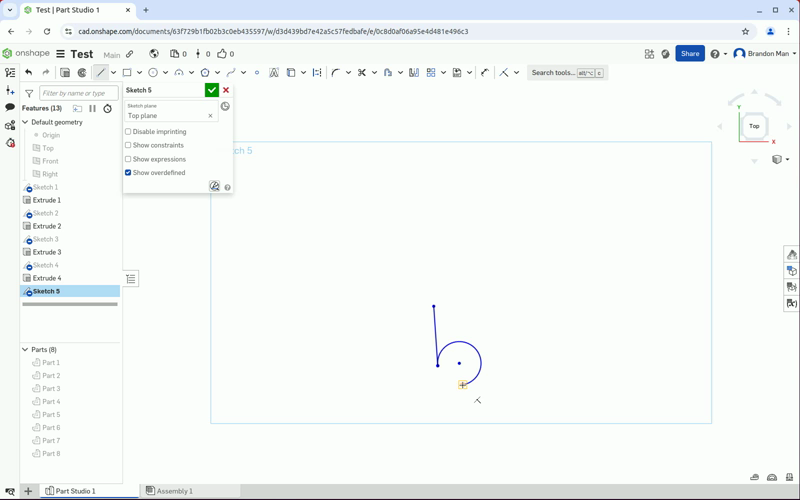
mouse_move(564, 372)
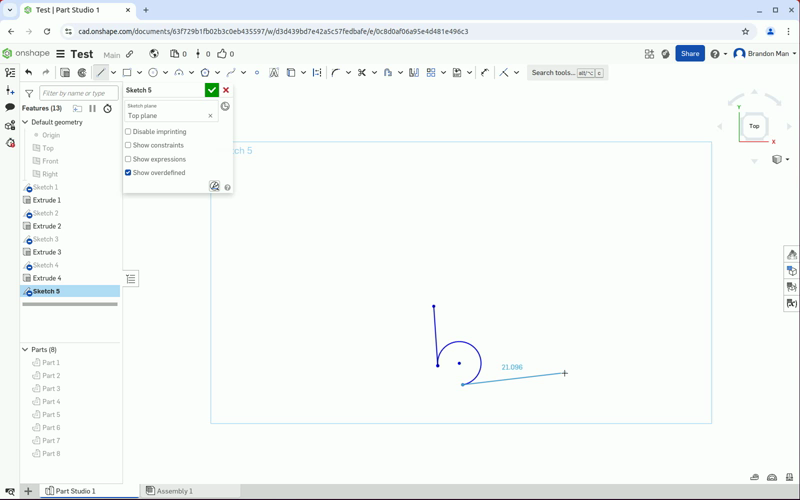
click(564, 372)
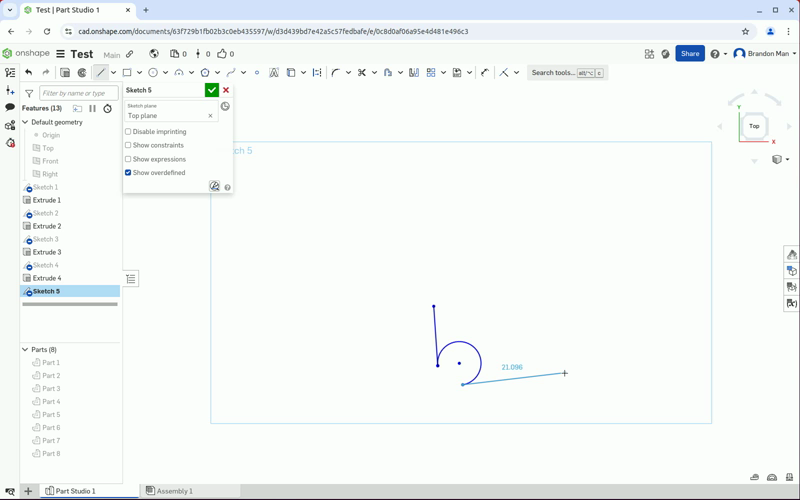
key_up(shift)
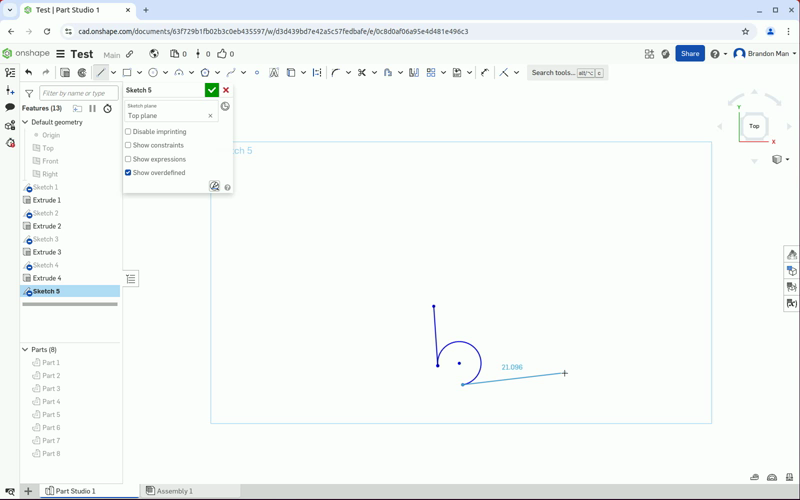
key(esc)
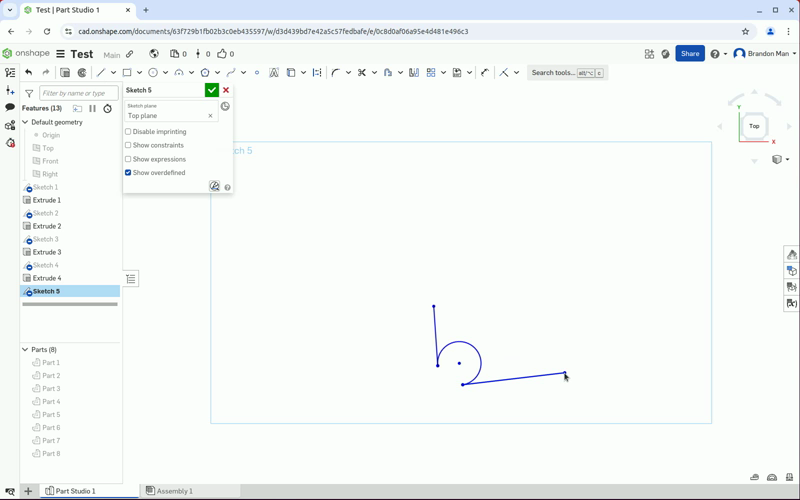
key(a)
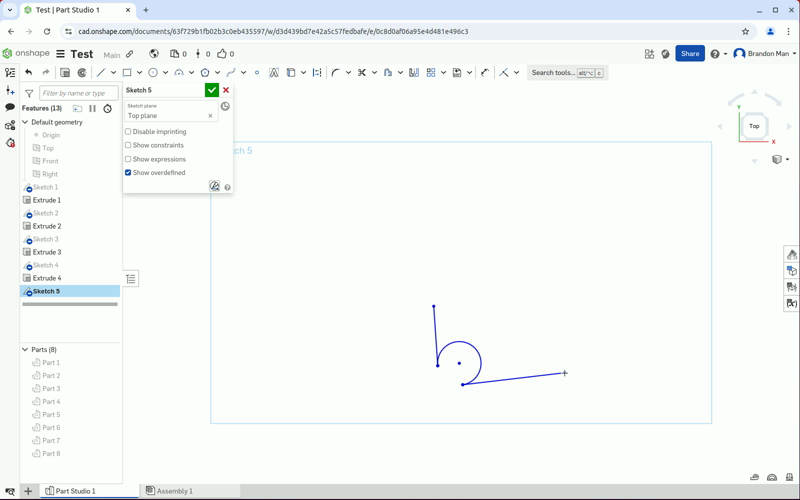
mouse_move(564, 372)
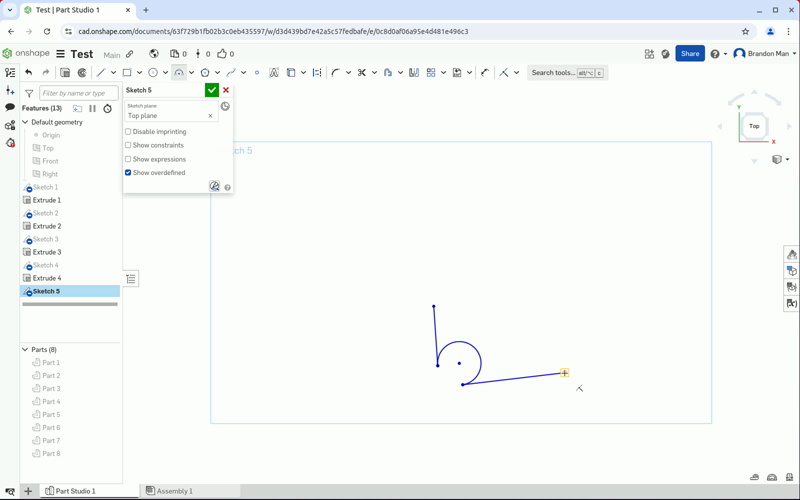
click(564, 372)
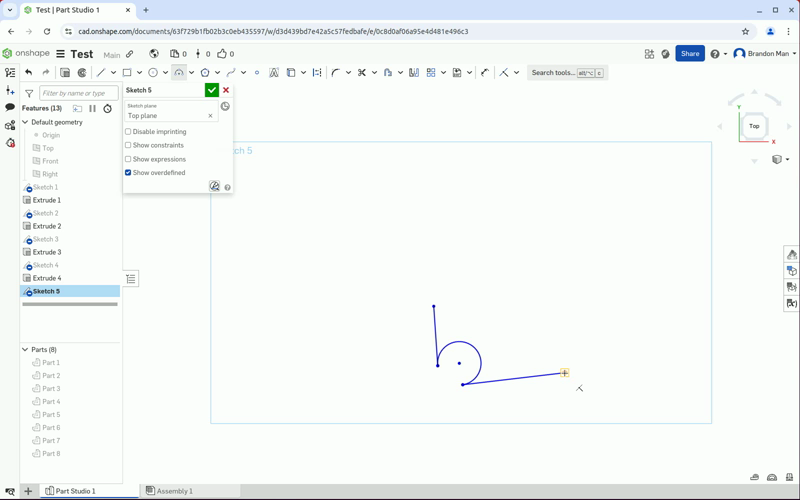
key_down(shift)
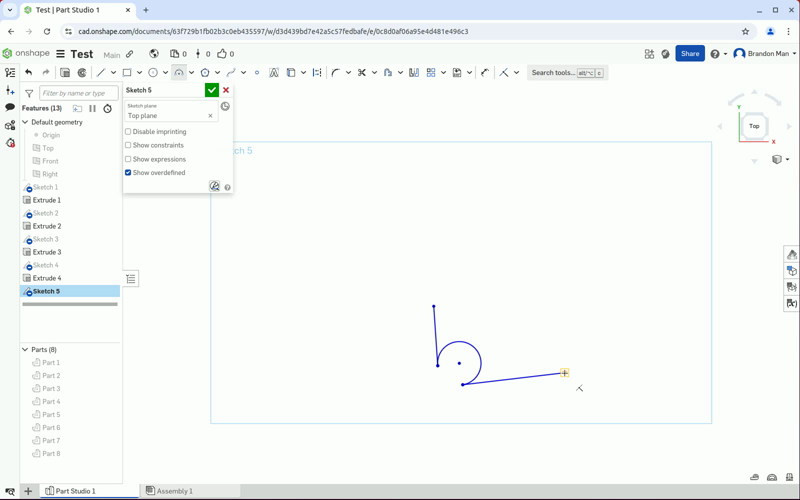
mouse_move(564, 354)
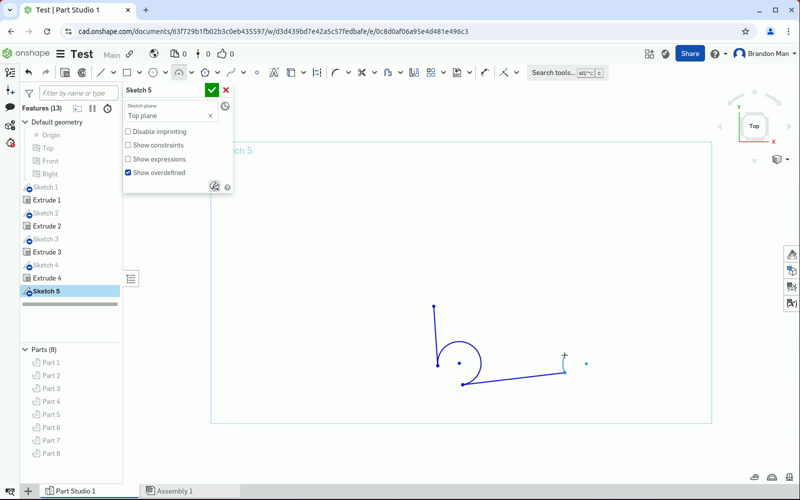
click(564, 354)
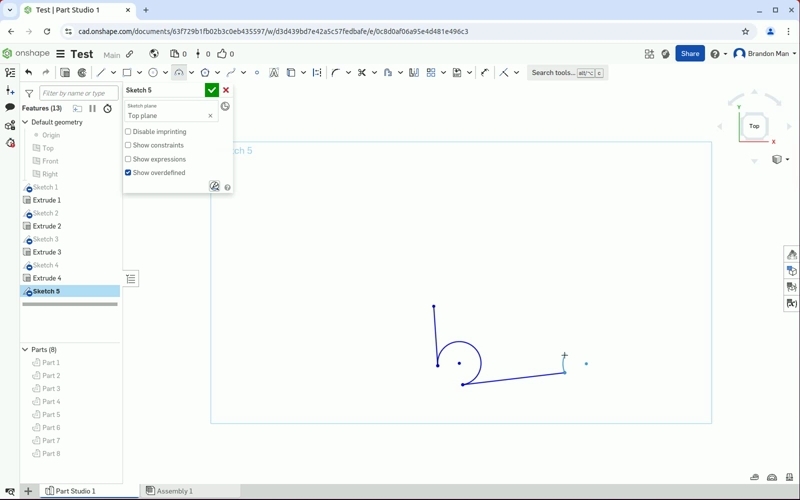
mouse_move(554, 363)
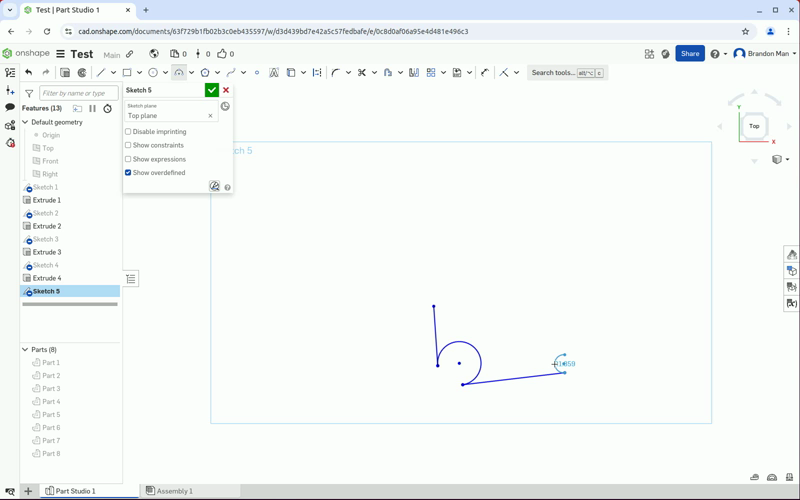
click(554, 363)
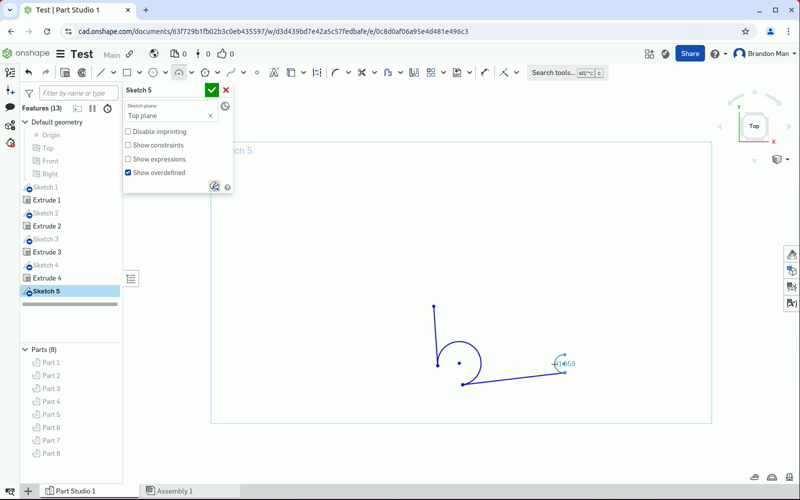
key_up(shift)
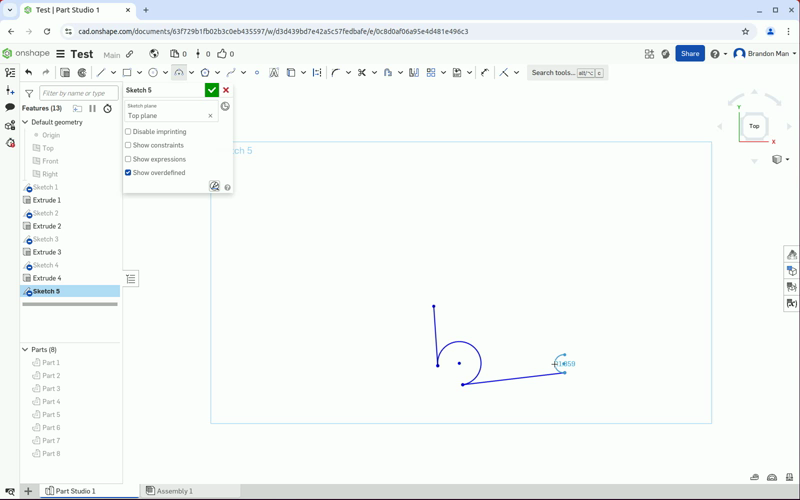
key(esc)
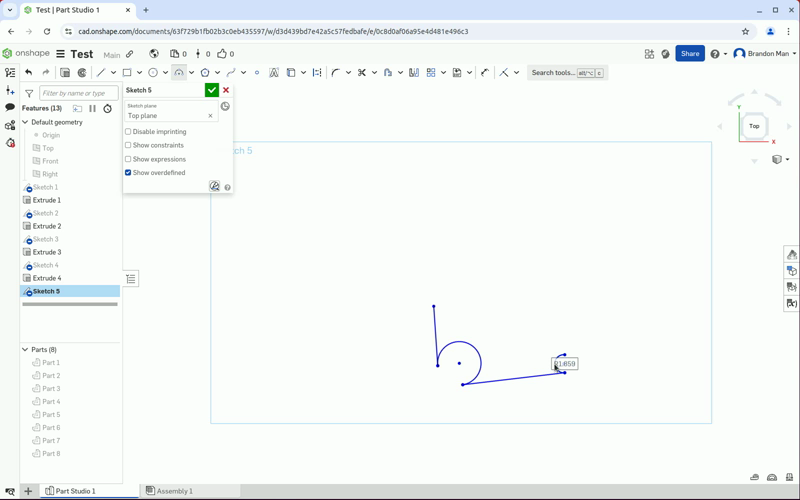
key(l)
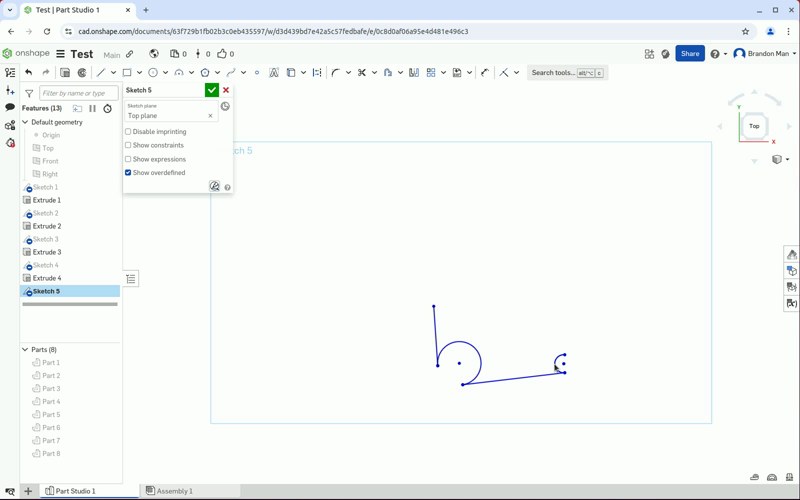
mouse_move(564, 354)
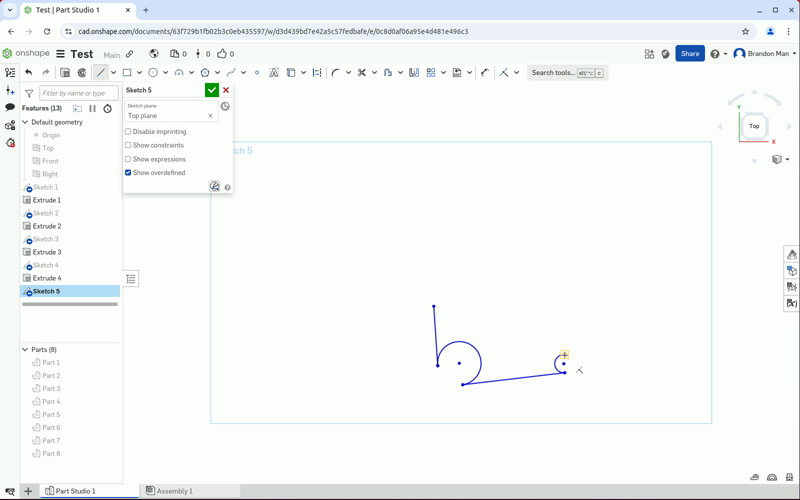
click(564, 354)
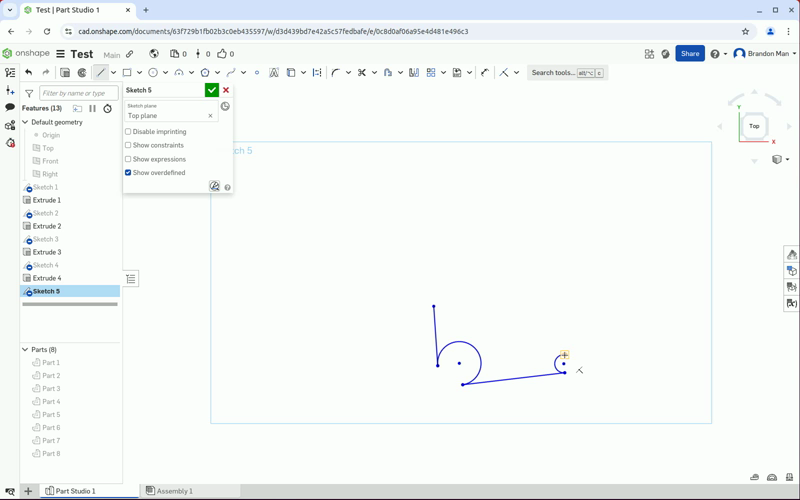
key_down(shift)
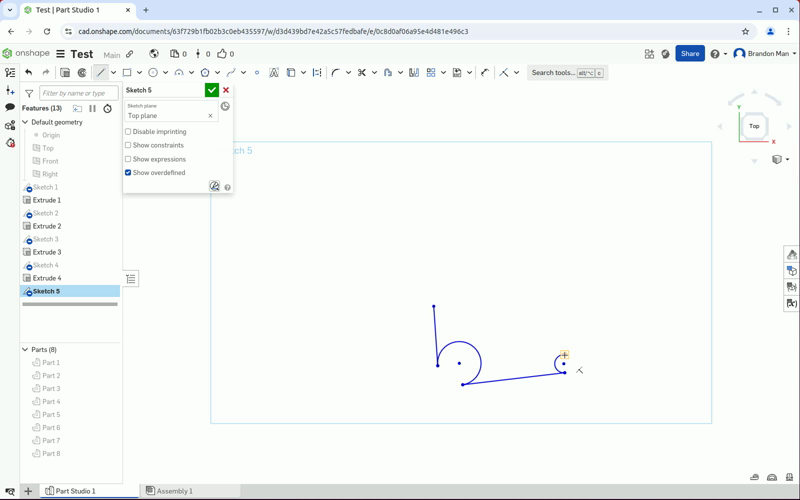
mouse_move(491, 345)
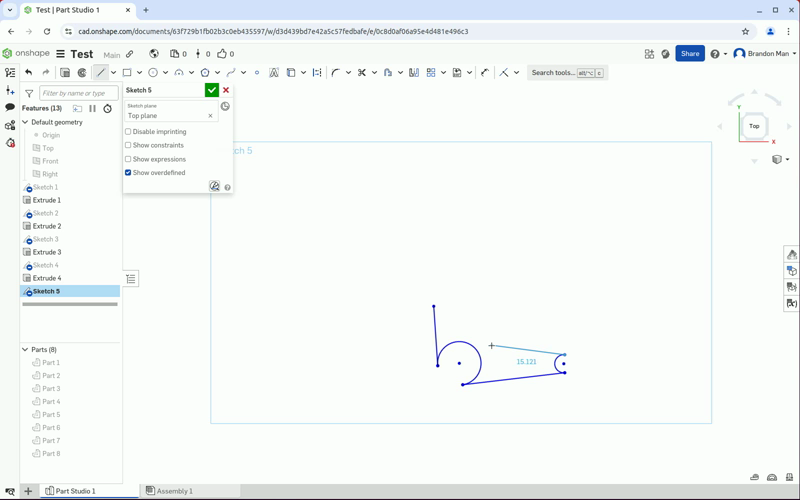
click(491, 345)
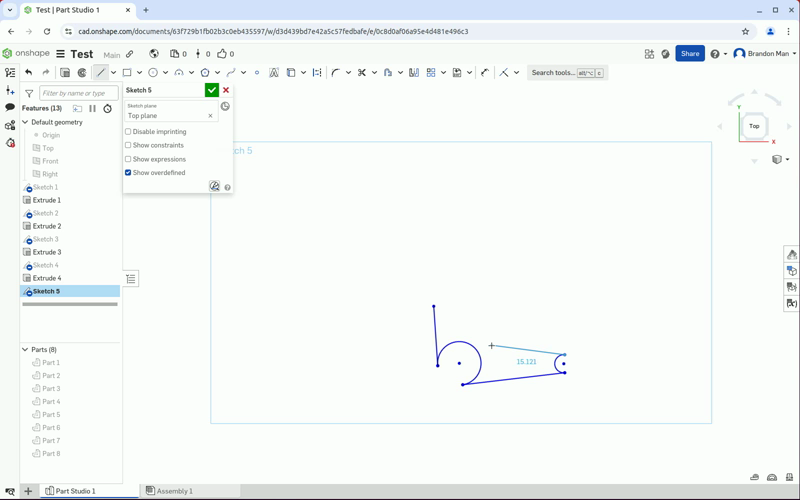
key_up(shift)
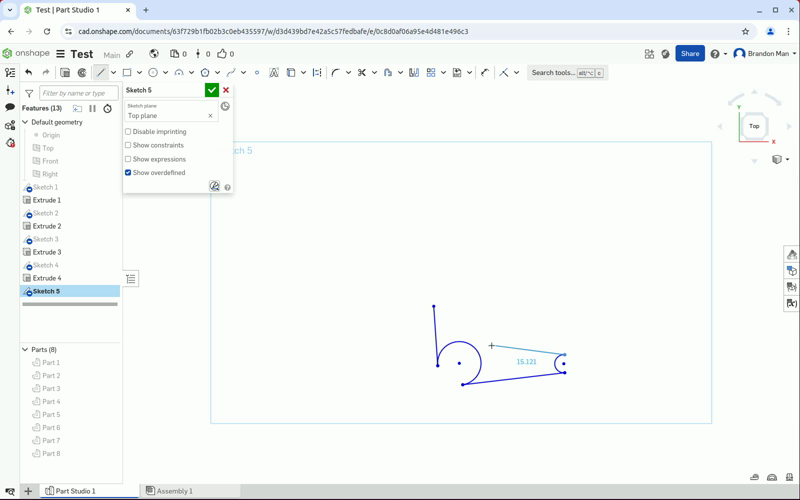
key(esc)
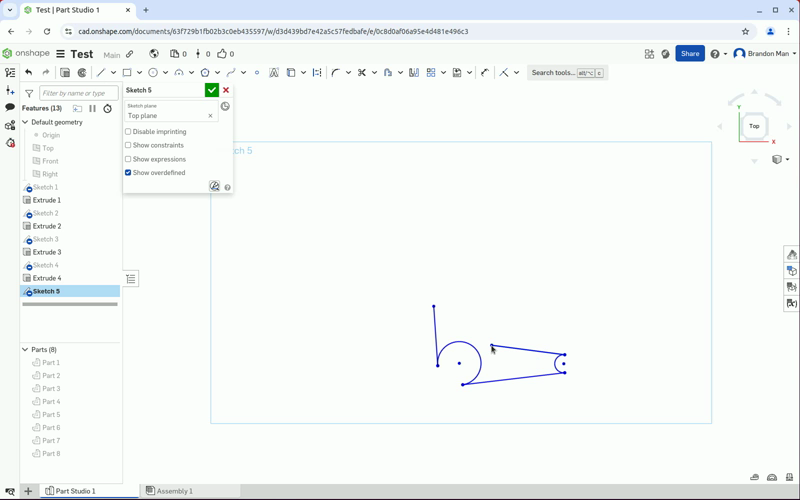
key(a)
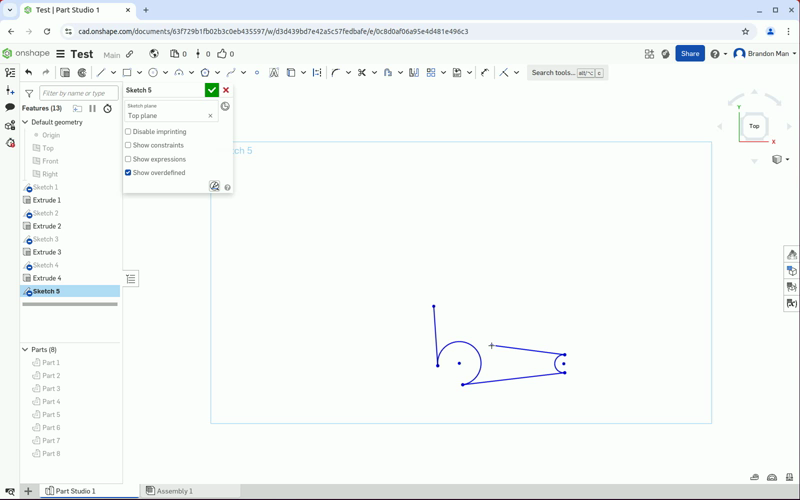
mouse_move(491, 345)
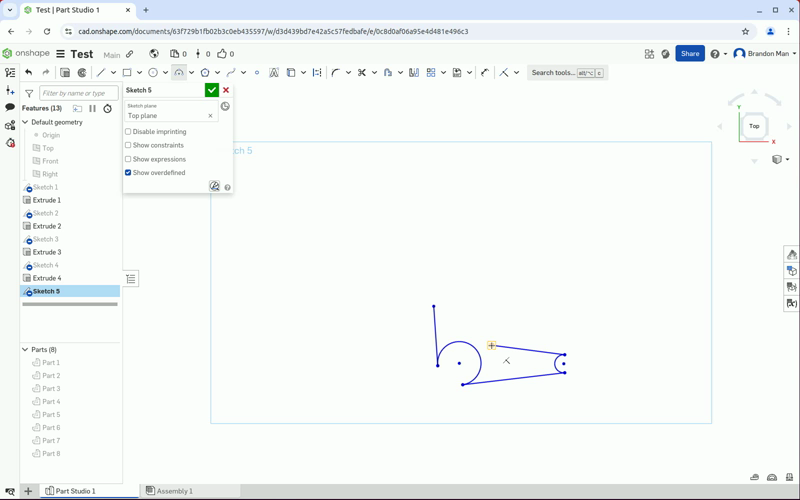
click(491, 345)
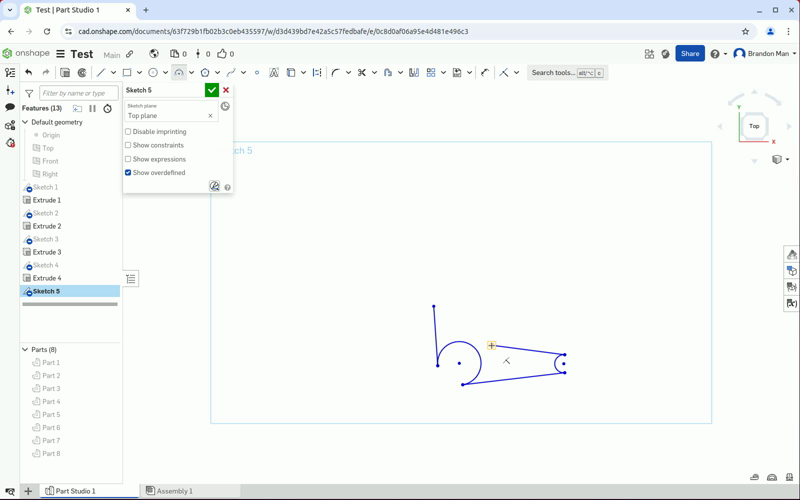
key_down(shift)
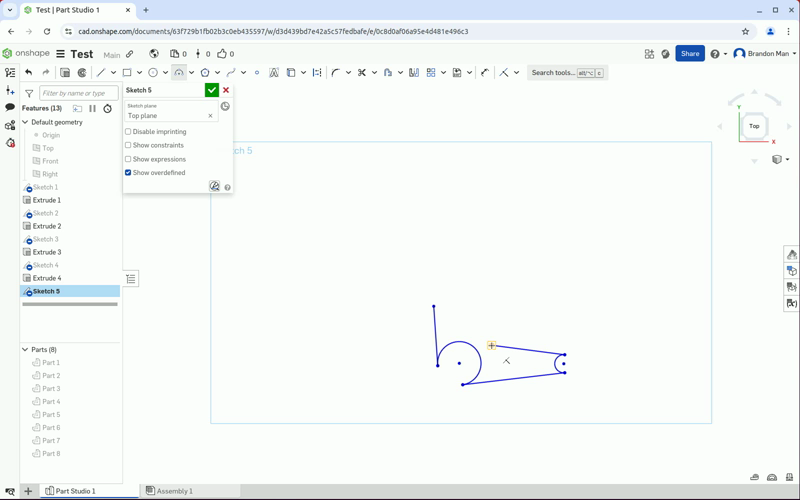
mouse_move(484, 336)
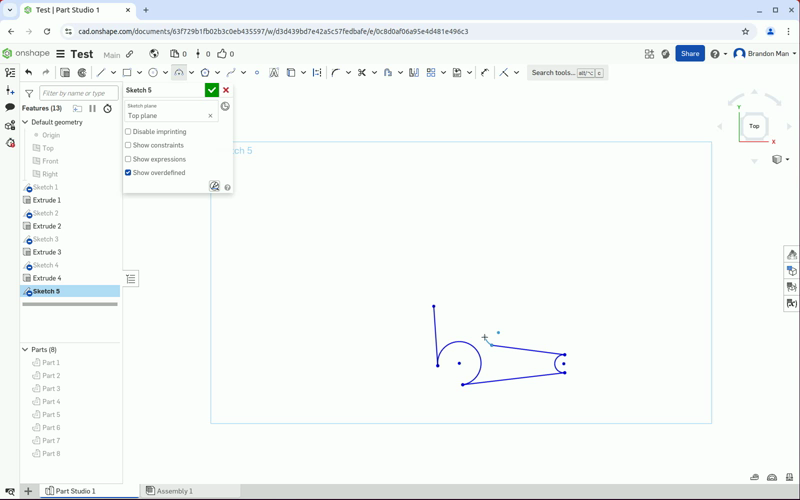
click(484, 336)
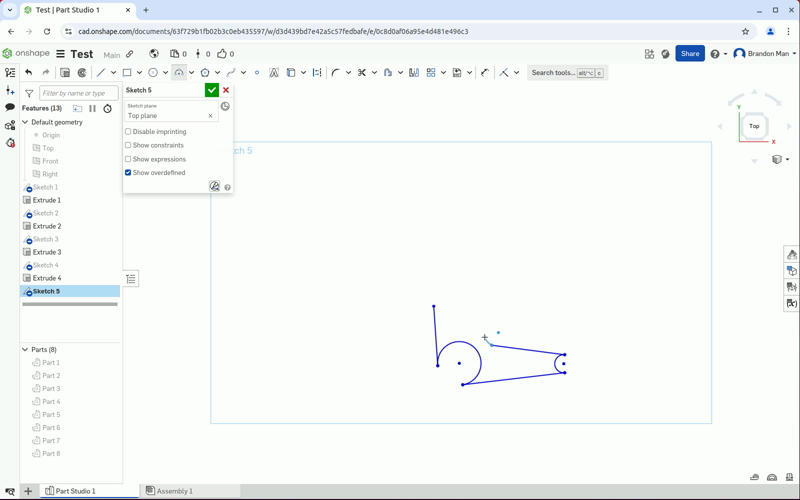
mouse_move(486, 342)
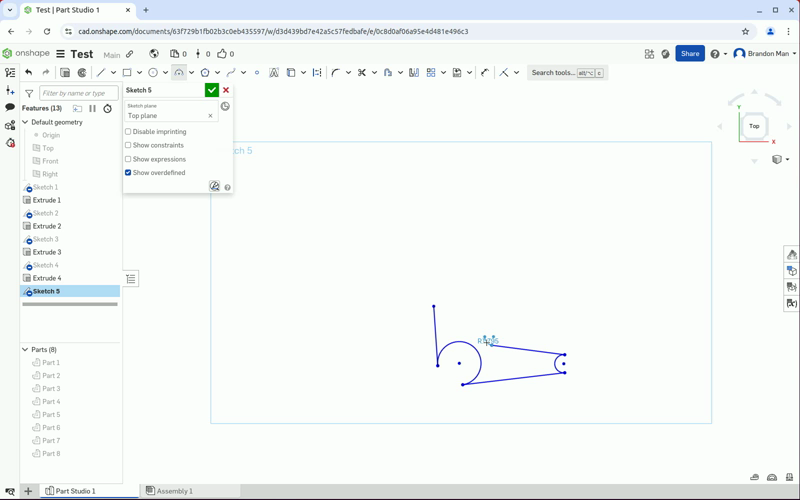
click(486, 342)
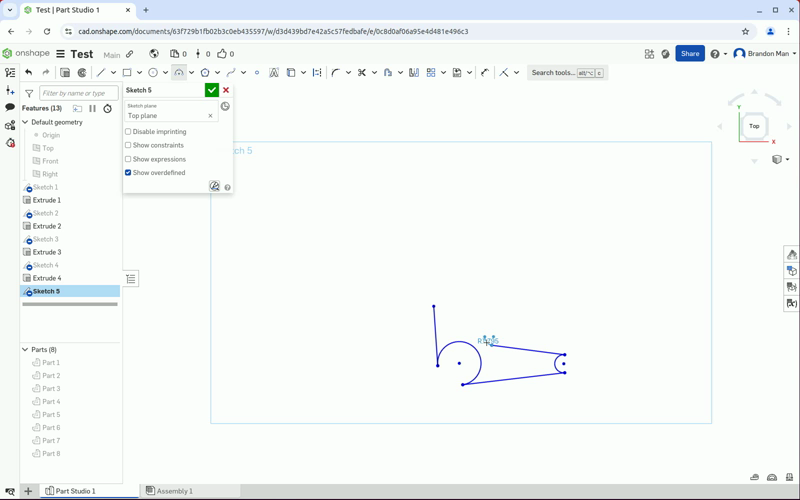
key_up(shift)
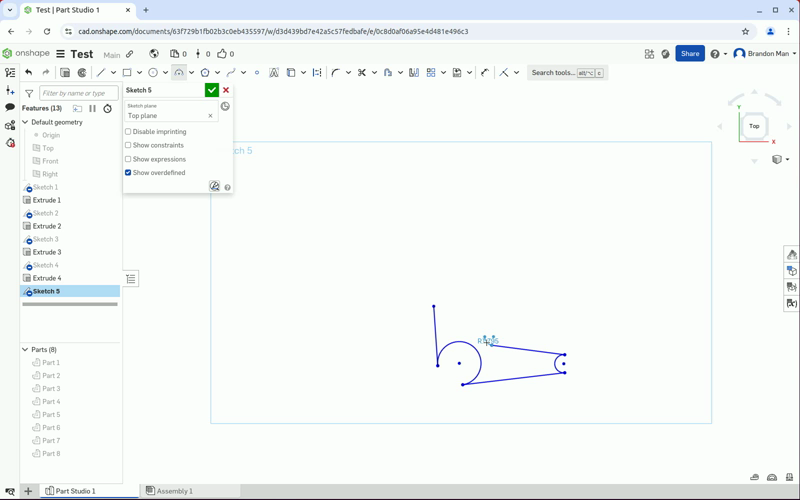
key(esc)
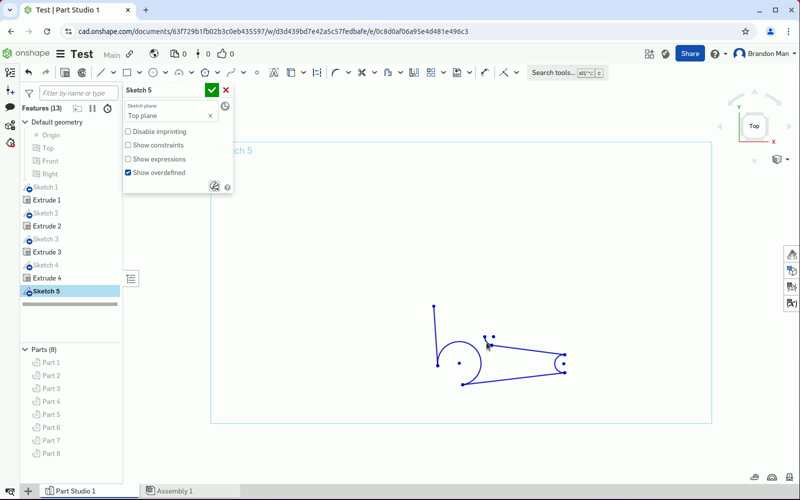
key(l)
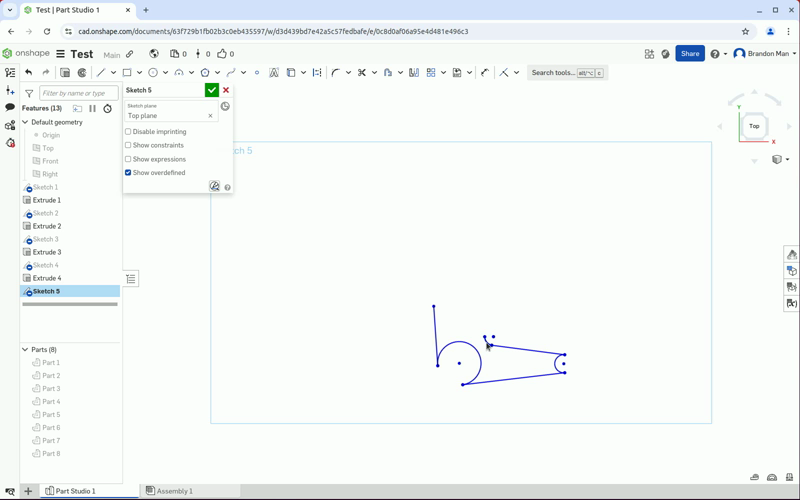
mouse_move(484, 336)
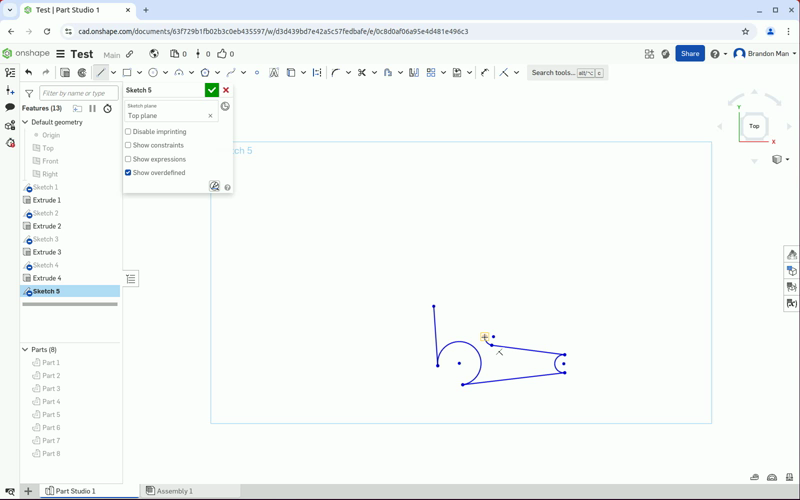
click(484, 336)
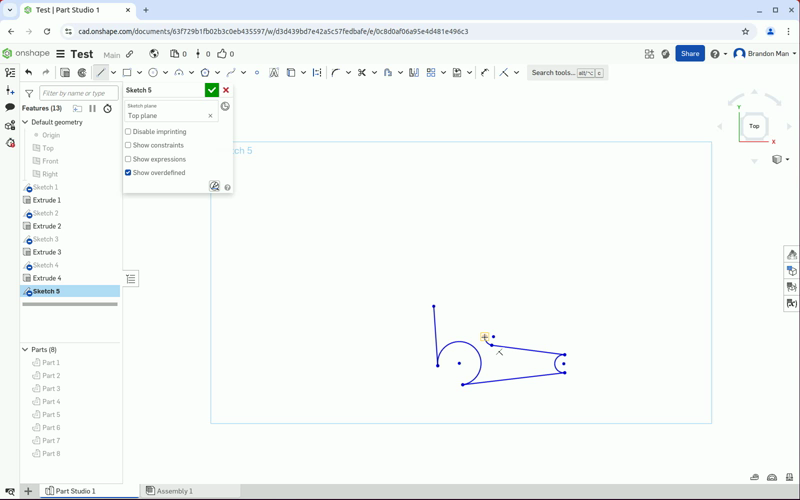
key_down(shift)
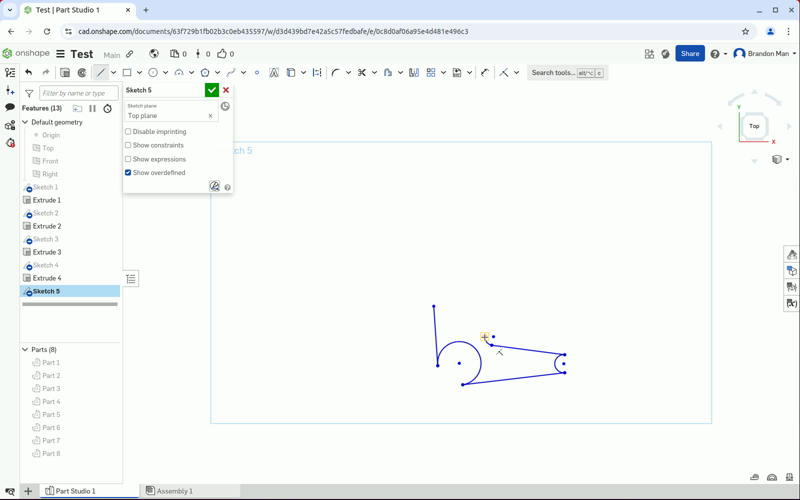
mouse_move(514, 336)
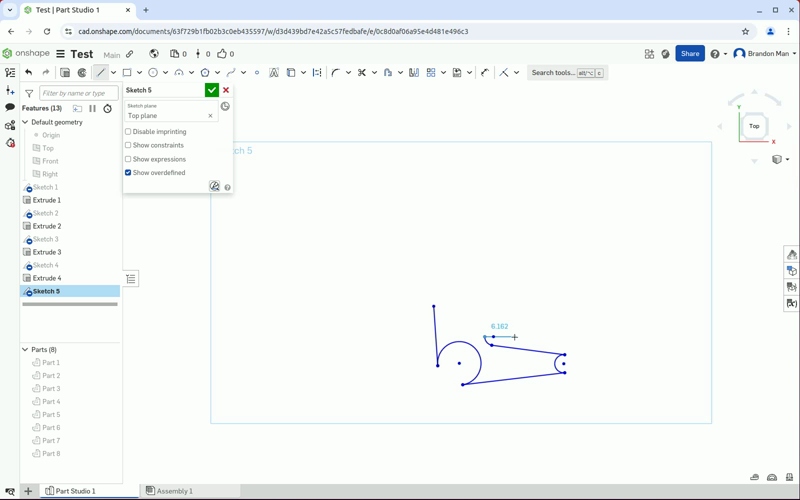
mouse_move(486, 306)
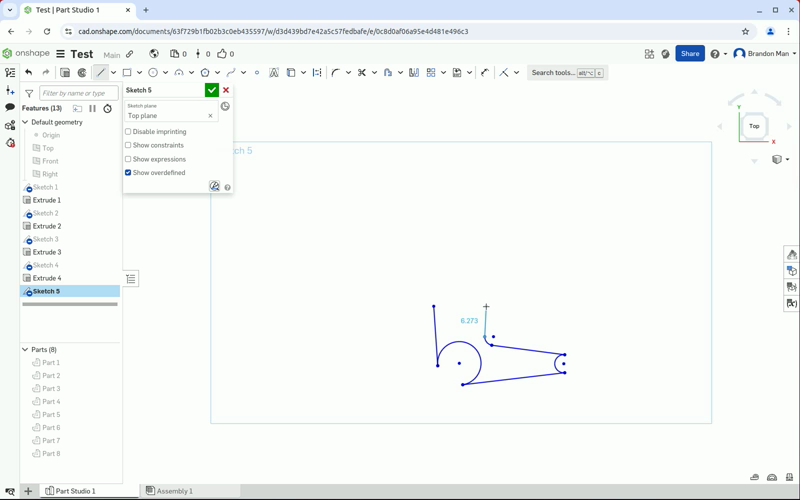
click(486, 306)
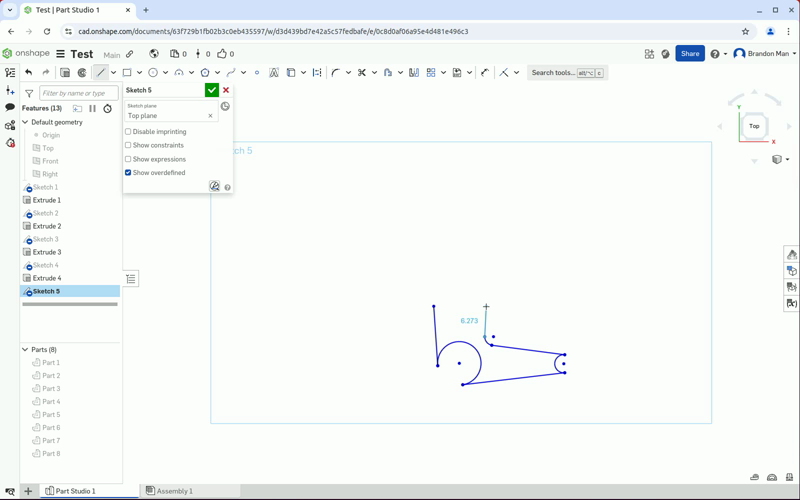
key_up(shift)
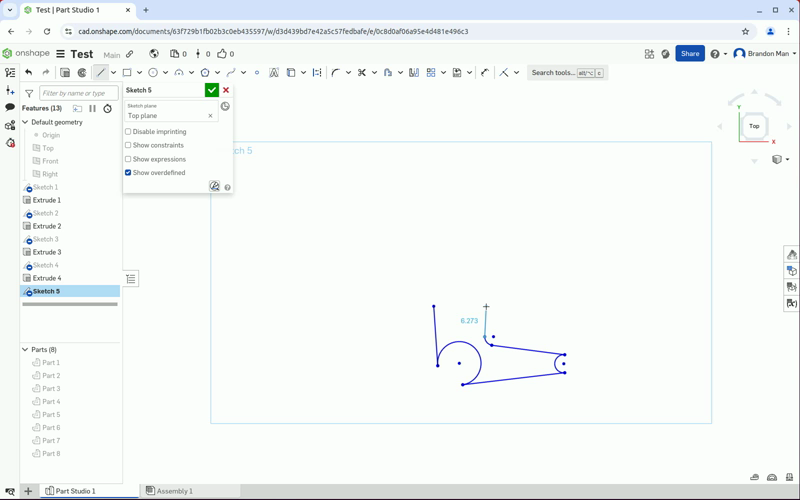
key(esc)
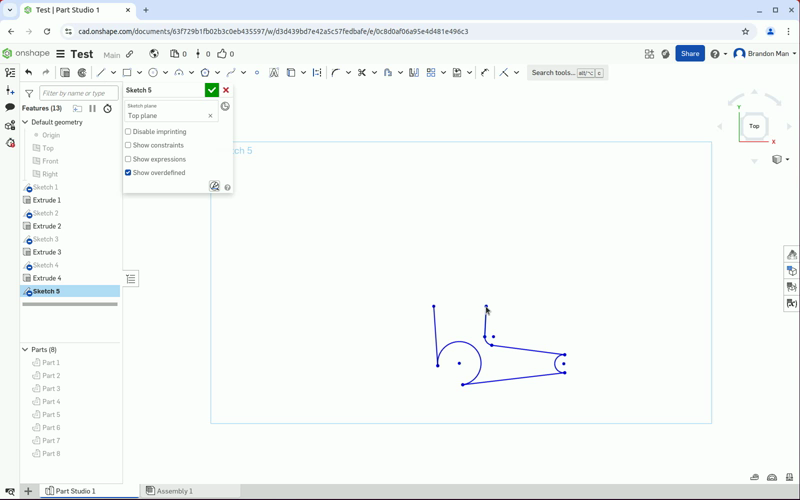
key(a)
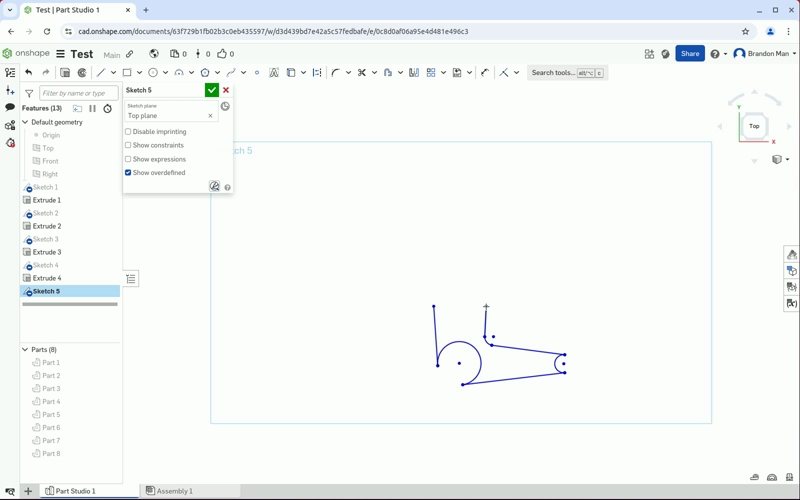
mouse_move(486, 306)
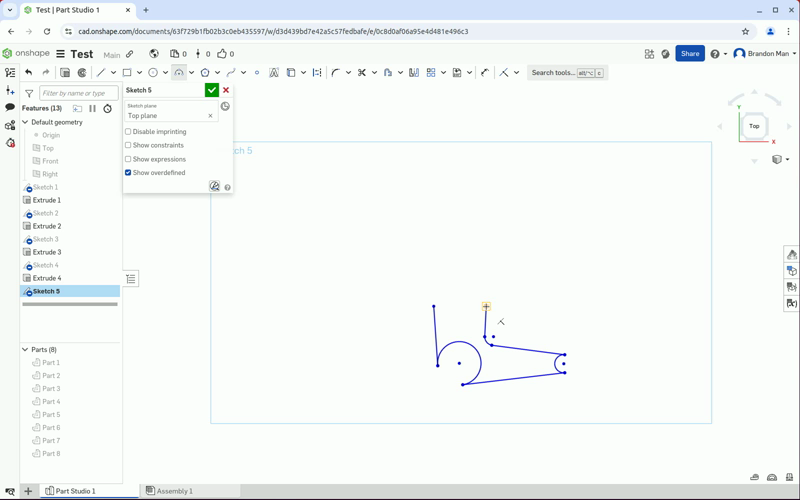
click(486, 306)
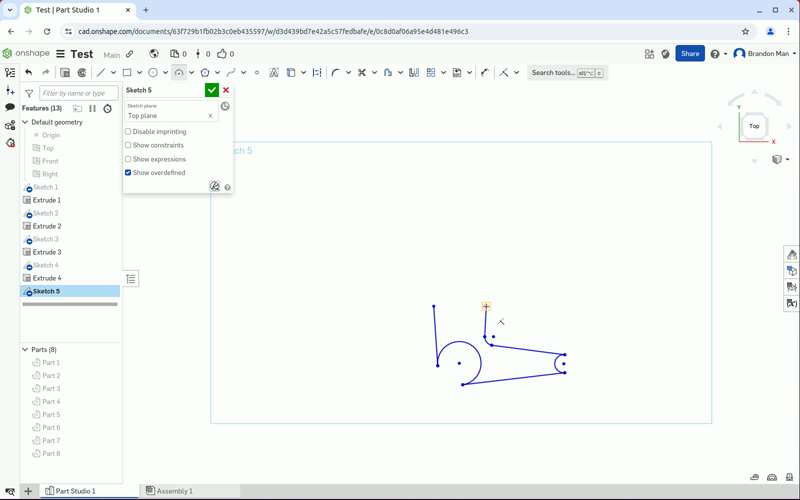
mouse_move(433, 306)
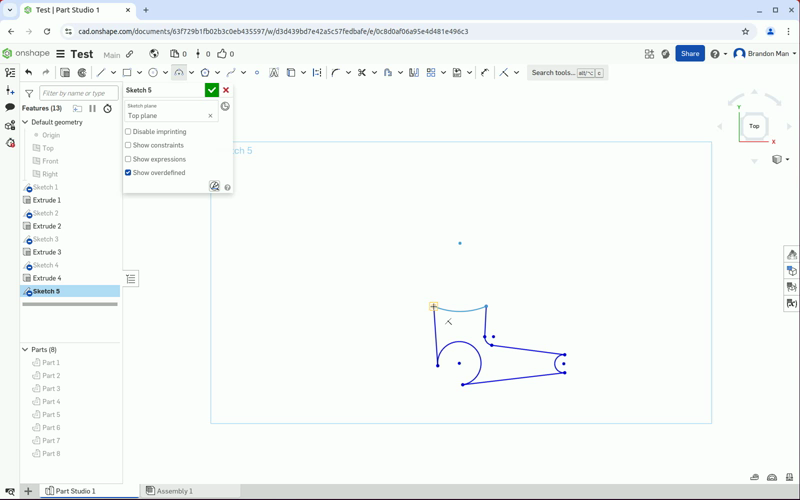
click(433, 306)
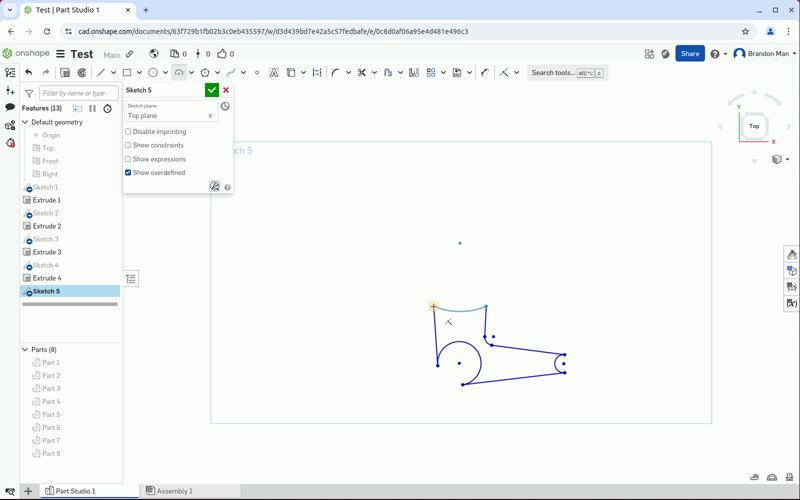
key_down(shift)
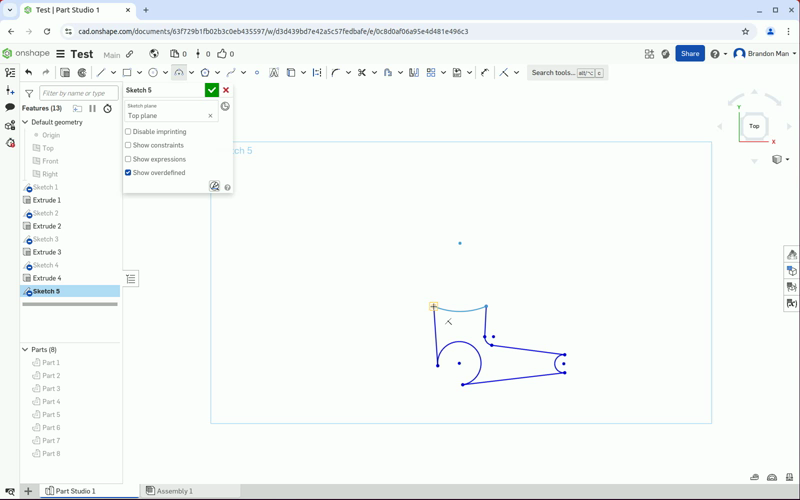
mouse_move(459, 330)
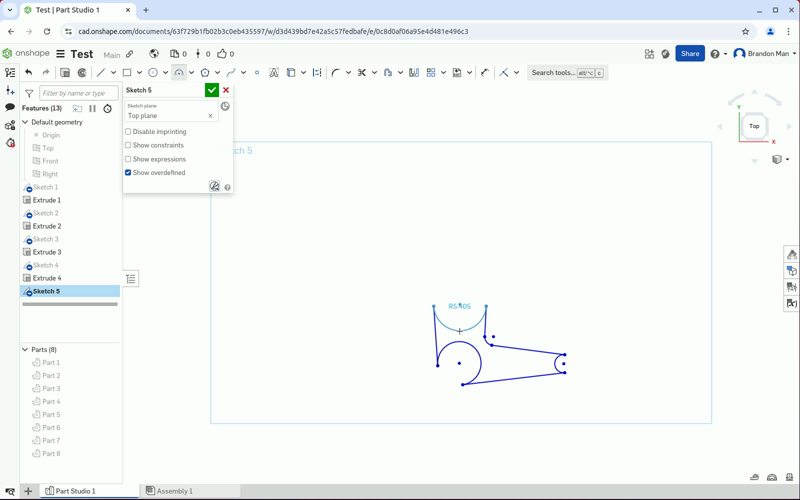
click(459, 330)
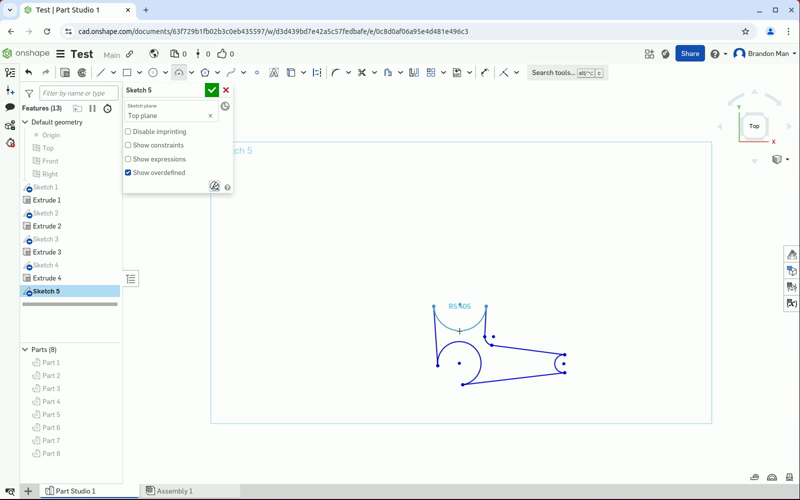
key_up(shift)
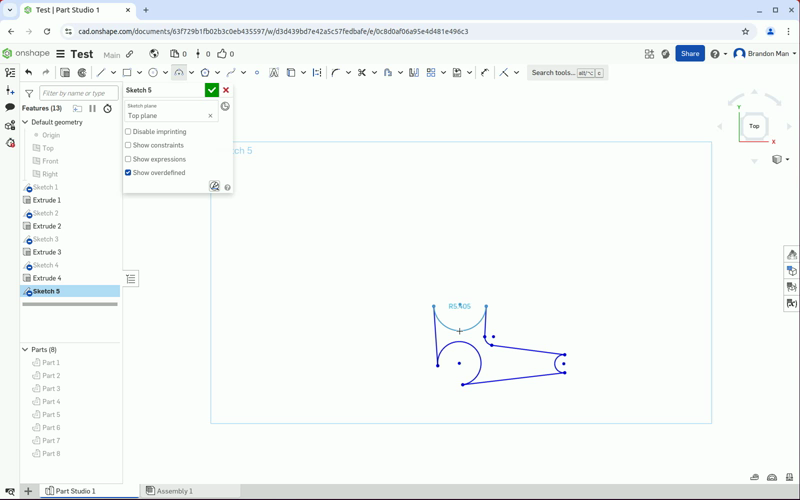
key(esc)
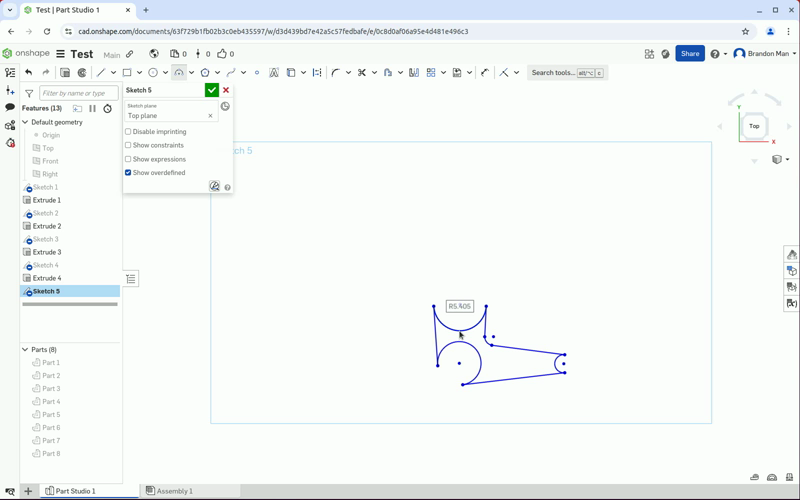
mouse_move(460, 335)
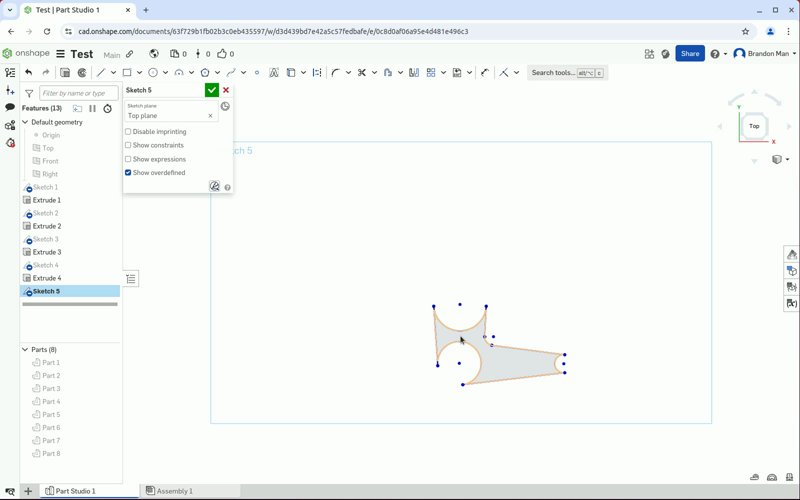
click(460, 335)
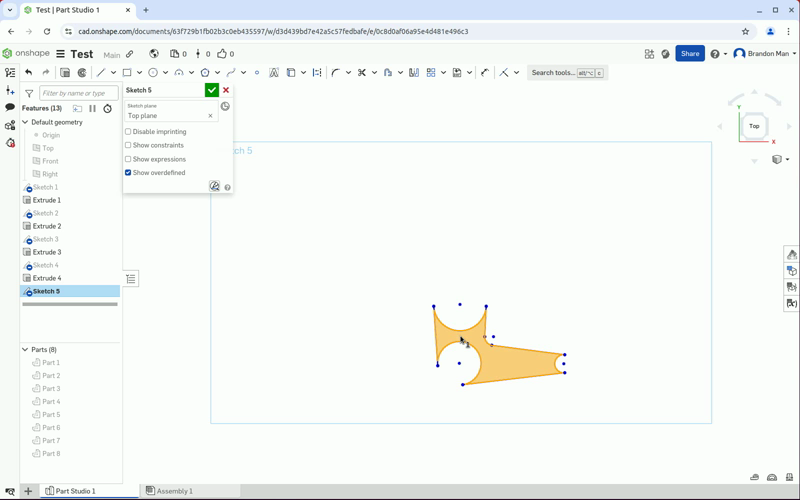
mouse_move(73, 352)
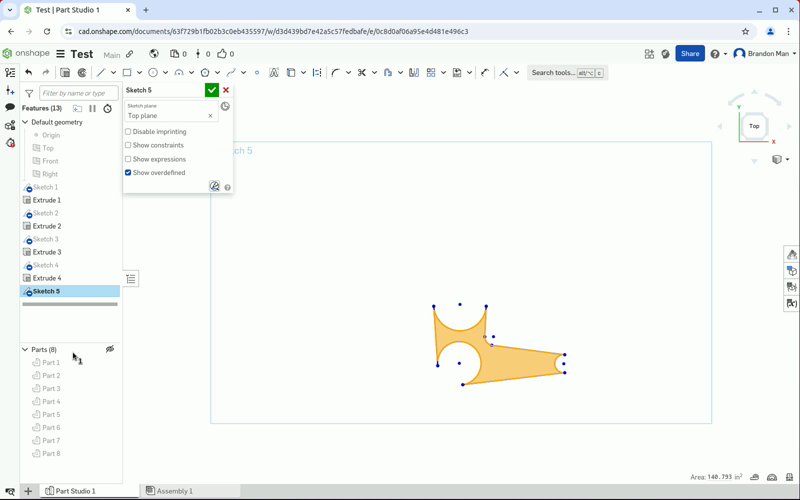
key(shift+y)
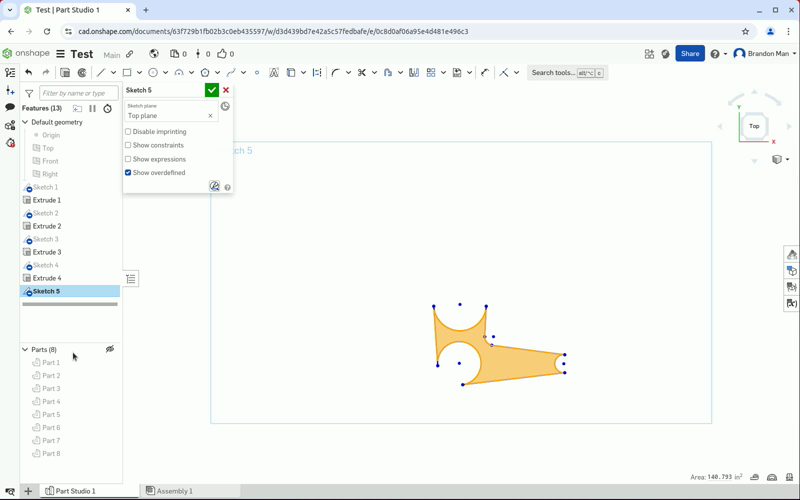
key(shift+e)
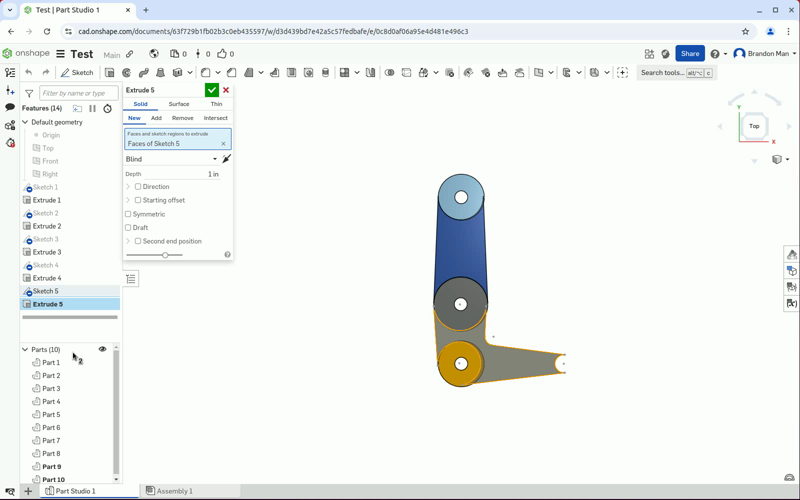
mouse_move(143, 106)
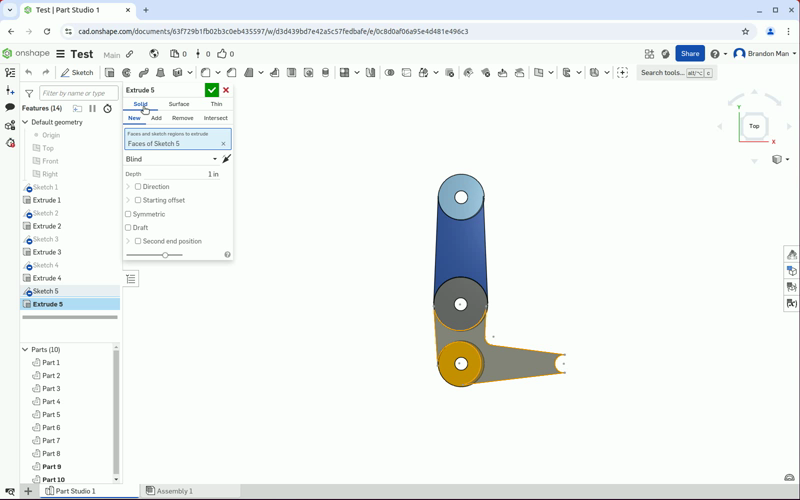
click(143, 106)
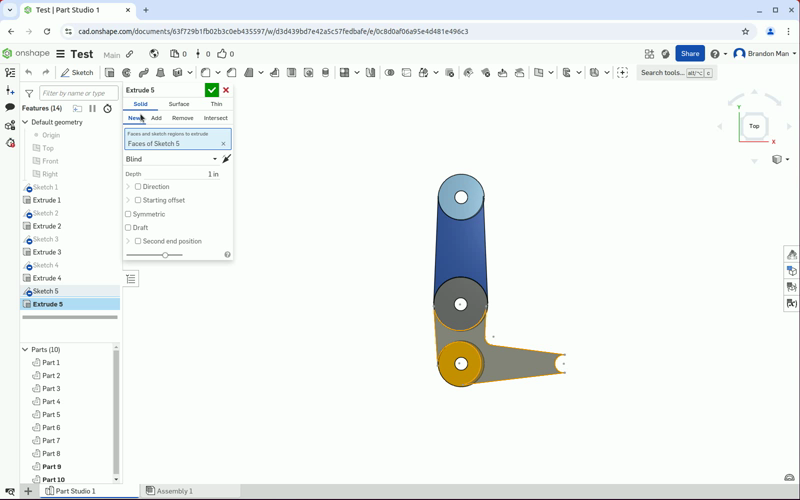
mouse_move(137, 120)
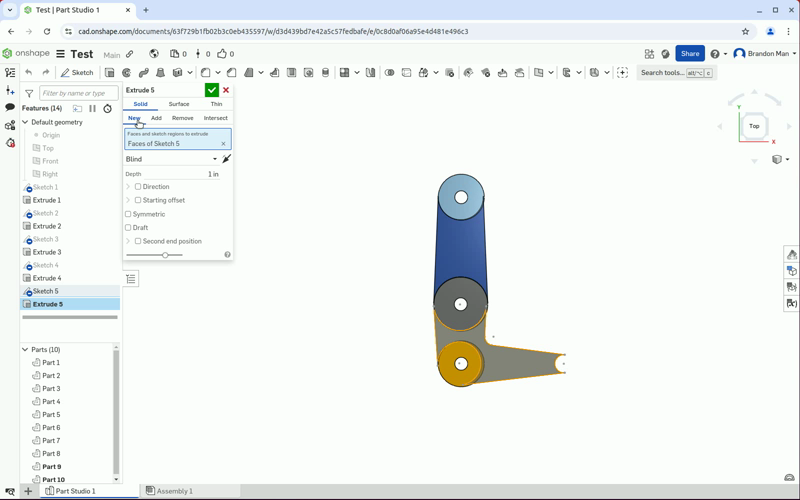
click(137, 120)
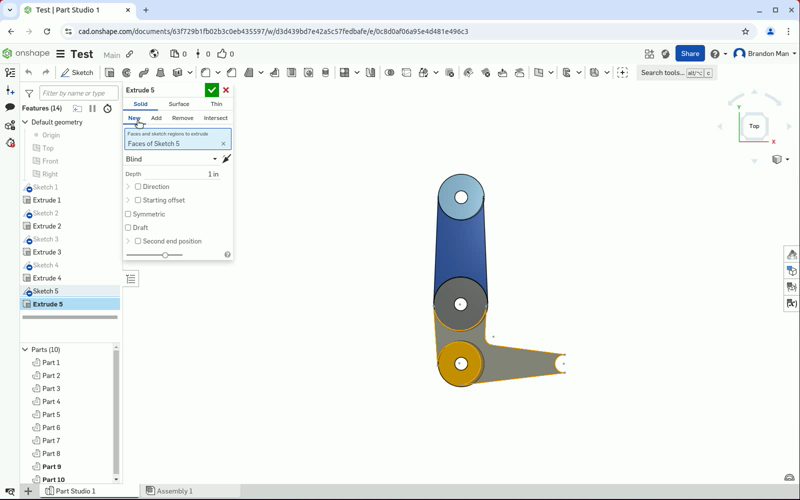
key(tab, 4)
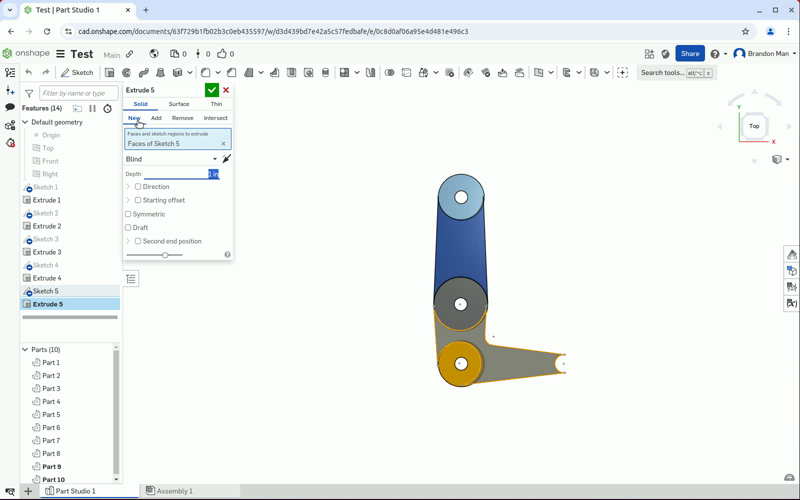
text(3.129)
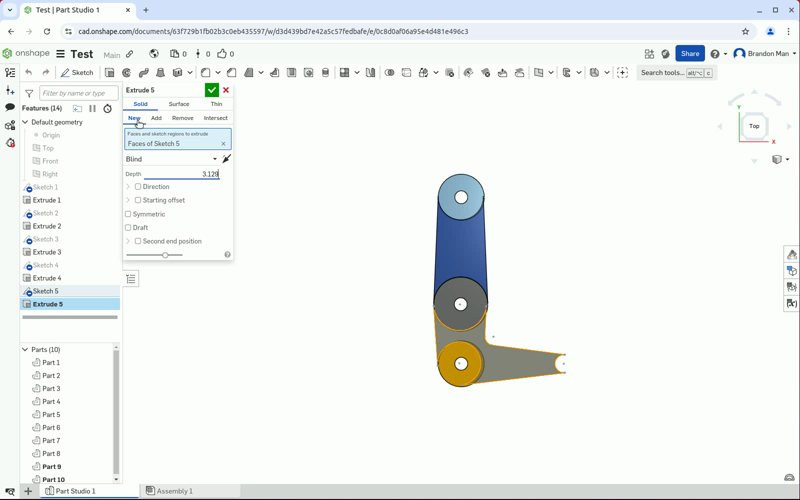
key(enter)
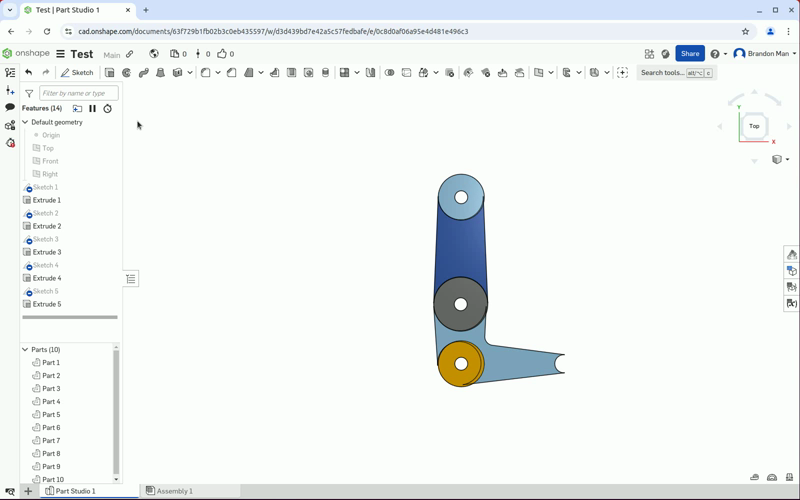
key(shift+h)
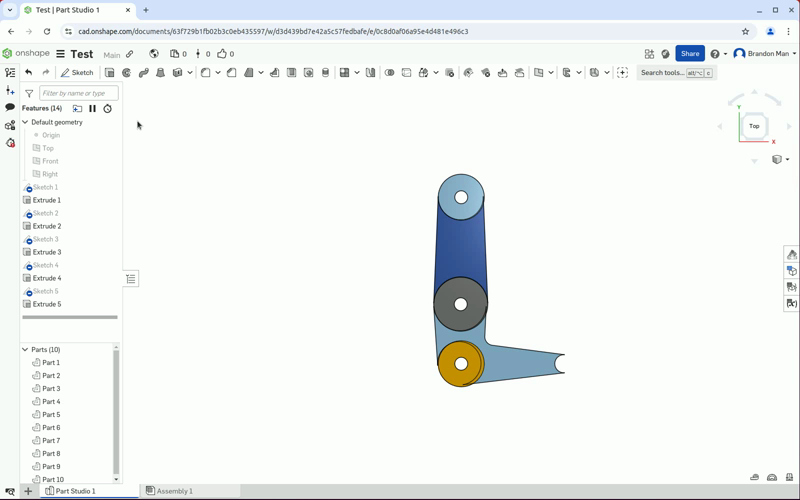
key(shift+h)
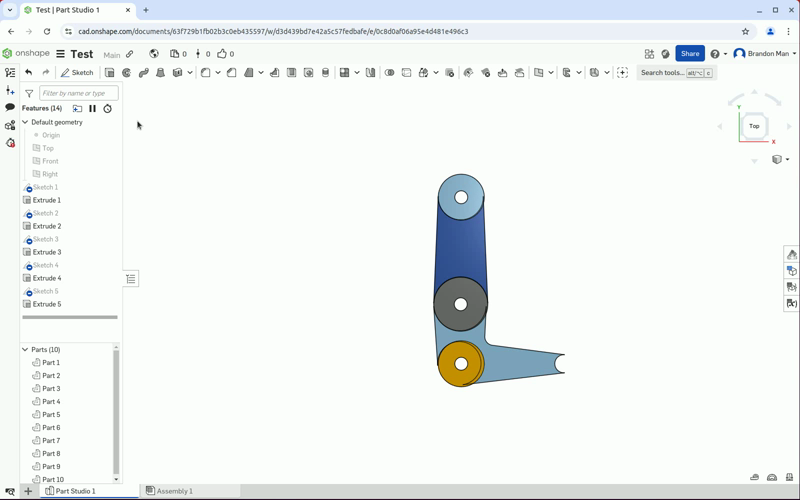
mouse_move(73, 189)
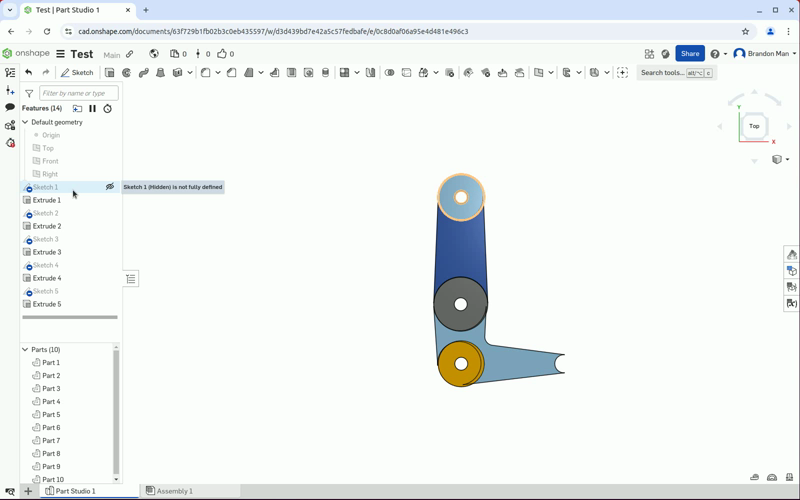
click(73, 189)
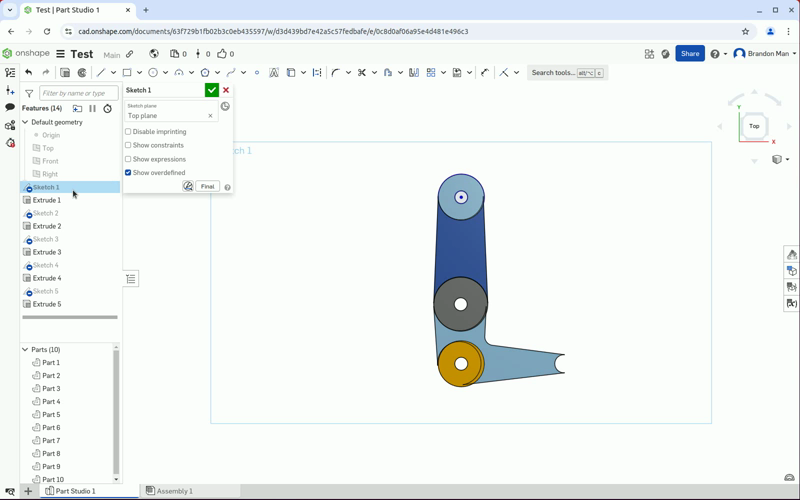
mouse_move(229, 92)
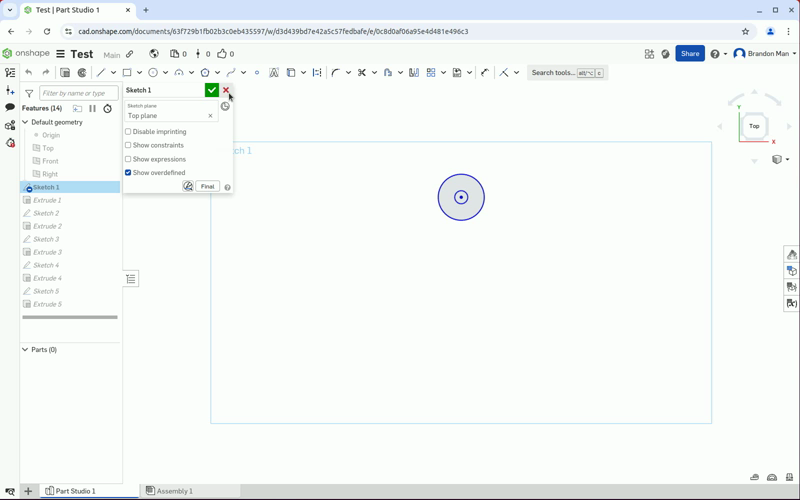
click(229, 92)
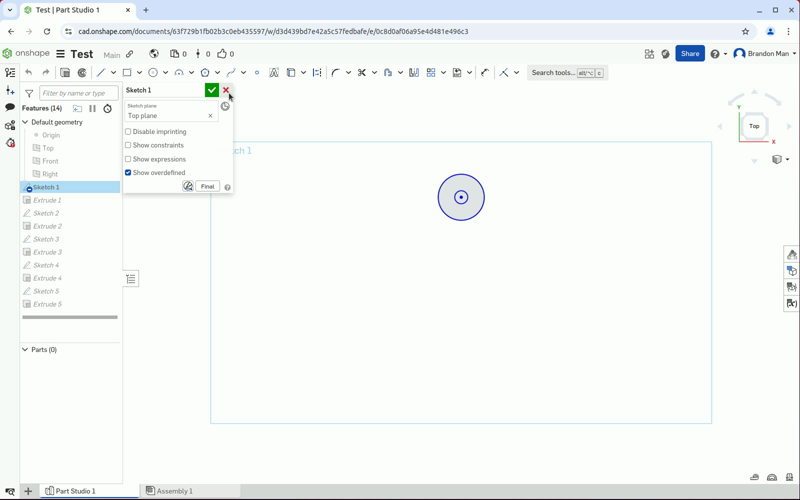
key(shift+s)
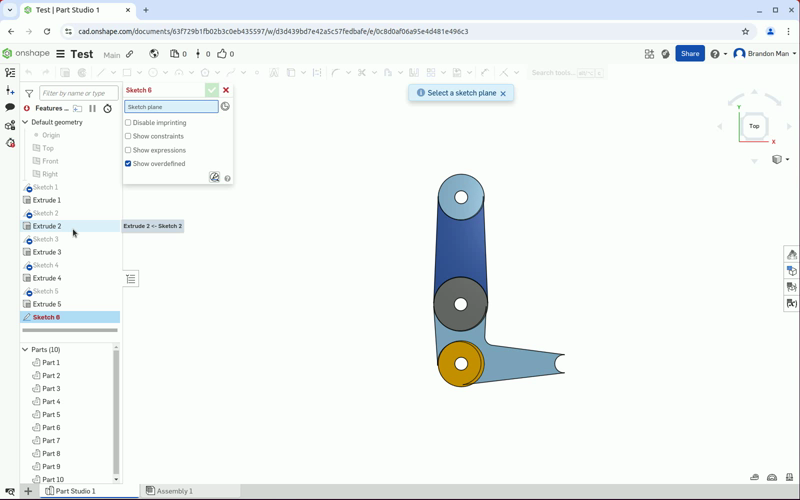
scroll(3)
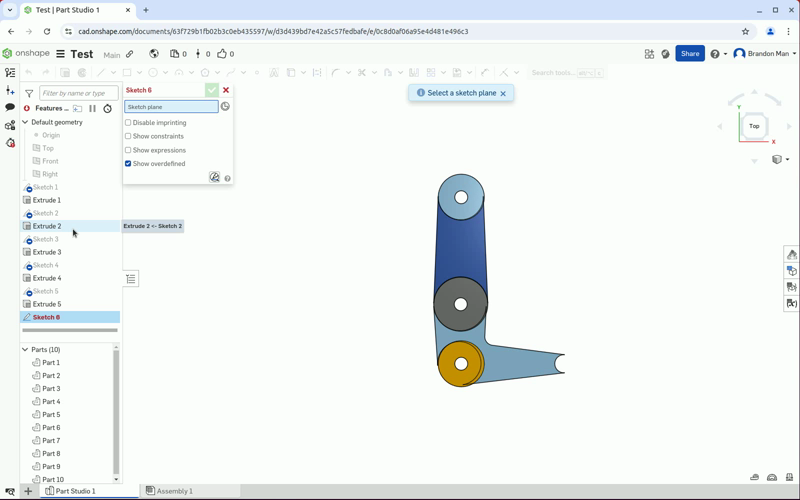
mouse_move(73, 150)
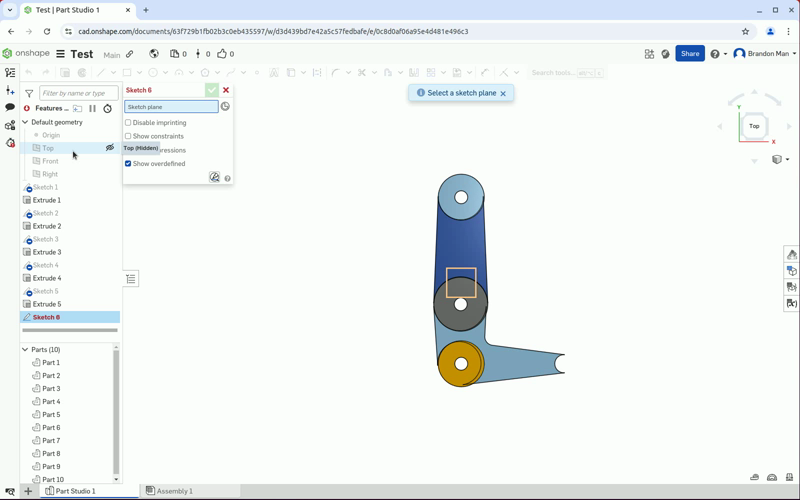
click(73, 150)
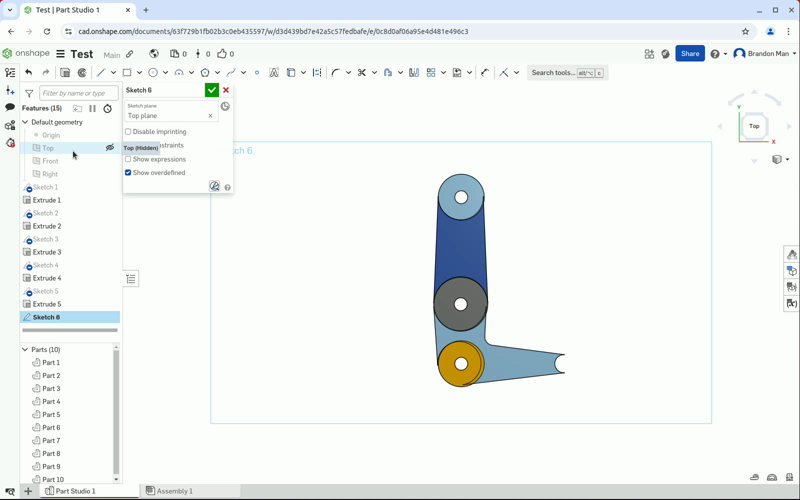
mouse_move(69, 352)
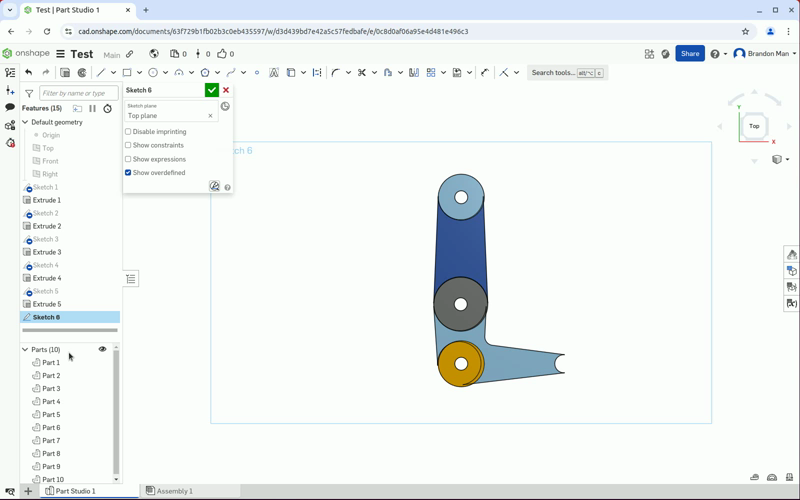
key(y)
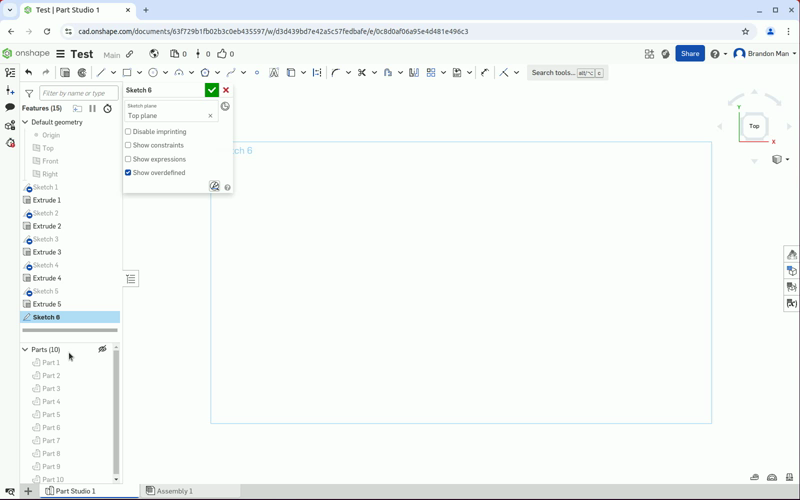
key(c)
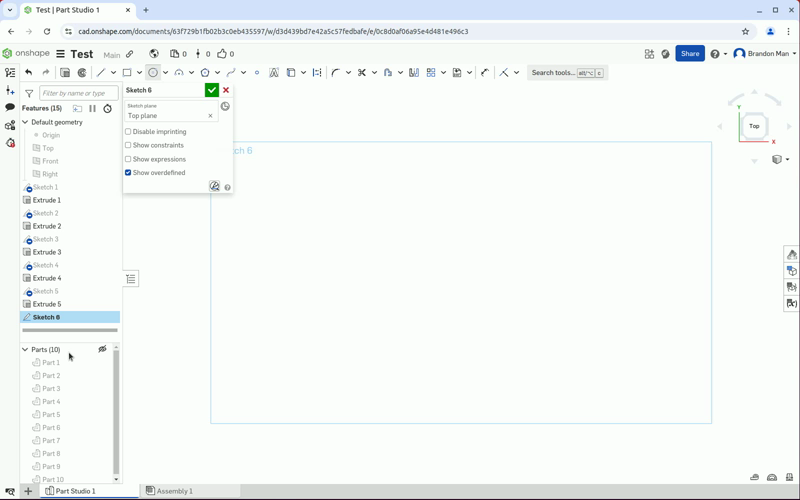
key_down(shift)
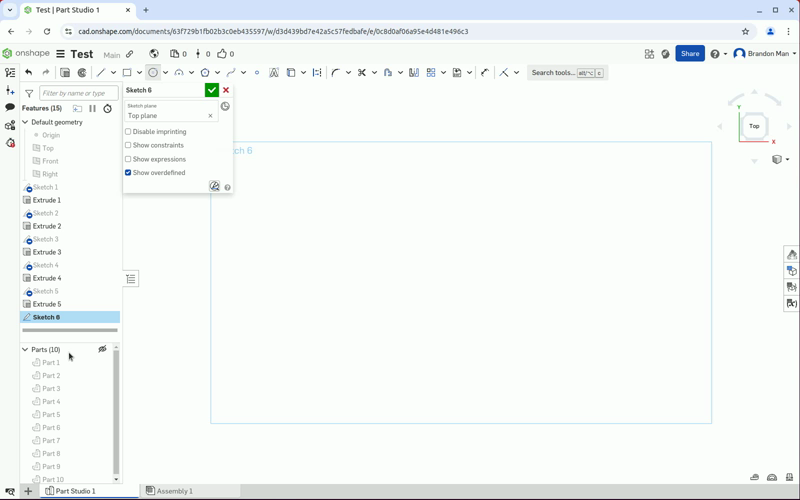
mouse_move(565, 363)
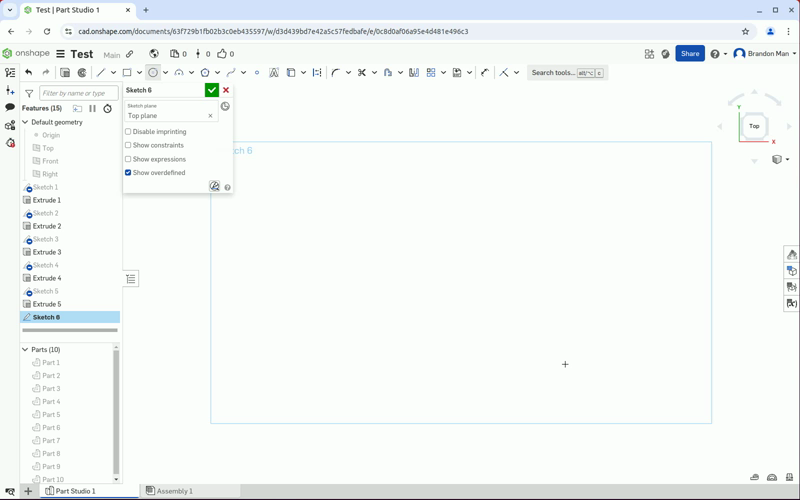
click(565, 363)
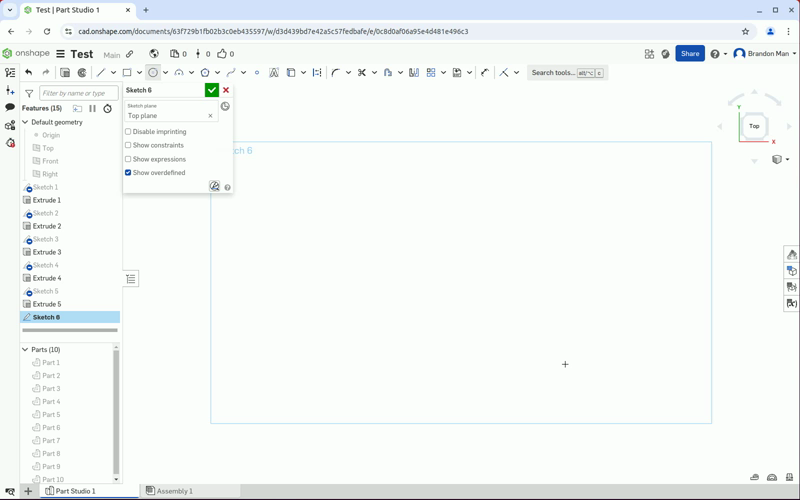
key_up(shift)
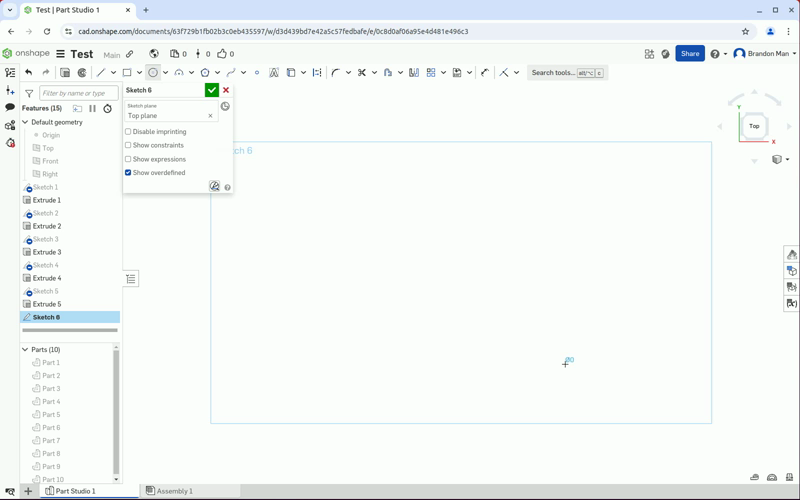
mouse_move(574, 363)
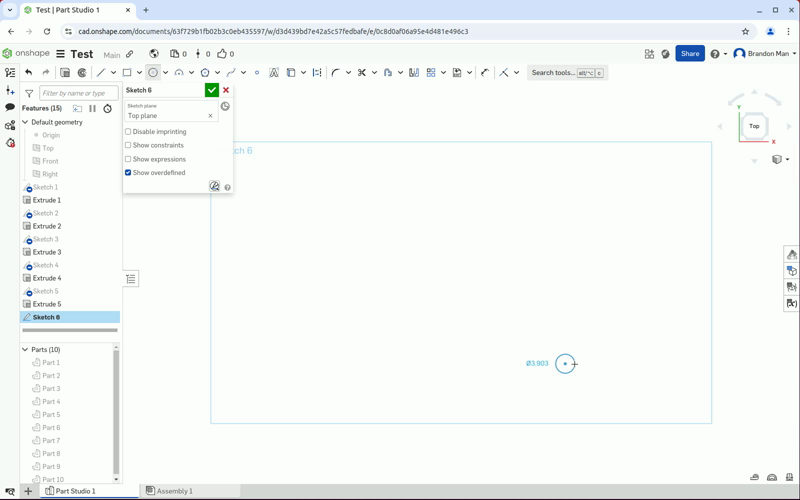
click(574, 363)
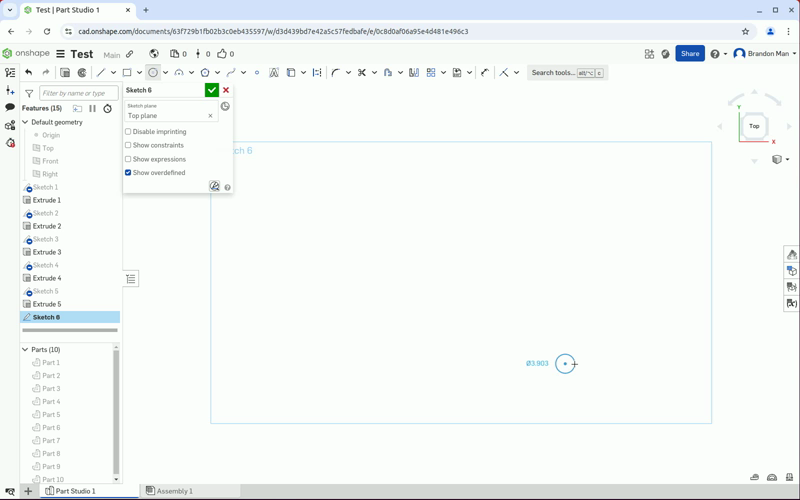
key(esc)
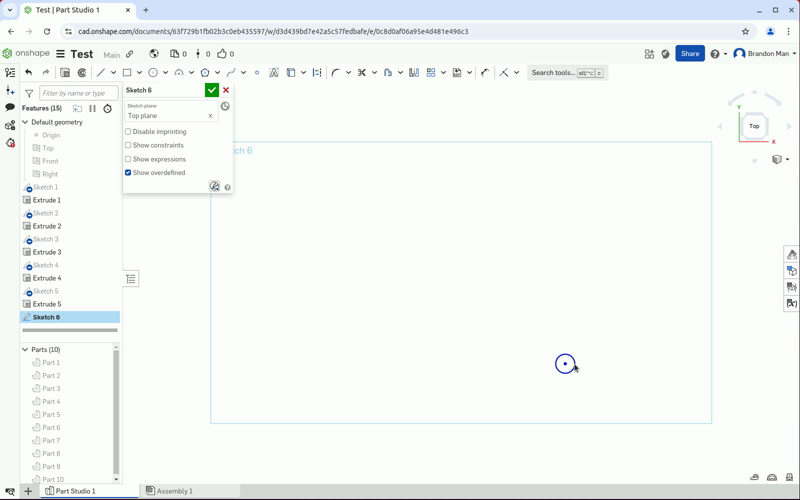
key(c)
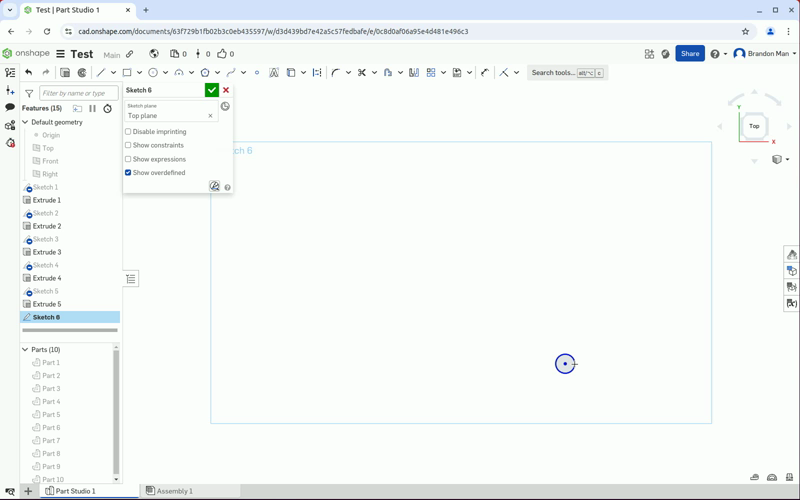
key_down(shift)
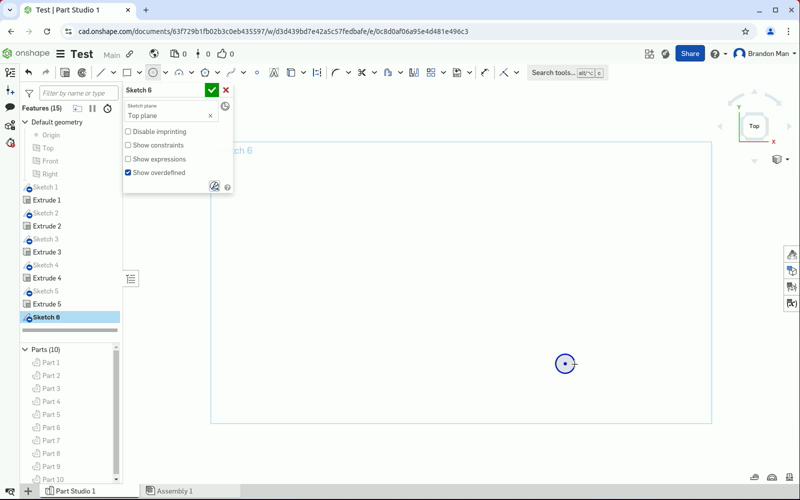
mouse_move(565, 363)
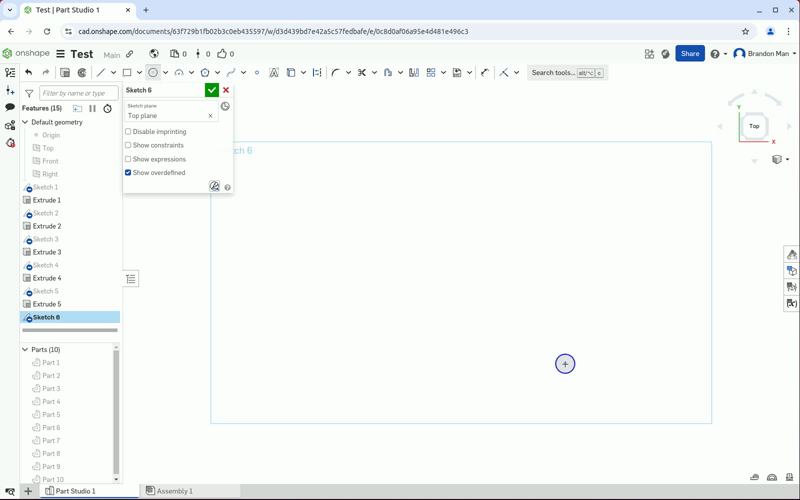
click(565, 363)
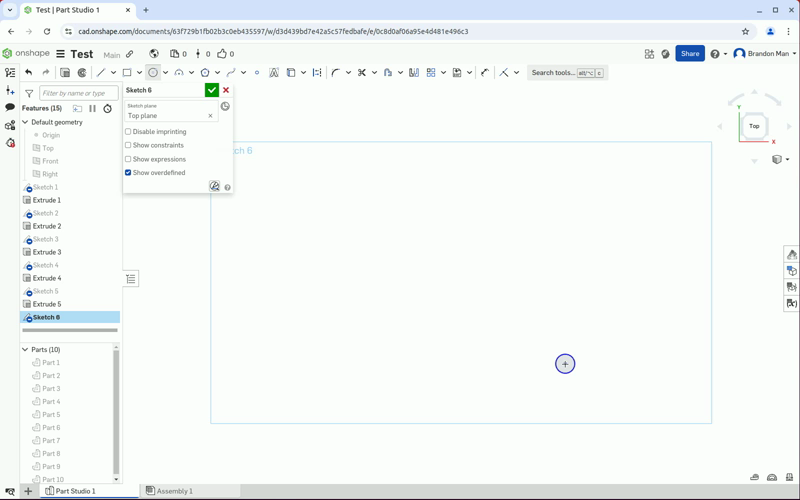
key_up(shift)
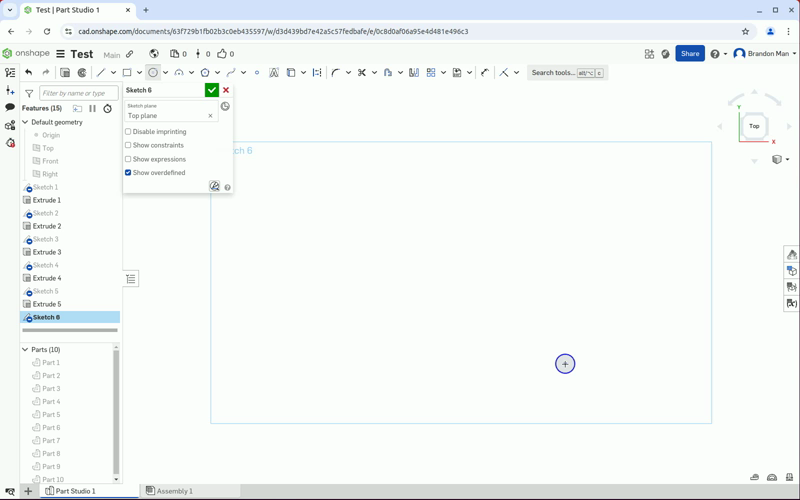
mouse_move(571, 363)
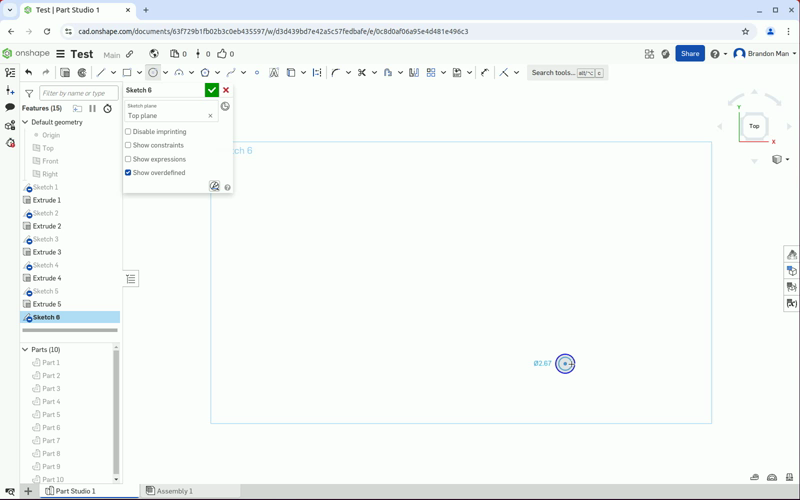
scroll(6)
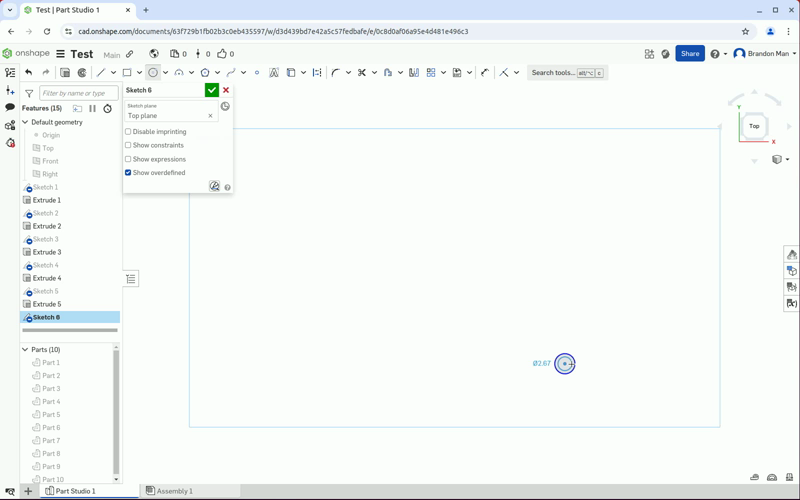
scroll(6)
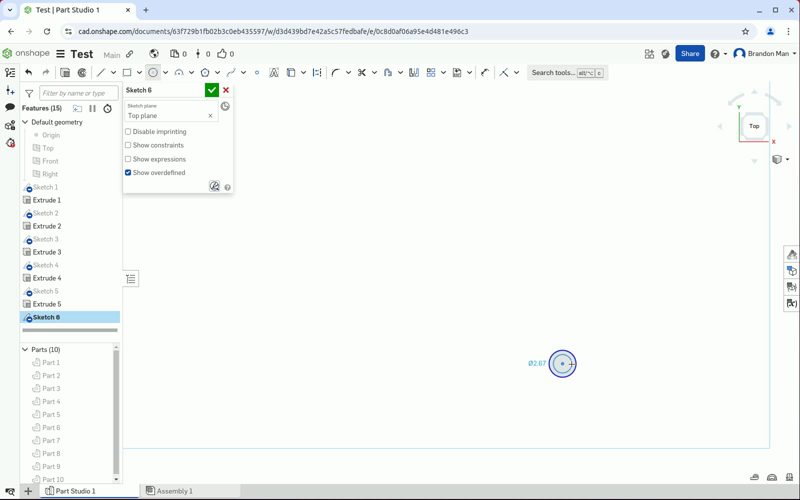
scroll(6)
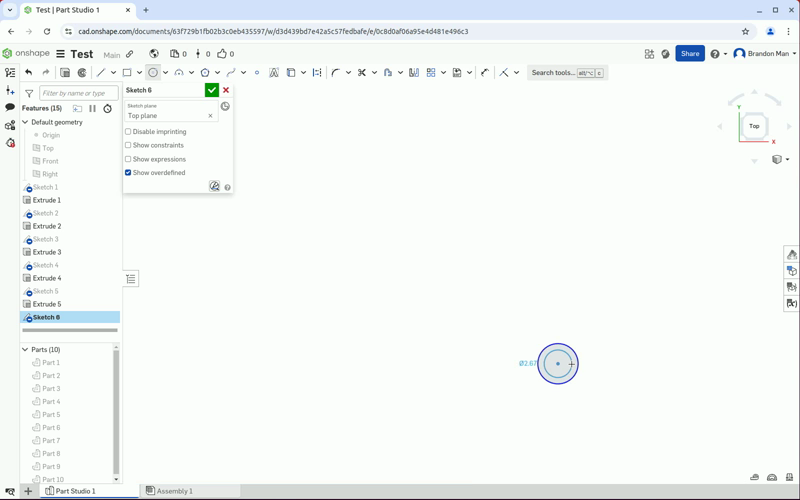
scroll(6)
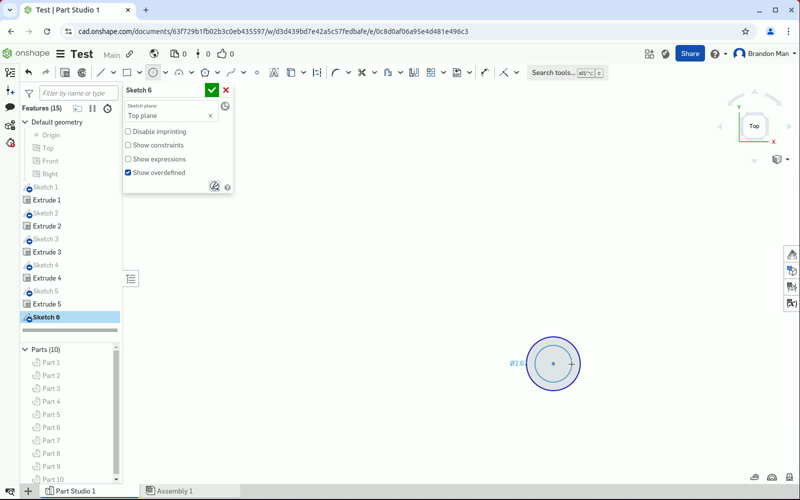
scroll(6)
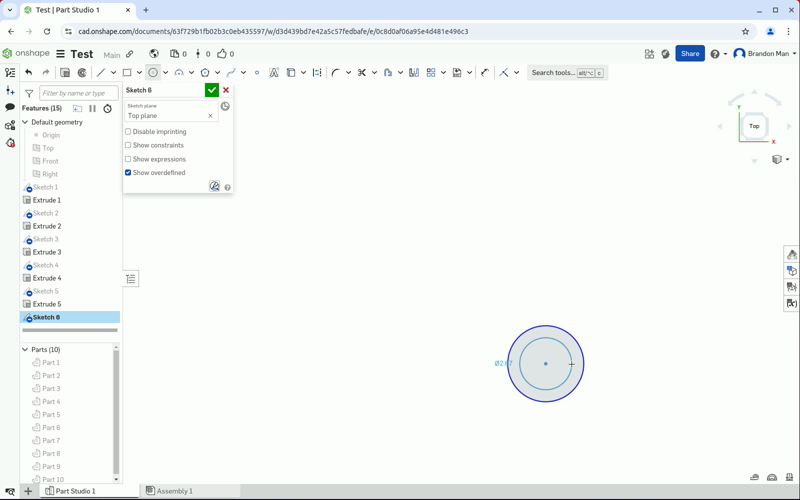
scroll(6)
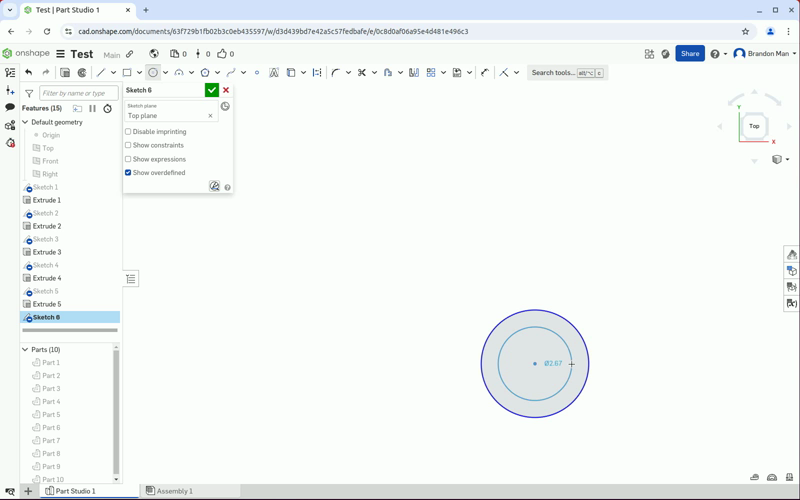
scroll(6)
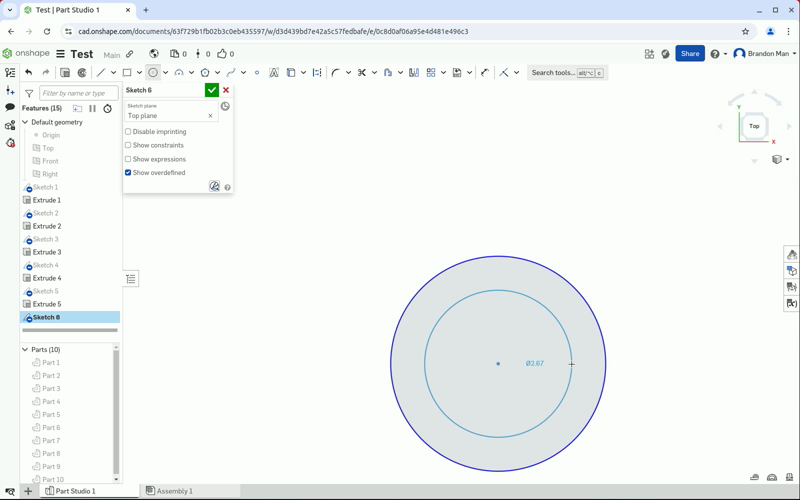
click(571, 363)
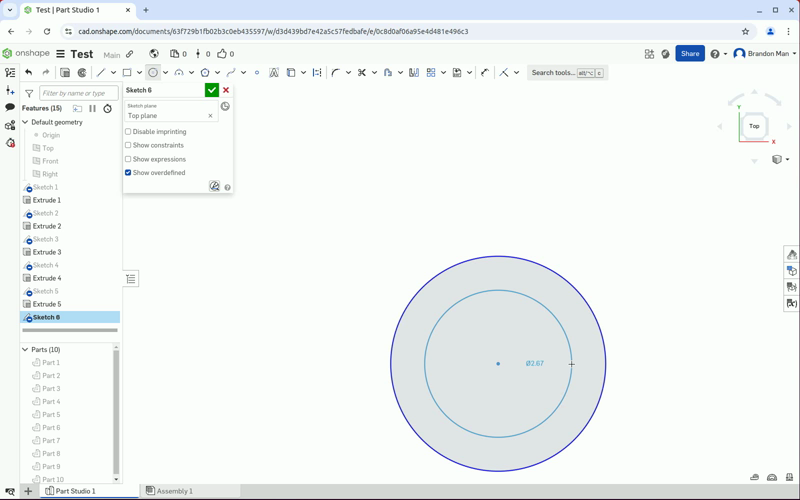
scroll(-6)
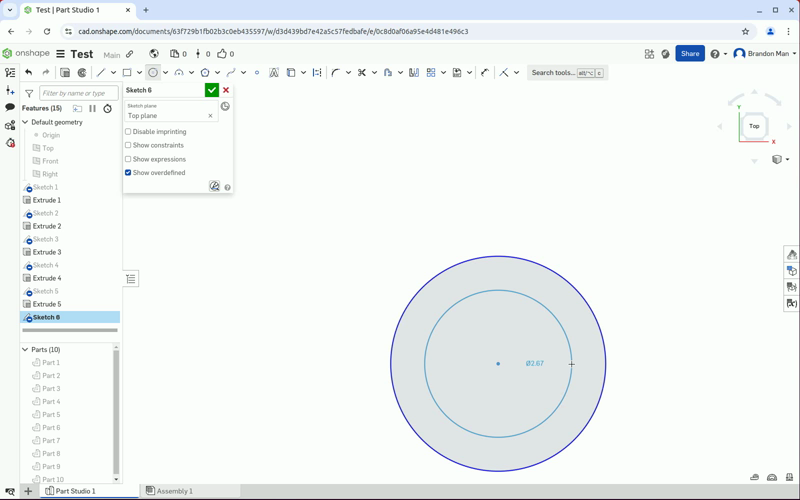
scroll(-6)
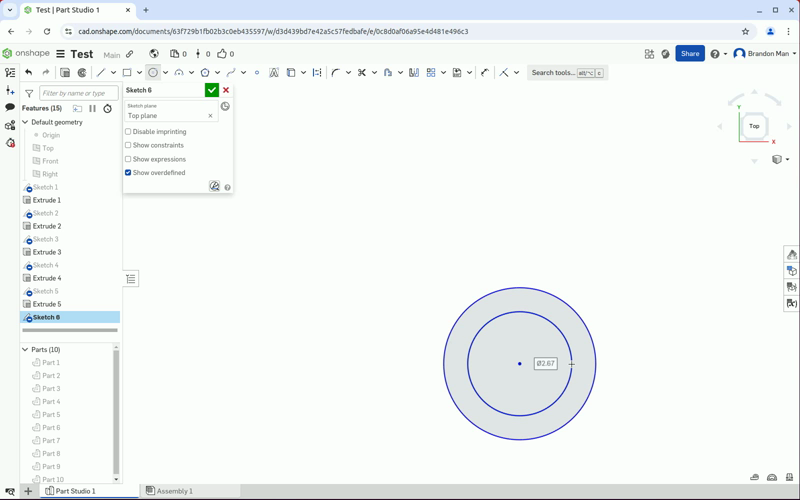
scroll(-6)
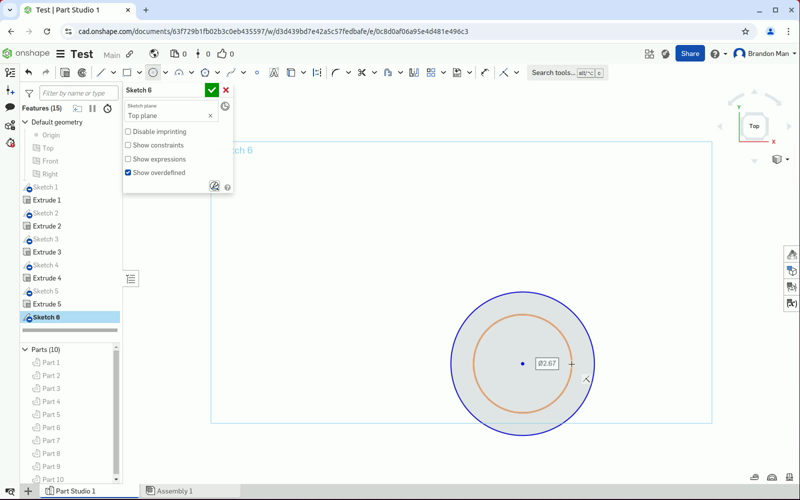
scroll(-6)
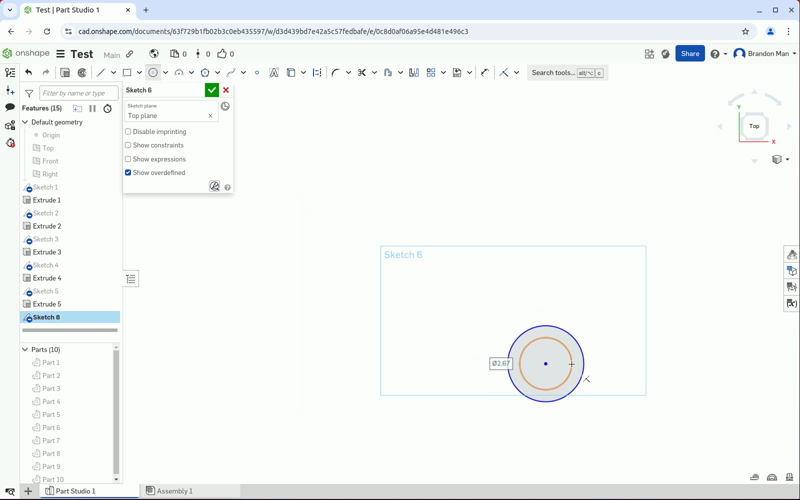
scroll(-6)
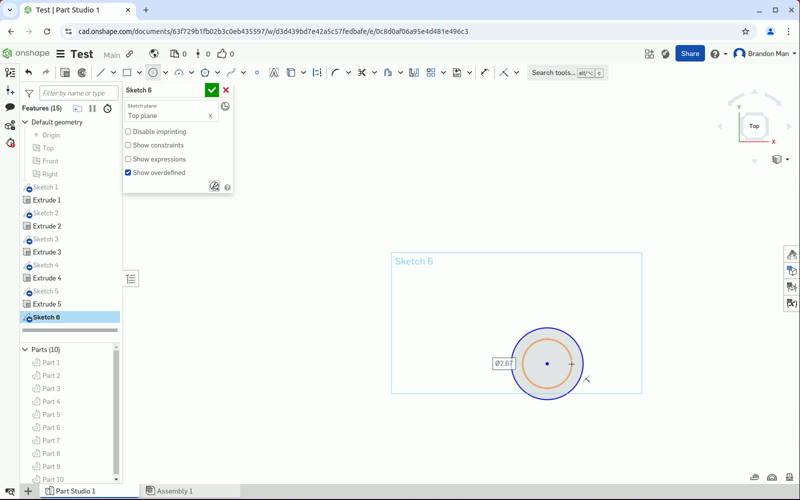
scroll(-6)
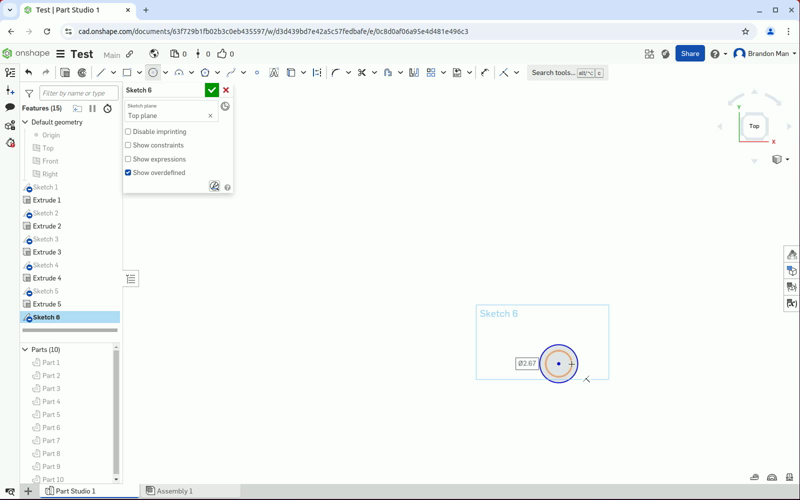
scroll(-6)
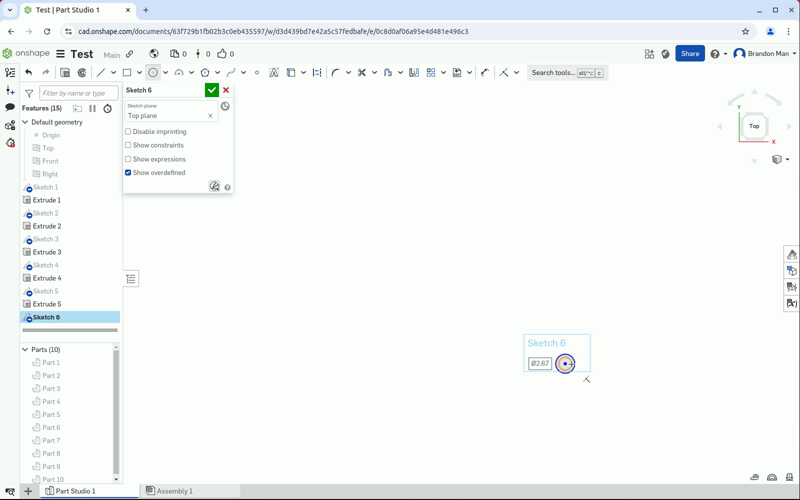
key(esc)
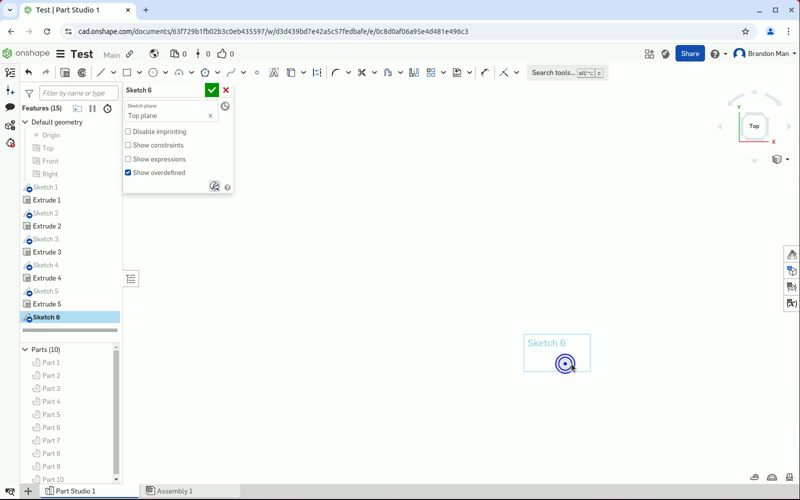
mouse_move(557, 362)
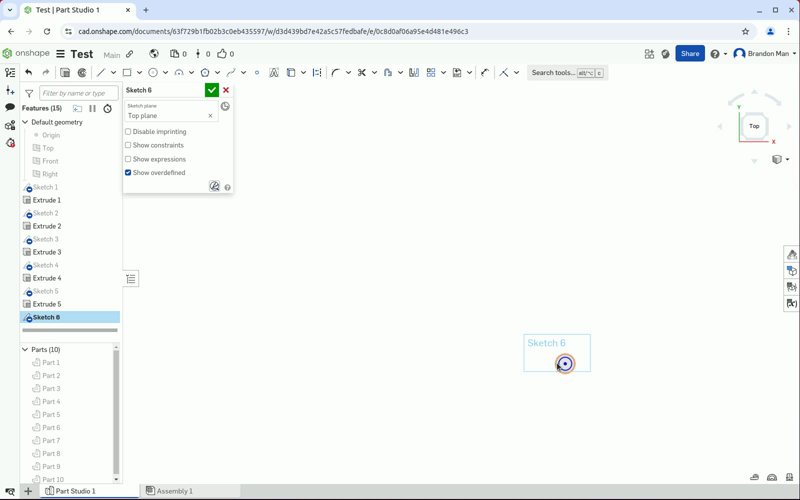
scroll(6)
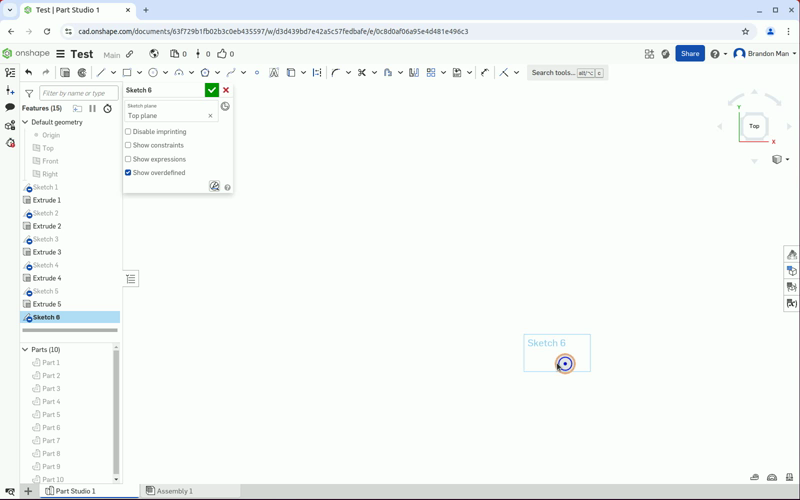
scroll(6)
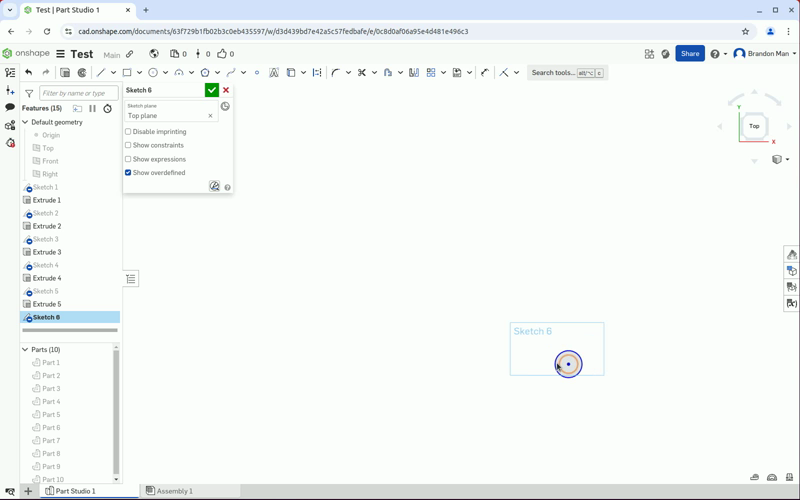
scroll(6)
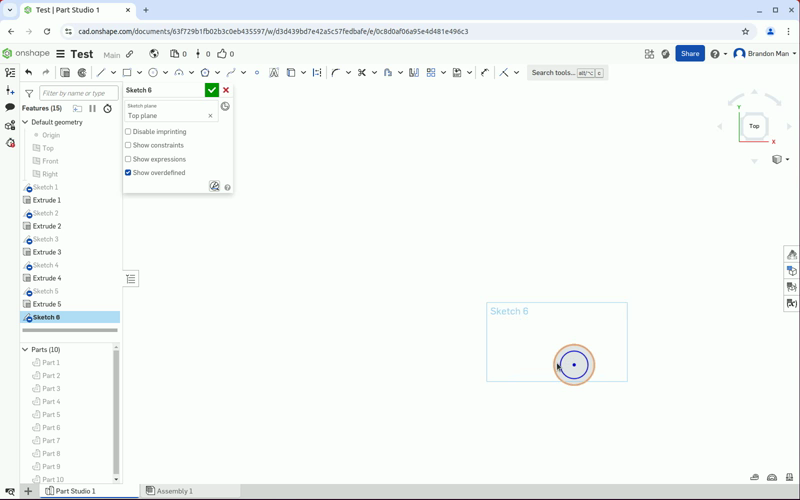
scroll(6)
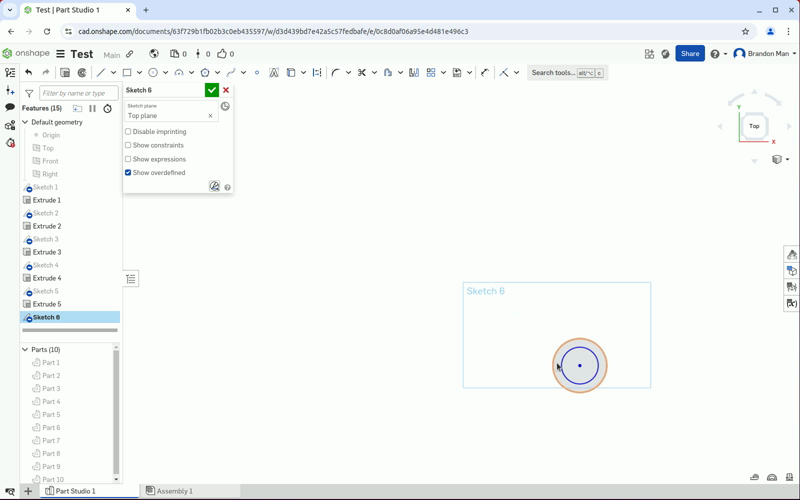
scroll(6)
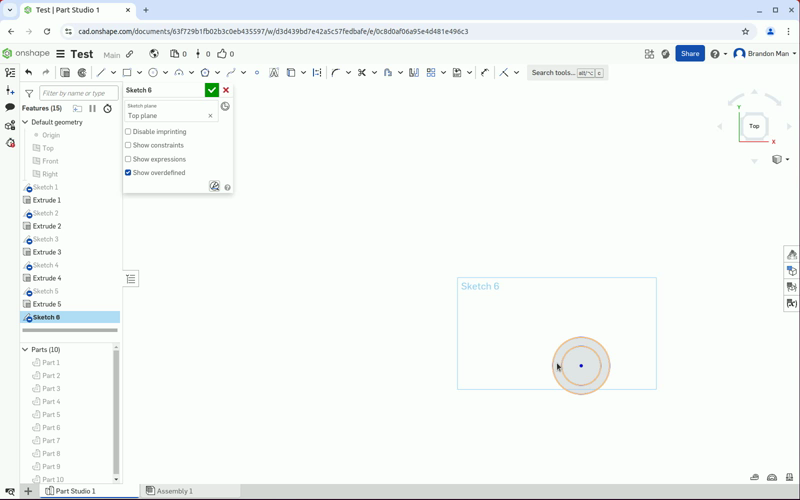
scroll(6)
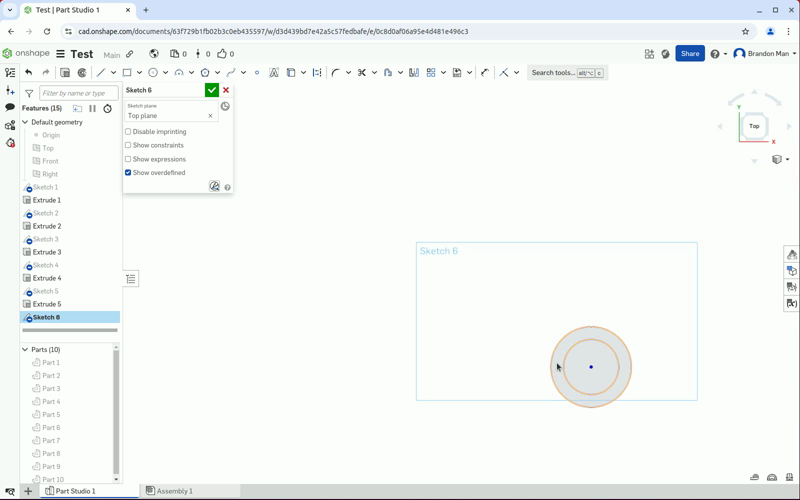
scroll(6)
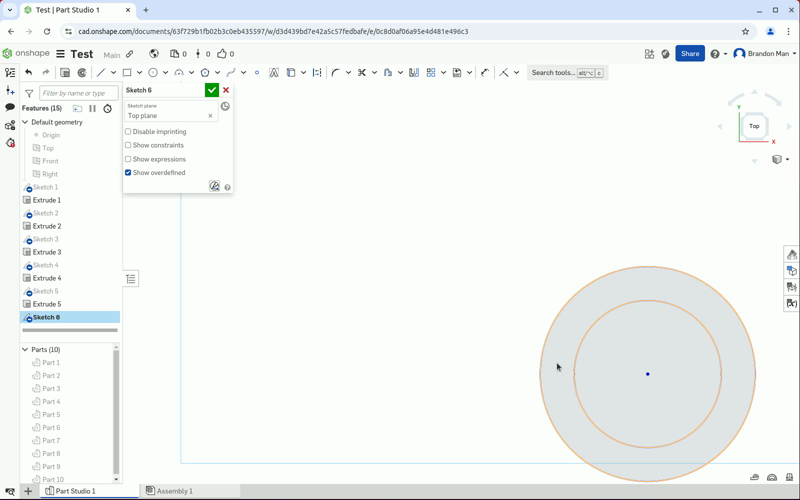
click(557, 362)
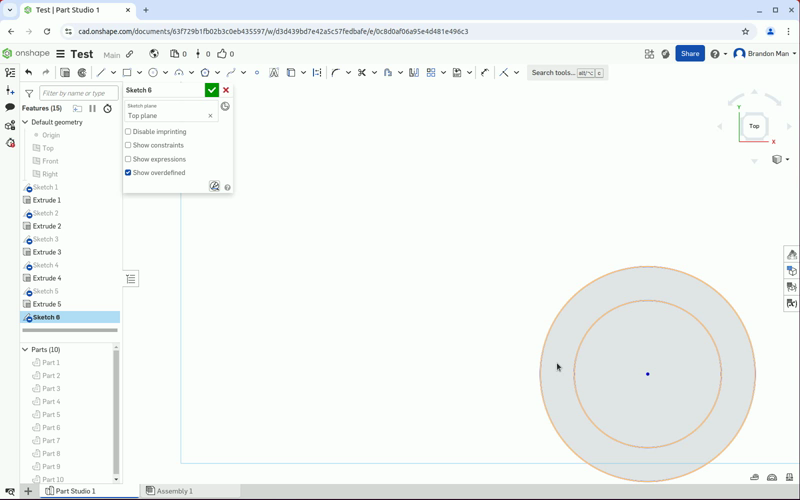
scroll(-6)
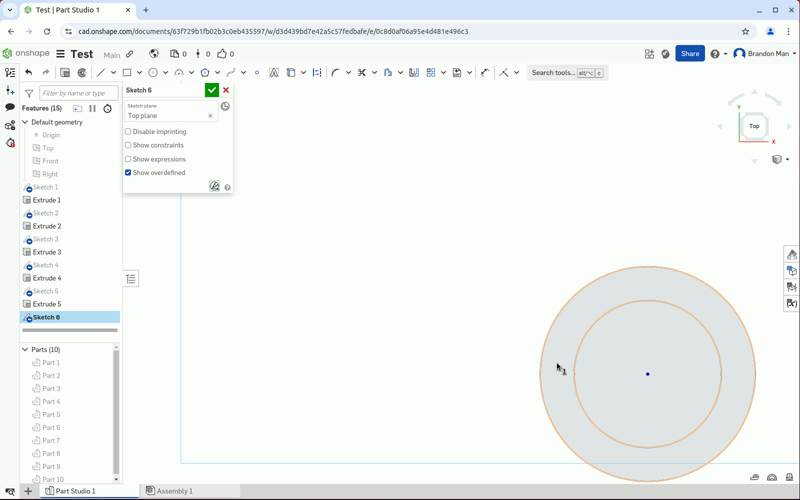
scroll(-6)
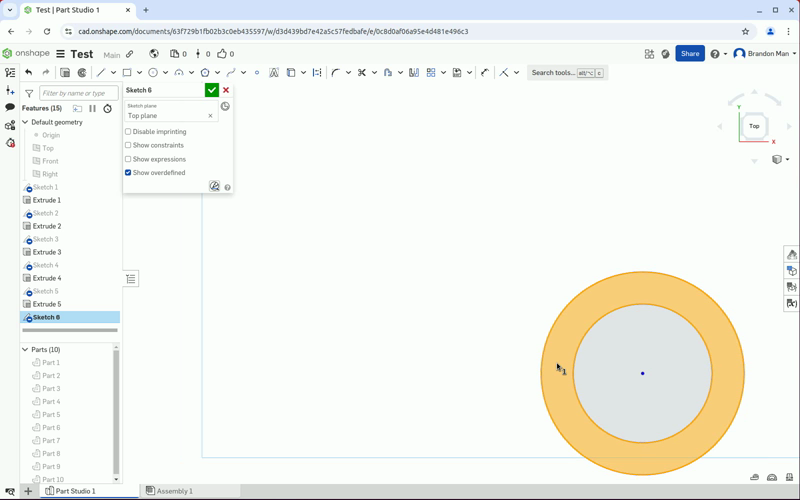
scroll(-6)
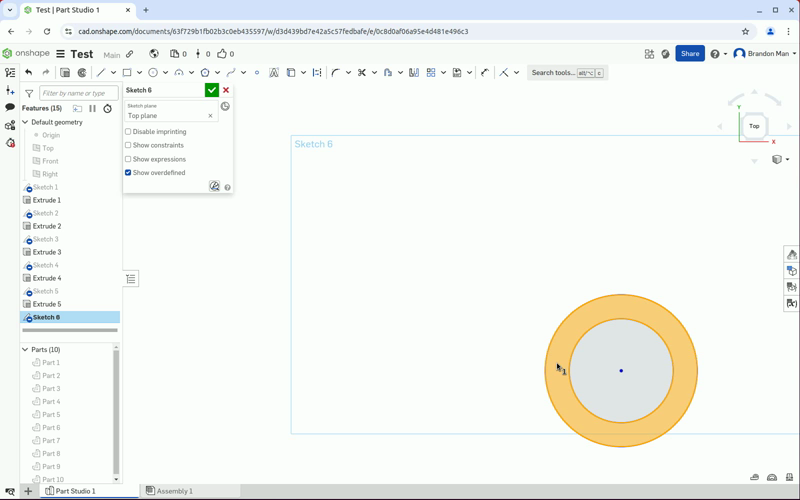
scroll(-6)
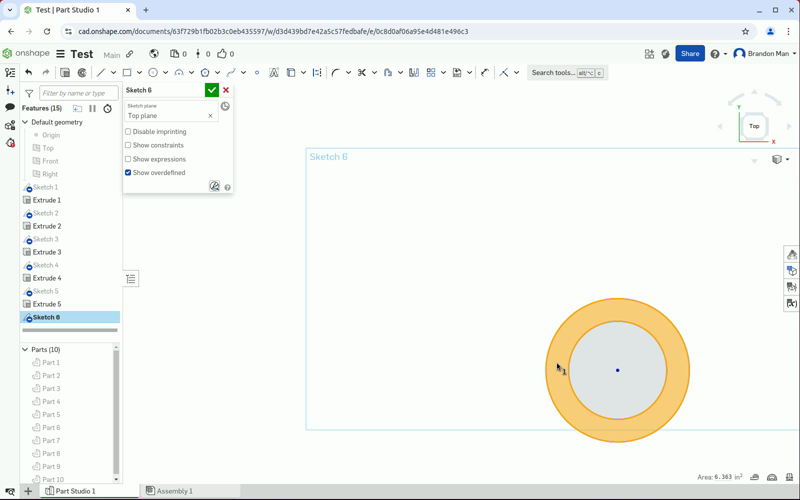
scroll(-6)
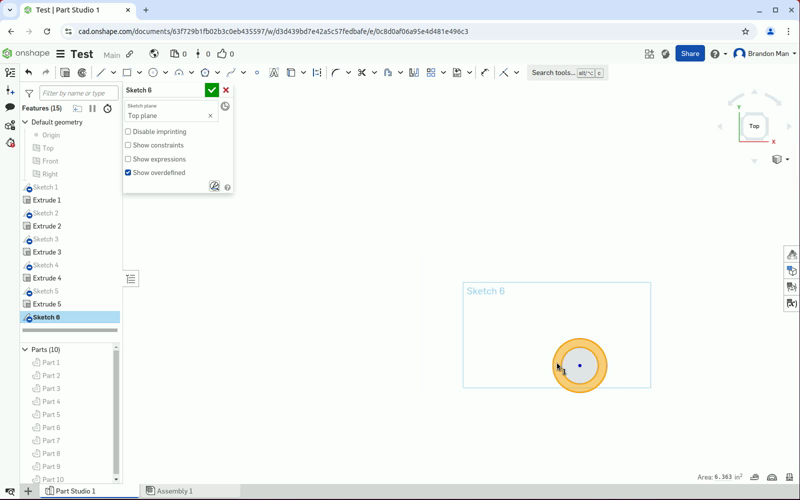
scroll(-6)
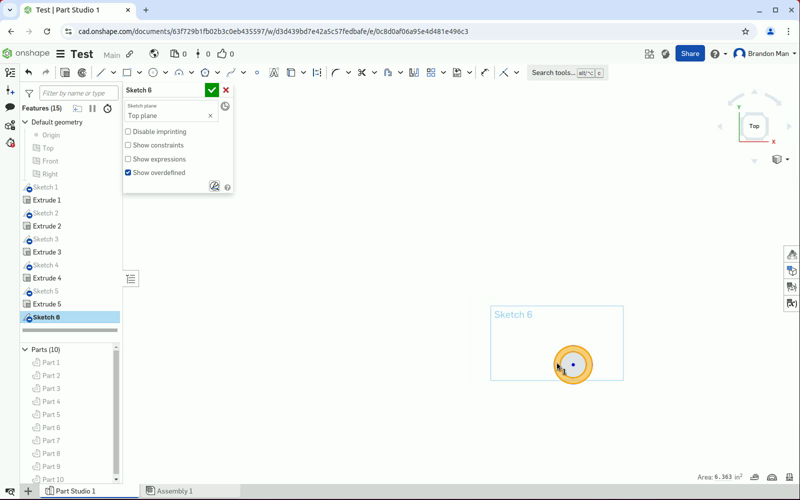
scroll(-6)
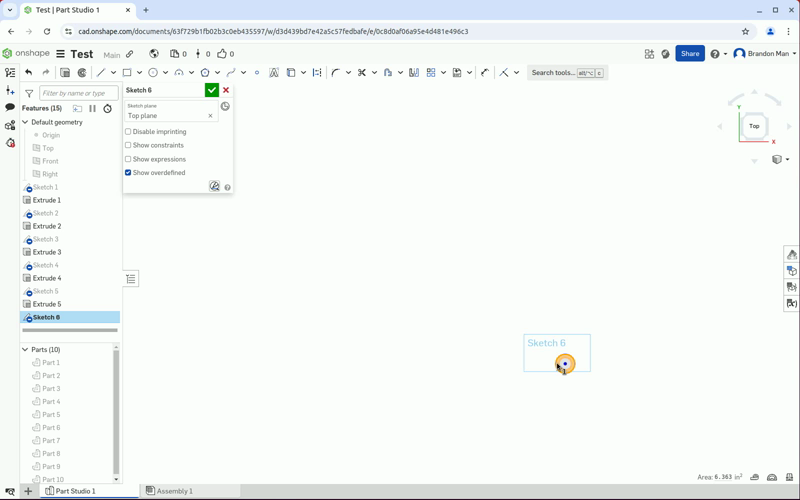
mouse_move(69, 352)
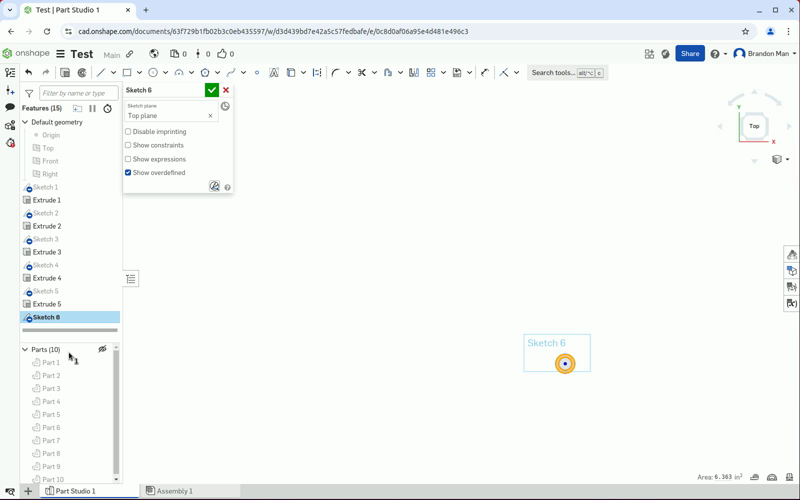
key(shift+y)
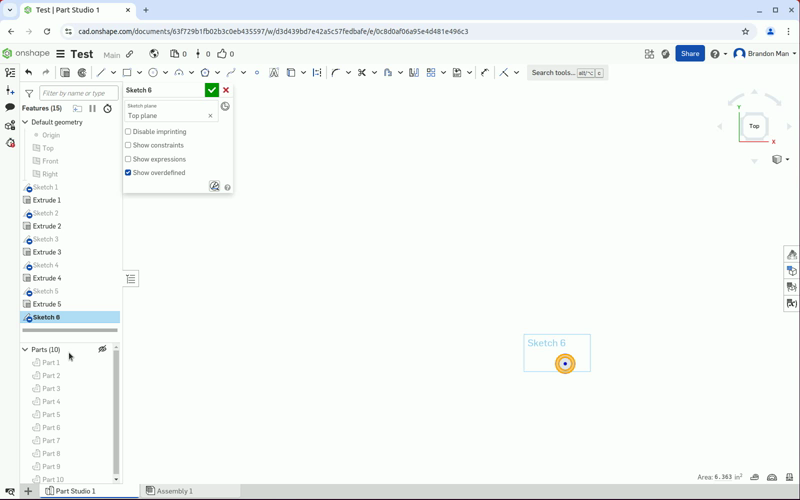
key(shift+e)
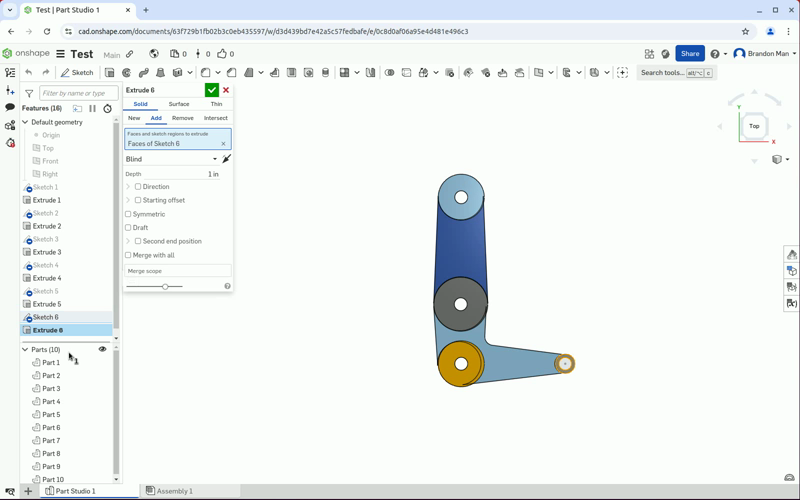
mouse_move(143, 106)
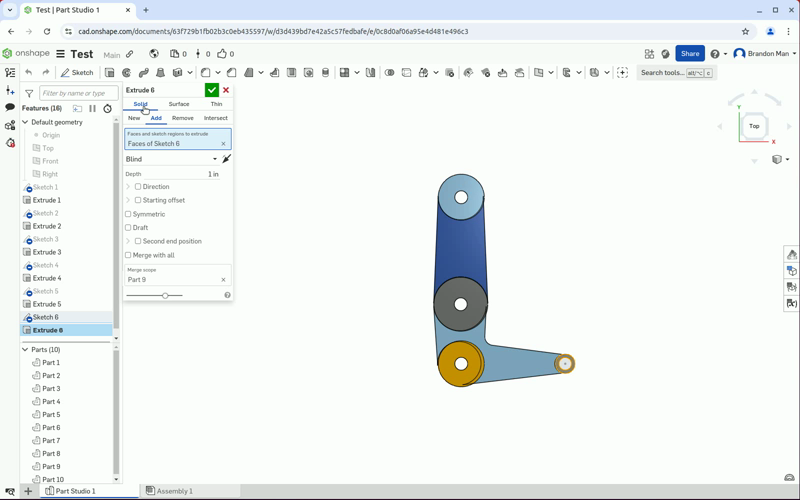
click(143, 106)
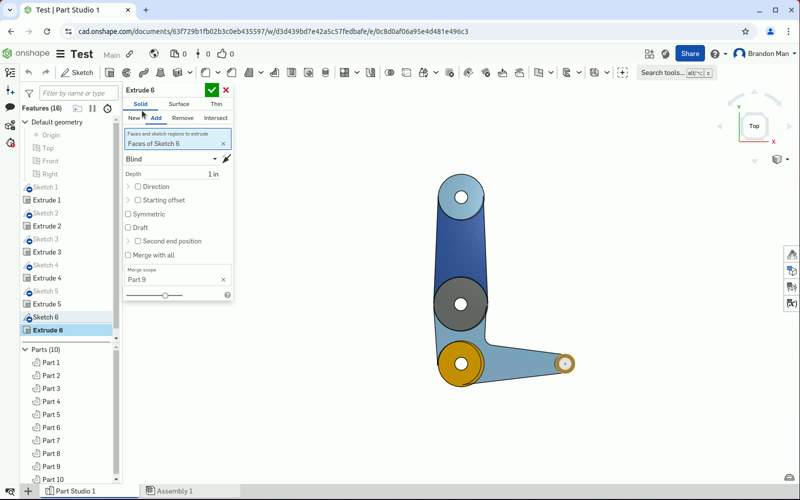
mouse_move(137, 120)
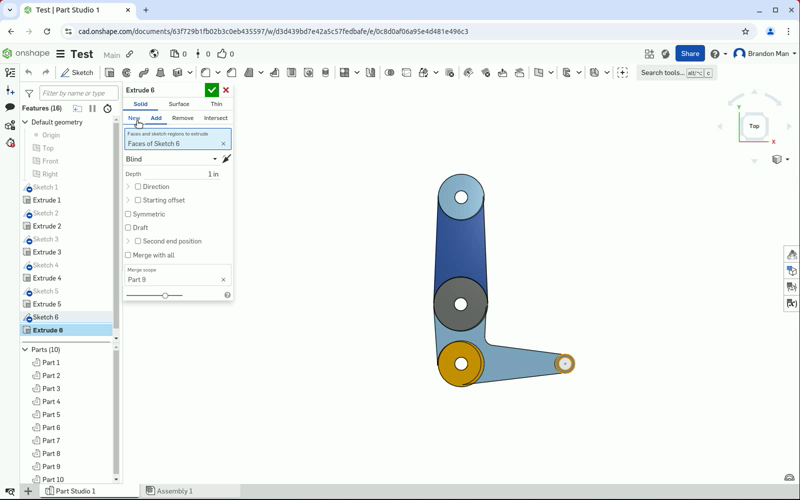
click(137, 120)
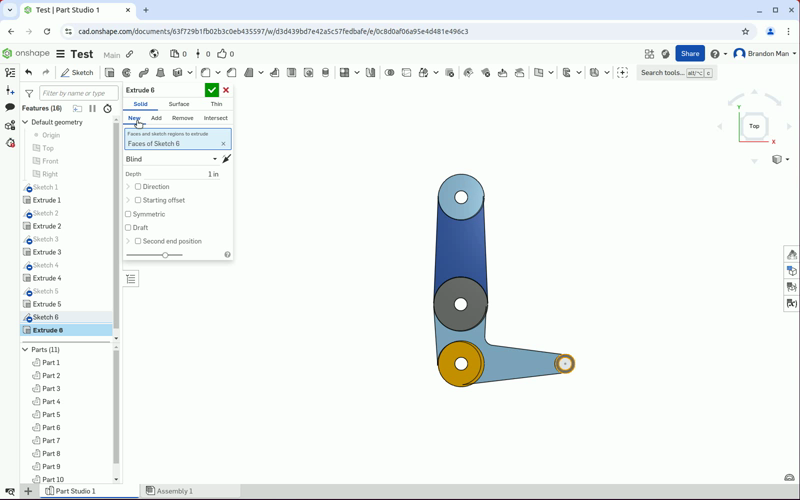
key(tab, 4)
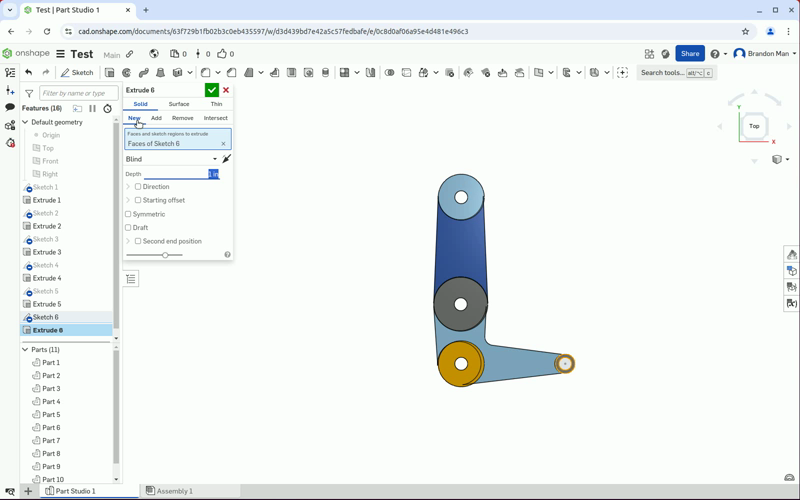
text(3.129)
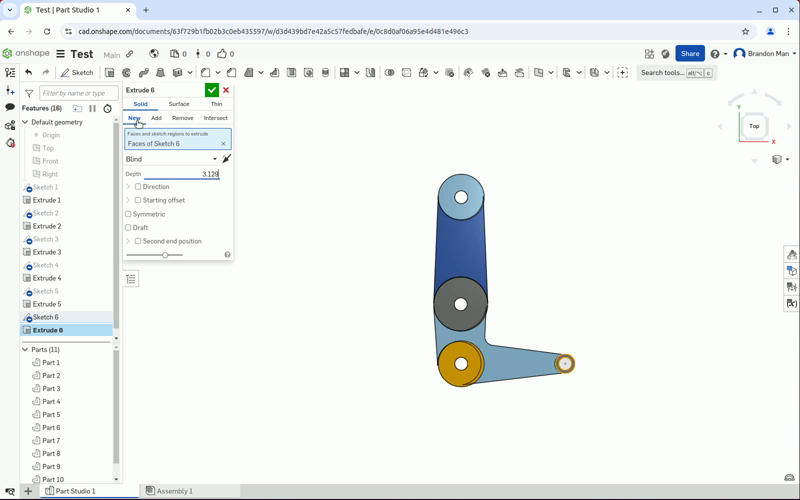
key(enter)
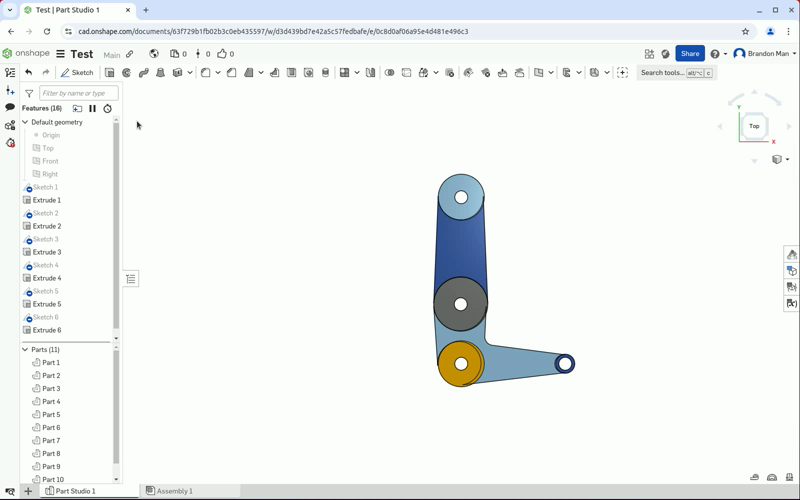
key(shift+h)
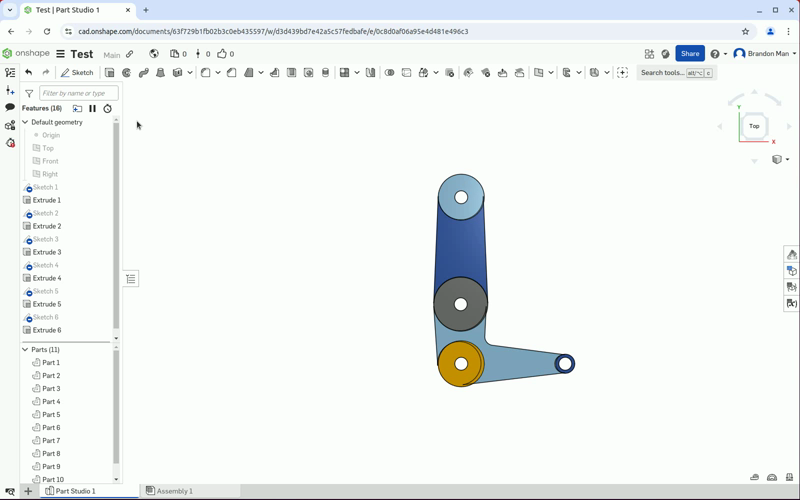
key(shift+h)
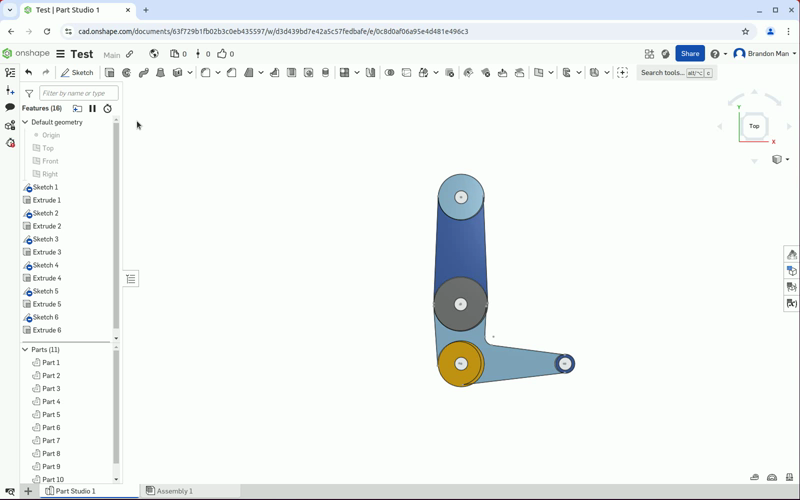
key(shift+7)
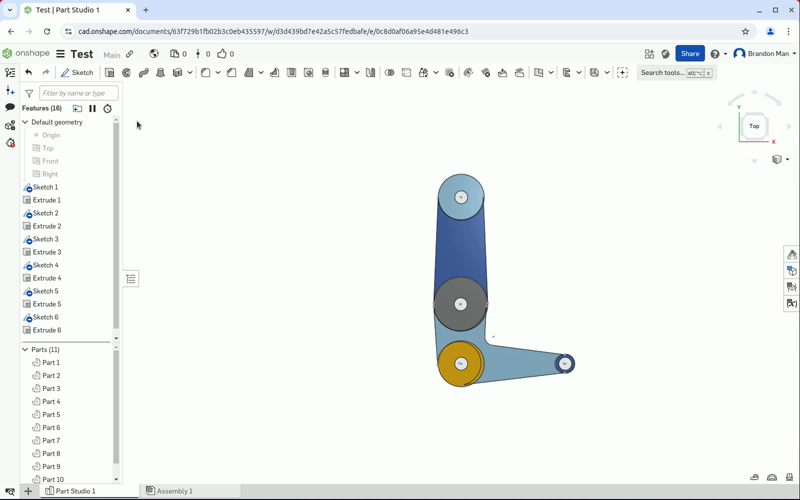
key(up, 3)
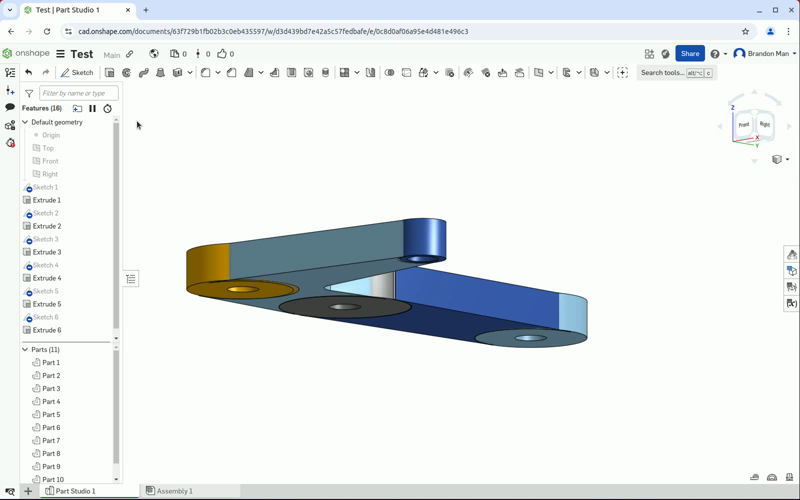
key(left, 3)
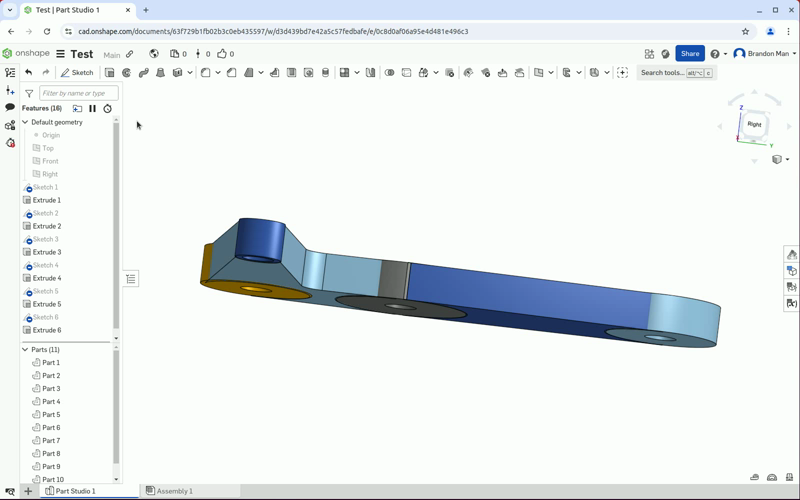
key(right, 3)
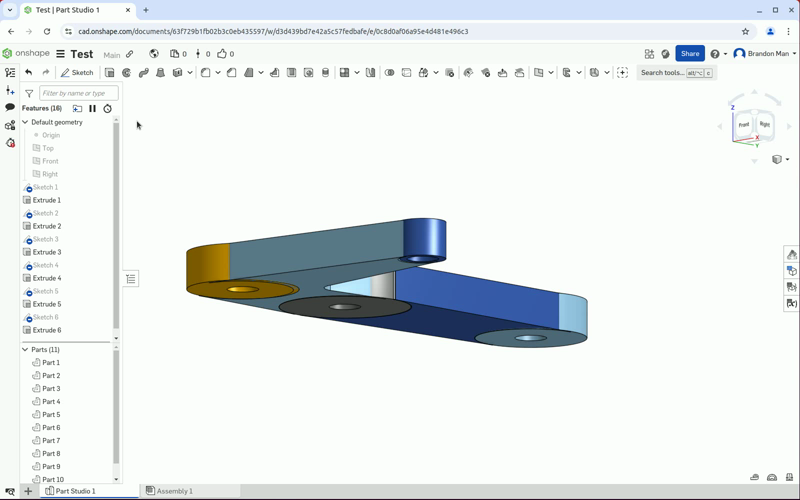
key(down, 3)
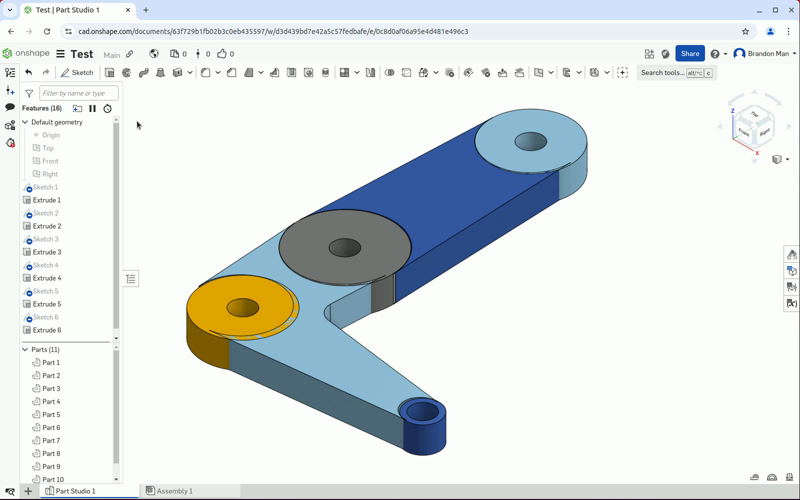
mouse_move(69, 189)
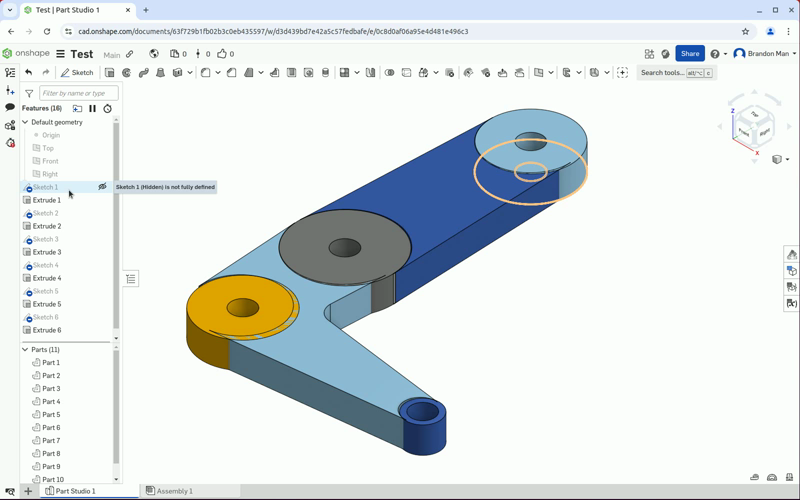
click(69, 189)